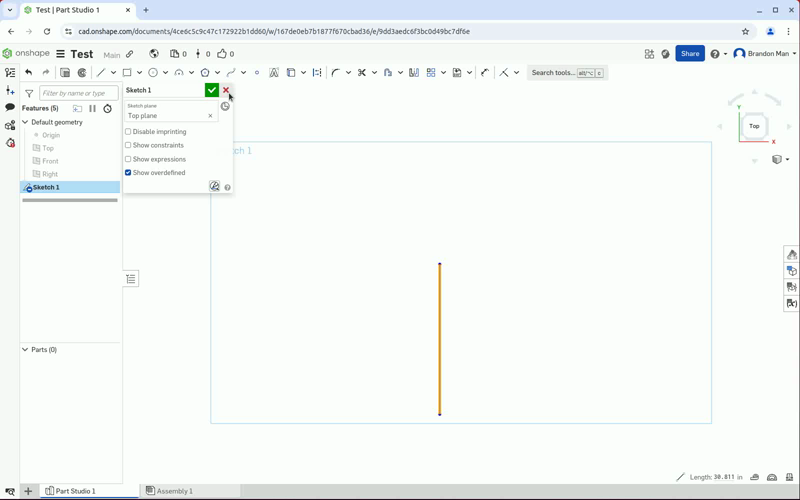
key(shift+h)
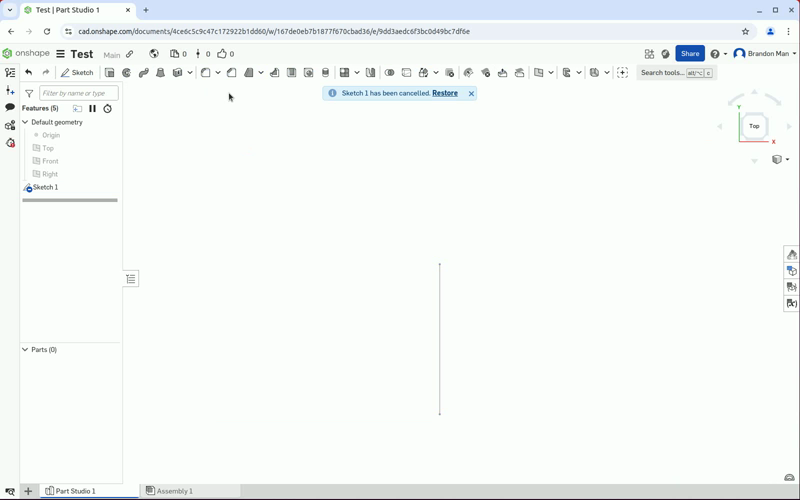
key(shift+s)
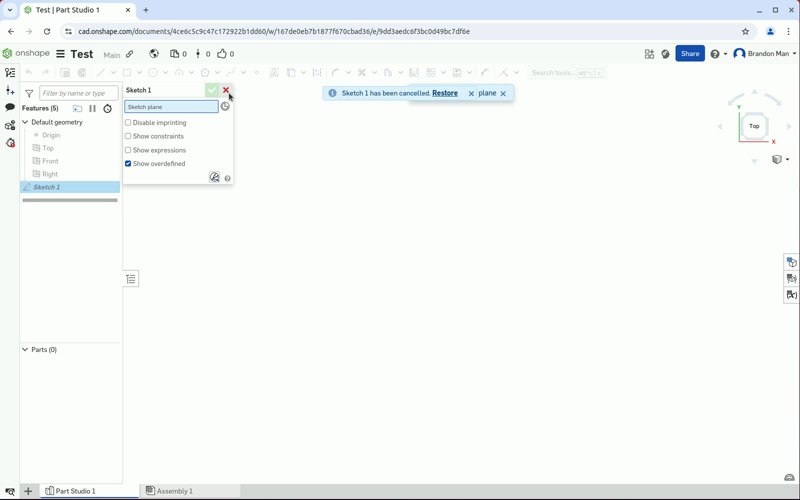
mouse_move(73, 150)
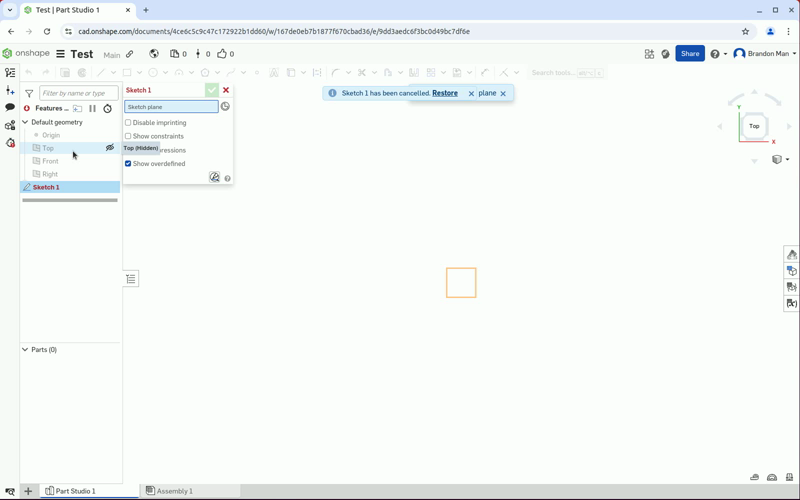
click(73, 150)
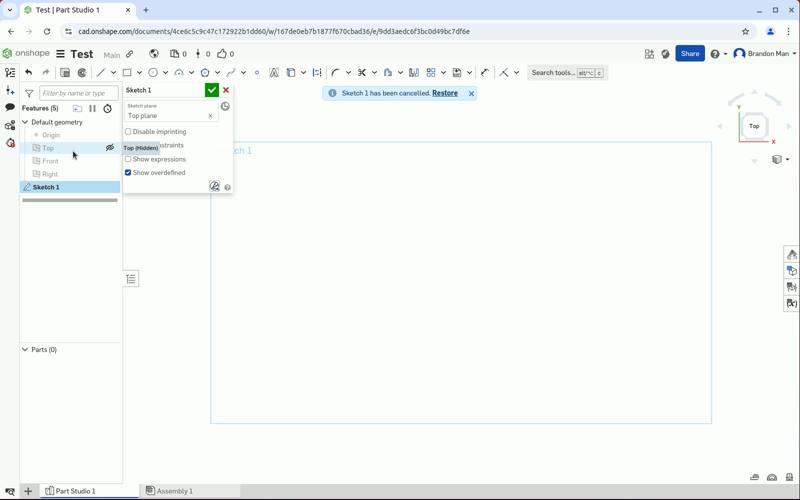
mouse_move(73, 352)
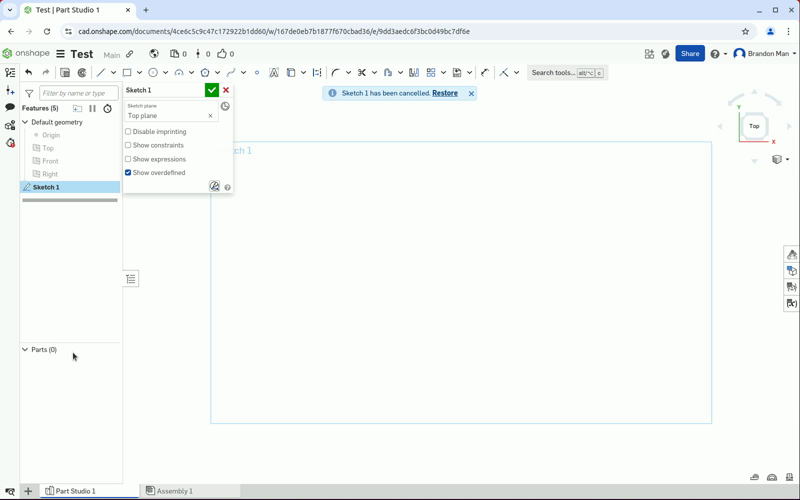
key(y)
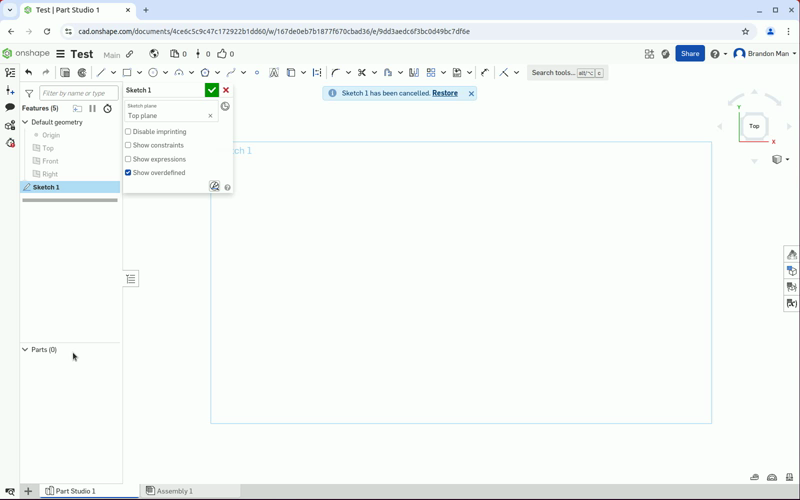
key(l)
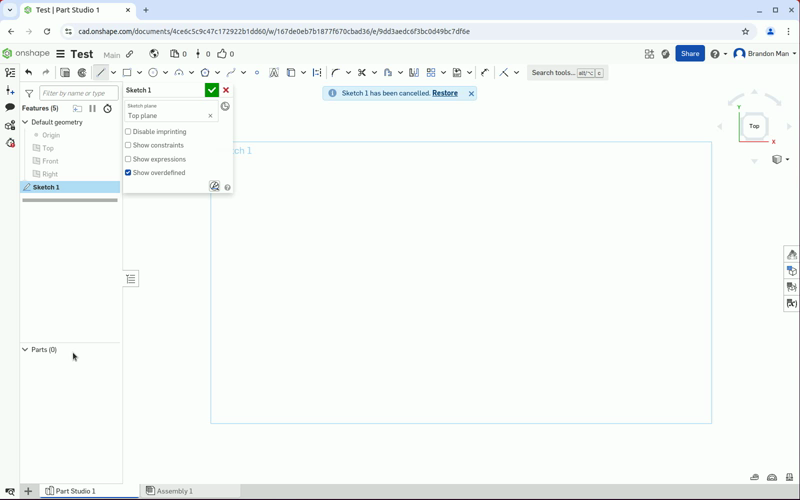
key_down(shift)
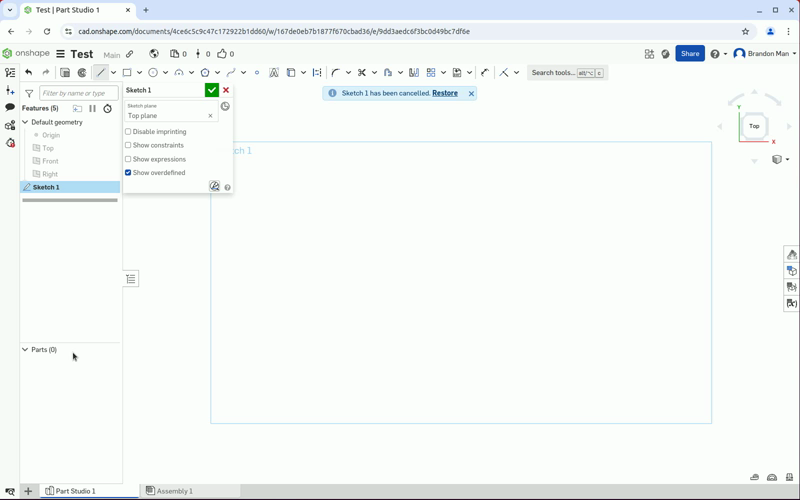
mouse_move(424, 313)
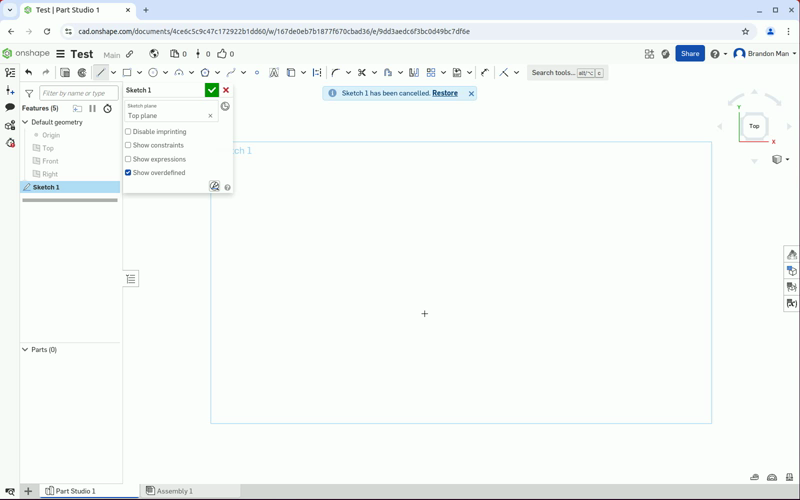
click(424, 313)
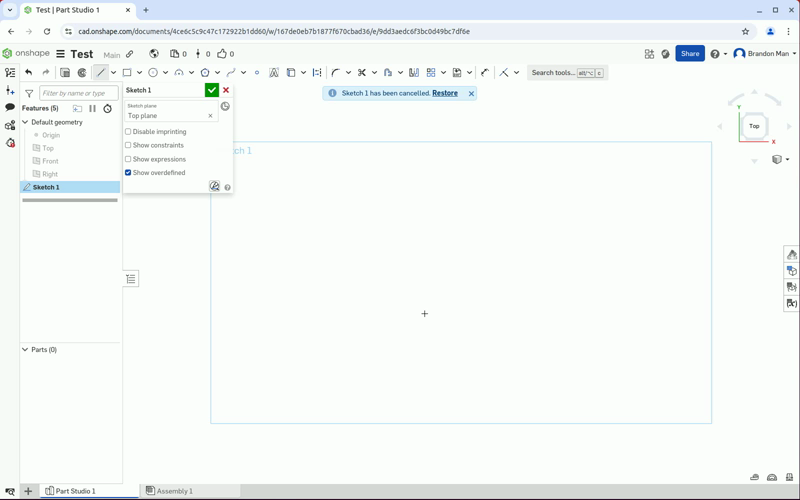
key_up(shift)
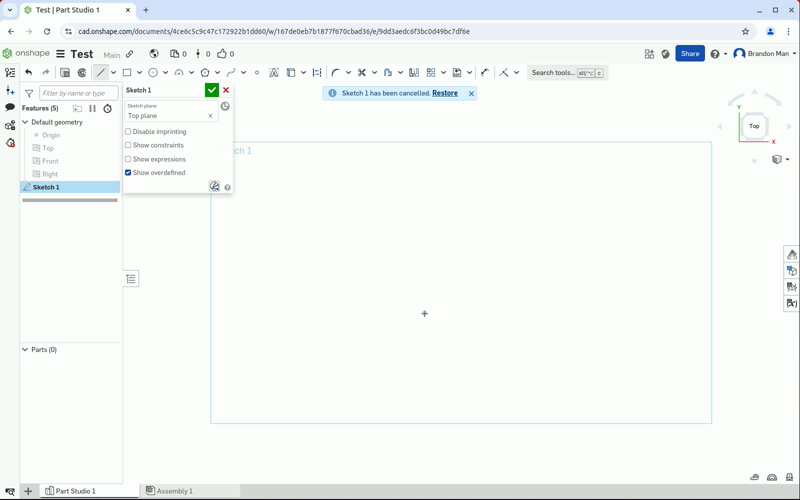
key_down(shift)
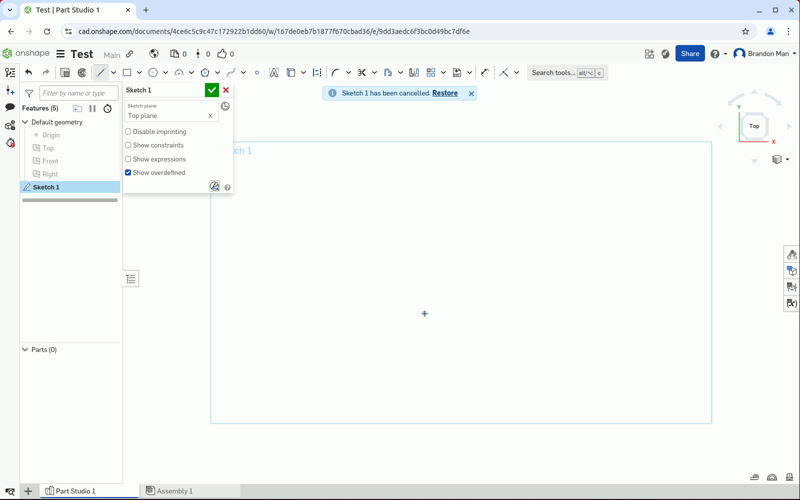
mouse_move(454, 313)
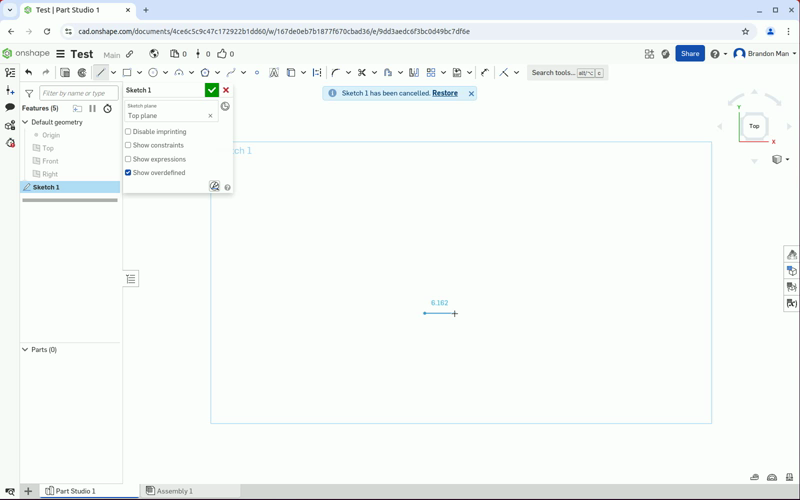
mouse_move(430, 319)
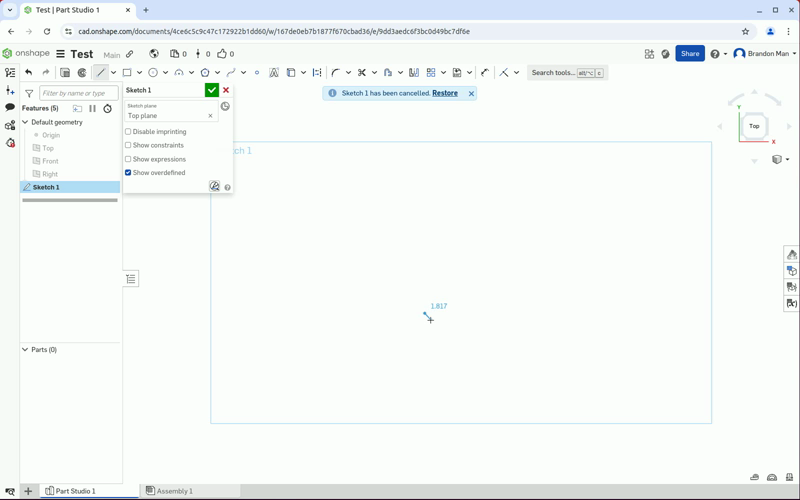
click(430, 319)
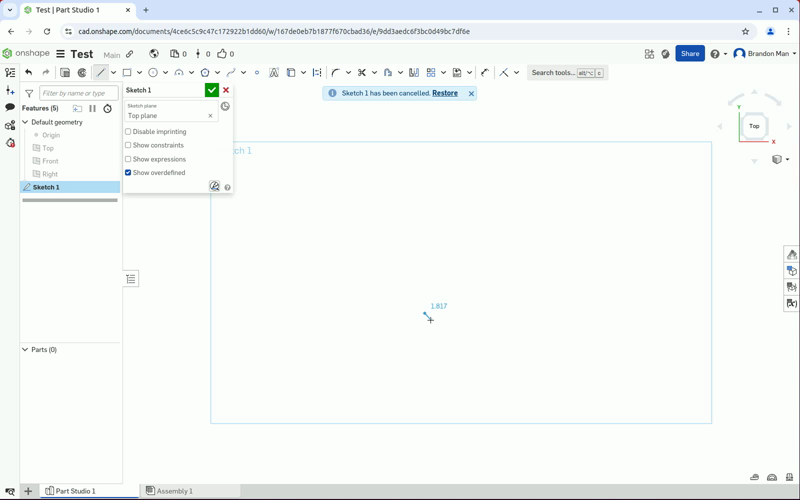
key_up(shift)
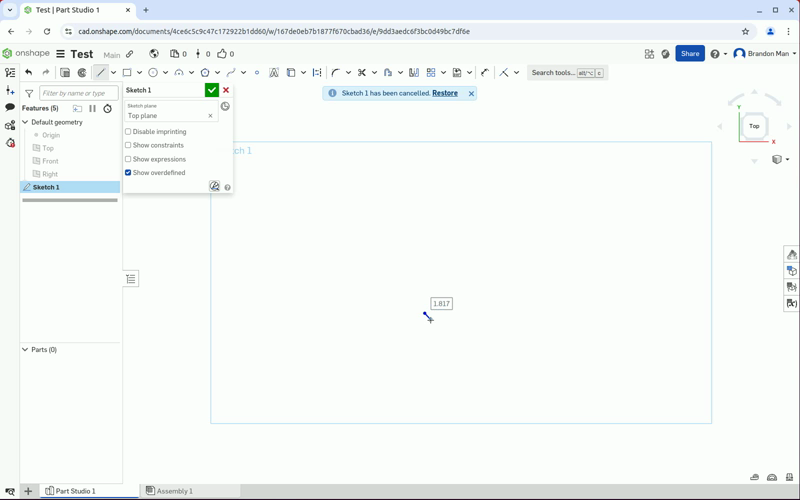
key_down(shift)
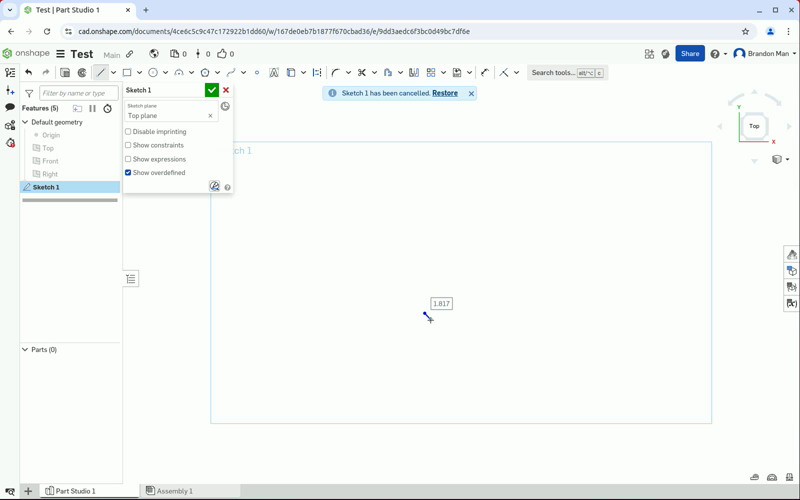
mouse_move(492, 319)
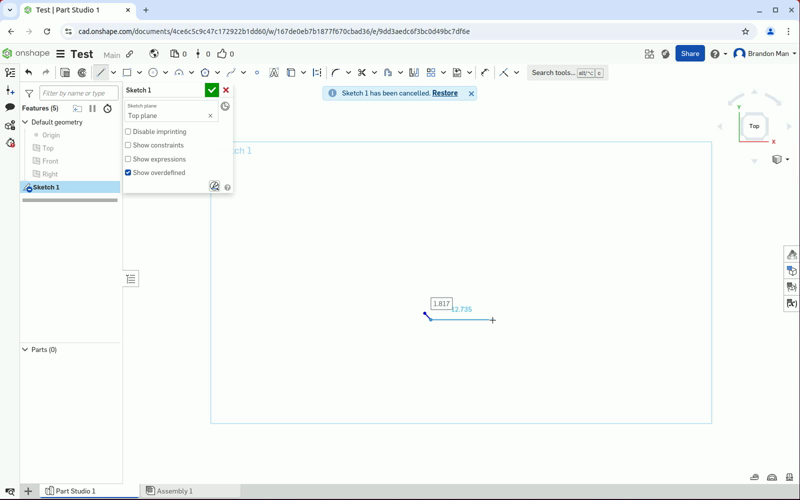
click(492, 319)
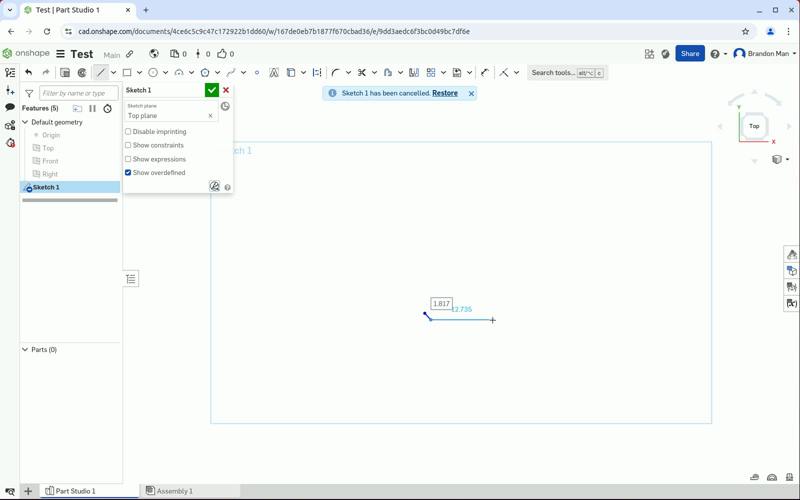
key_up(shift)
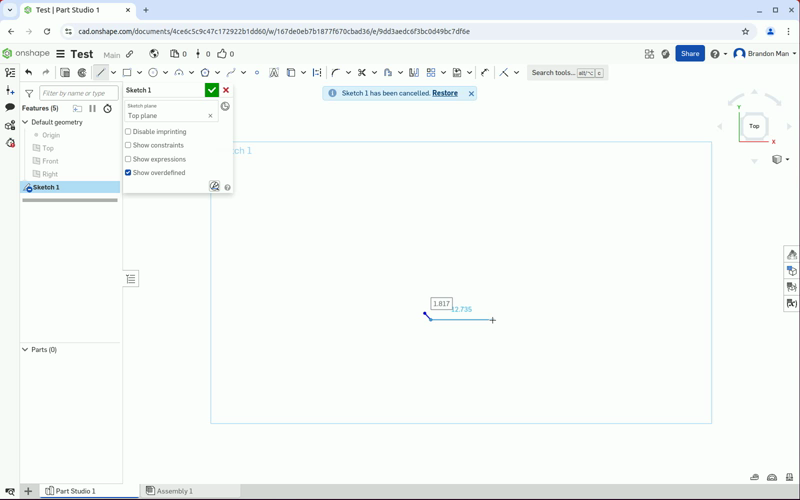
key_down(shift)
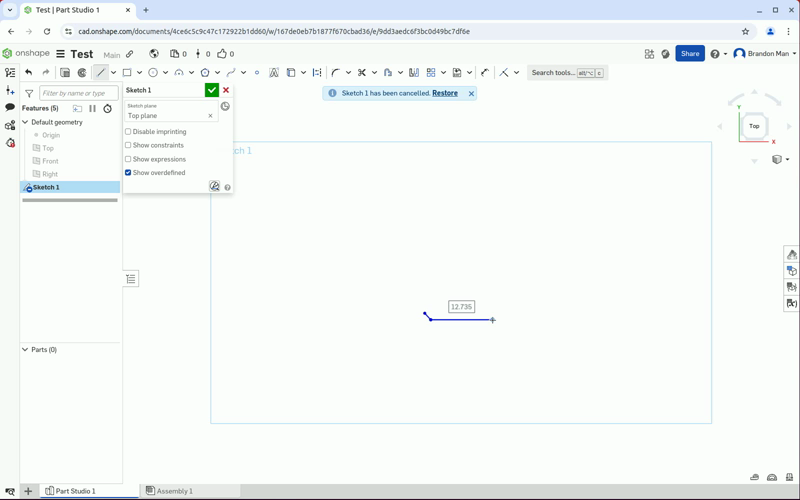
mouse_move(522, 319)
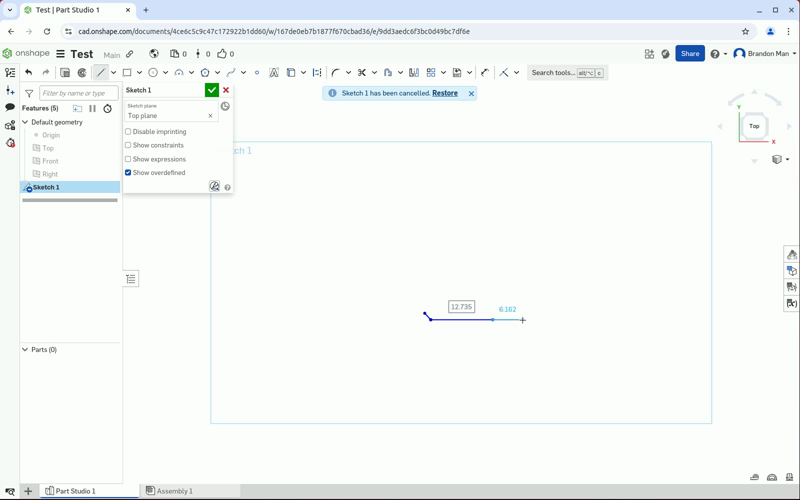
mouse_move(498, 313)
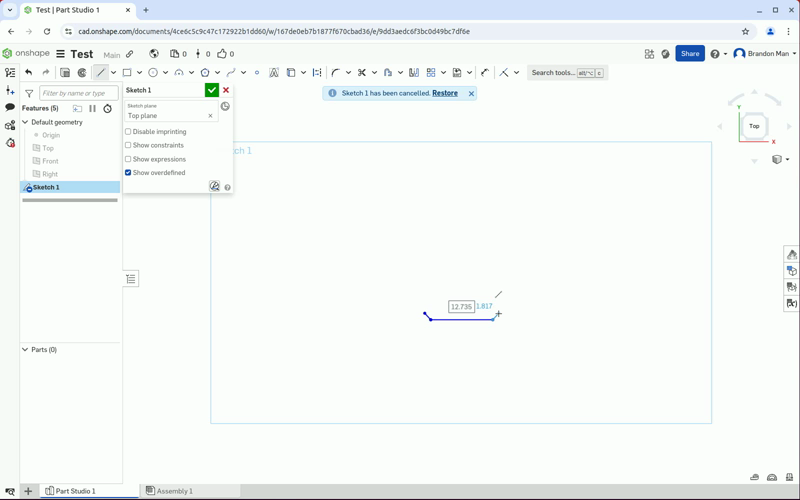
click(498, 313)
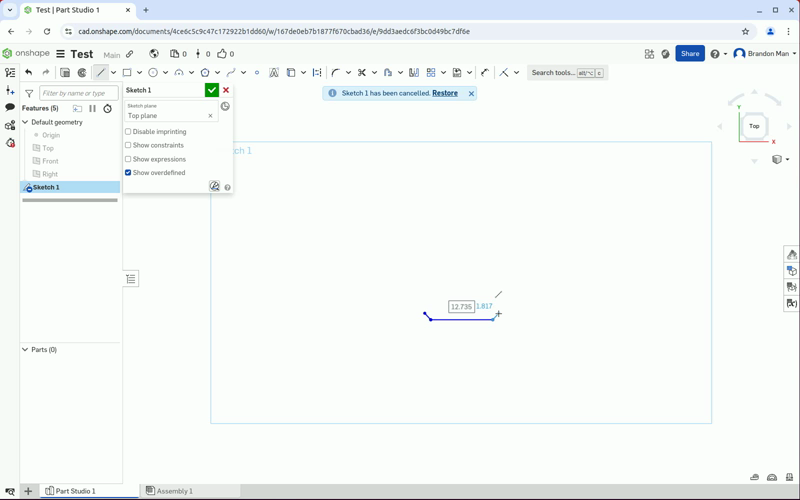
key_up(shift)
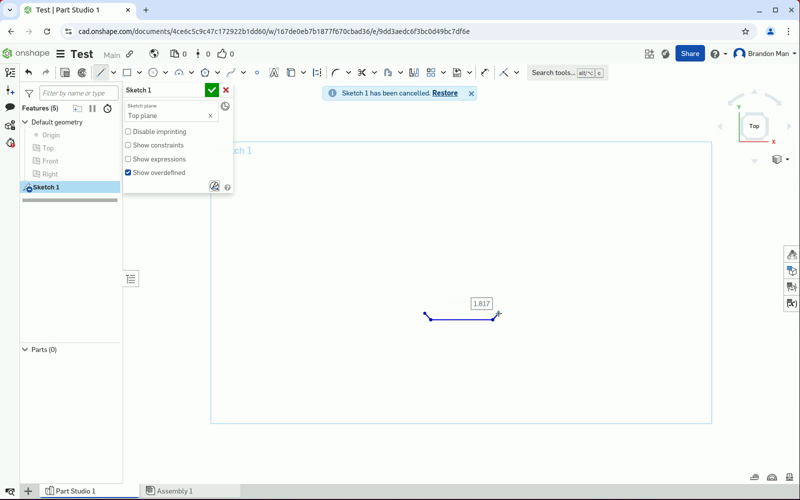
key_down(shift)
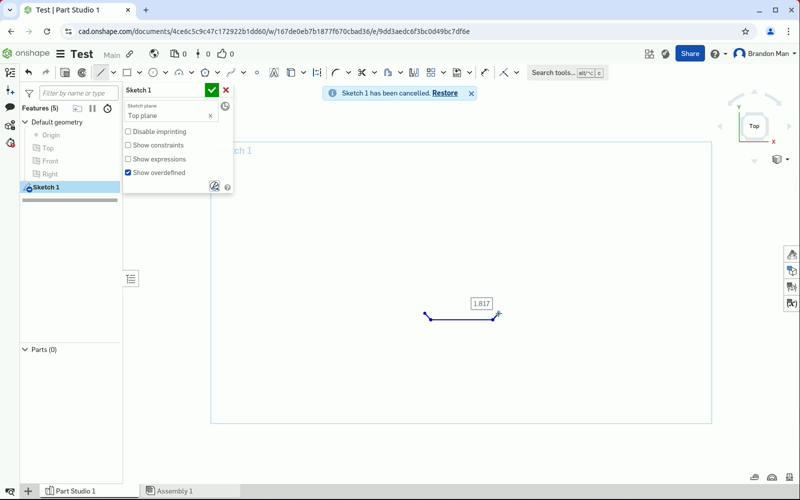
mouse_move(498, 251)
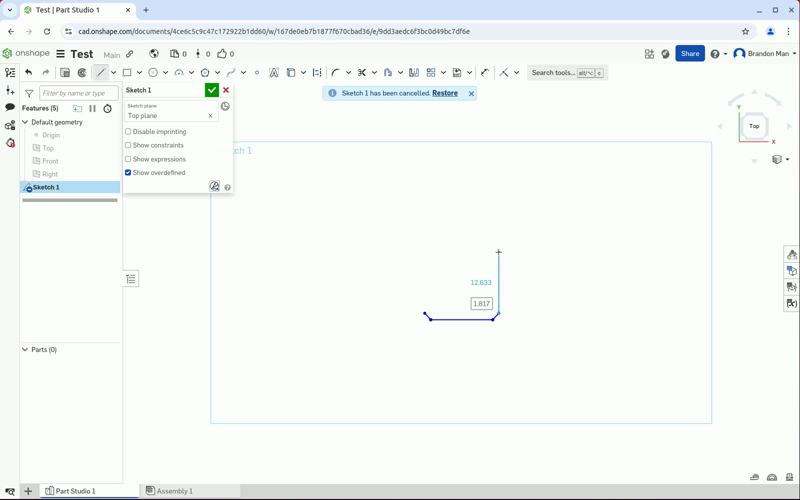
click(498, 251)
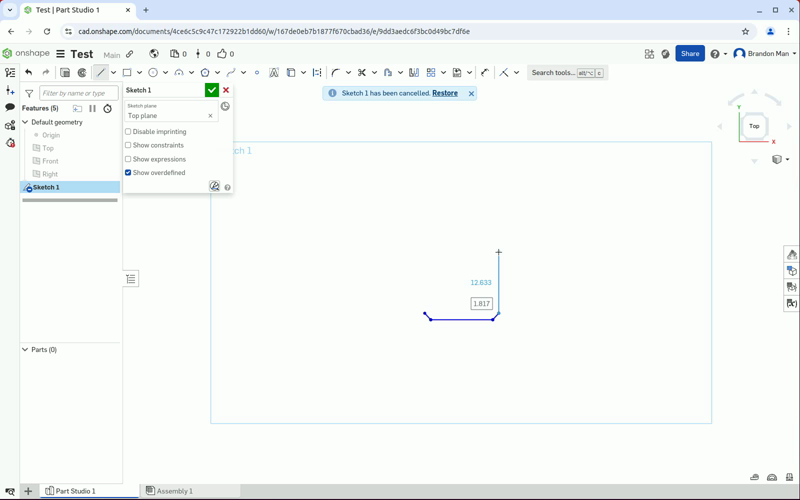
key_up(shift)
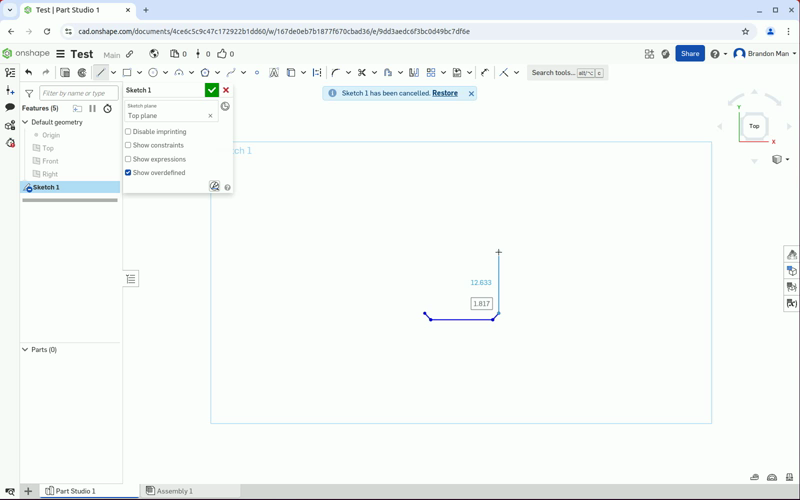
key_down(shift)
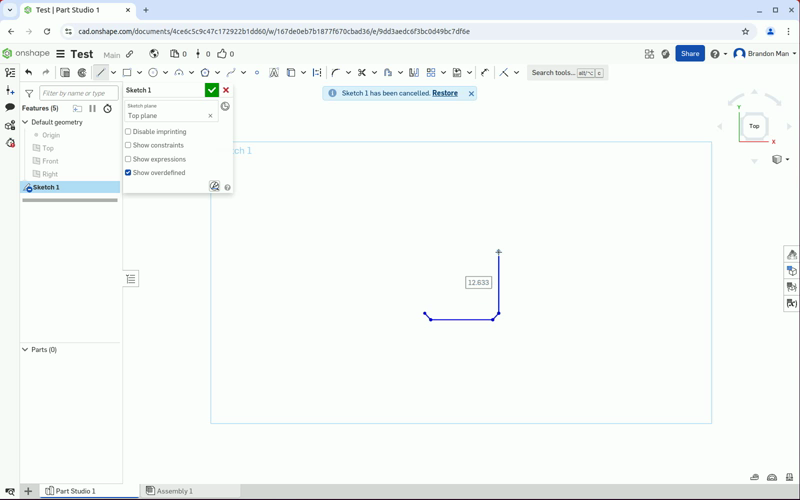
mouse_move(528, 251)
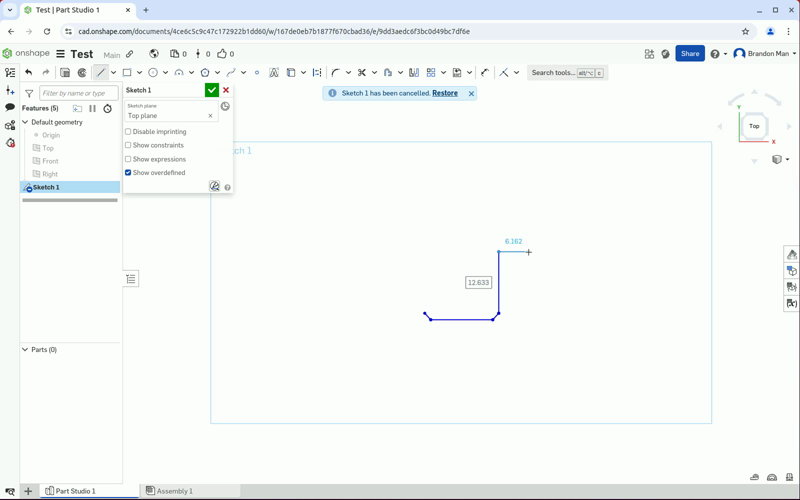
mouse_move(492, 245)
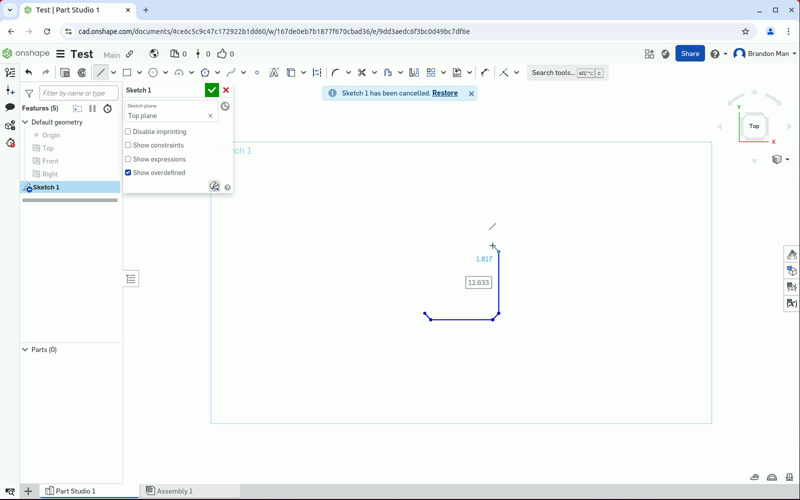
click(492, 245)
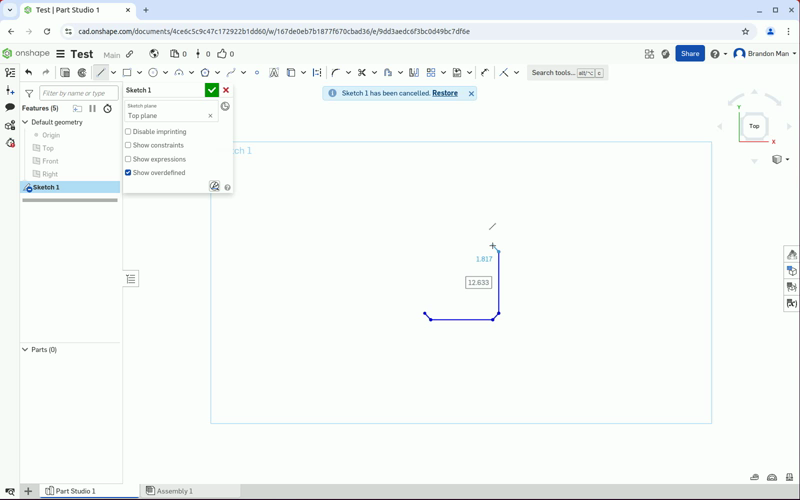
key_up(shift)
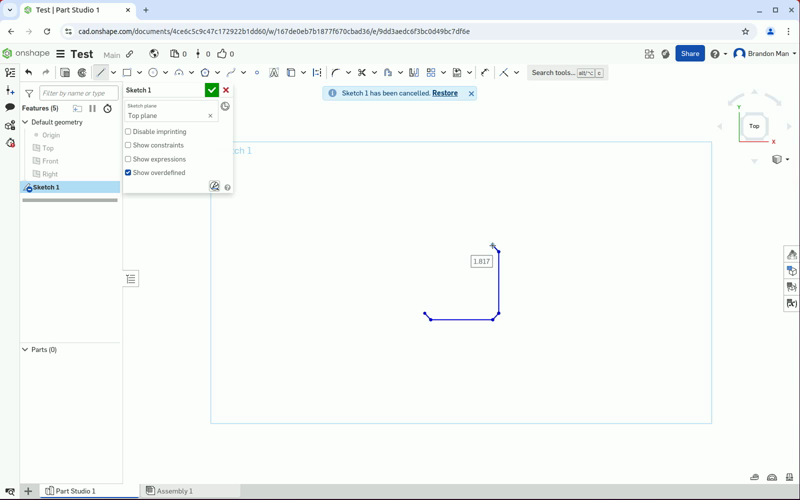
key_down(shift)
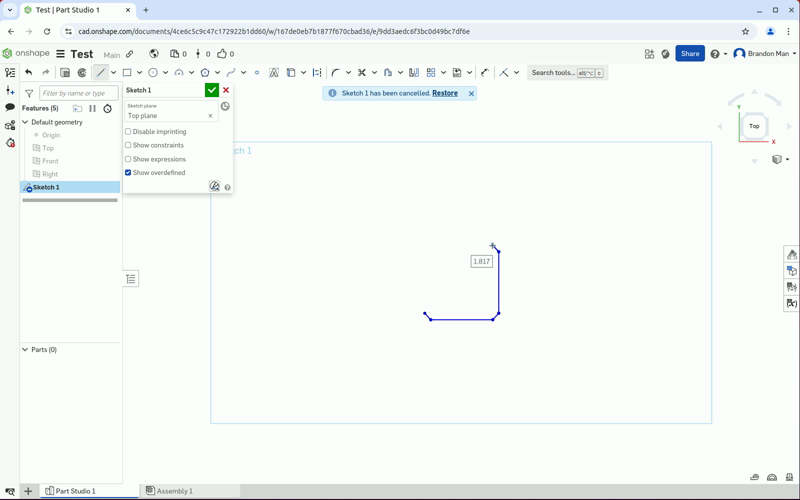
mouse_move(430, 245)
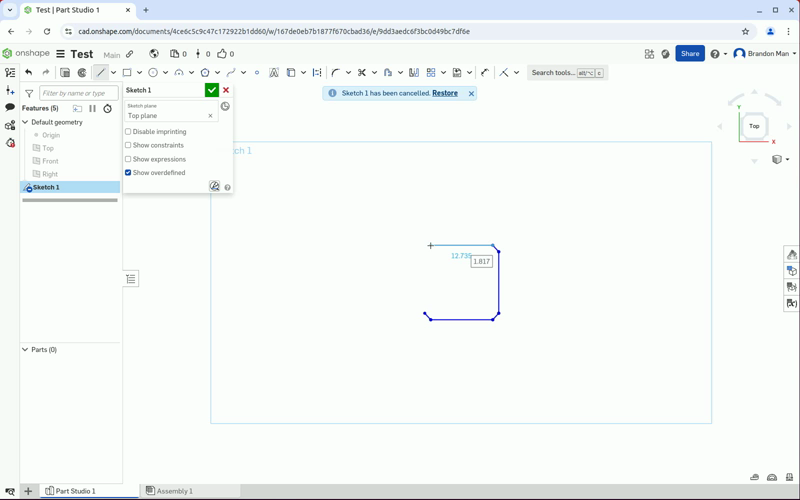
click(430, 245)
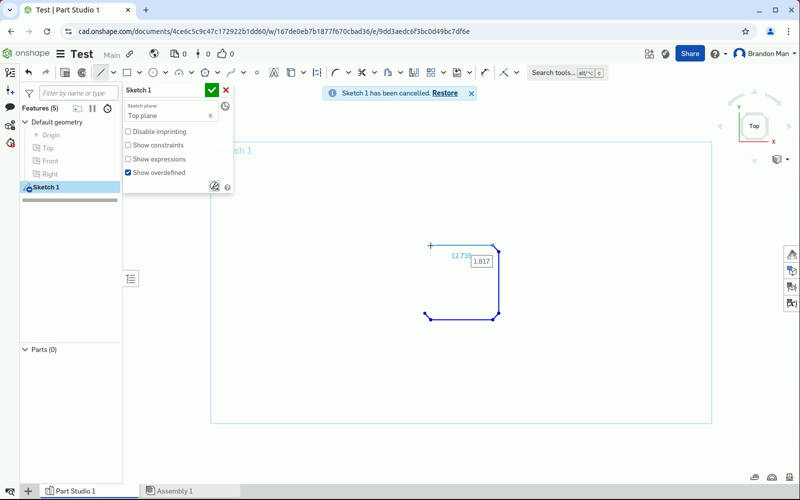
key_up(shift)
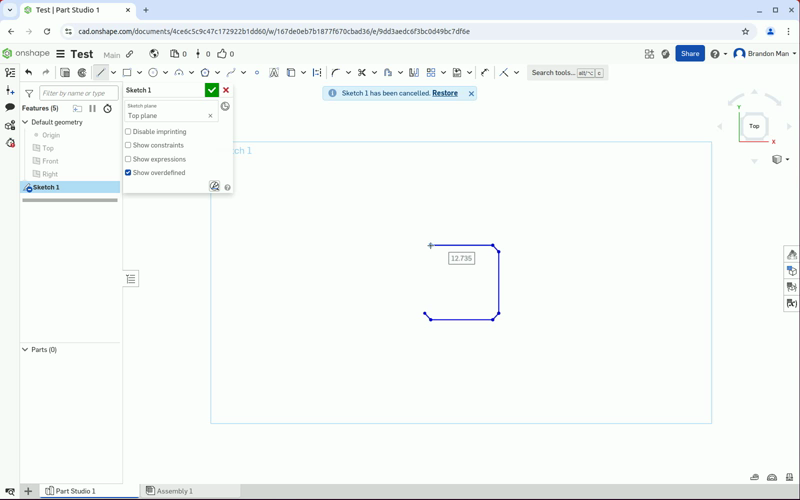
key_down(shift)
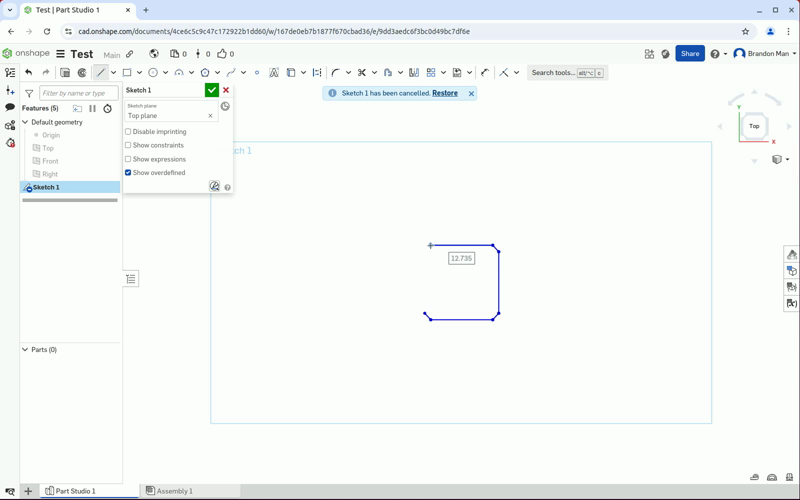
mouse_move(460, 245)
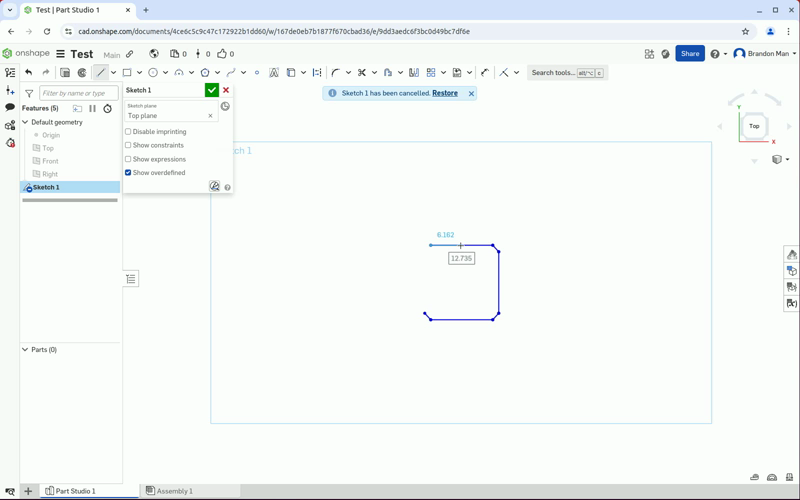
mouse_move(424, 251)
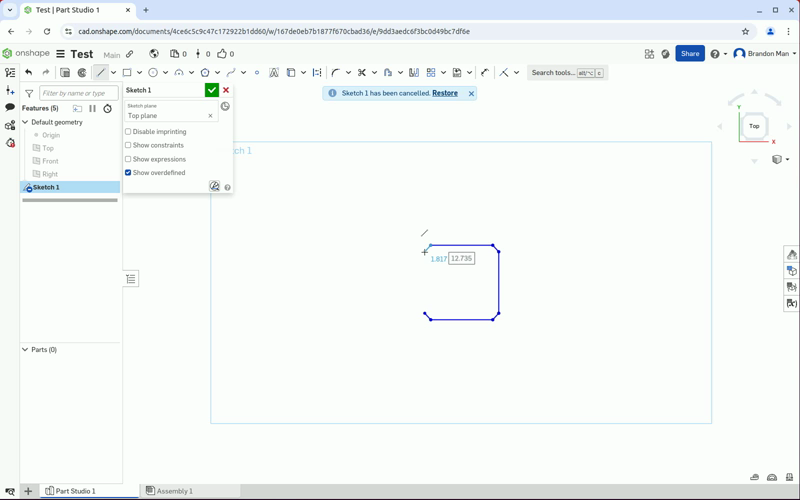
click(424, 251)
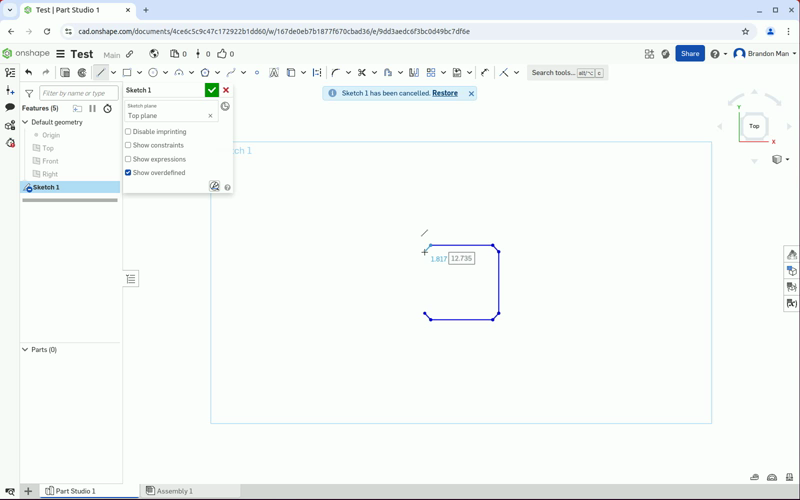
key_up(shift)
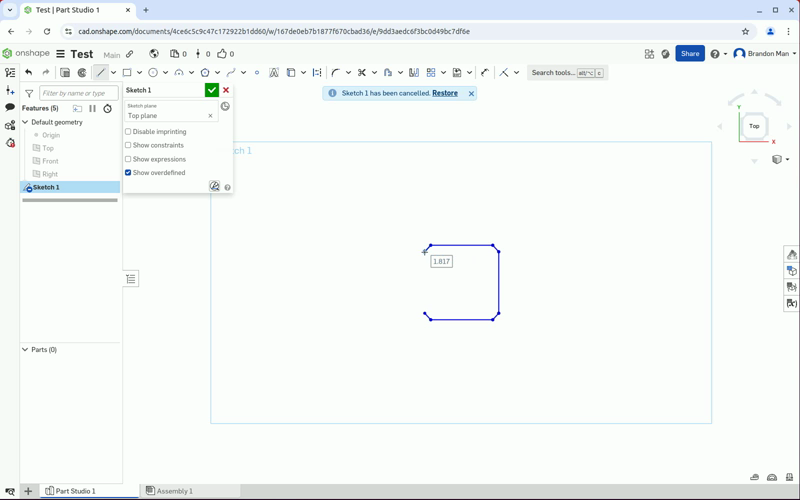
key_down(shift)
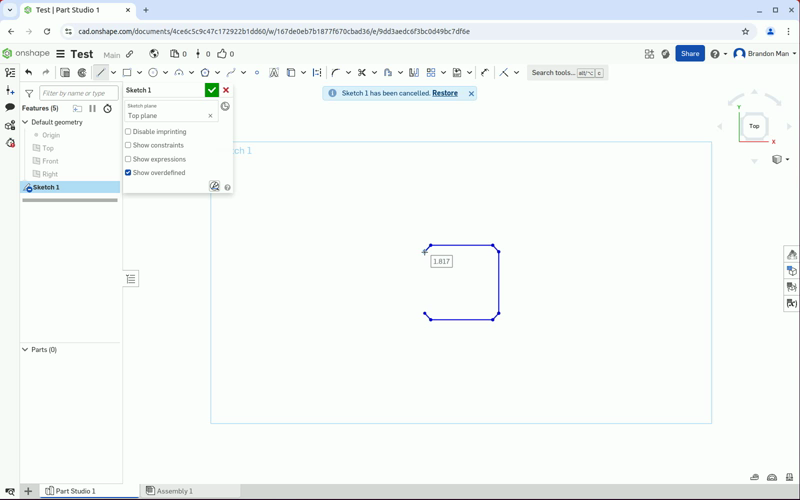
mouse_move(424, 313)
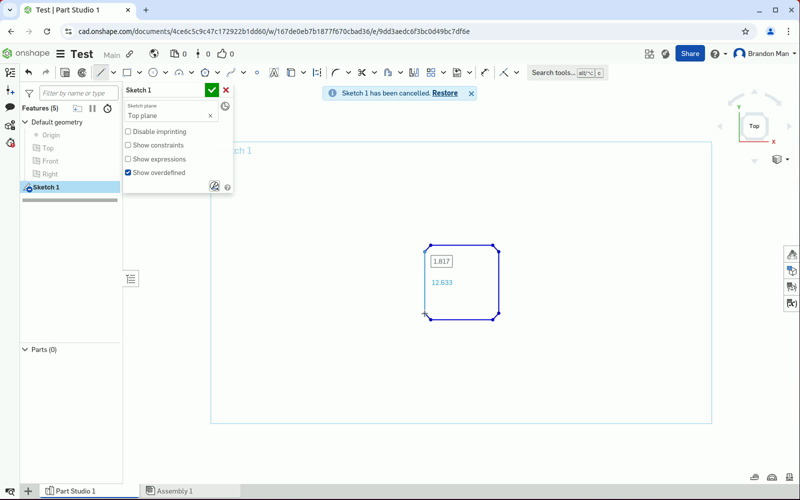
key_up(shift)
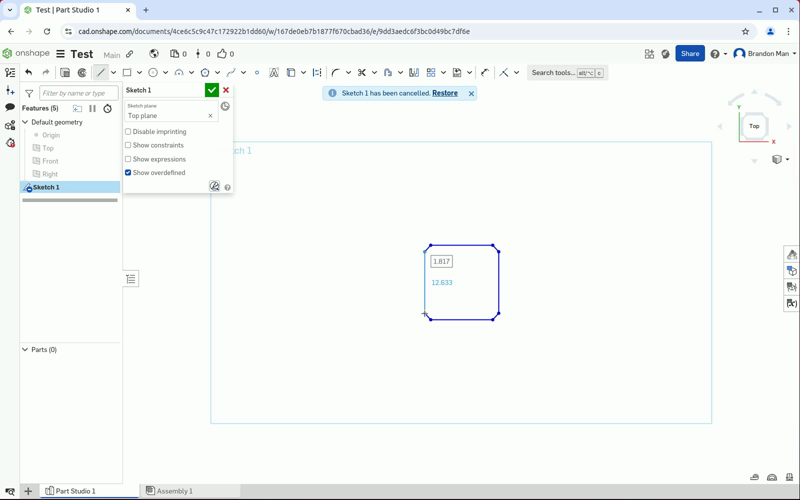
click(424, 313)
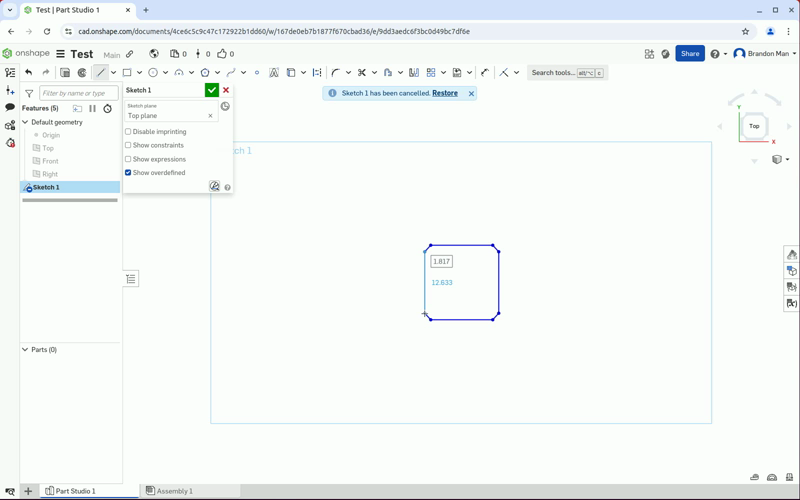
key(esc)
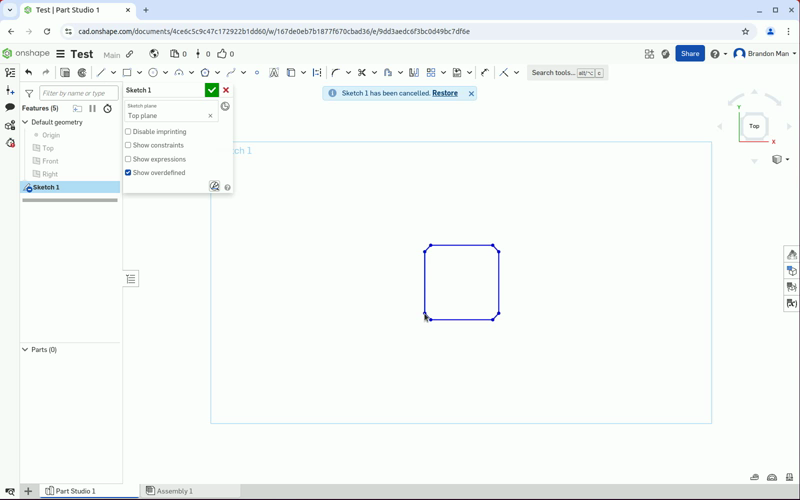
mouse_move(493, 262)
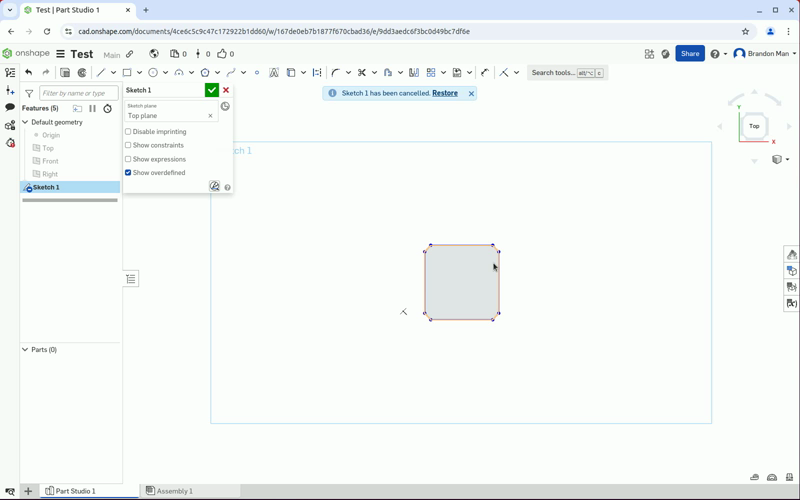
click(493, 262)
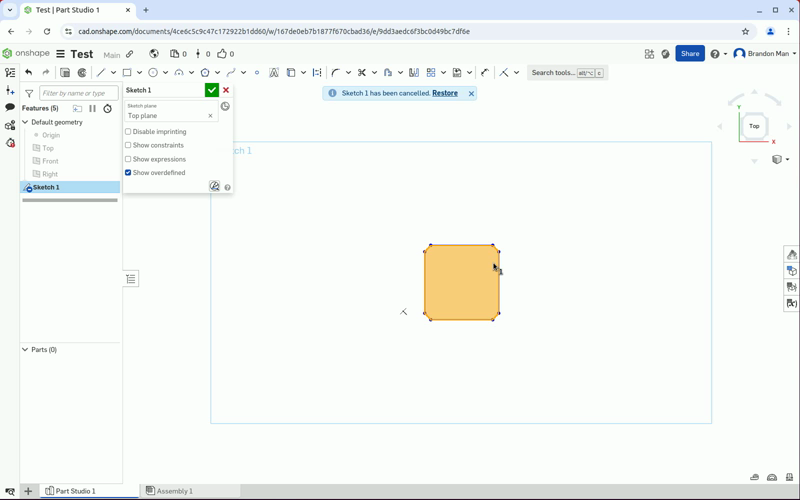
mouse_move(73, 352)
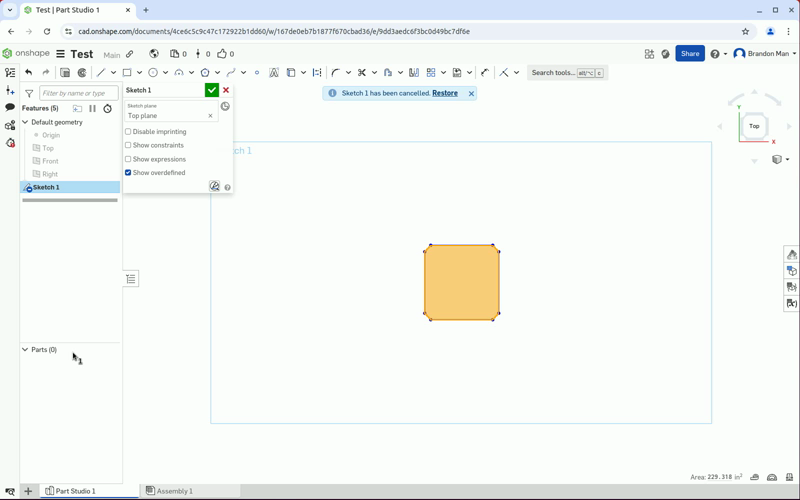
key(shift+y)
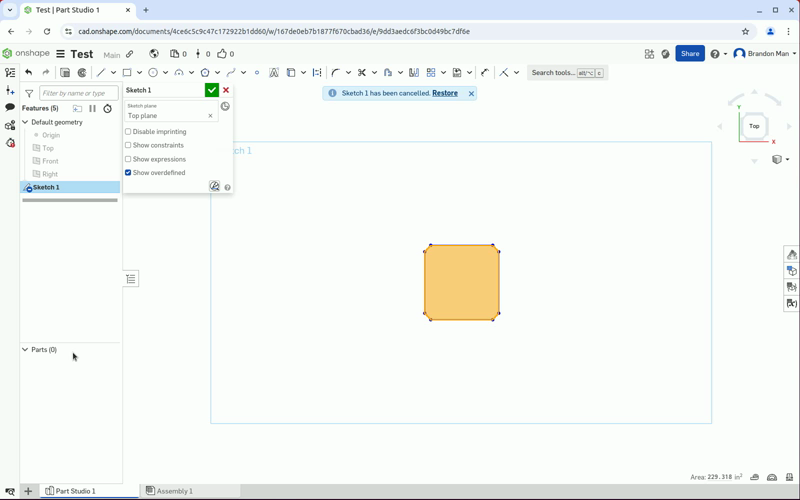
key(shift+e)
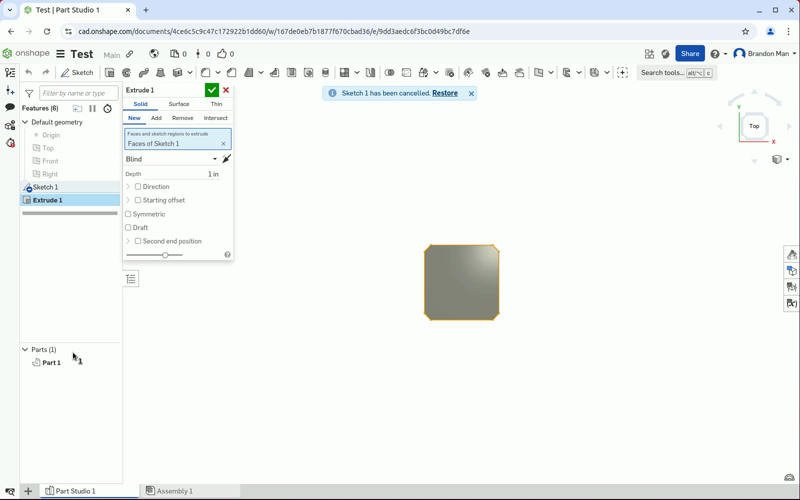
mouse_move(143, 106)
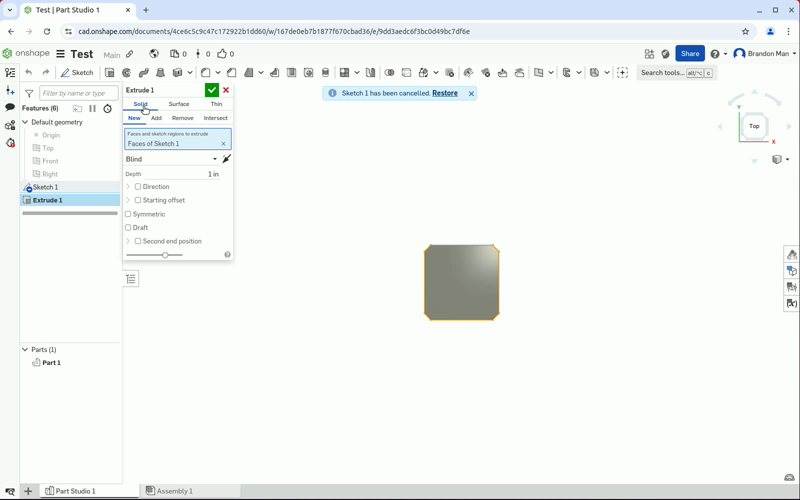
click(143, 106)
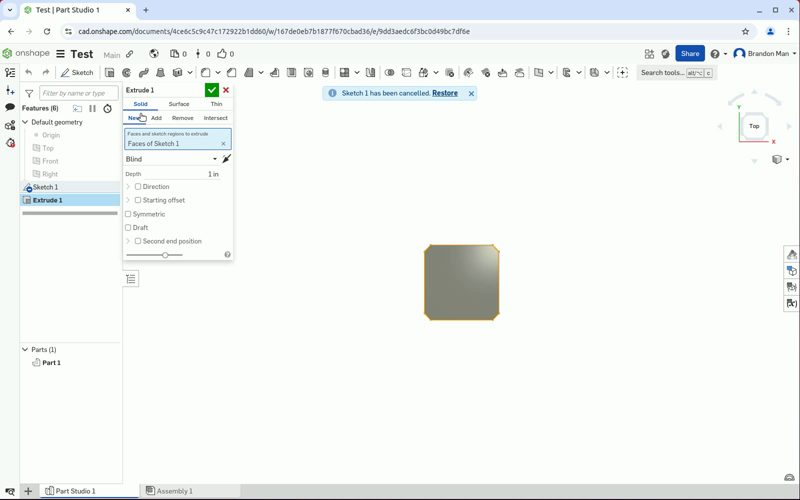
mouse_move(137, 120)
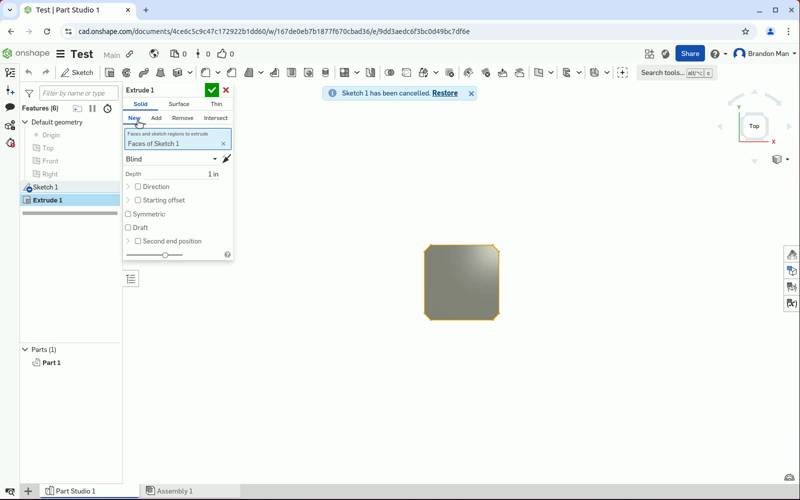
click(137, 120)
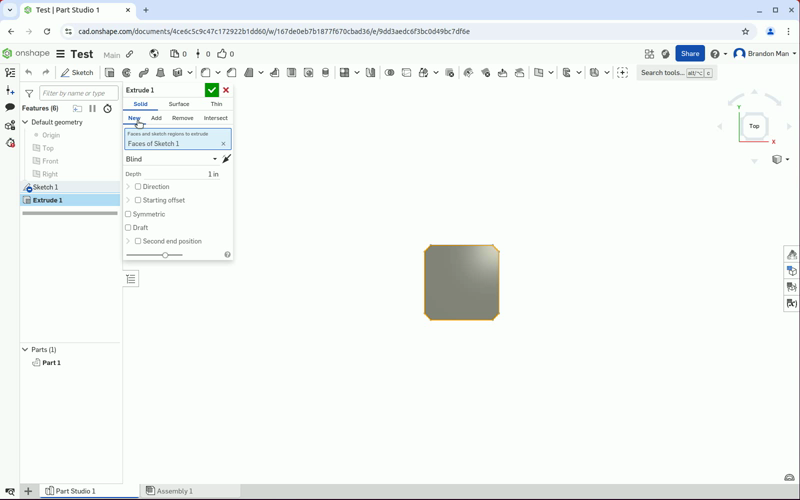
key(tab, 4)
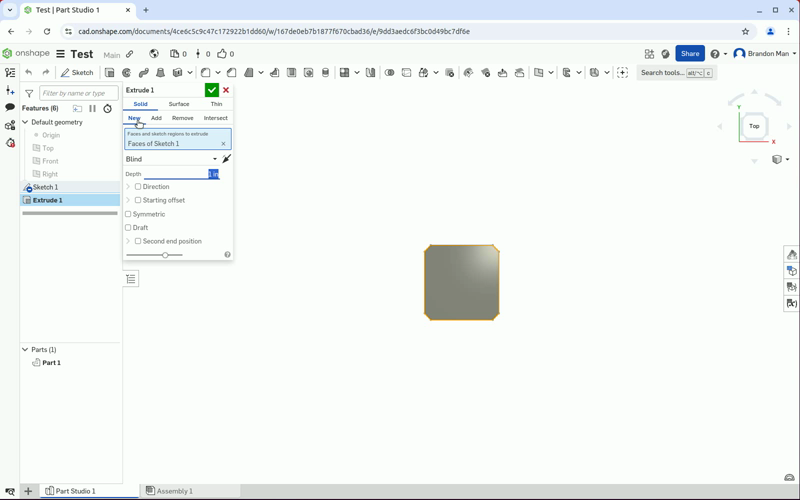
text(4.574)
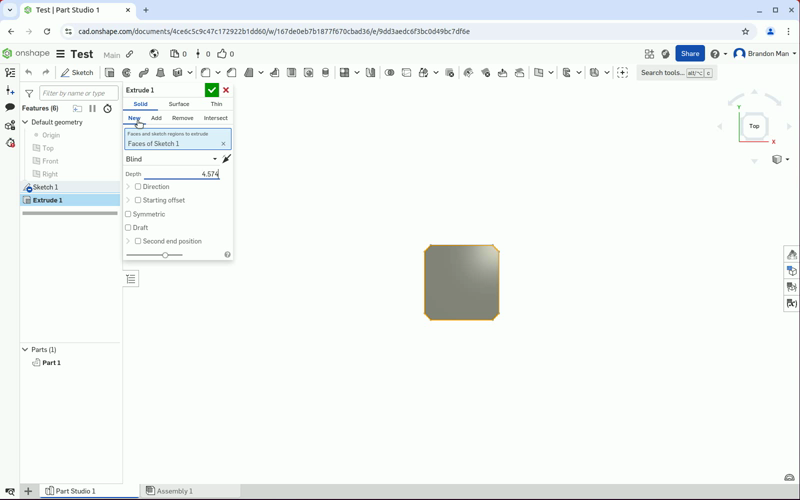
key(enter)
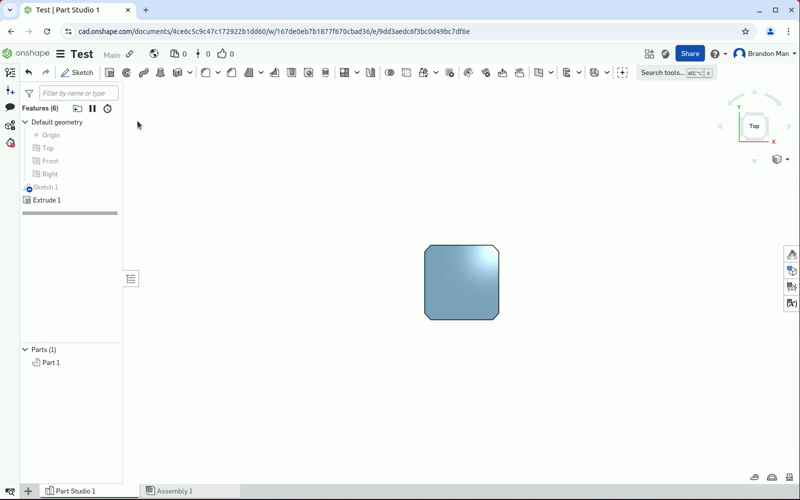
key(shift+h)
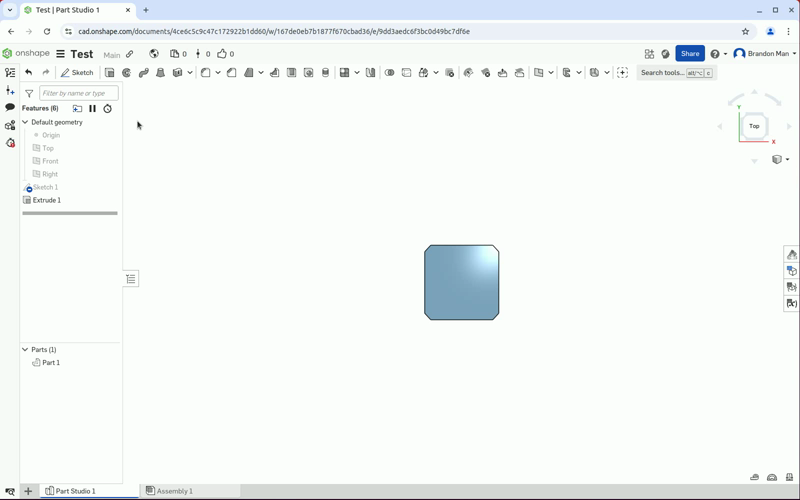
key(shift+h)
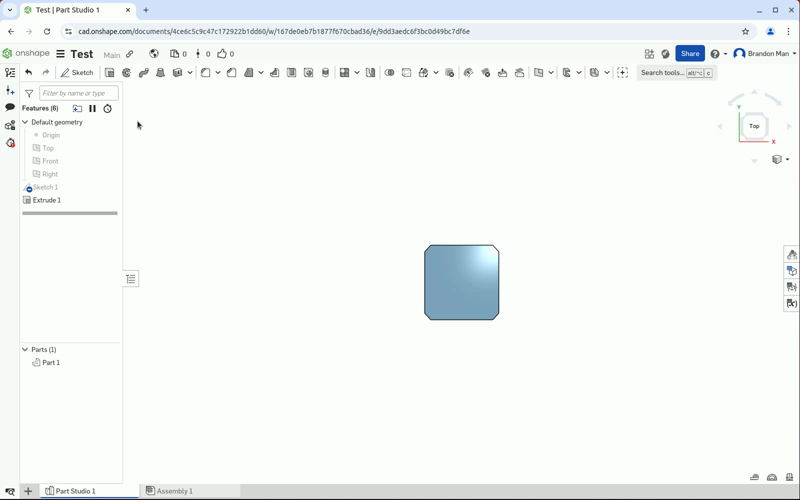
mouse_move(73, 189)
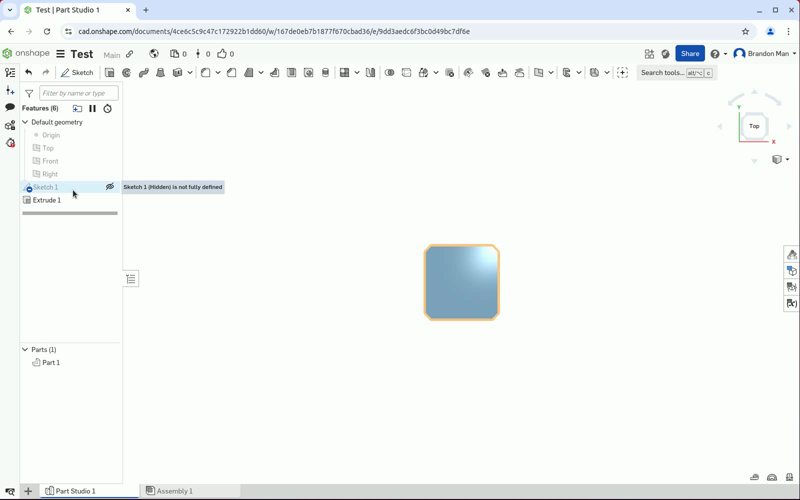
click(73, 189)
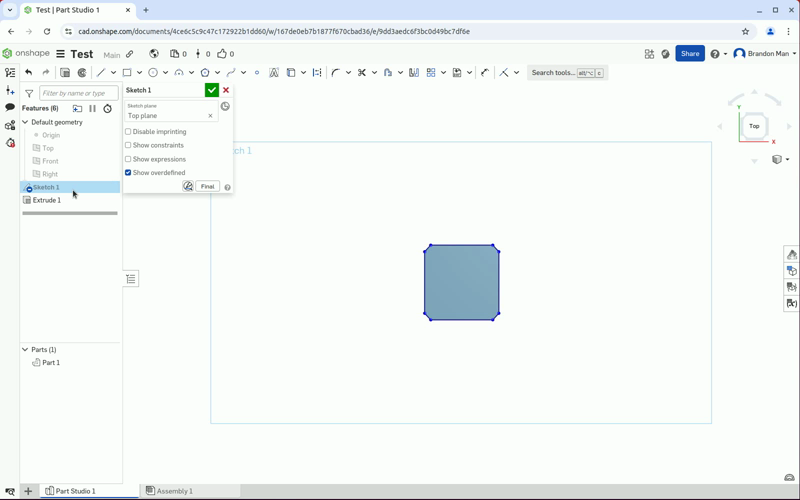
mouse_move(229, 92)
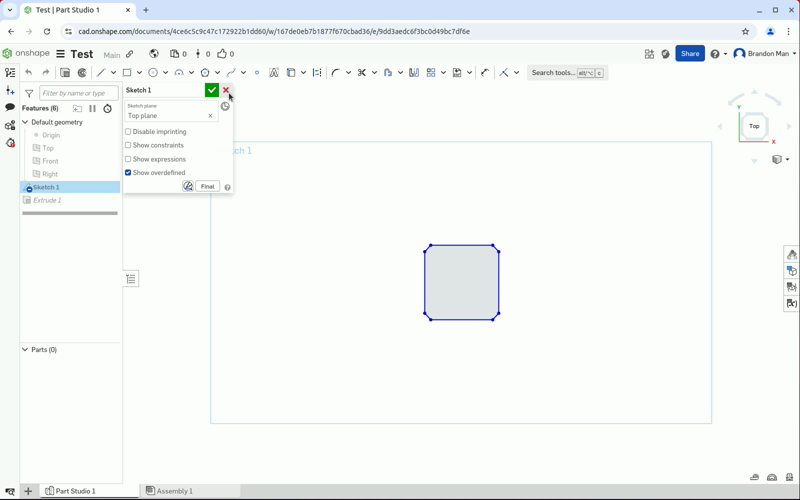
click(229, 92)
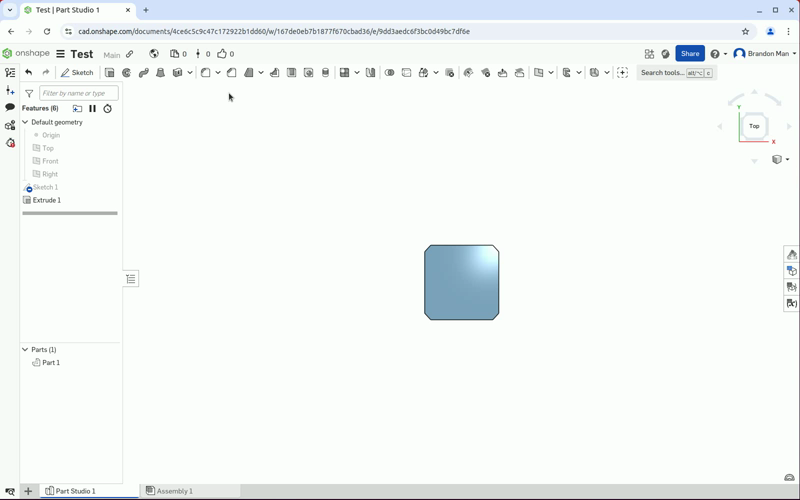
mouse_move(541, 75)
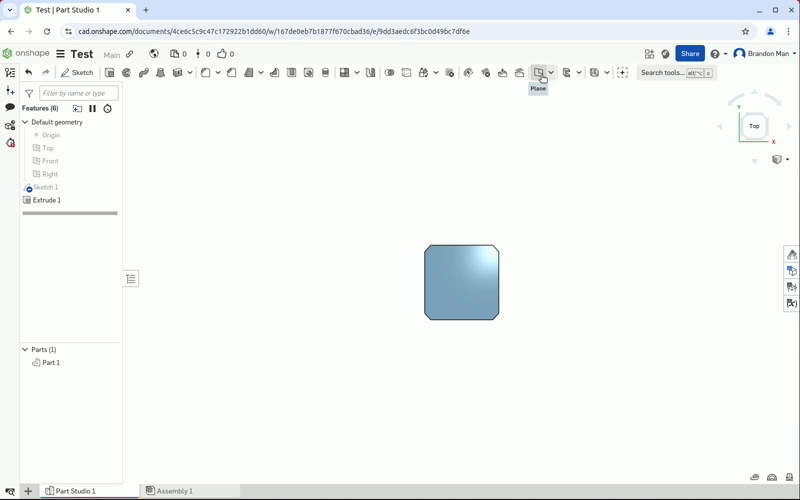
click(541, 75)
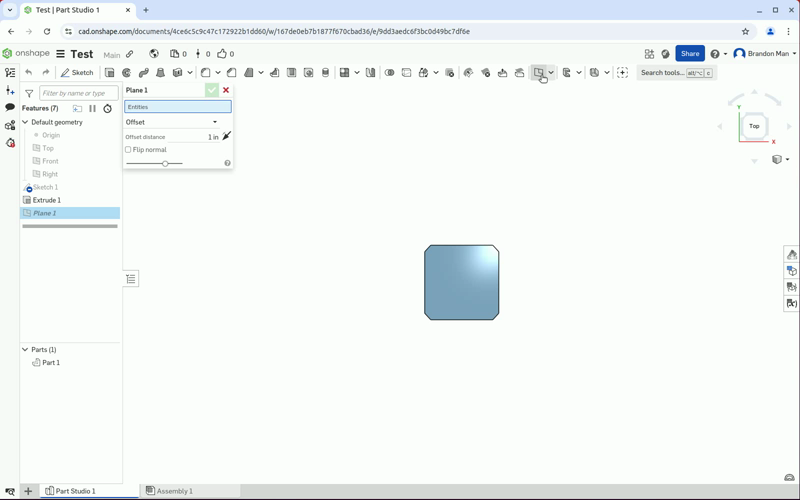
mouse_move(73, 150)
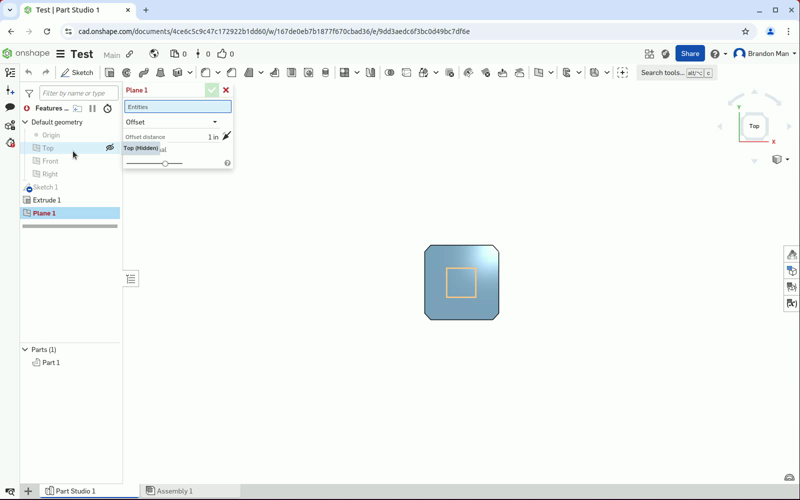
click(73, 150)
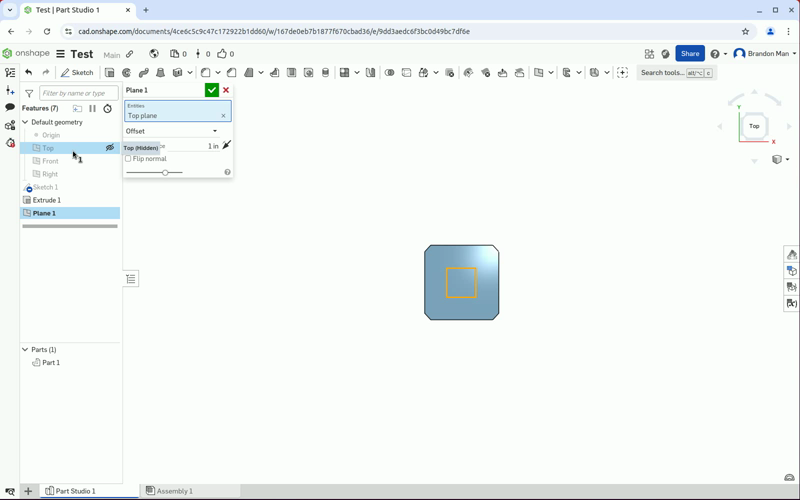
key(tab, 2)
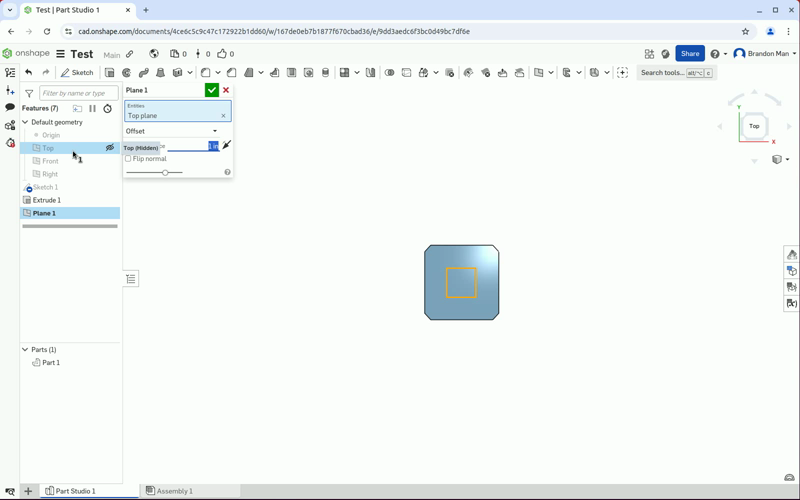
text(4.56)
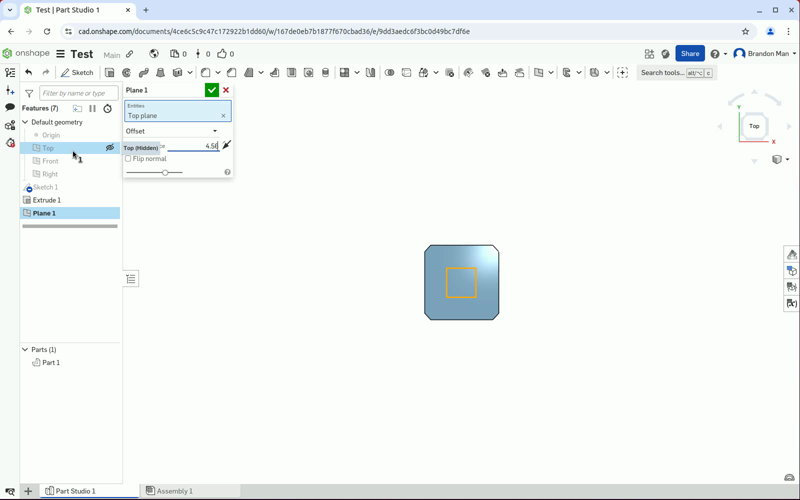
key(enter, 2)
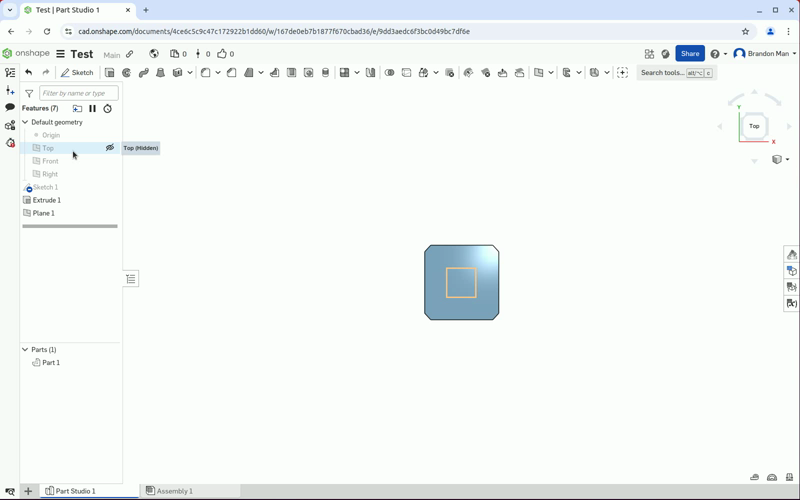
key(shift+s)
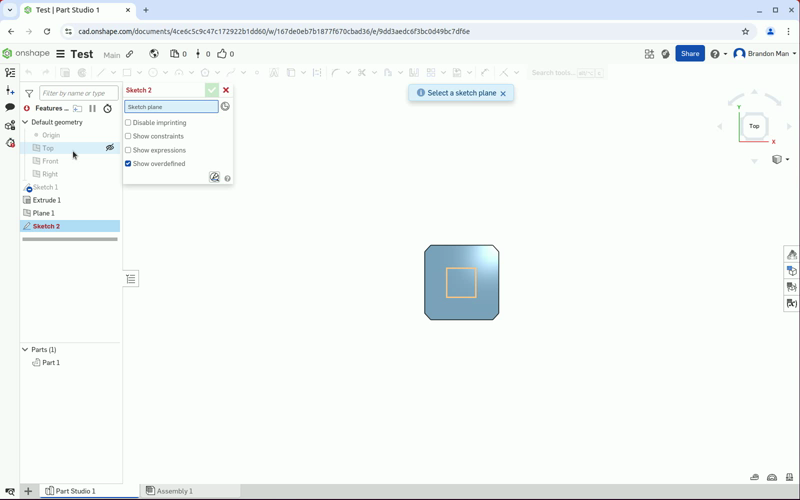
mouse_move(73, 215)
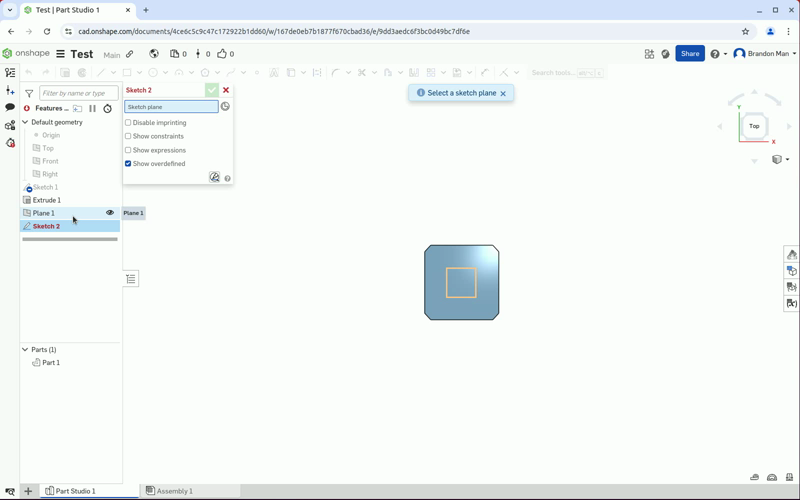
click(73, 215)
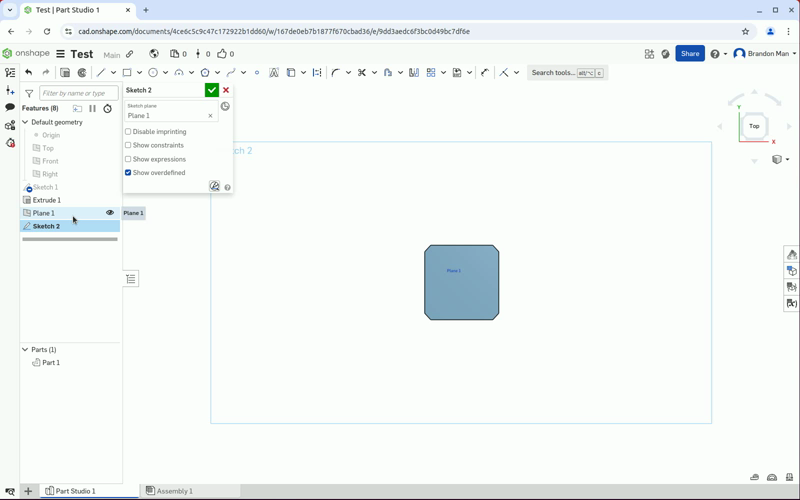
mouse_move(73, 352)
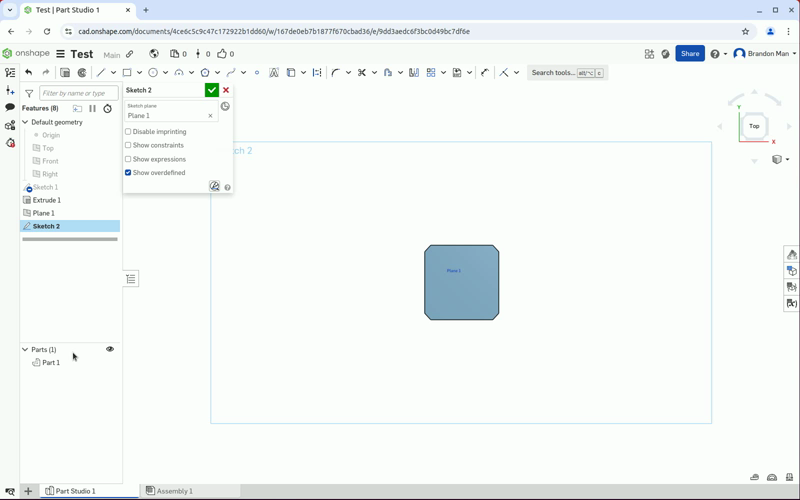
key(y)
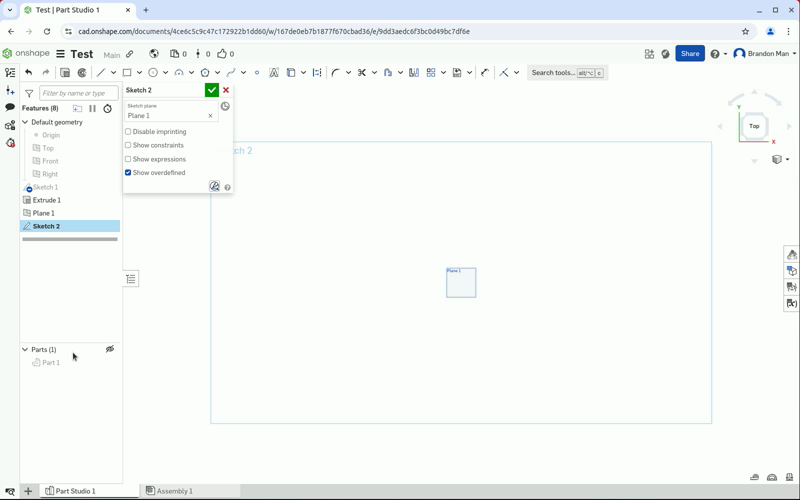
key(l)
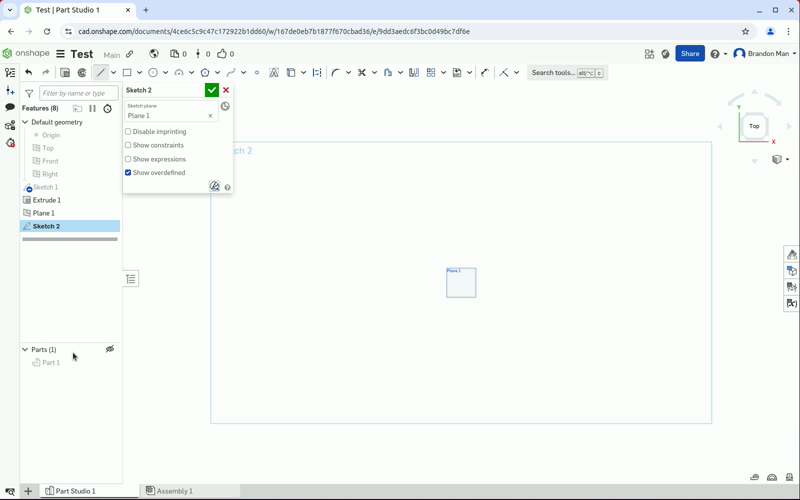
key_down(shift)
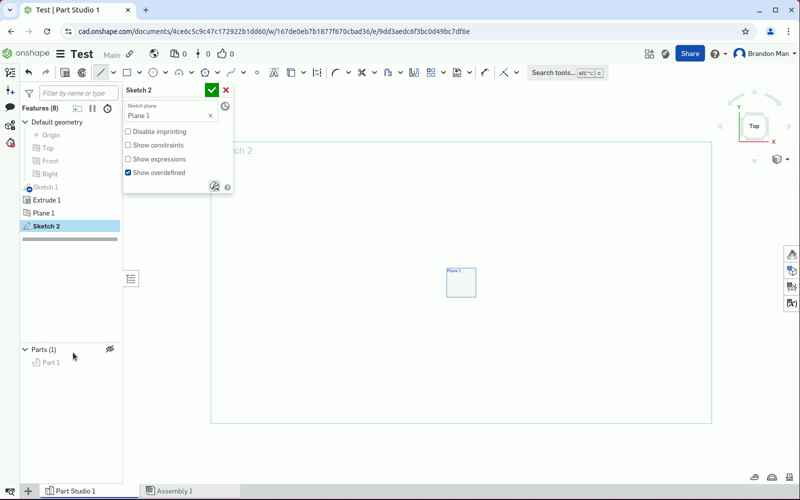
mouse_move(424, 306)
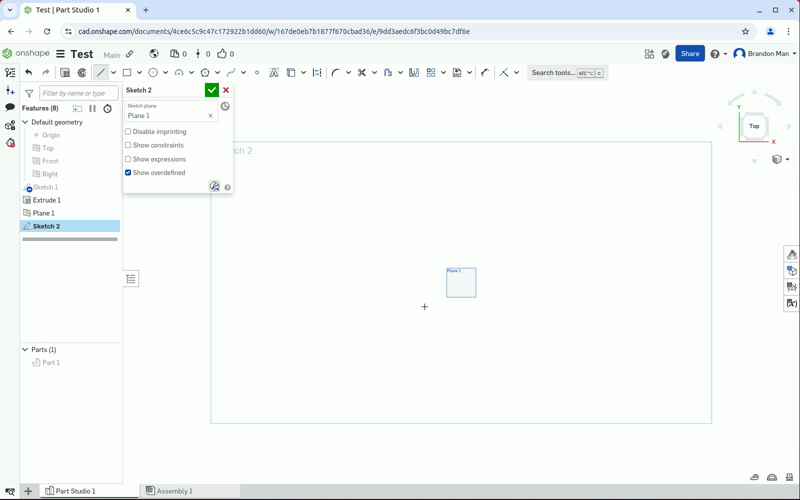
click(424, 306)
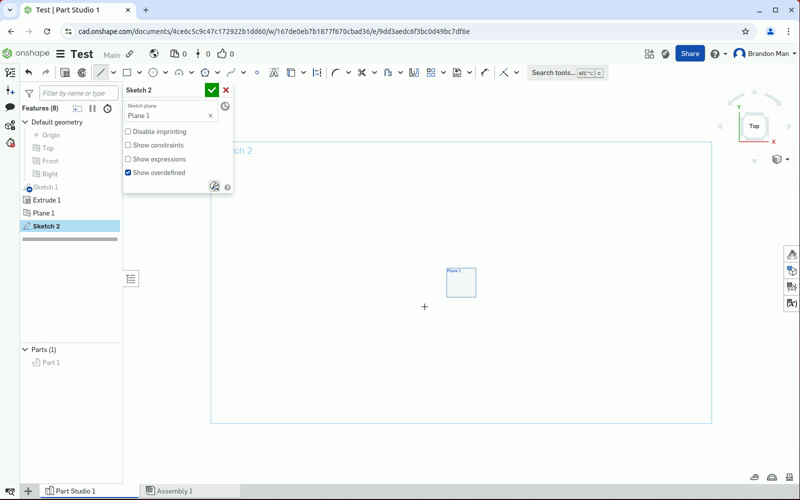
key_up(shift)
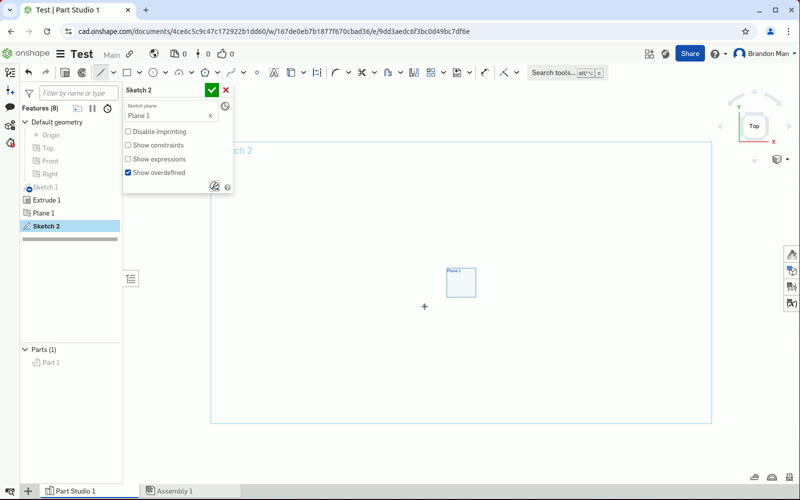
key_down(shift)
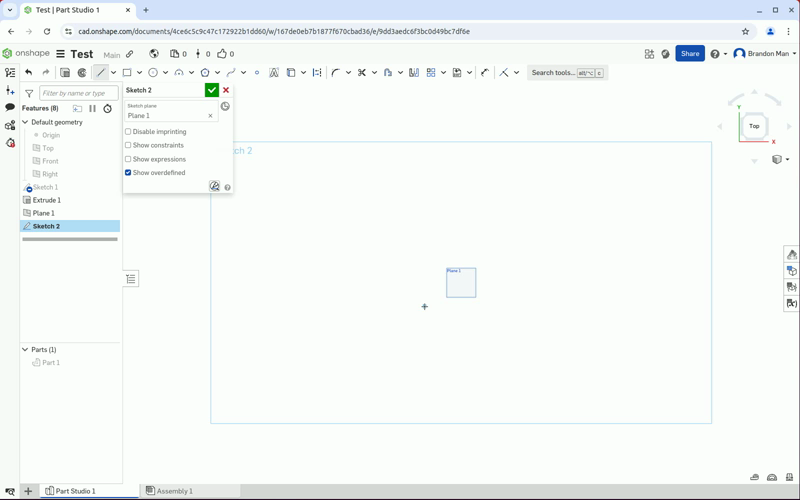
mouse_move(454, 306)
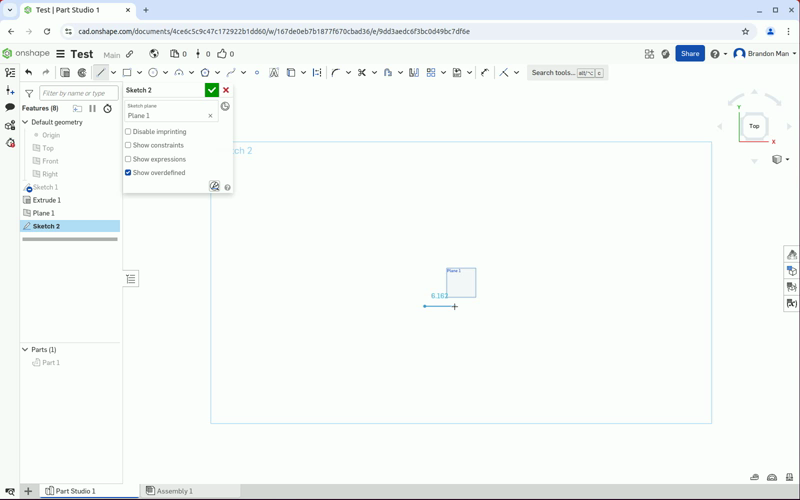
mouse_move(437, 319)
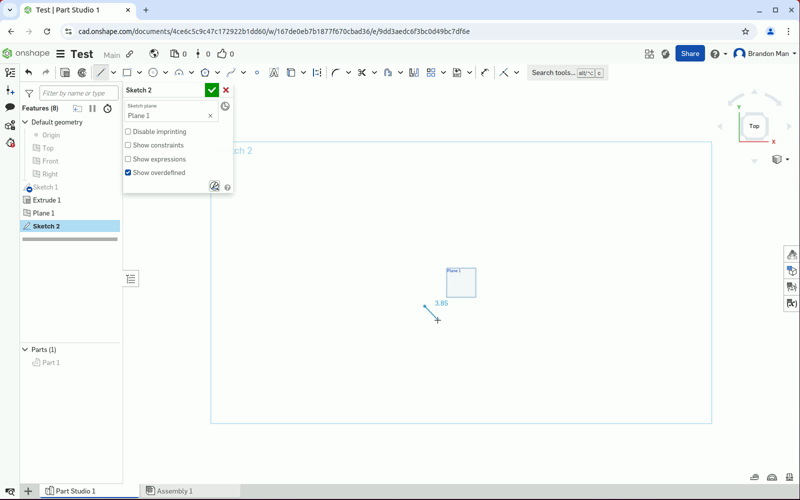
click(437, 319)
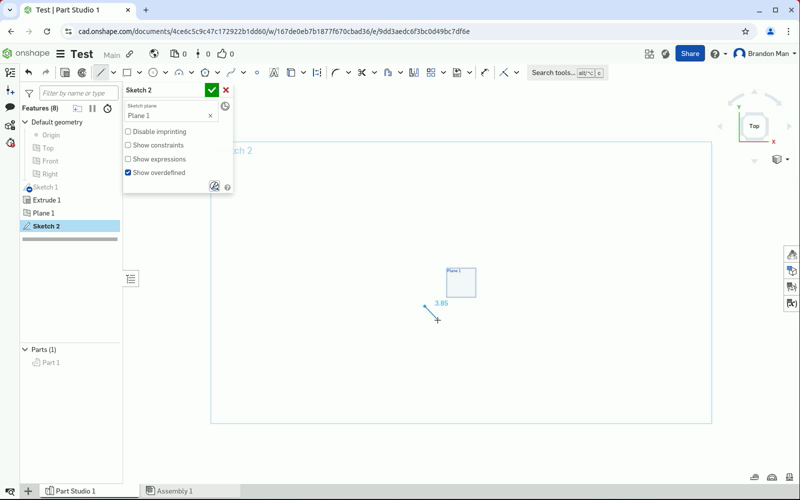
key_up(shift)
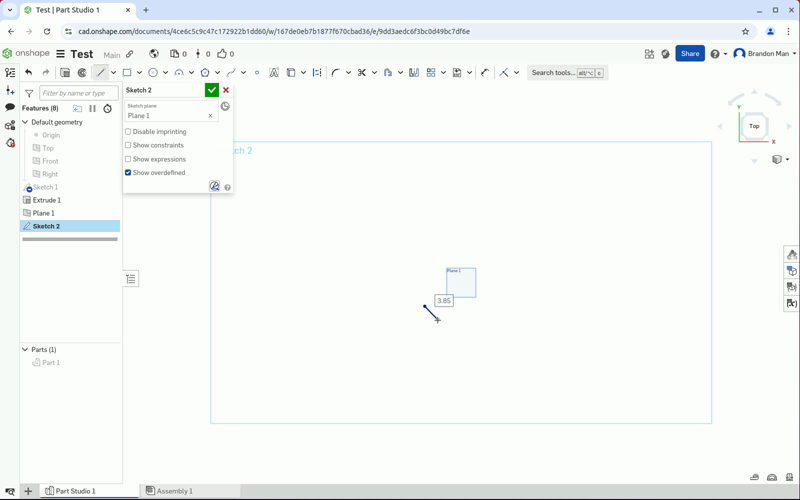
key_down(shift)
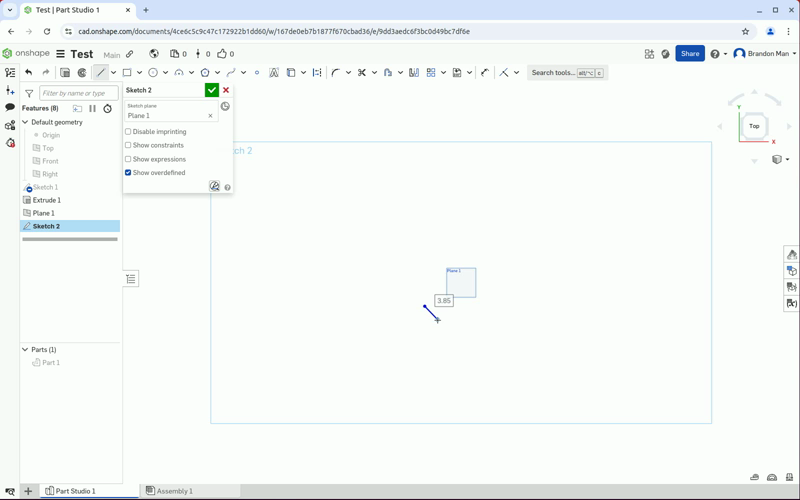
mouse_move(467, 319)
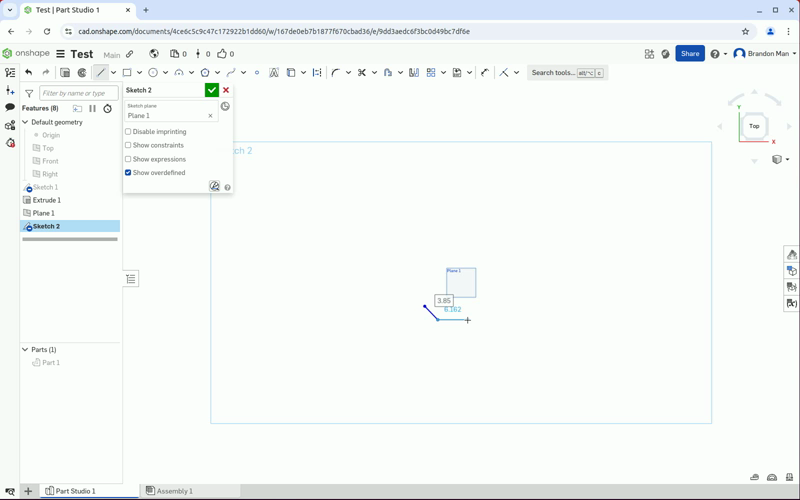
mouse_move(485, 319)
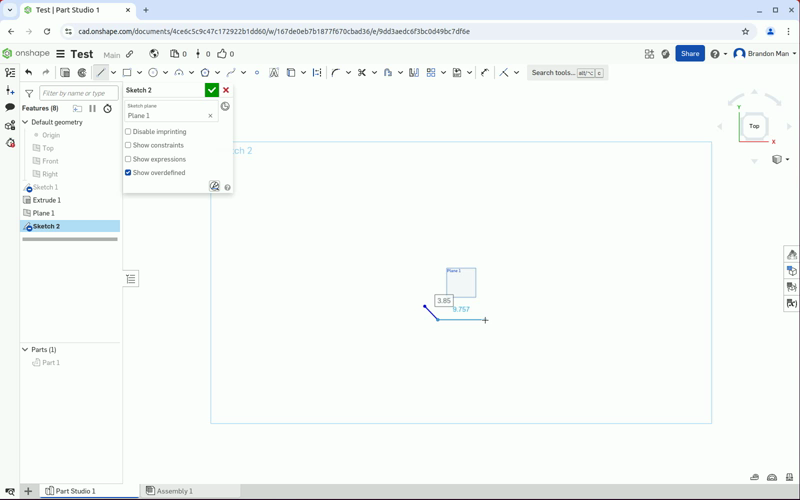
click(485, 319)
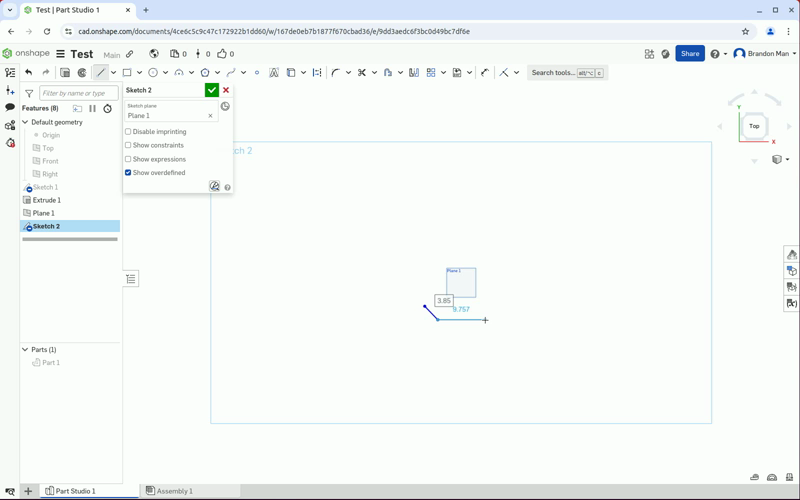
key_up(shift)
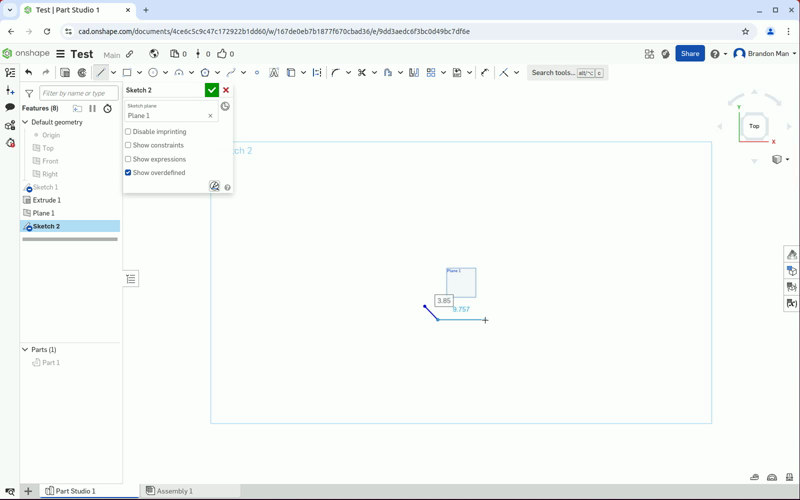
key_down(shift)
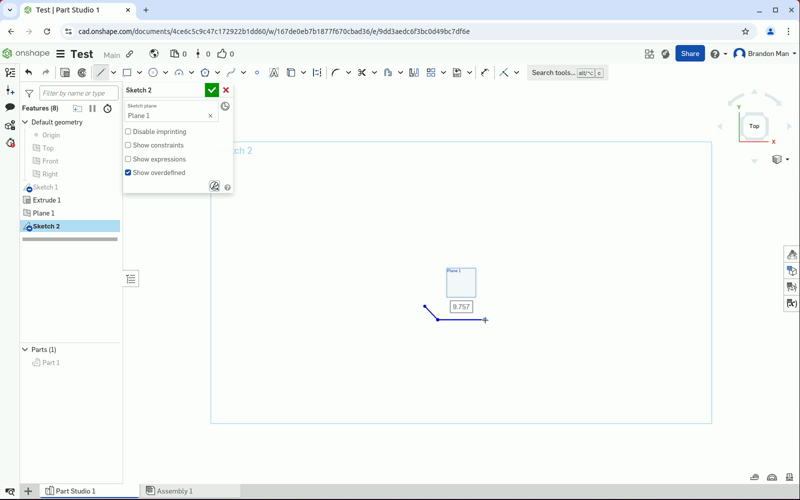
mouse_move(515, 319)
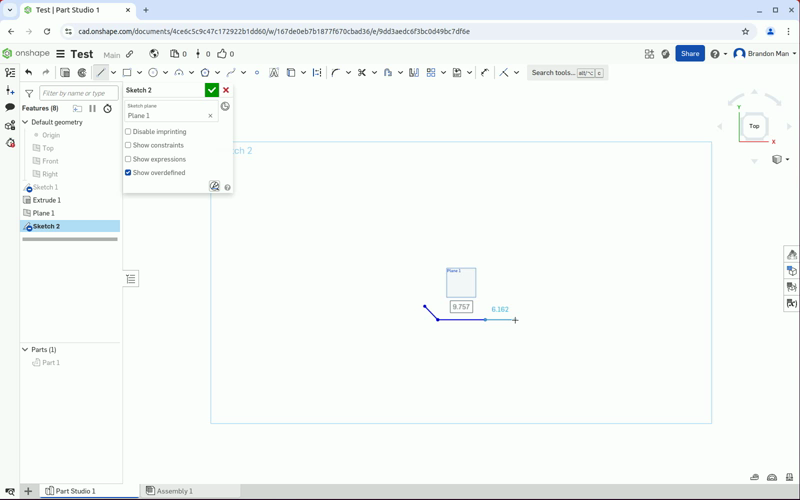
mouse_move(498, 306)
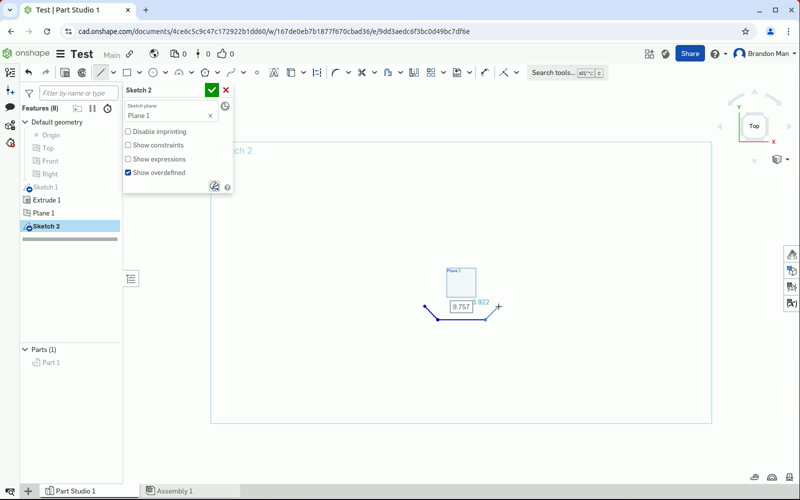
click(498, 306)
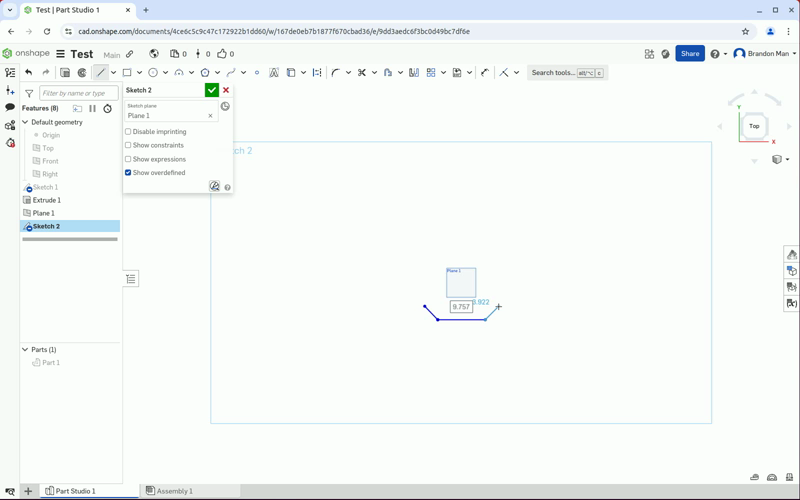
key_up(shift)
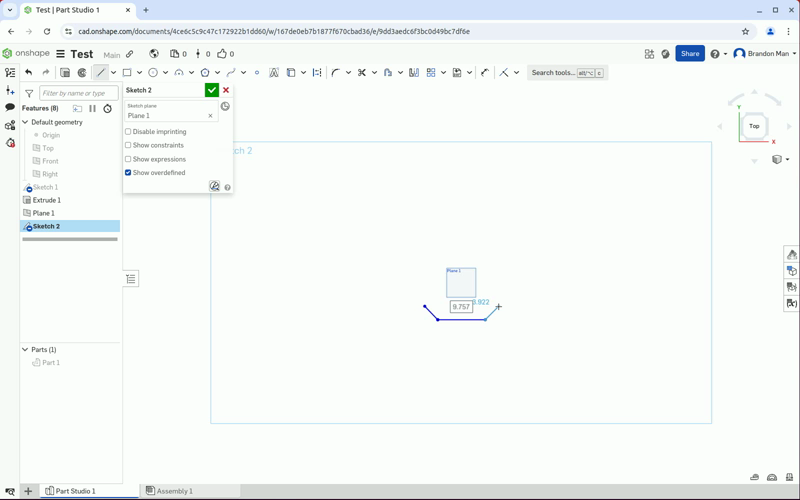
key_down(shift)
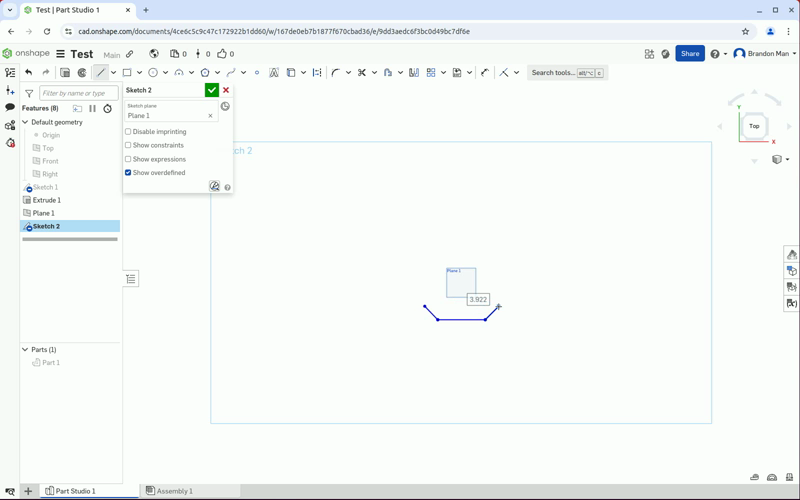
mouse_move(528, 306)
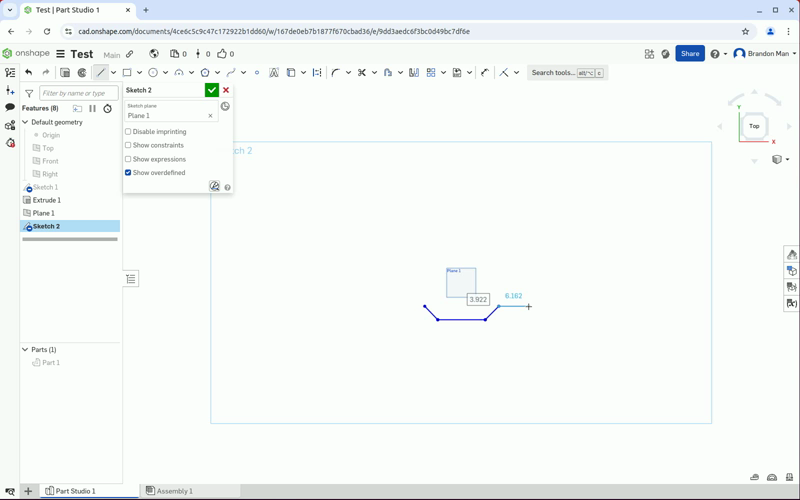
mouse_move(498, 258)
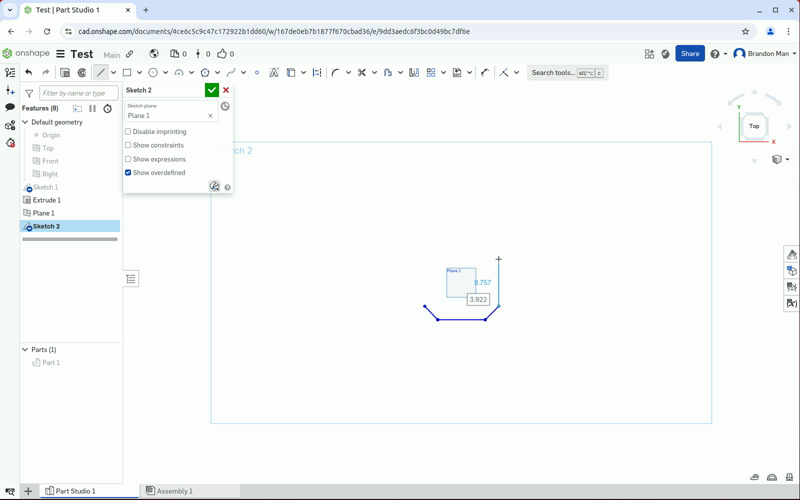
click(498, 258)
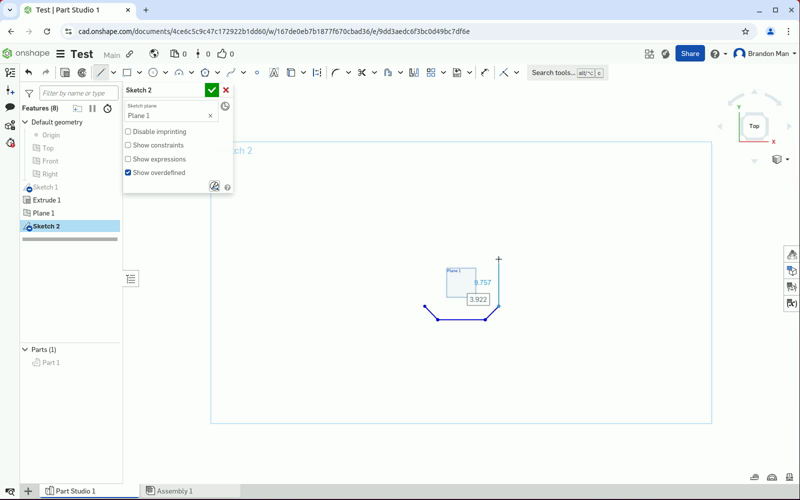
key_up(shift)
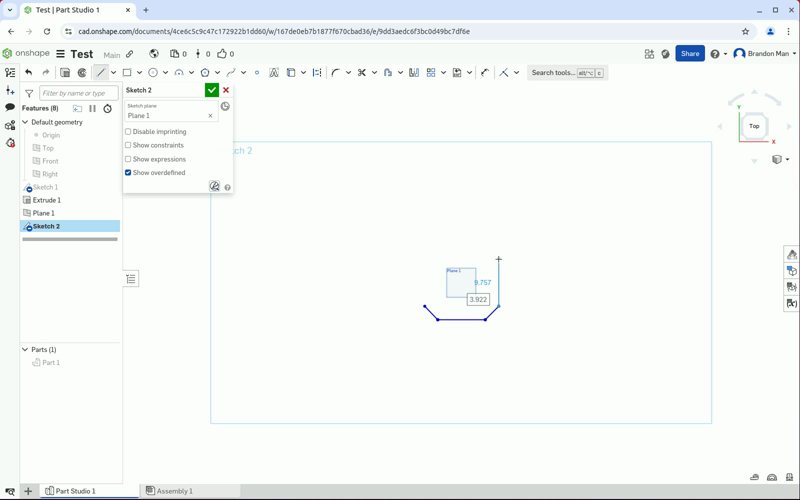
key_down(shift)
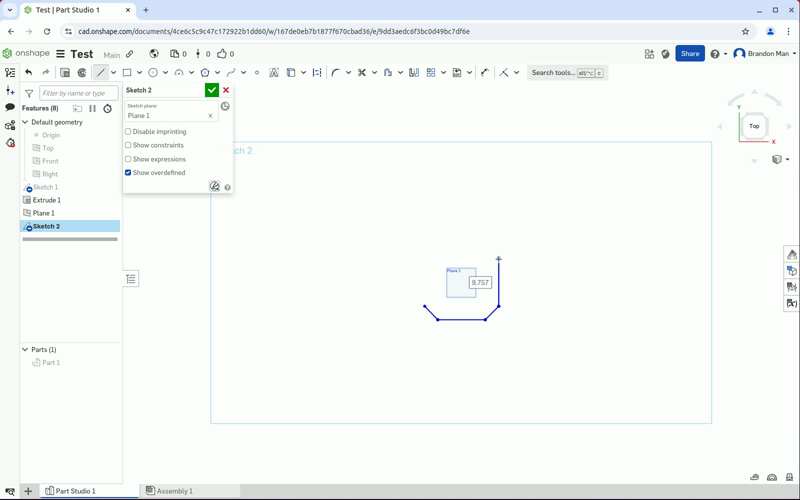
mouse_move(528, 258)
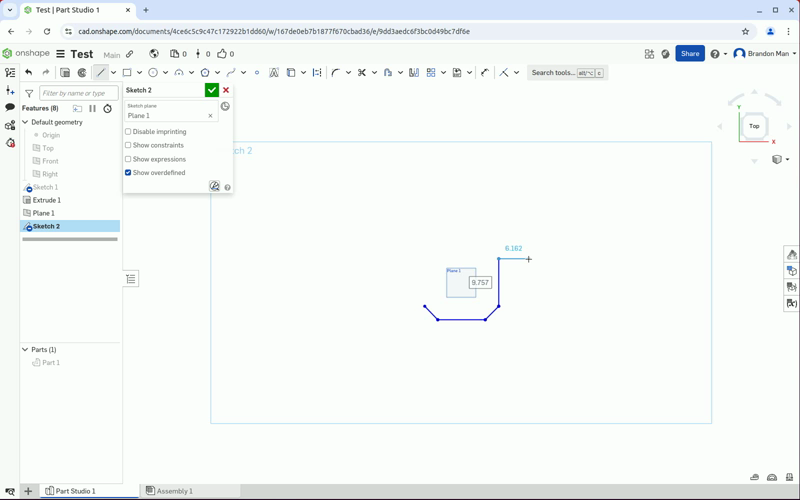
mouse_move(485, 245)
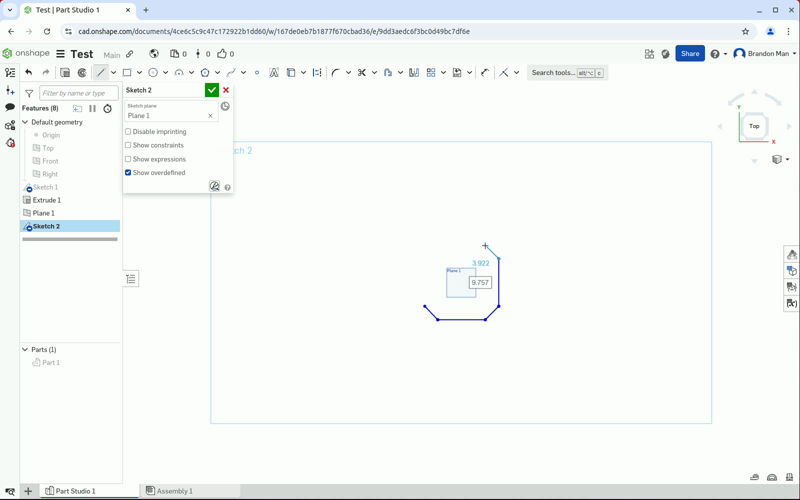
click(485, 245)
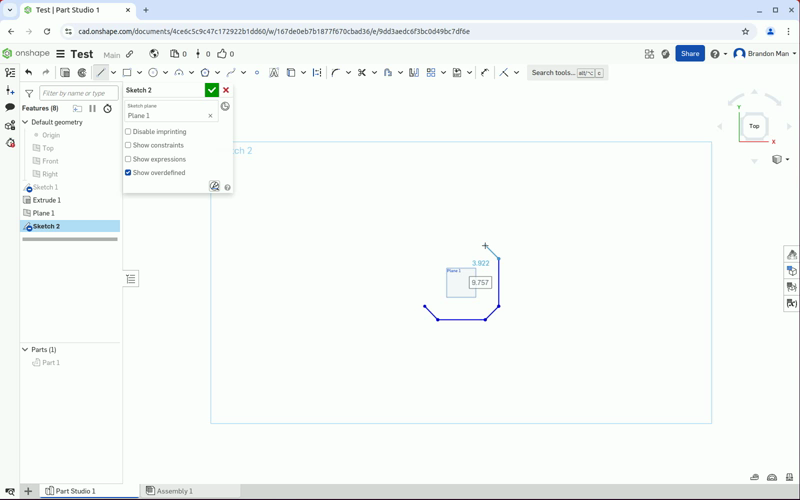
key_up(shift)
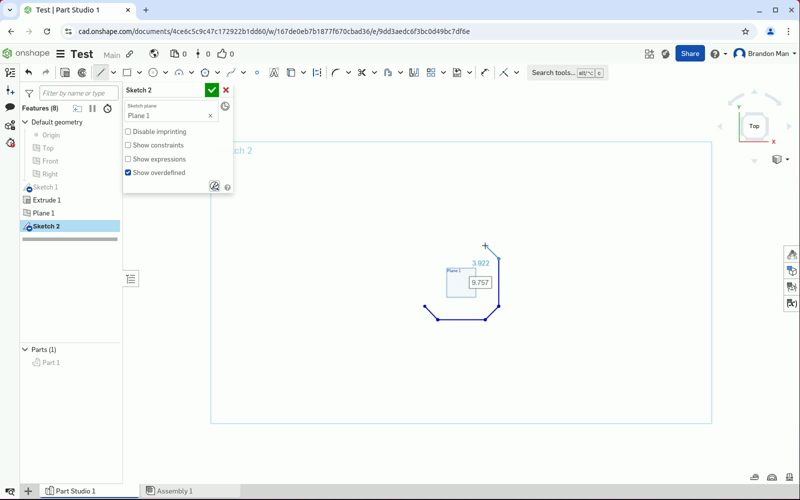
key_down(shift)
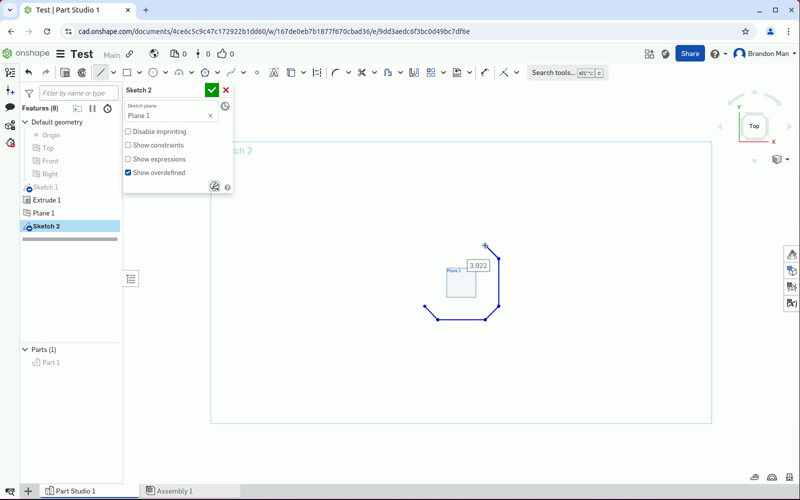
mouse_move(515, 245)
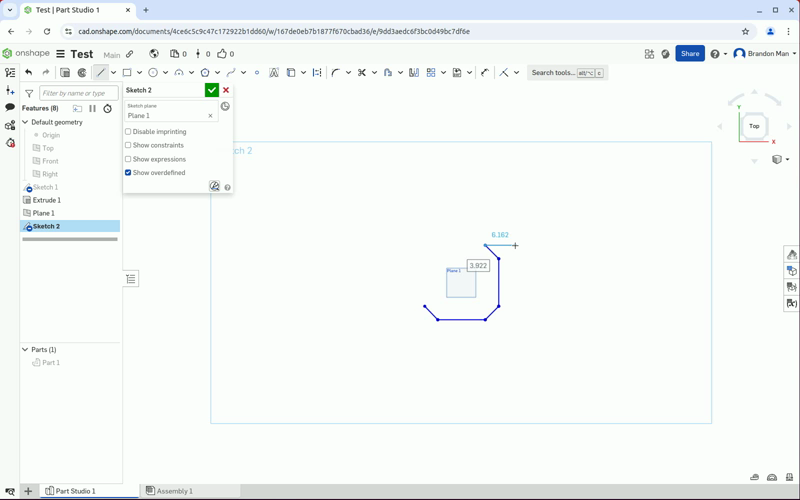
mouse_move(437, 245)
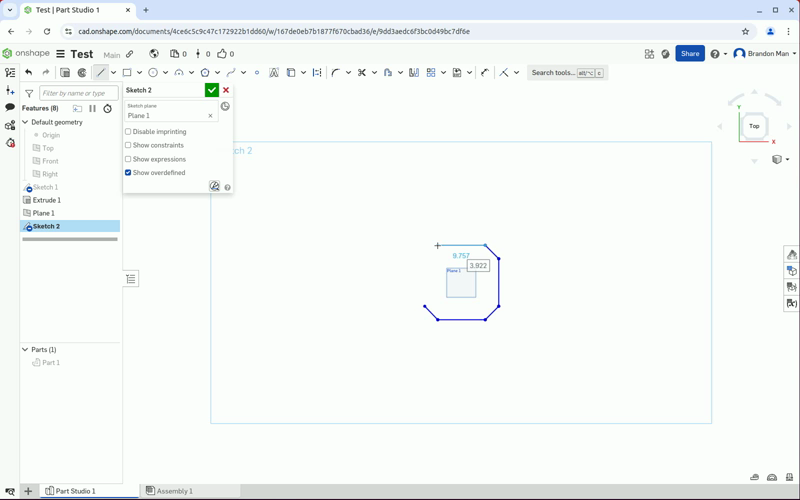
click(437, 245)
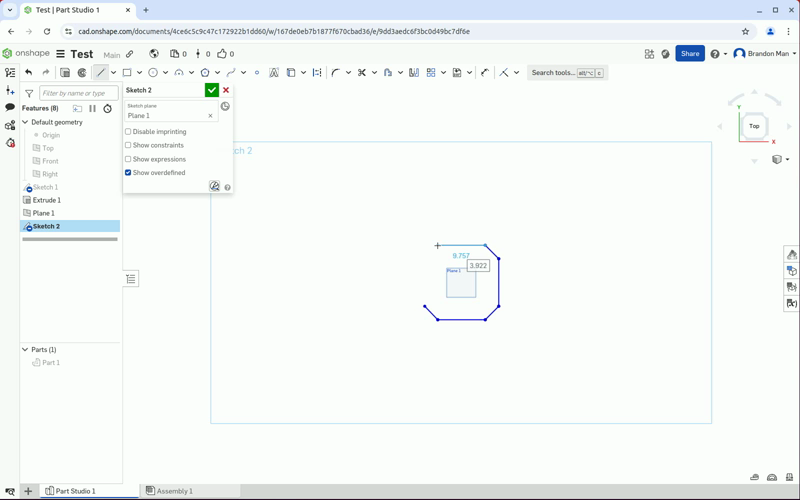
key_up(shift)
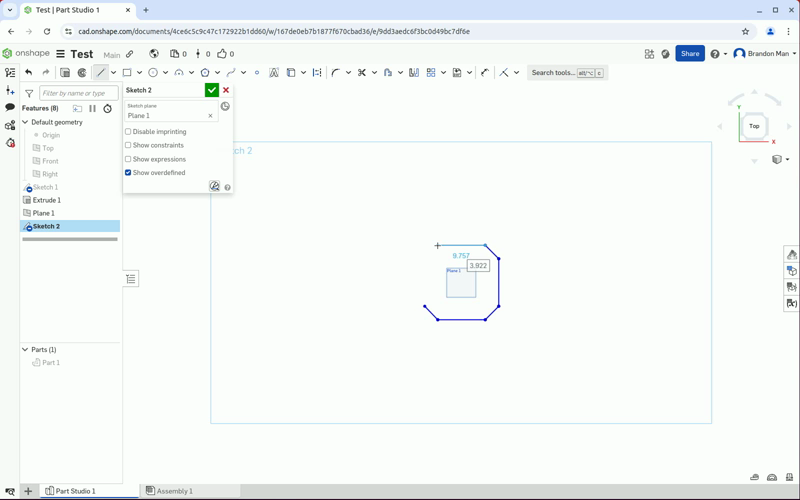
key_down(shift)
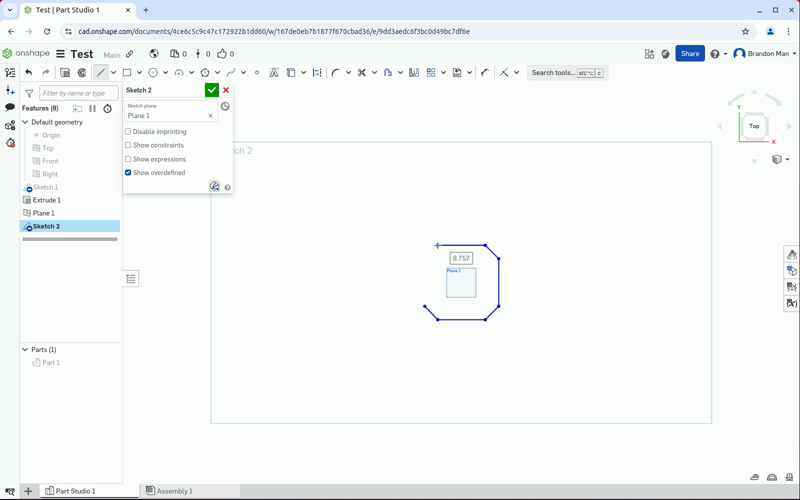
mouse_move(467, 245)
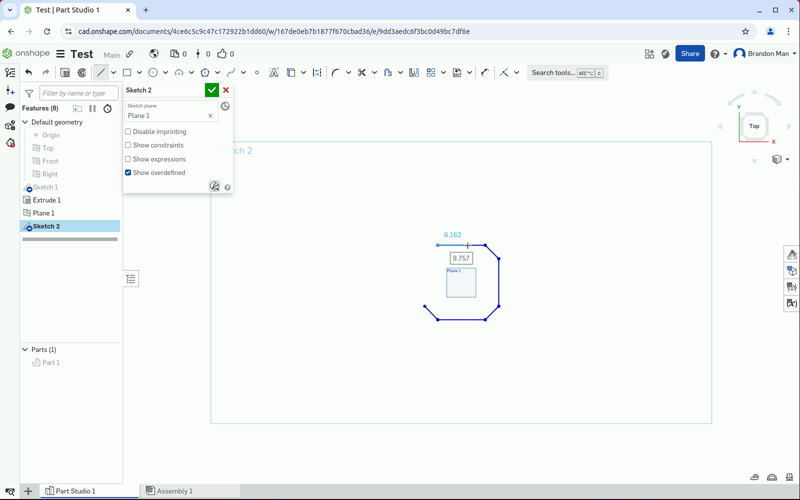
mouse_move(424, 258)
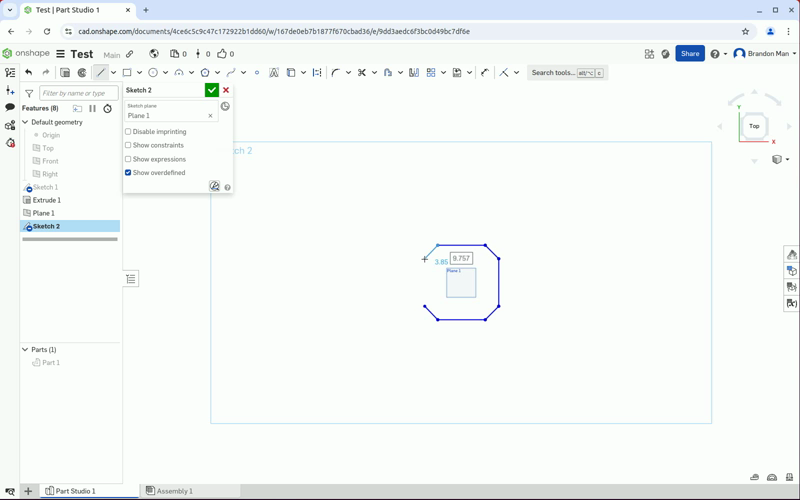
click(424, 258)
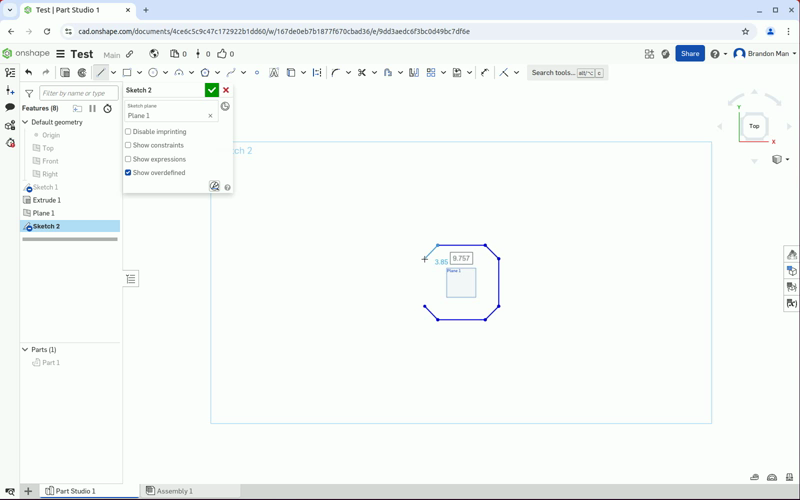
key_up(shift)
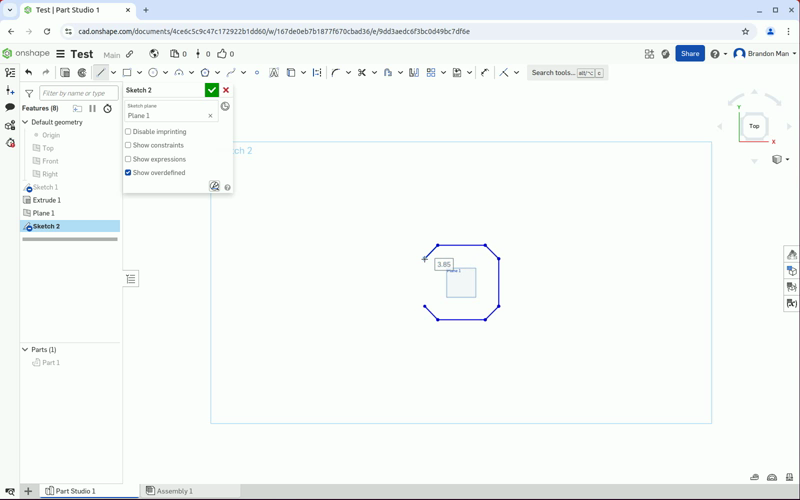
mouse_move(454, 258)
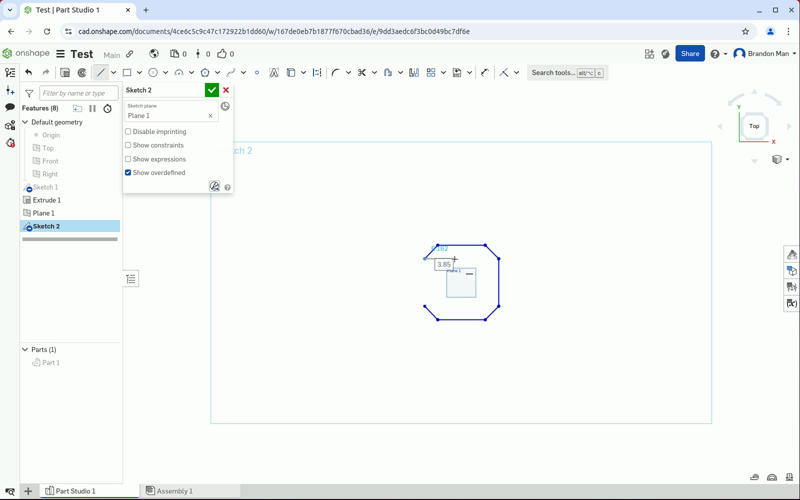
key_down(shift)
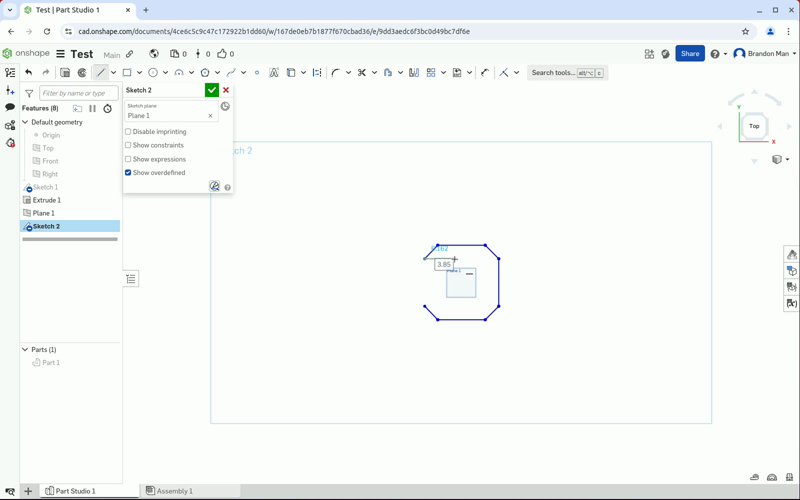
mouse_move(424, 306)
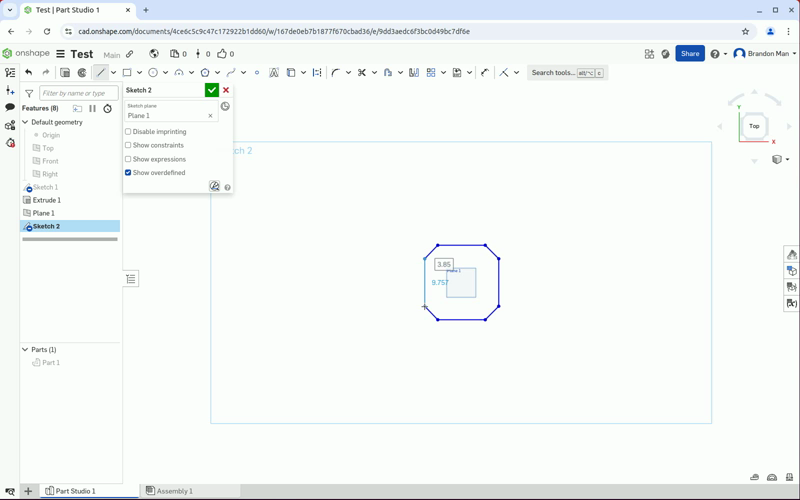
key_up(shift)
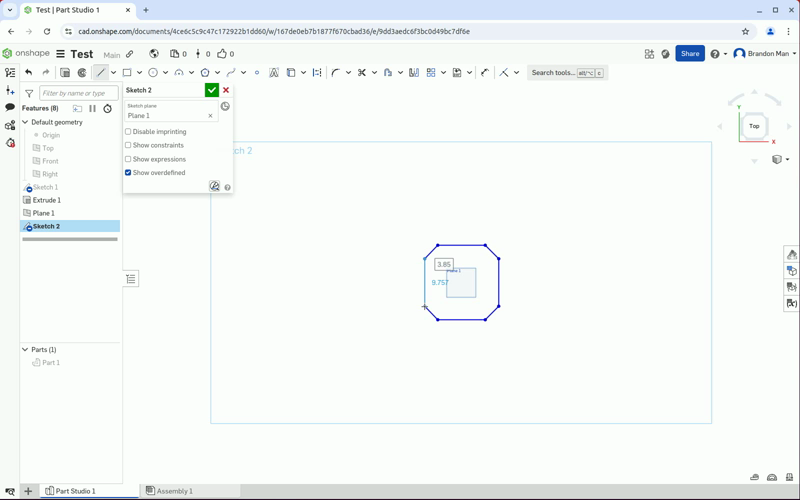
click(424, 306)
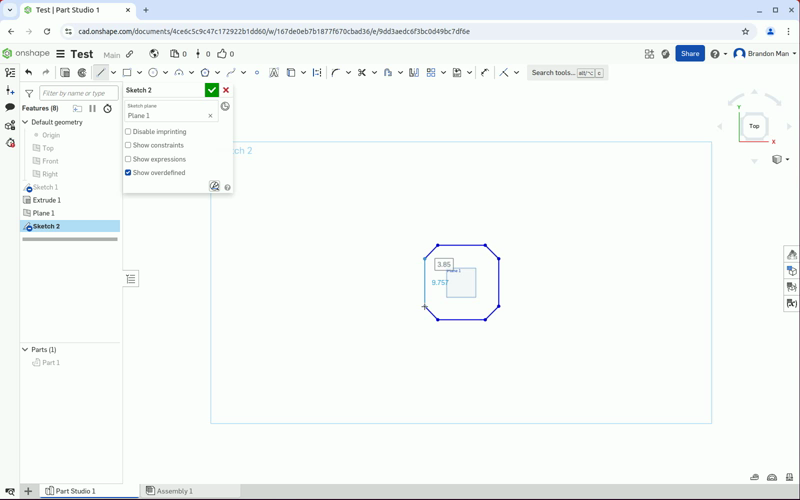
key(esc)
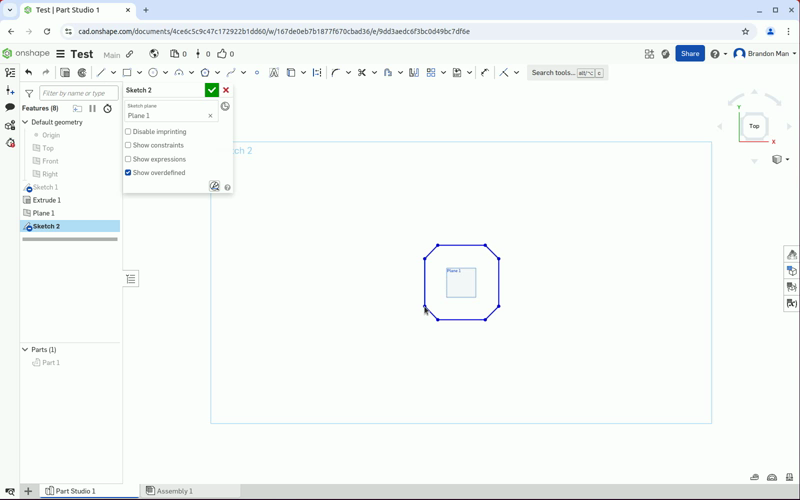
mouse_move(492, 274)
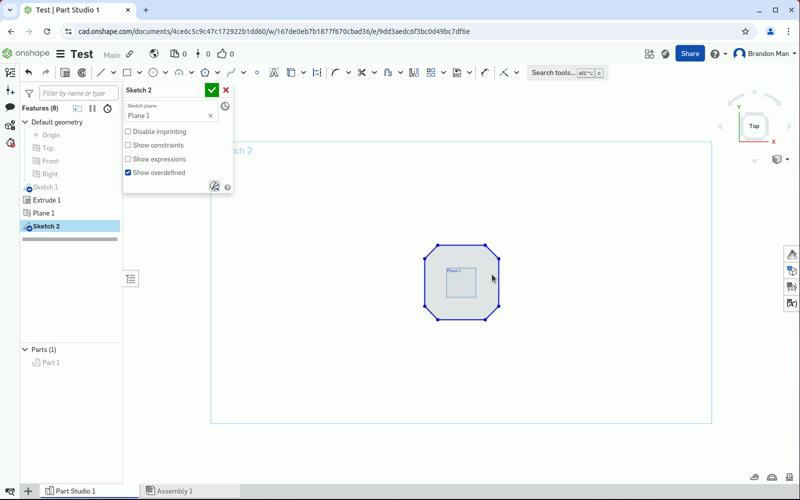
click(492, 274)
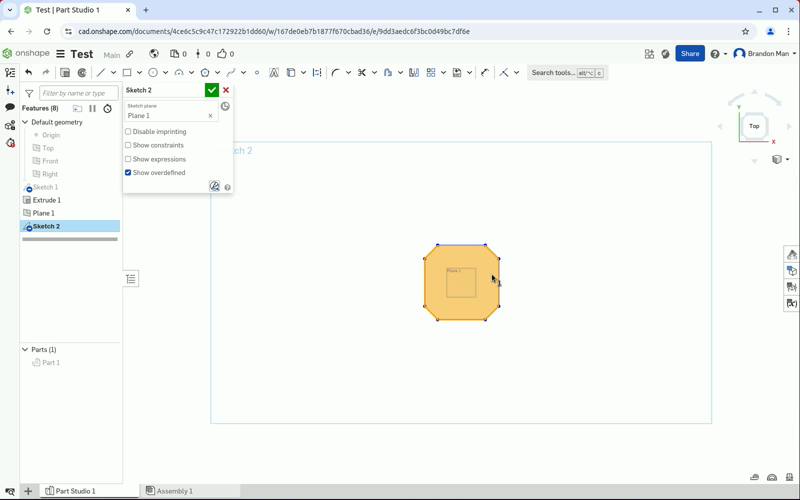
mouse_move(73, 352)
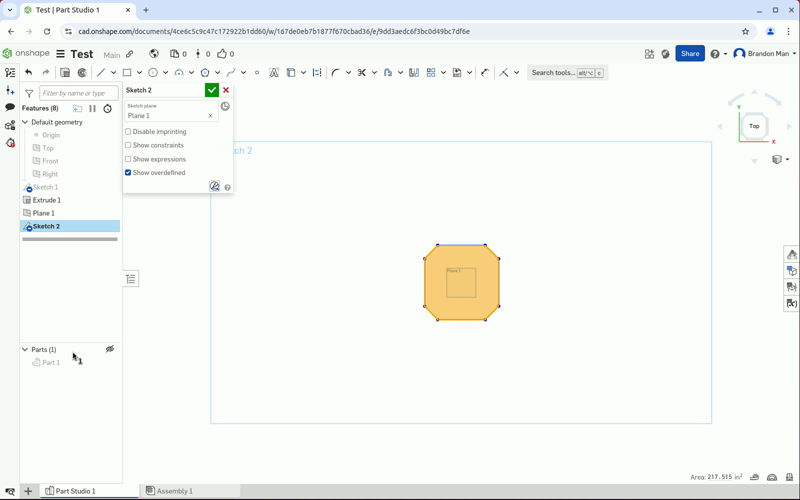
key(shift+y)
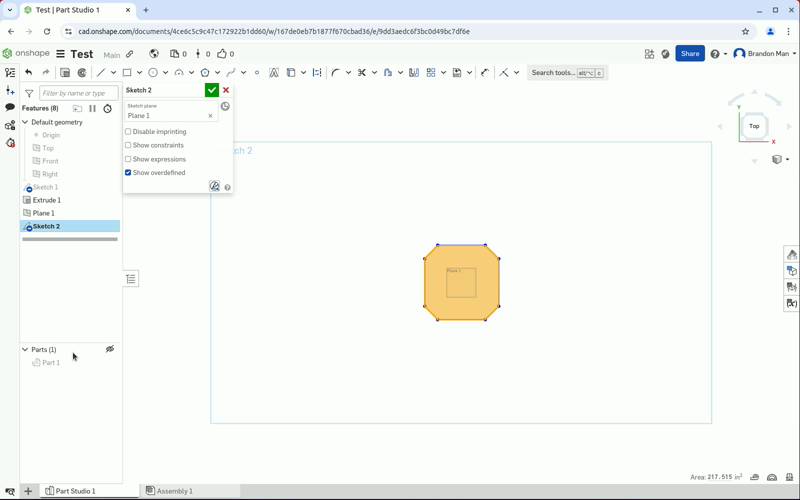
key(shift+e)
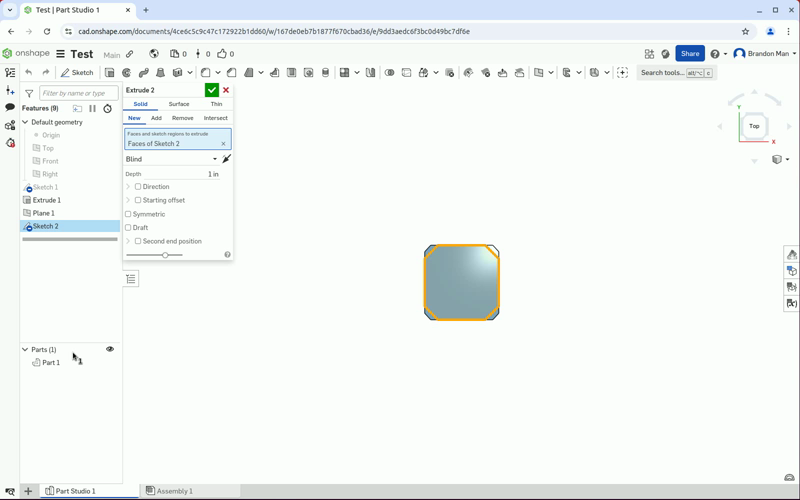
mouse_move(143, 106)
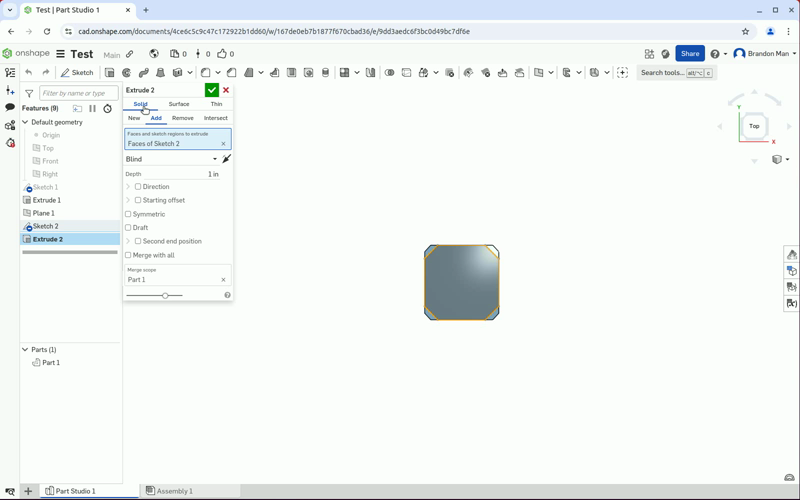
click(143, 106)
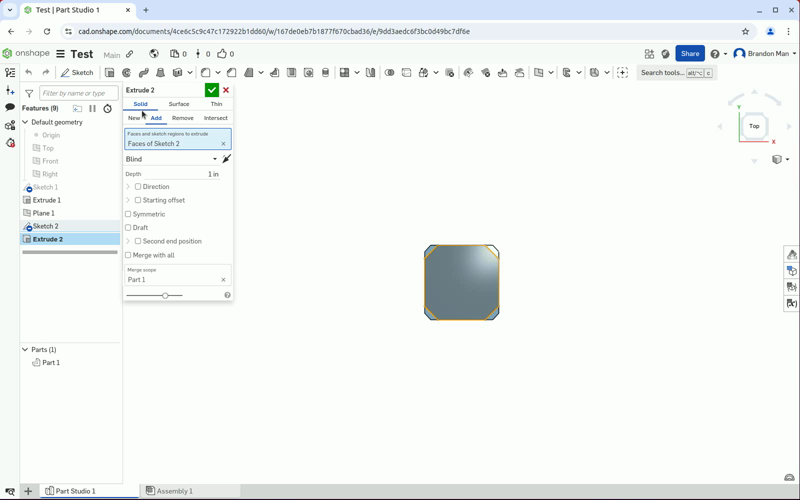
mouse_move(137, 120)
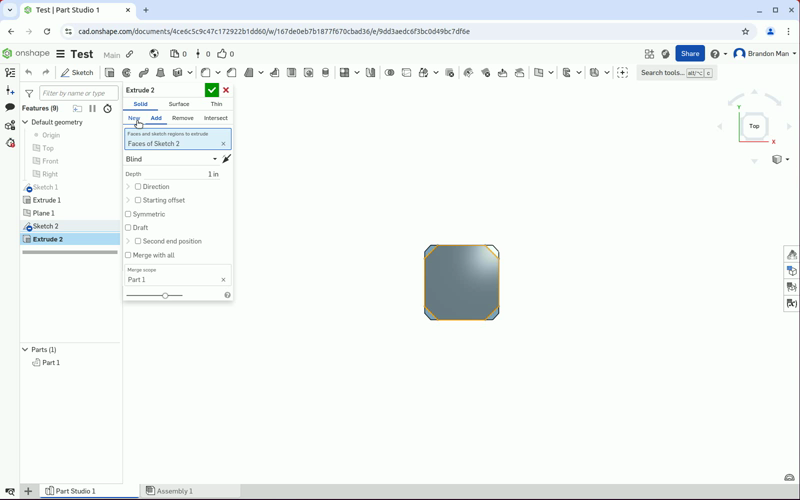
click(137, 120)
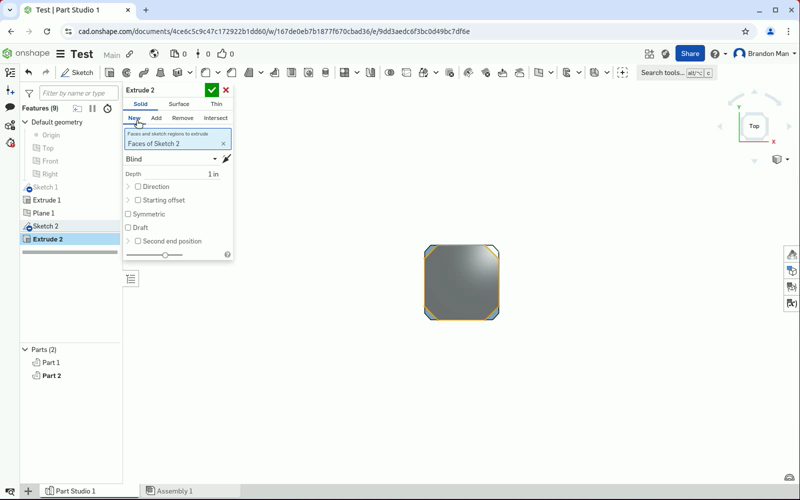
key(tab, 4)
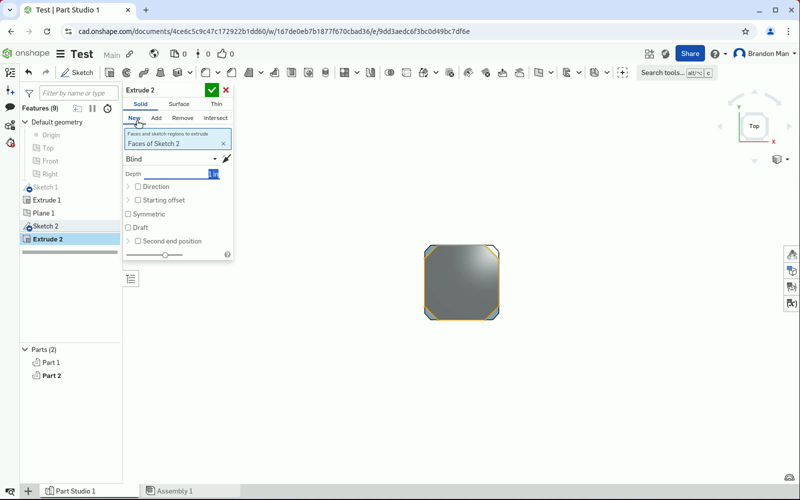
text(6.018)
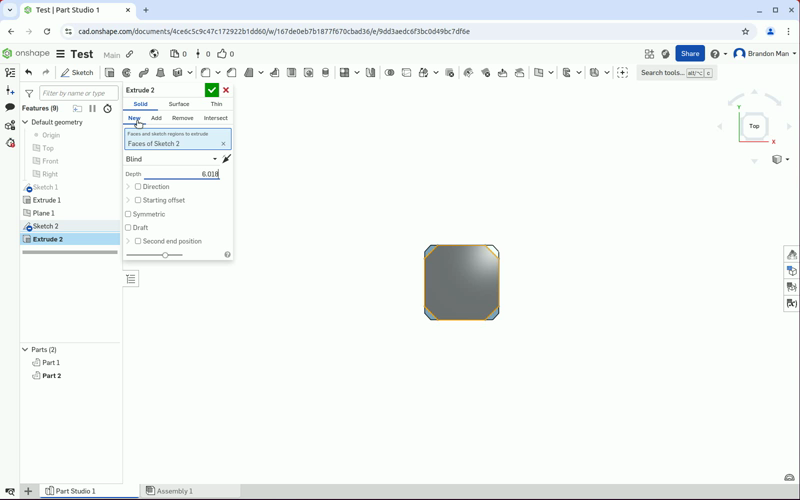
key(enter)
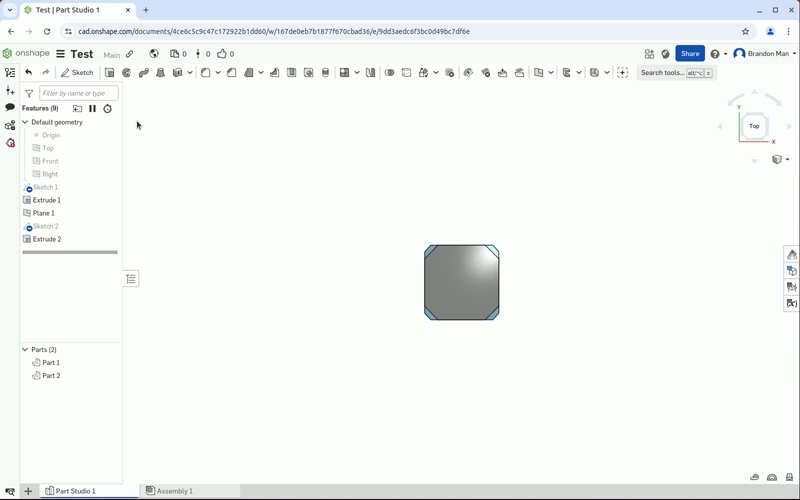
key(shift+h)
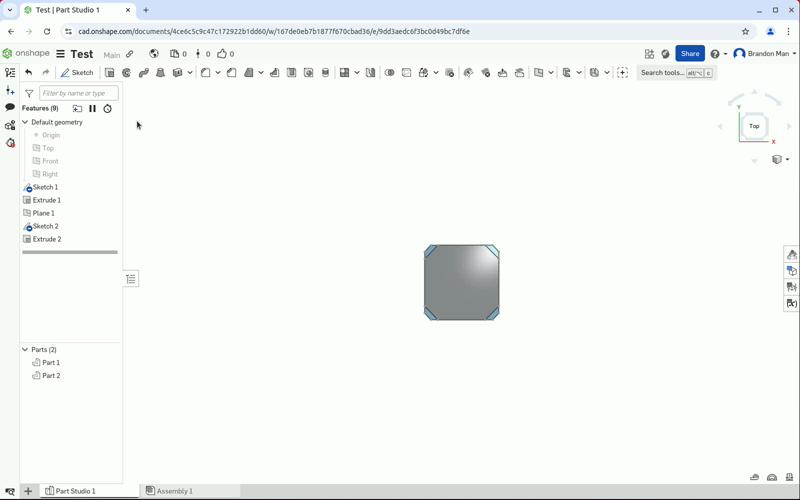
key(shift+h)
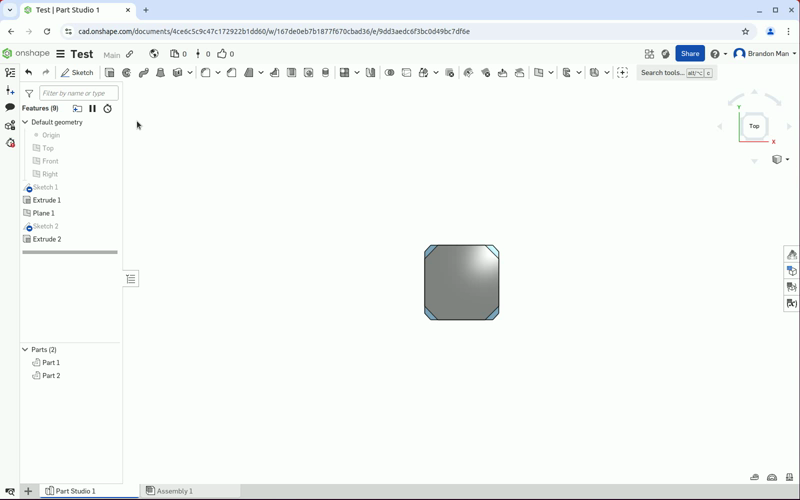
mouse_move(73, 189)
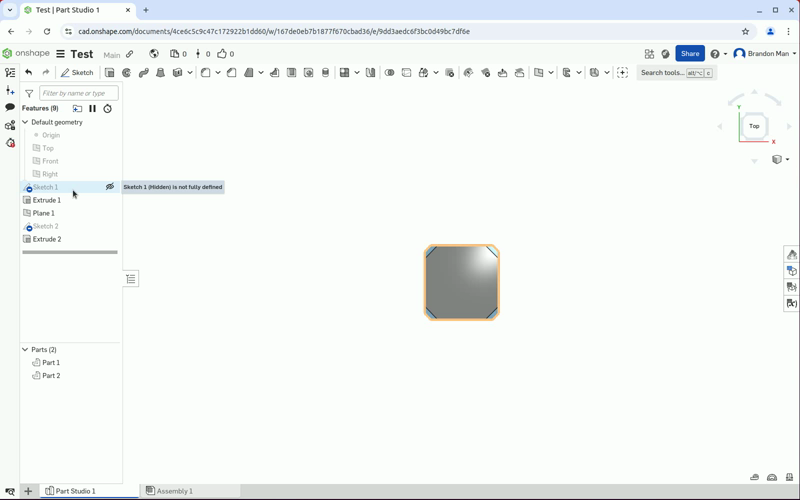
click(73, 189)
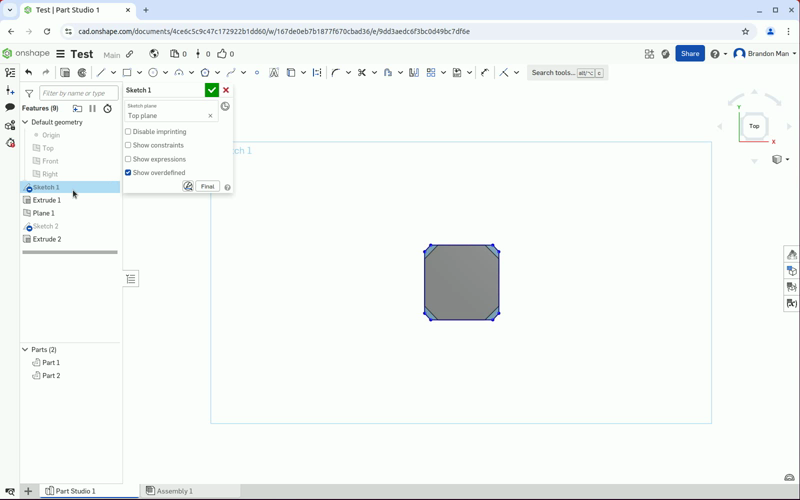
mouse_move(229, 92)
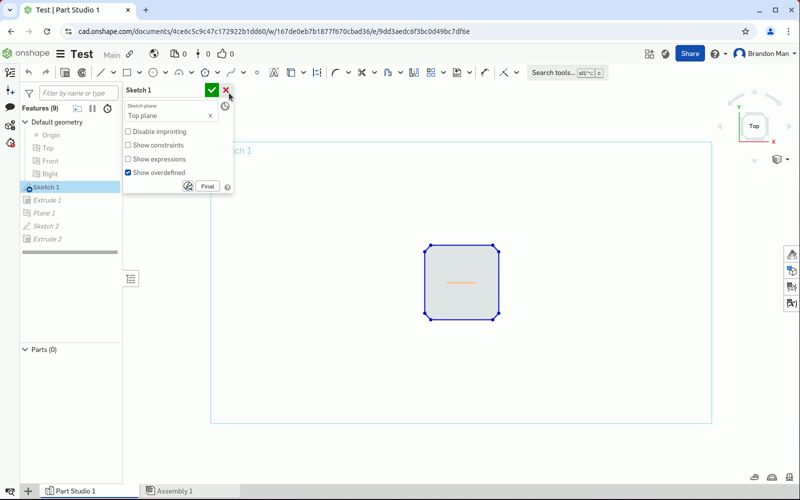
click(229, 92)
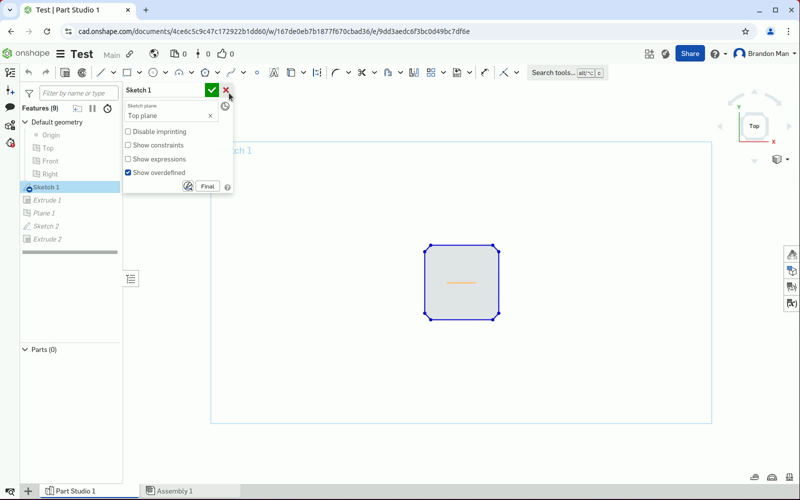
key(shift+s)
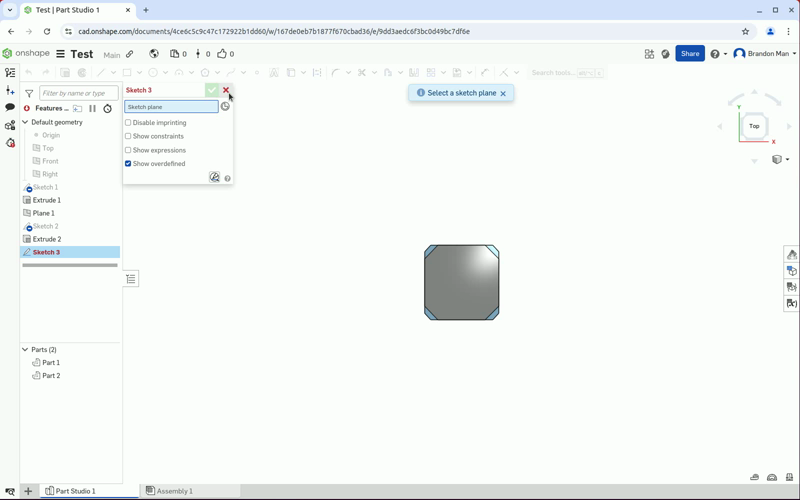
mouse_move(73, 150)
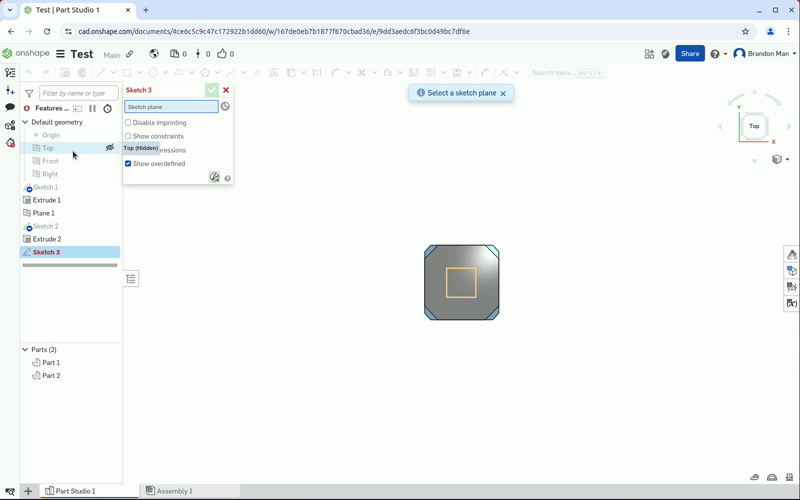
click(73, 150)
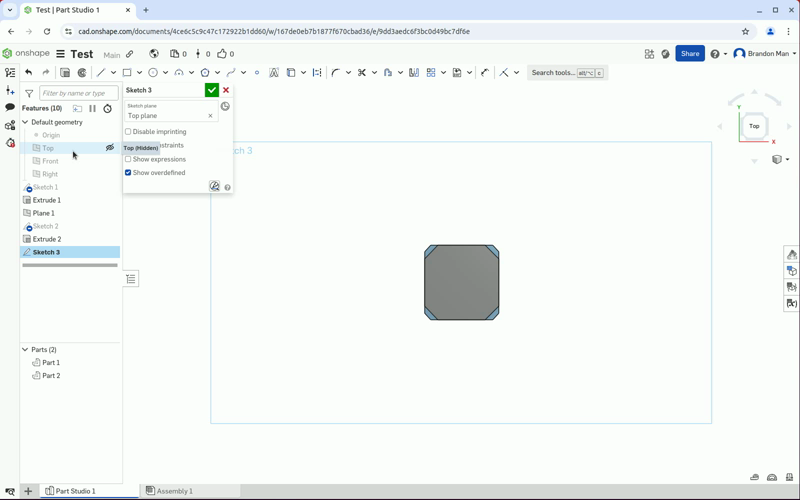
mouse_move(73, 352)
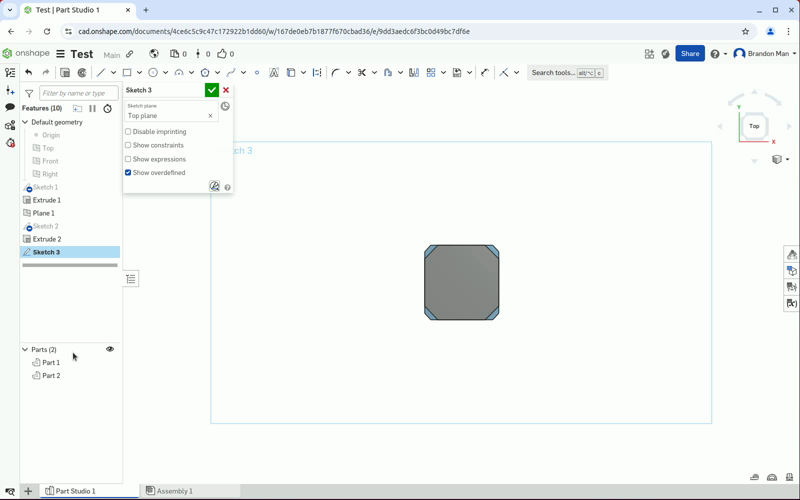
key(y)
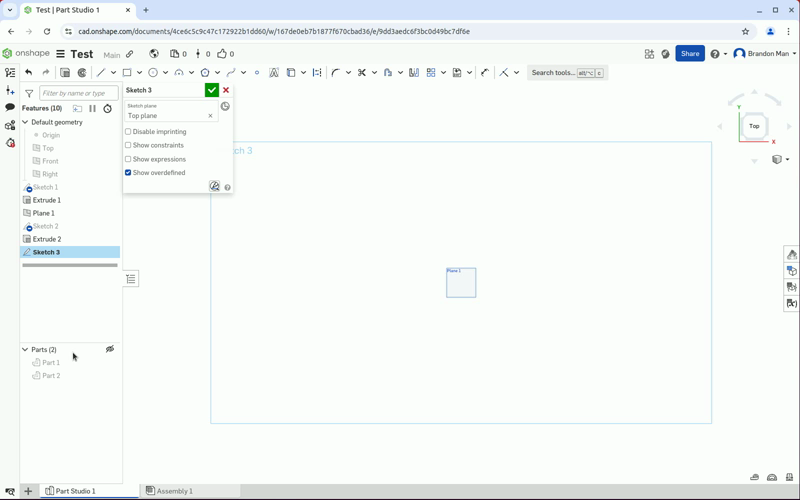
key(l)
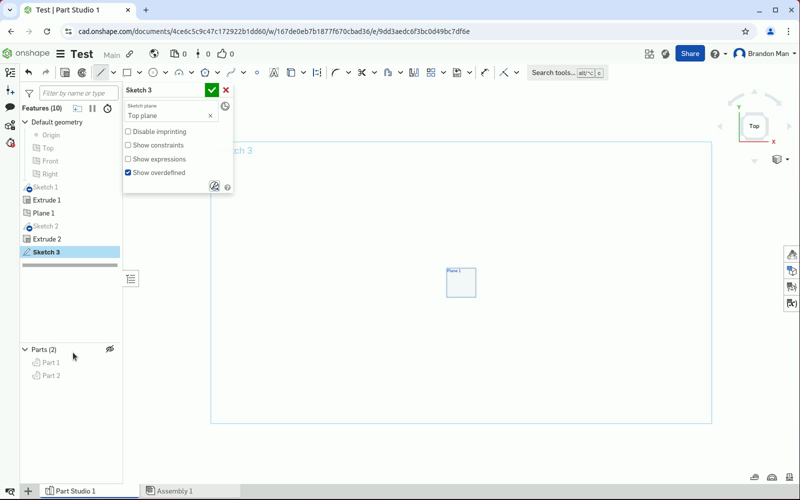
key_down(shift)
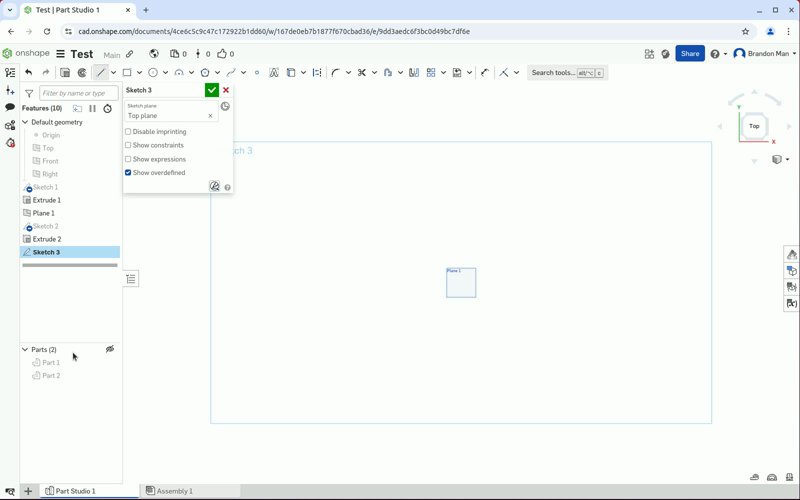
mouse_move(424, 313)
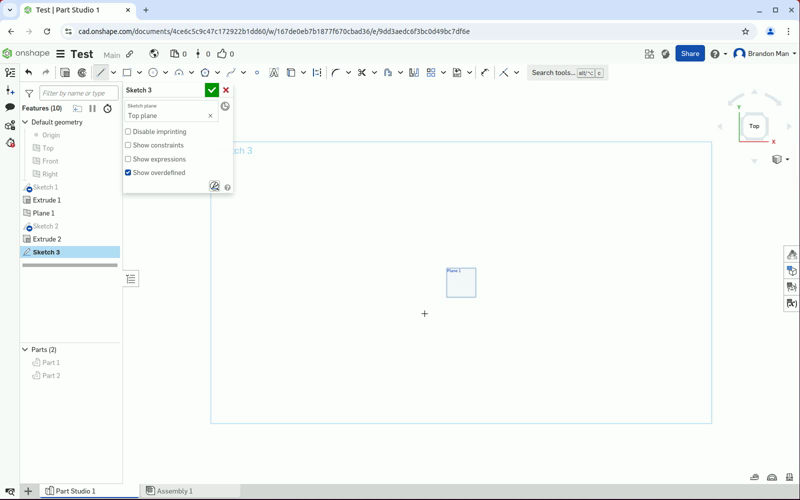
click(424, 313)
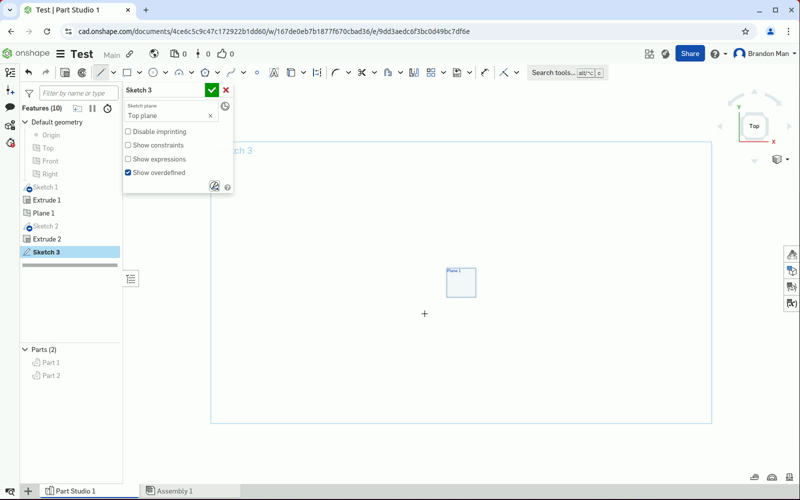
key_up(shift)
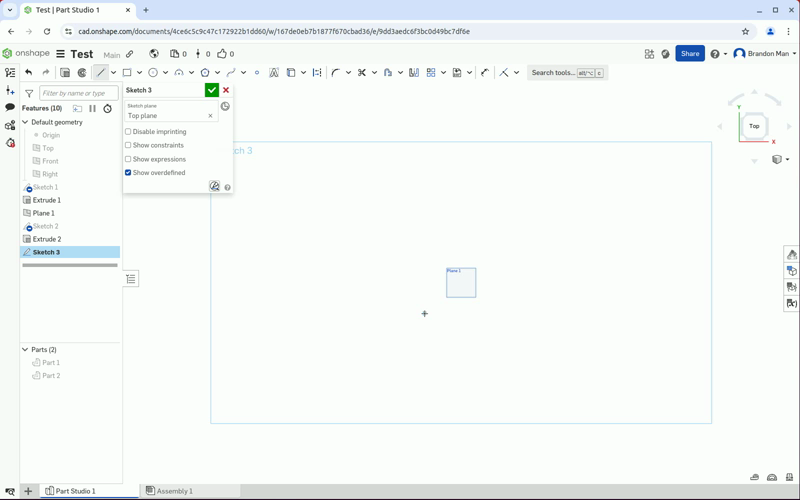
key_down(shift)
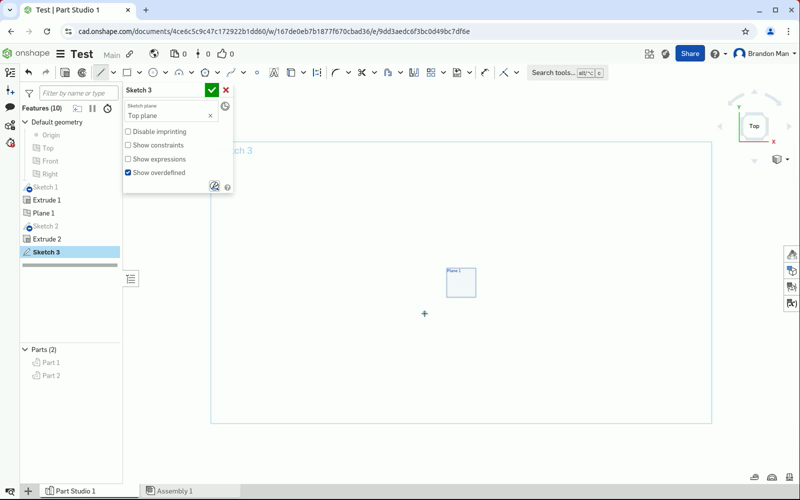
mouse_move(454, 313)
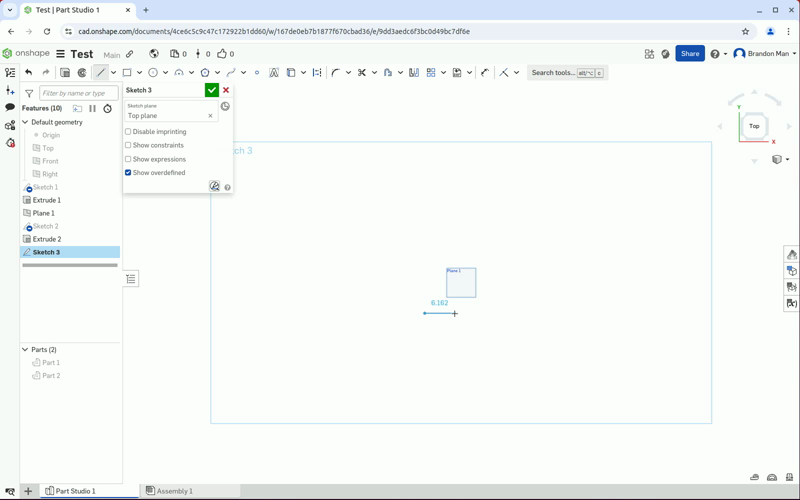
mouse_move(430, 319)
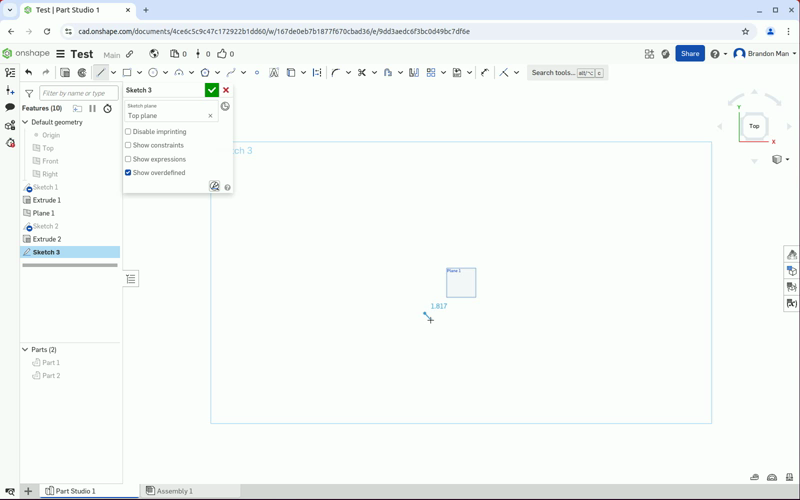
click(430, 319)
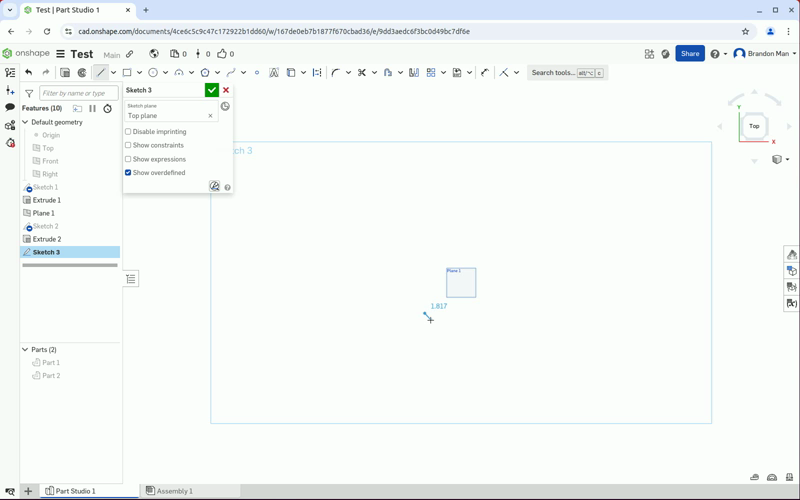
key_up(shift)
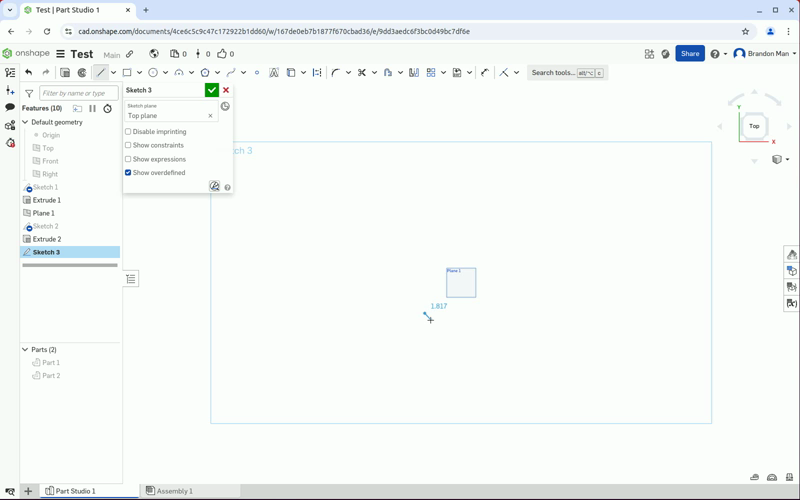
key_down(shift)
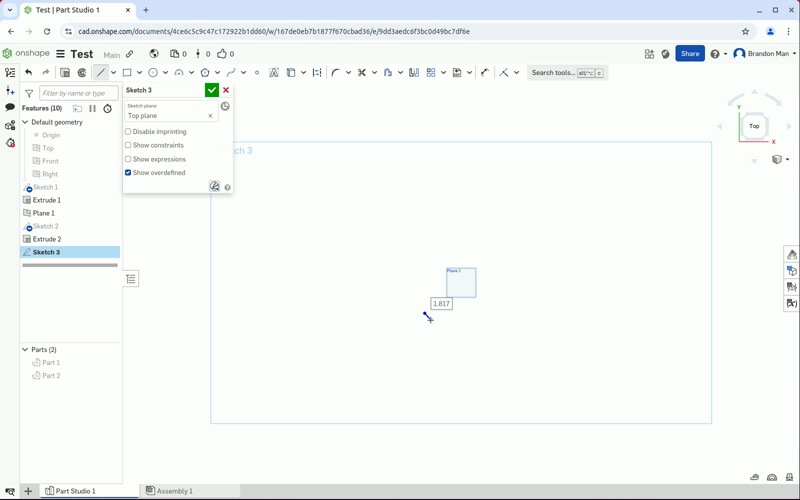
mouse_move(492, 319)
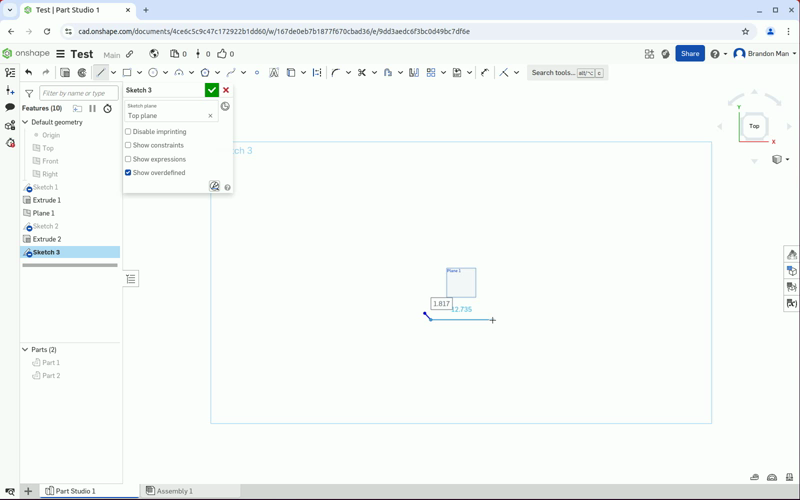
click(492, 319)
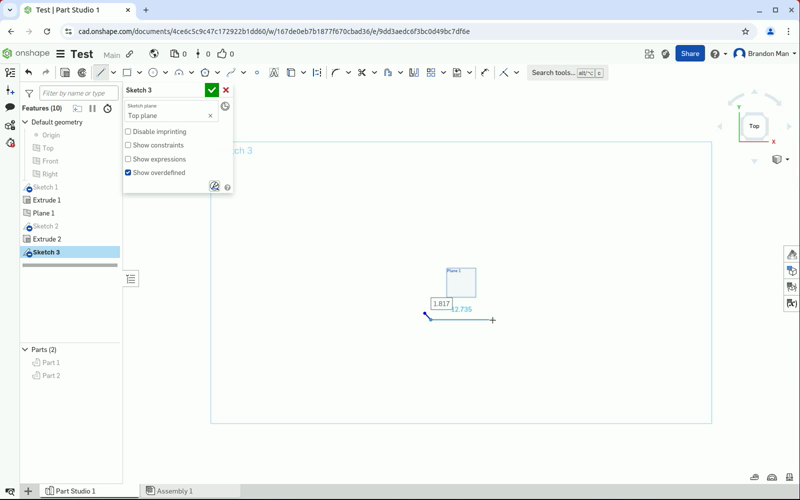
key_up(shift)
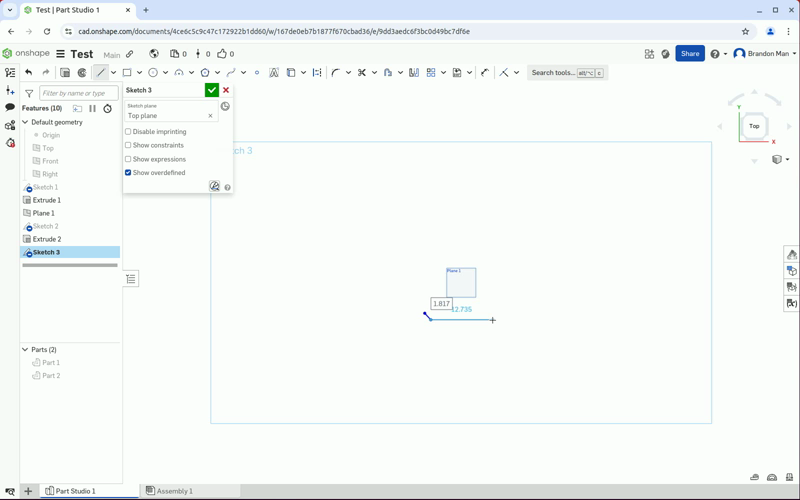
key_down(shift)
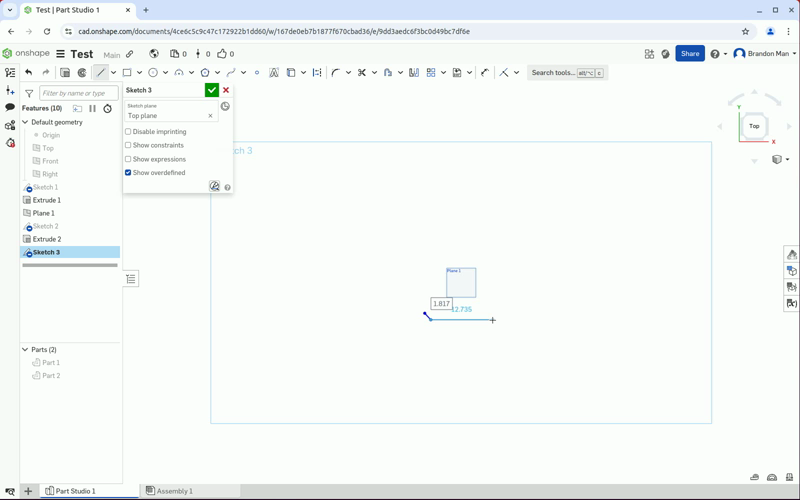
mouse_move(522, 319)
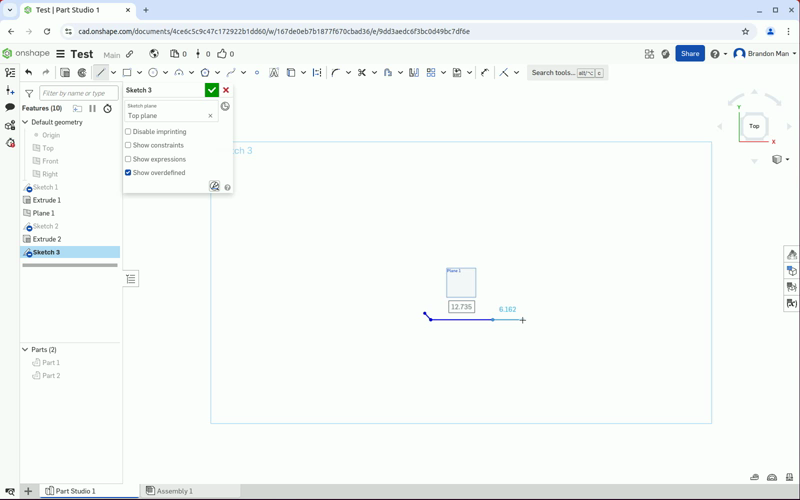
mouse_move(498, 313)
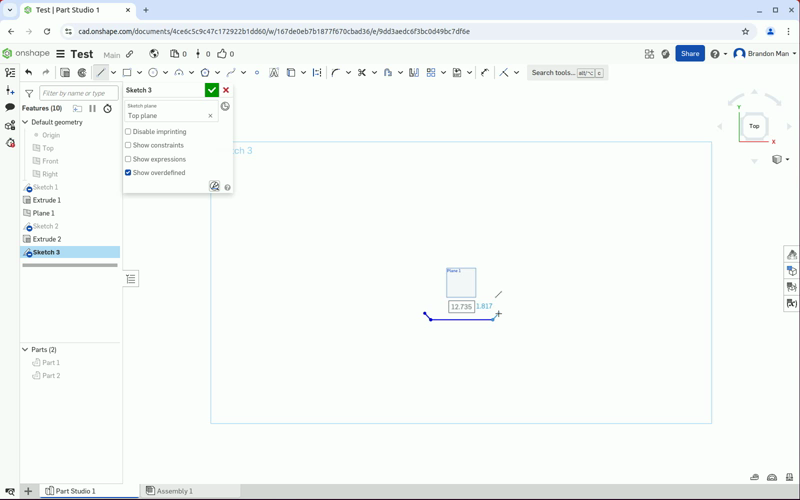
click(498, 313)
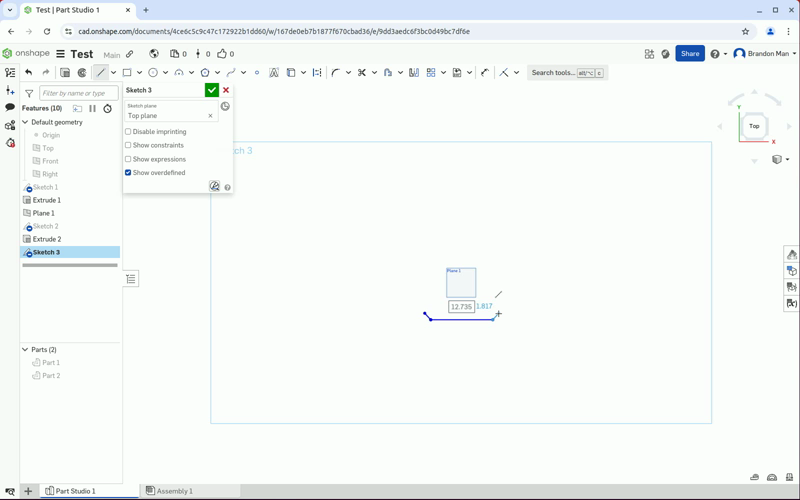
key_up(shift)
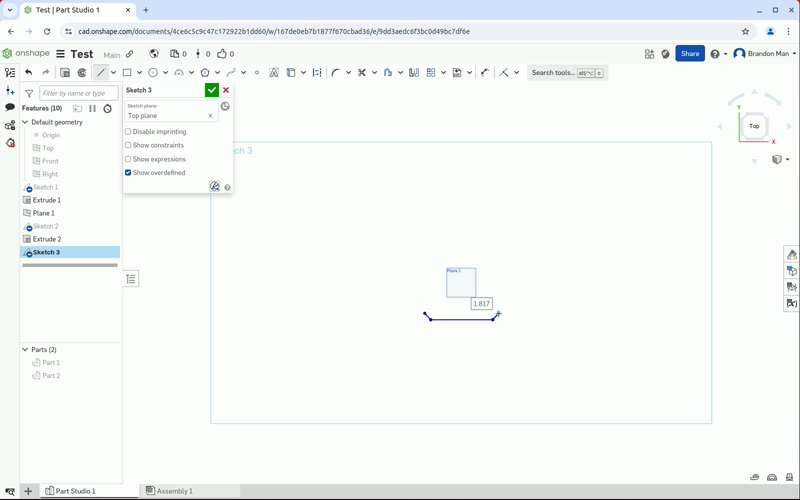
key_down(shift)
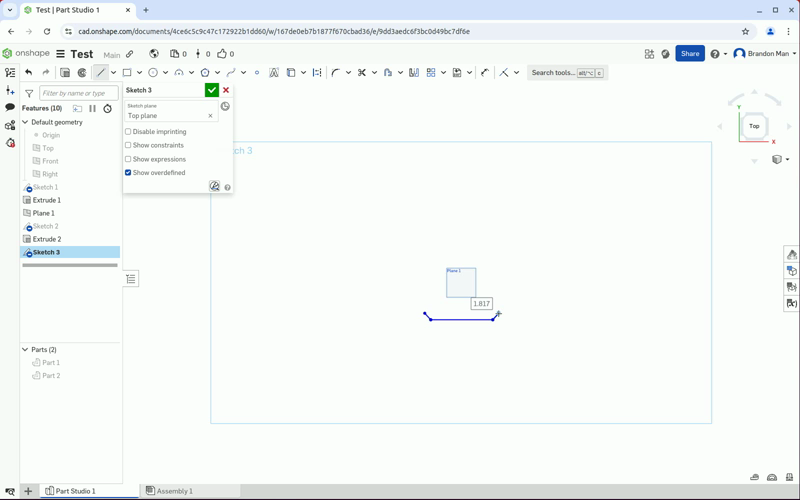
mouse_move(498, 251)
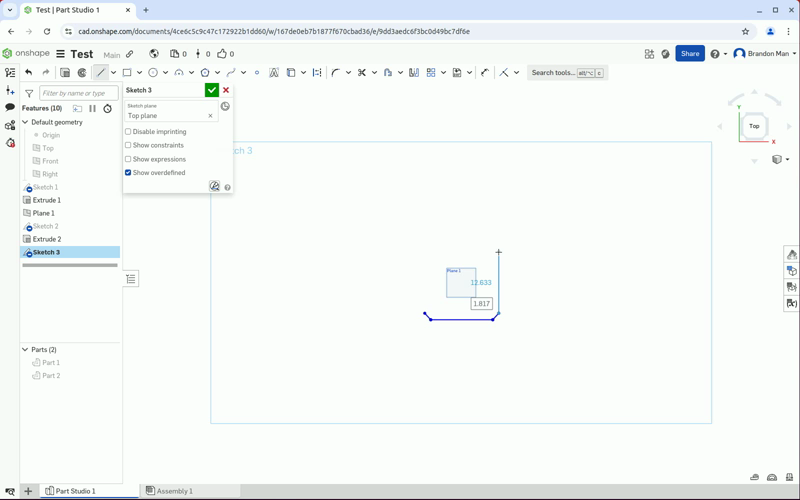
click(498, 251)
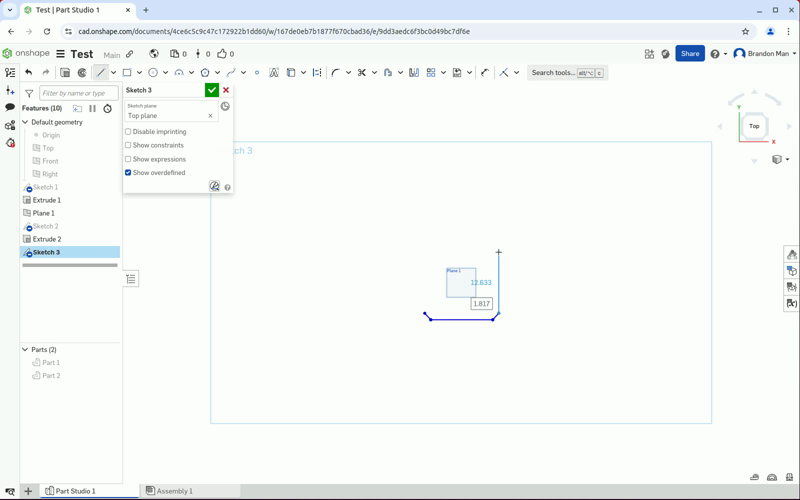
key_up(shift)
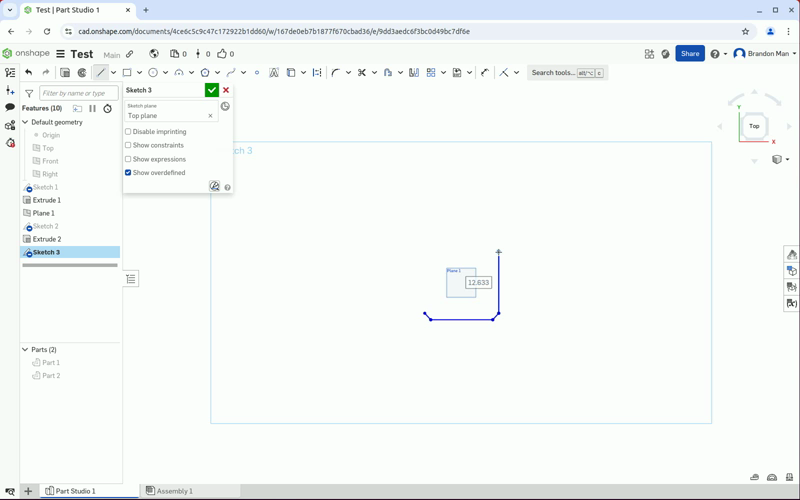
key_down(shift)
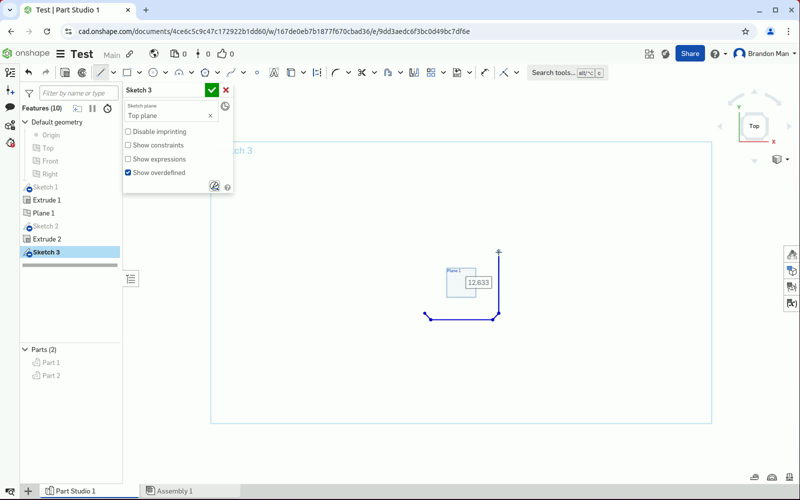
mouse_move(528, 251)
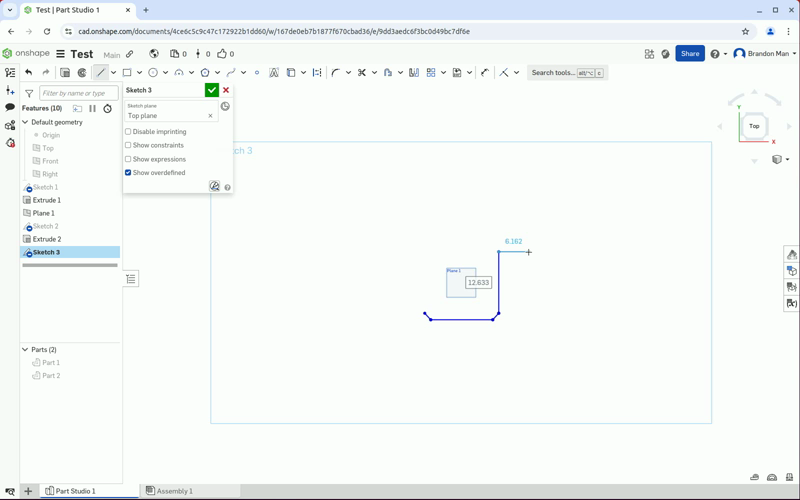
mouse_move(492, 245)
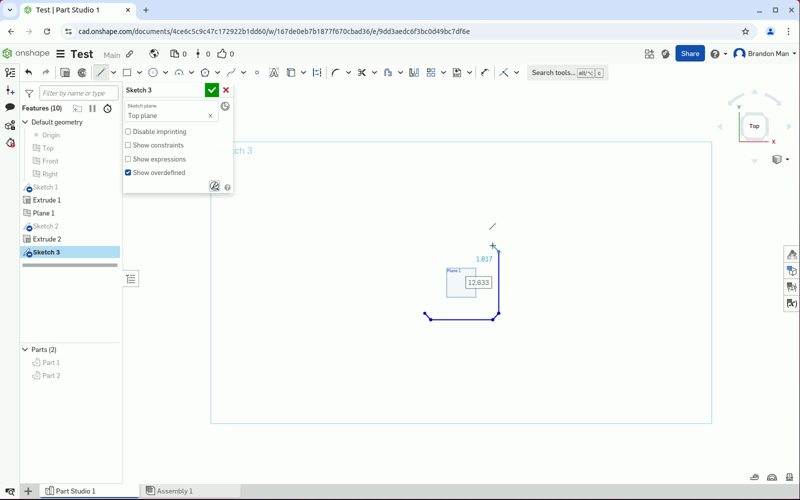
click(492, 245)
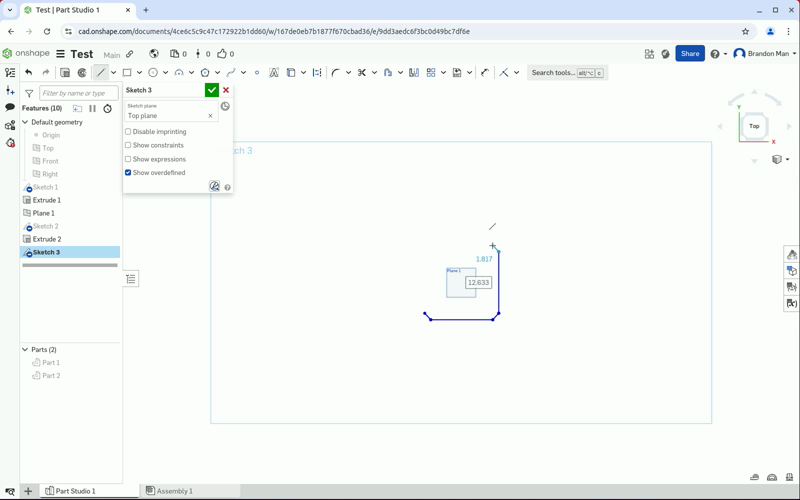
key_up(shift)
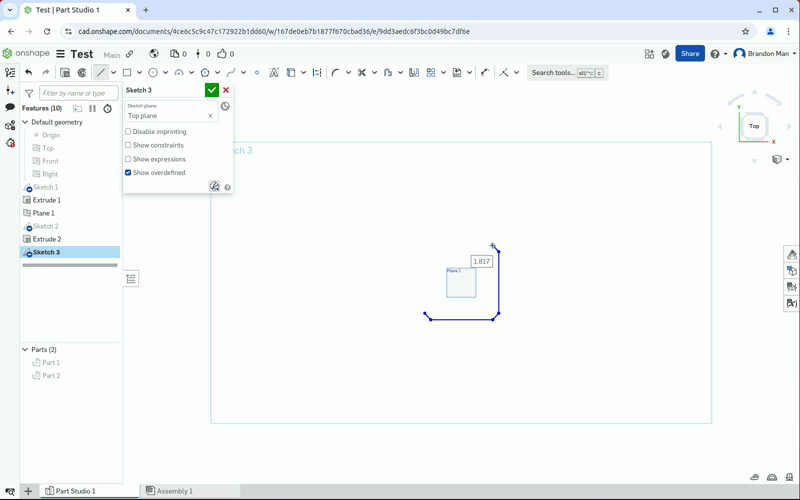
key_down(shift)
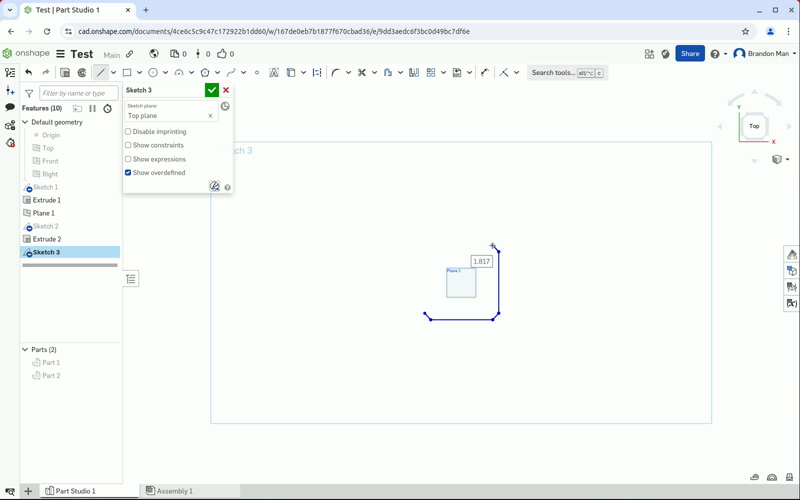
mouse_move(430, 245)
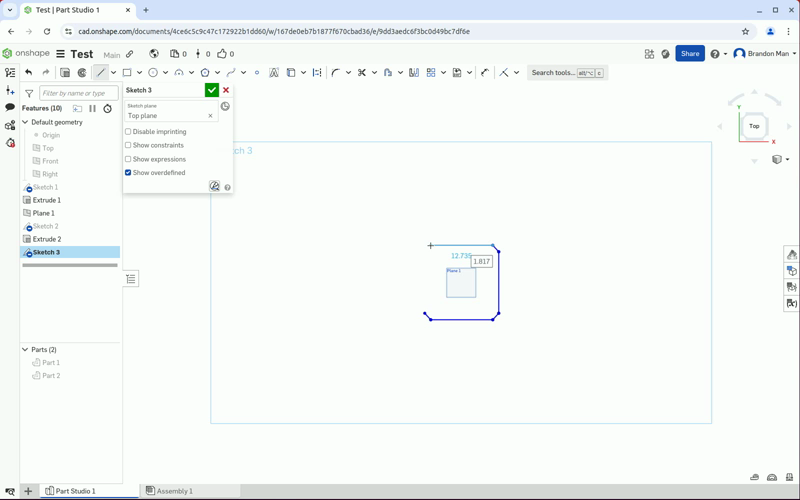
click(430, 245)
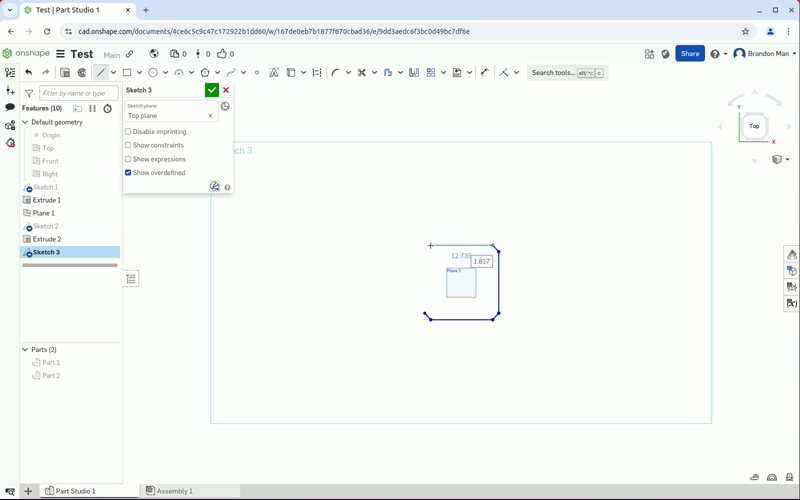
key_up(shift)
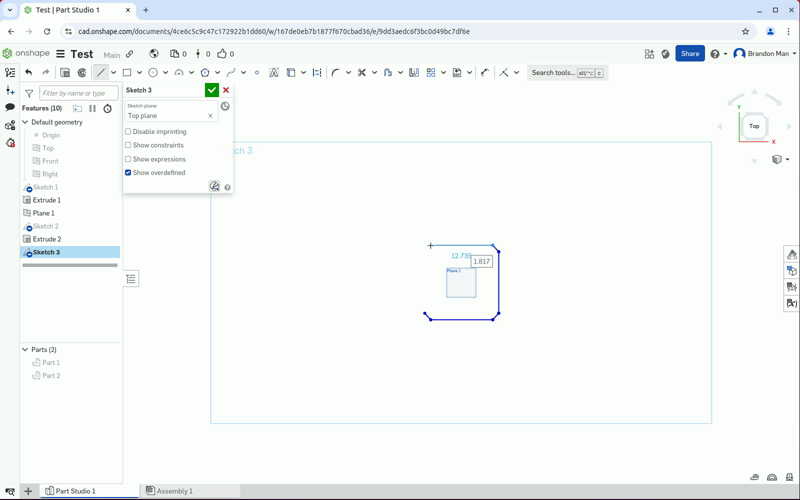
key_down(shift)
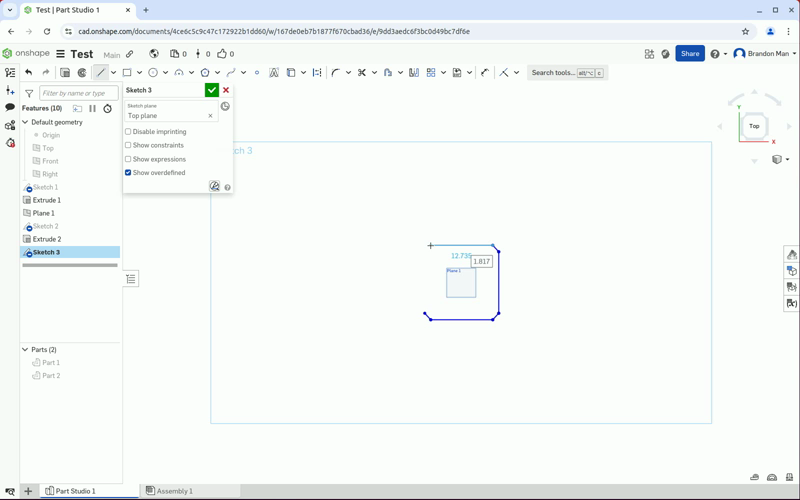
mouse_move(460, 245)
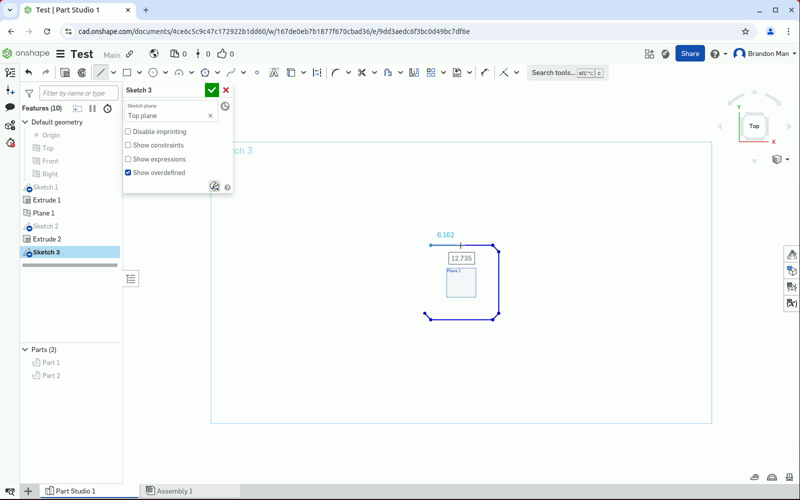
mouse_move(424, 251)
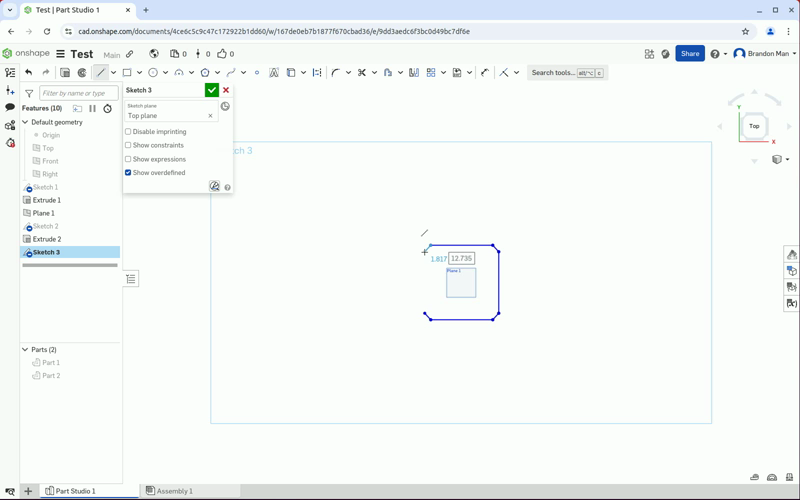
click(424, 251)
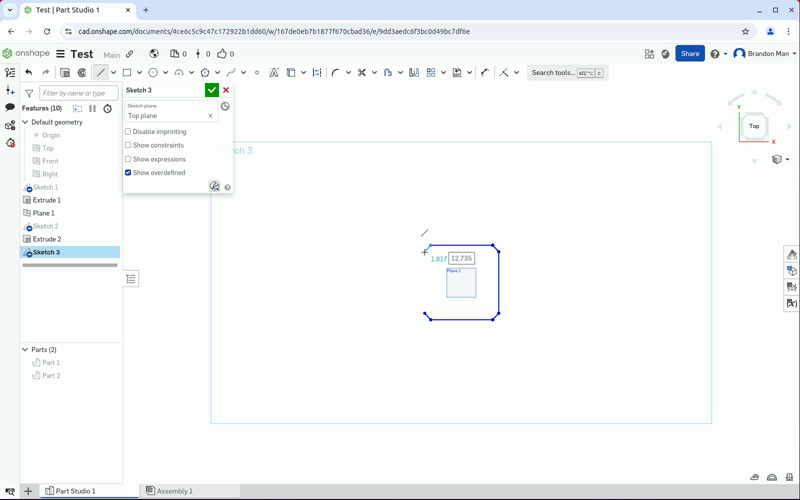
key_up(shift)
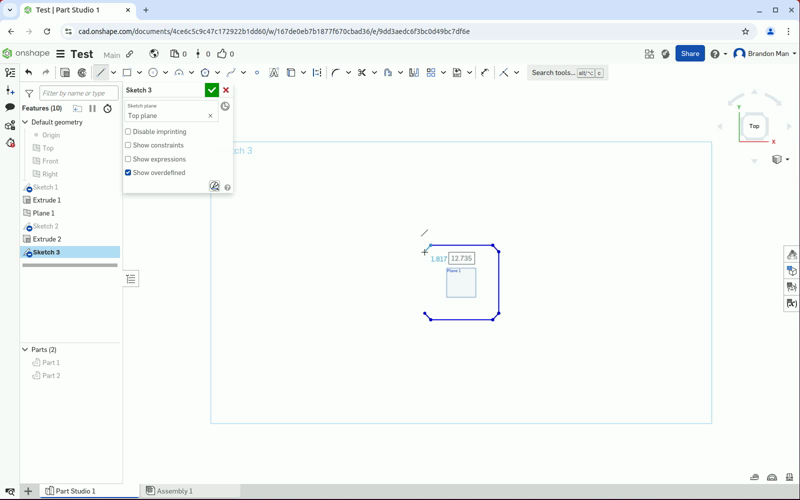
key_down(shift)
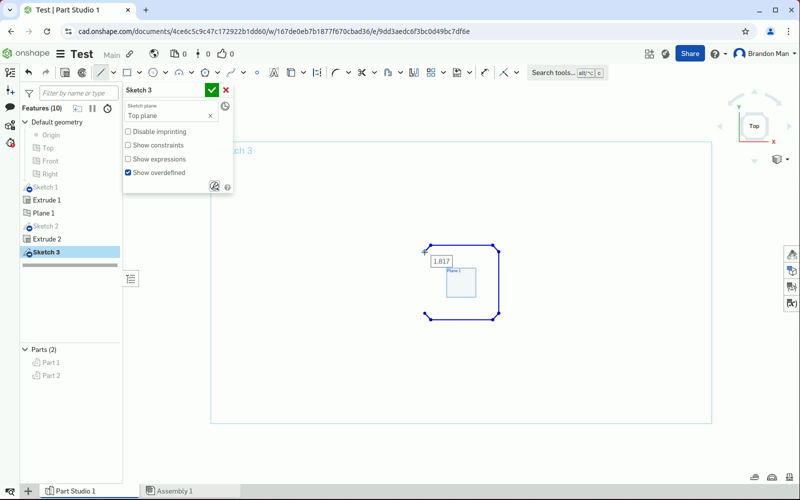
mouse_move(424, 313)
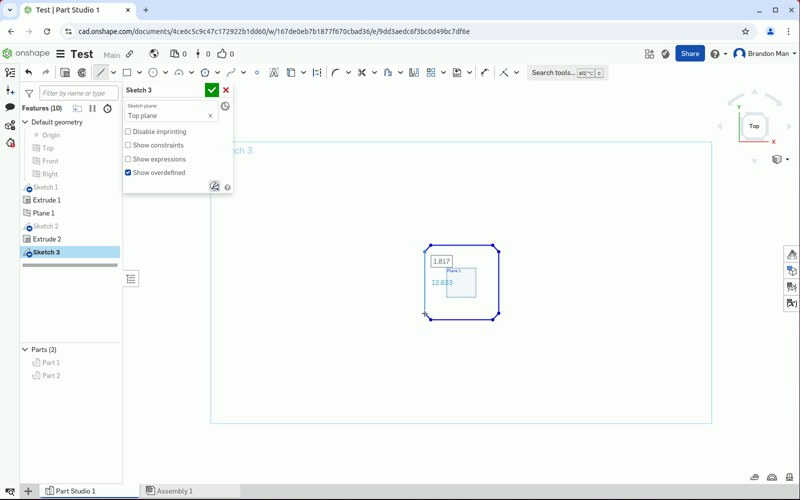
key_up(shift)
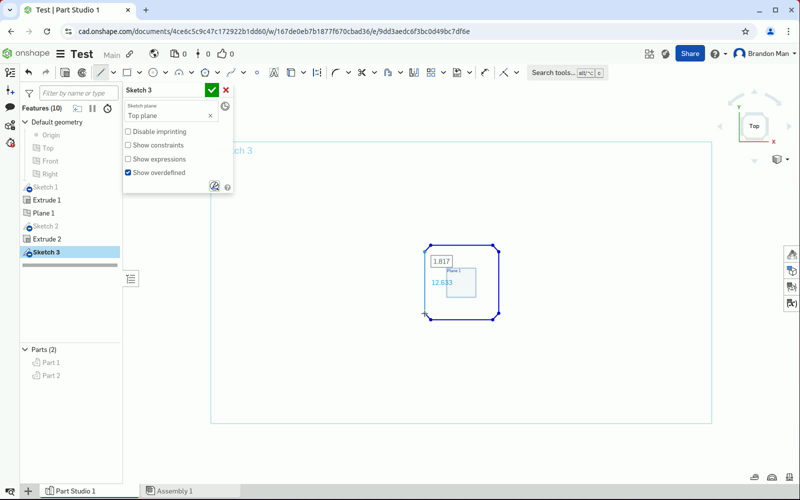
click(424, 313)
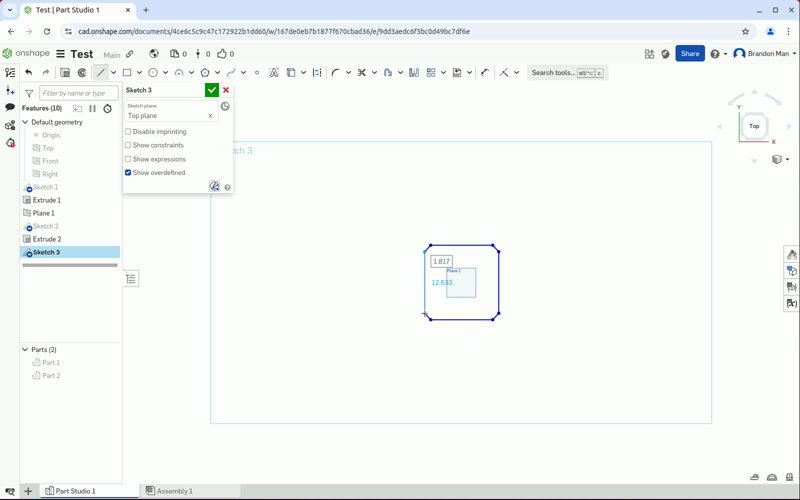
key(esc)
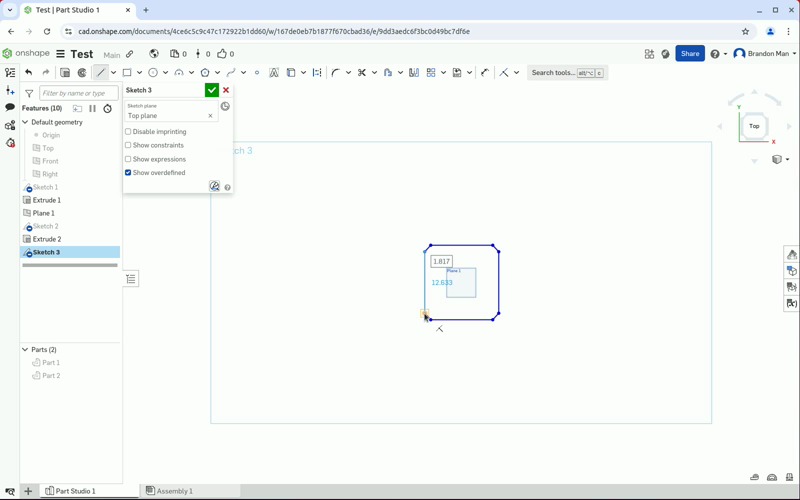
mouse_move(475, 278)
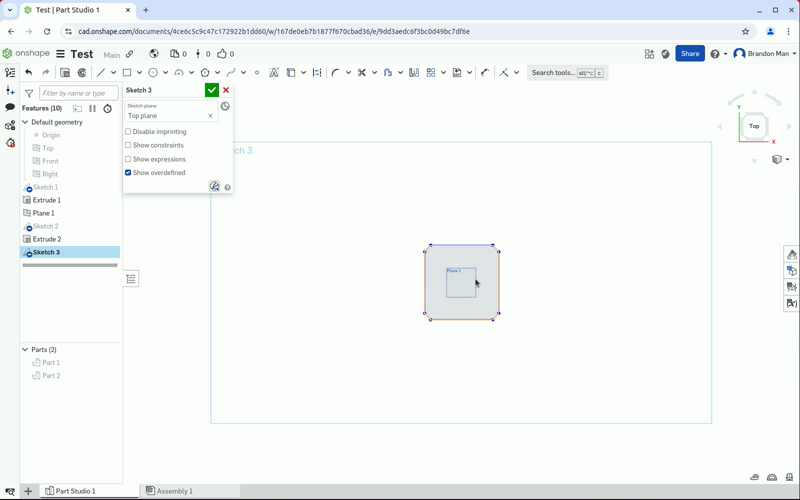
click(475, 278)
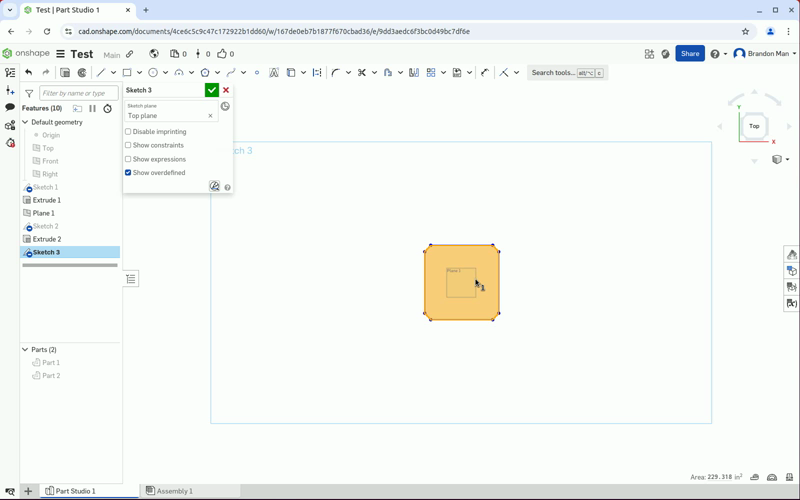
mouse_move(73, 352)
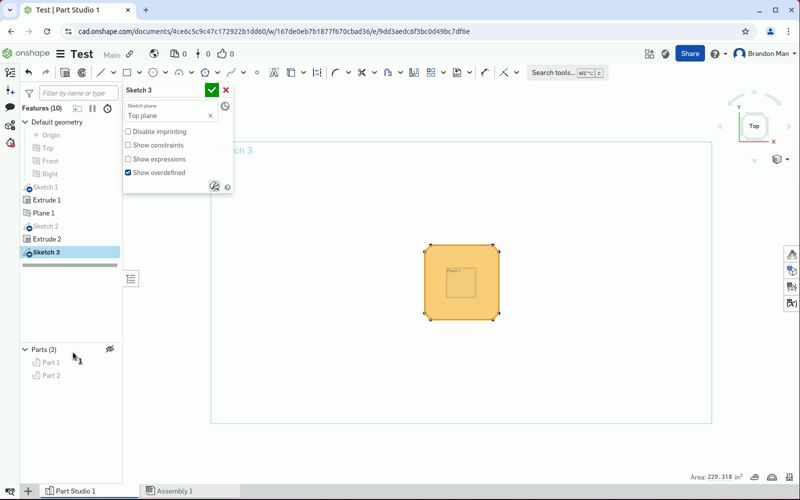
key(shift+y)
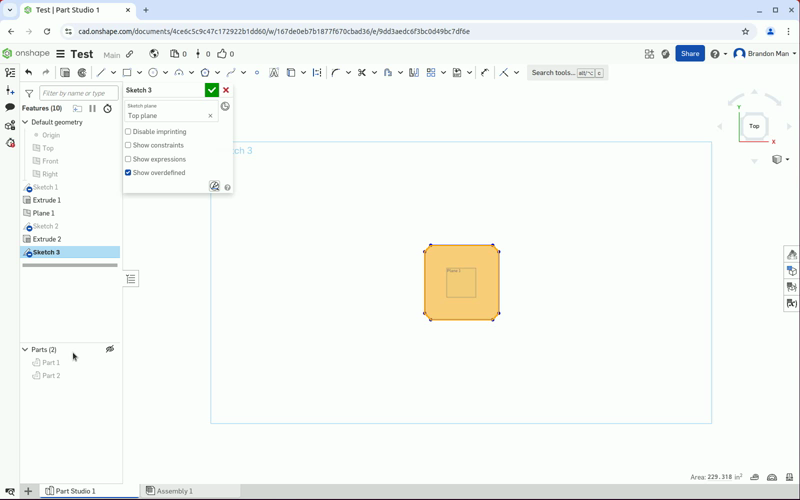
key(shift+e)
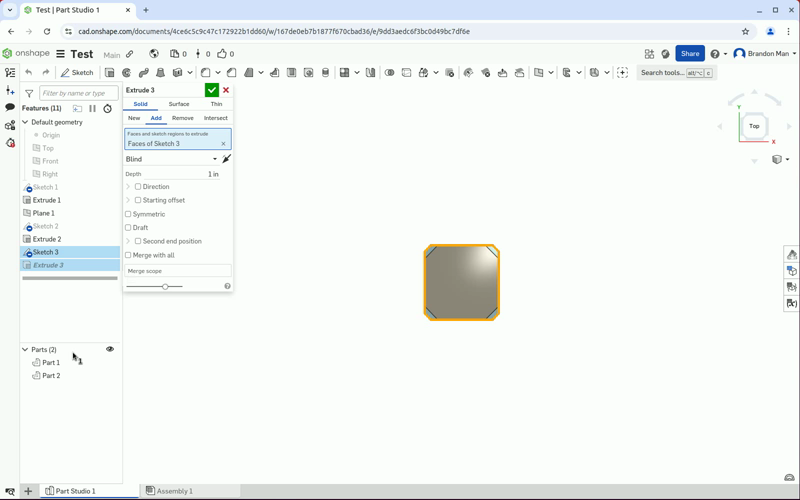
mouse_move(143, 106)
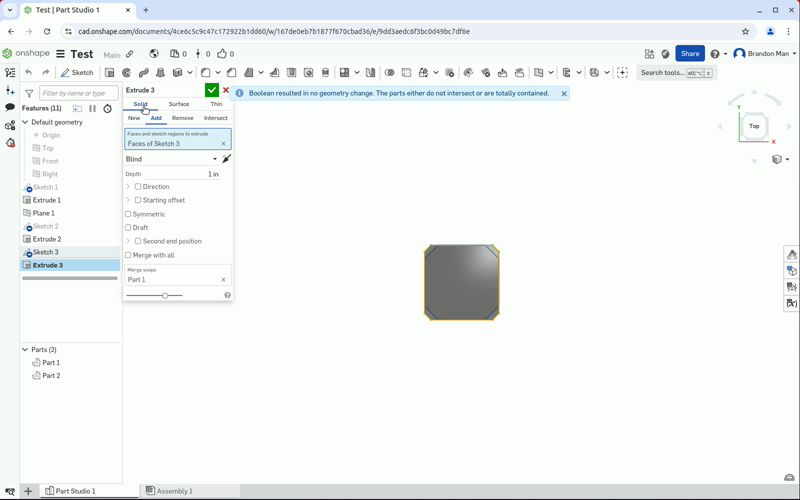
click(143, 106)
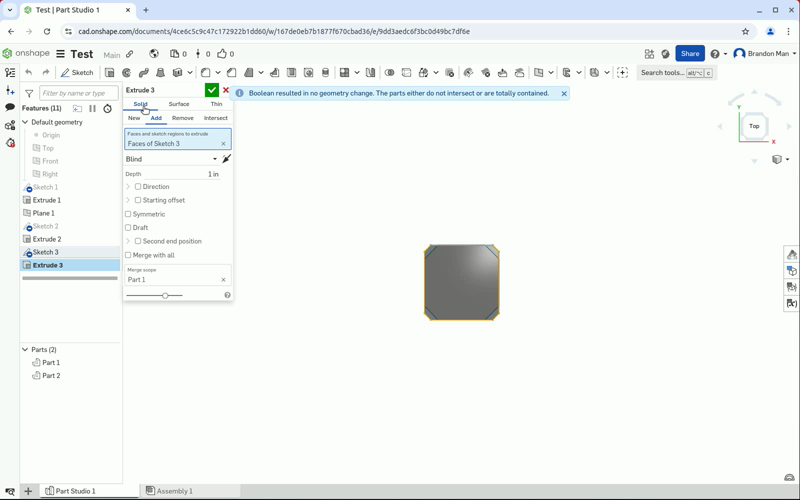
mouse_move(137, 120)
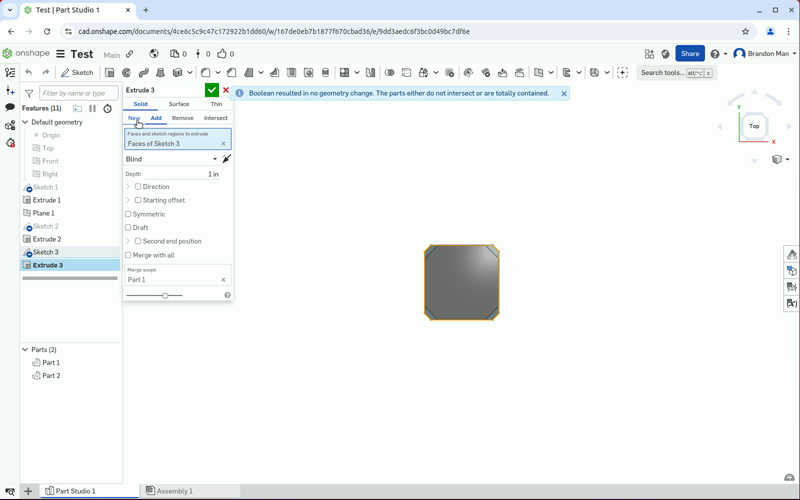
click(137, 120)
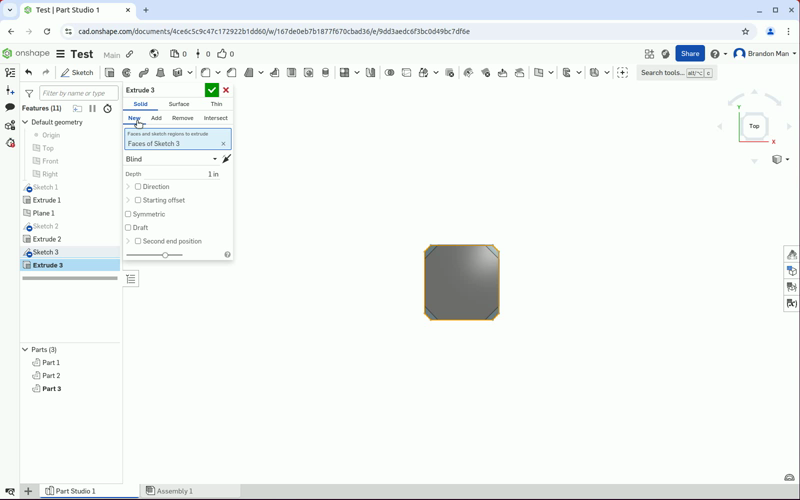
key(tab, 4)
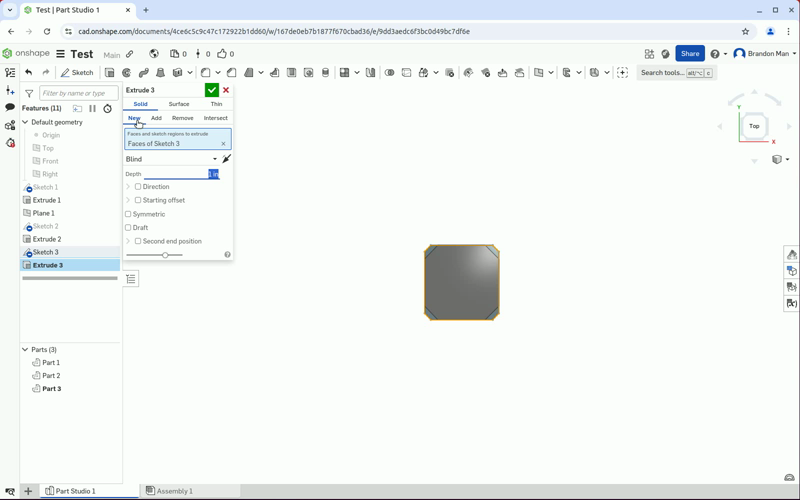
text(14.683)
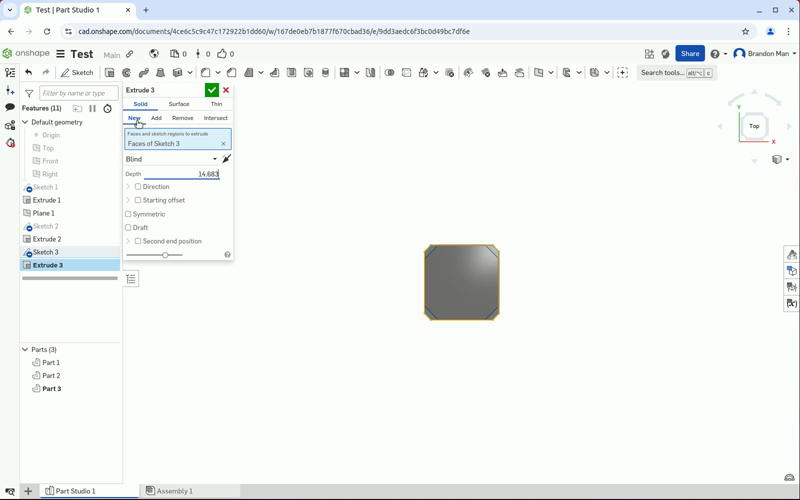
key(tab, 3)
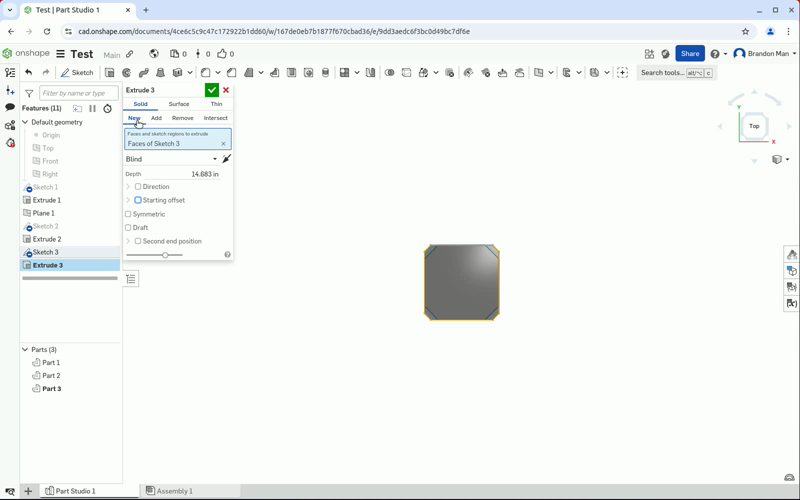
key(tab, 2)
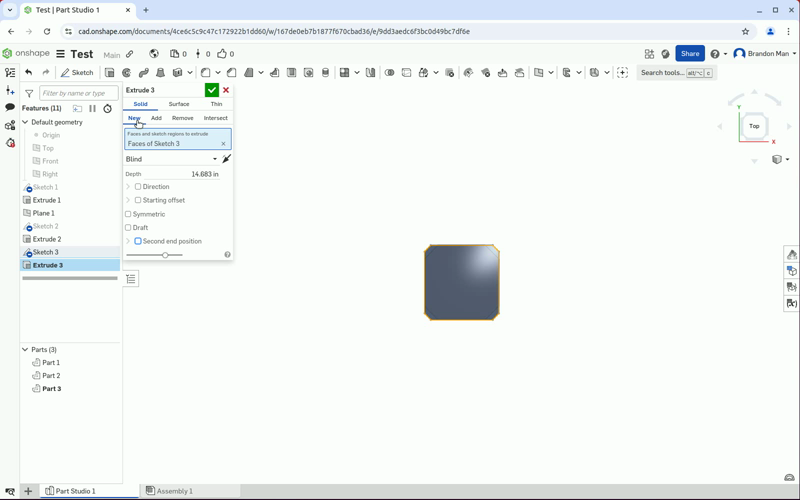
key(space)
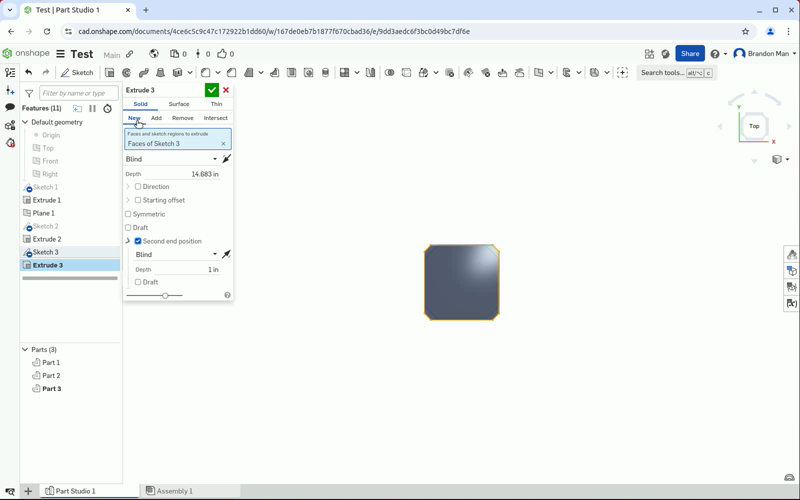
key(tab, 3)
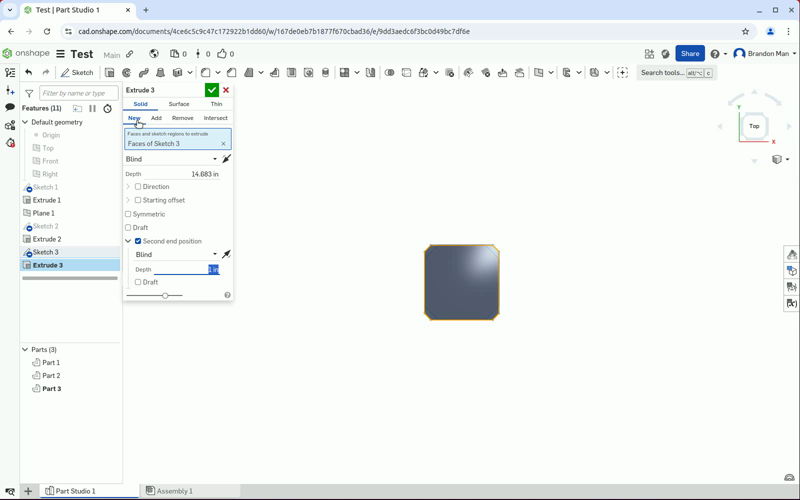
text(10.591)
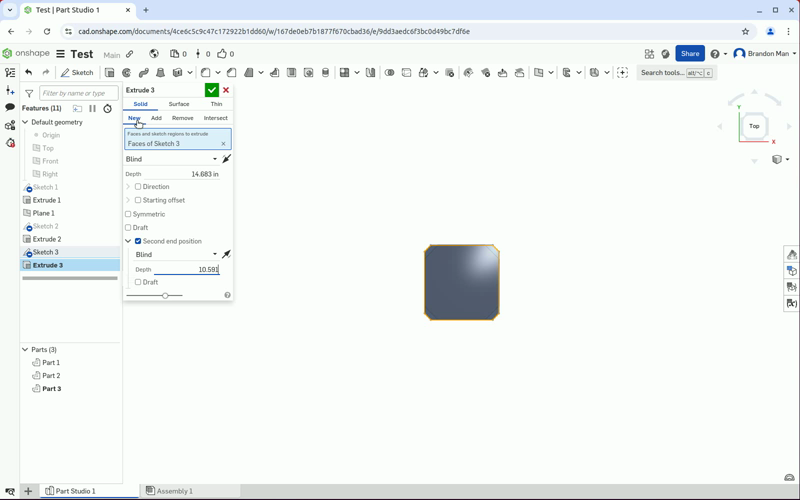
key(enter)
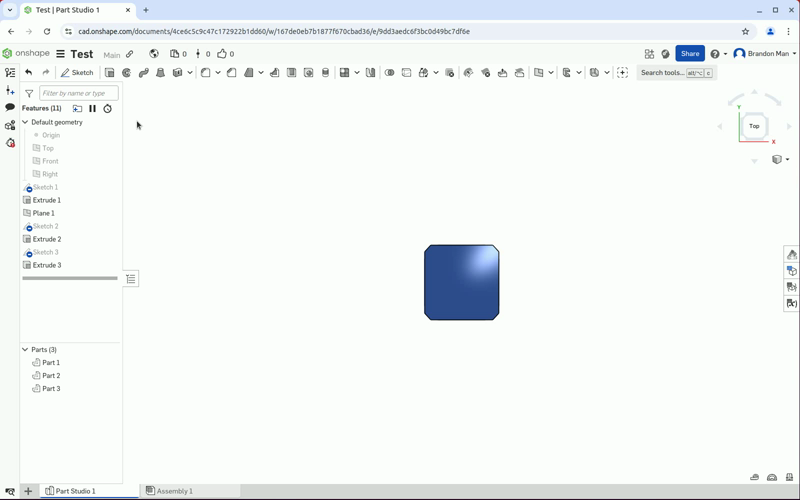
key(shift+h)
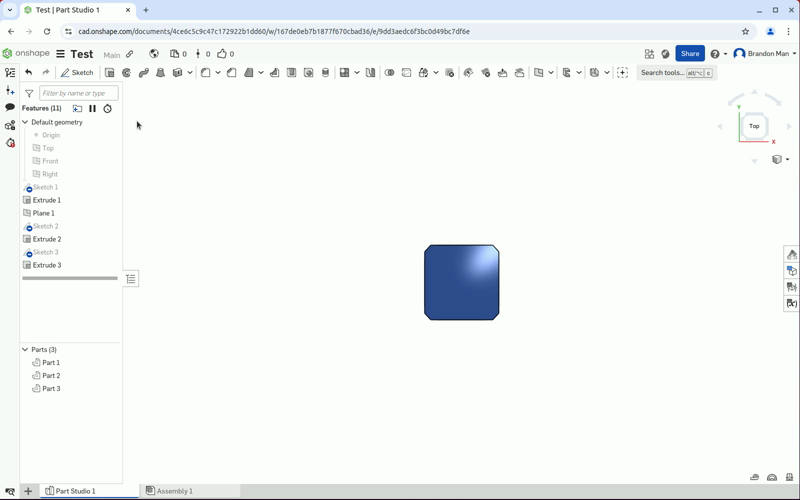
key(shift+h)
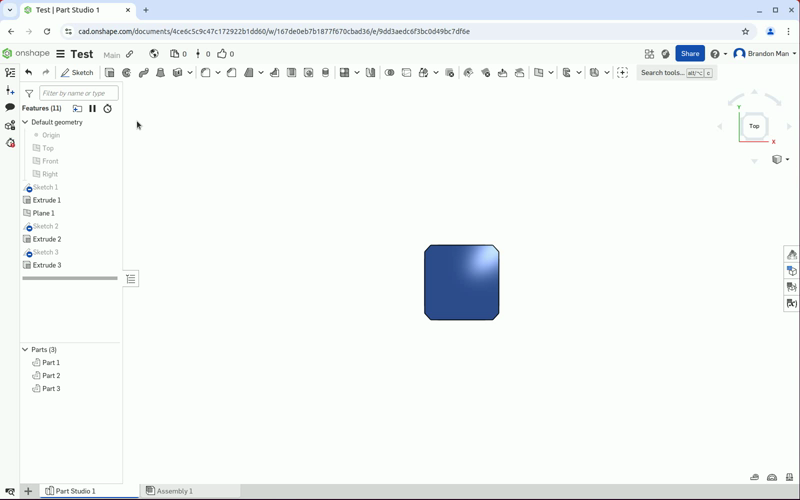
mouse_move(73, 189)
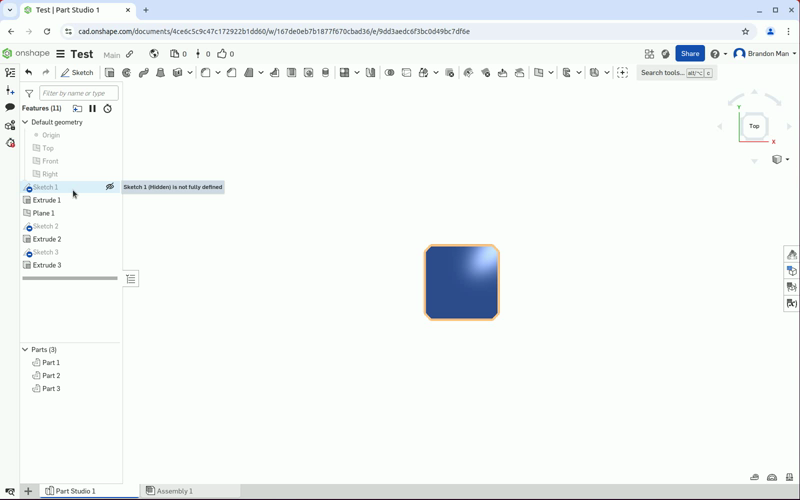
click(73, 189)
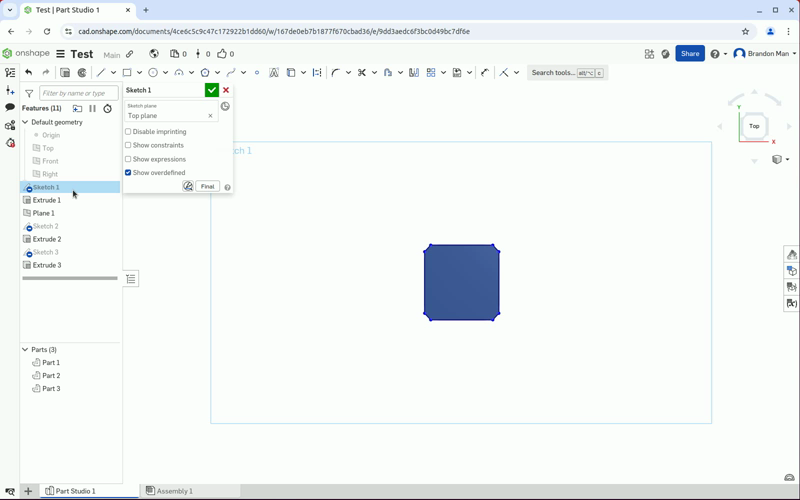
mouse_move(229, 92)
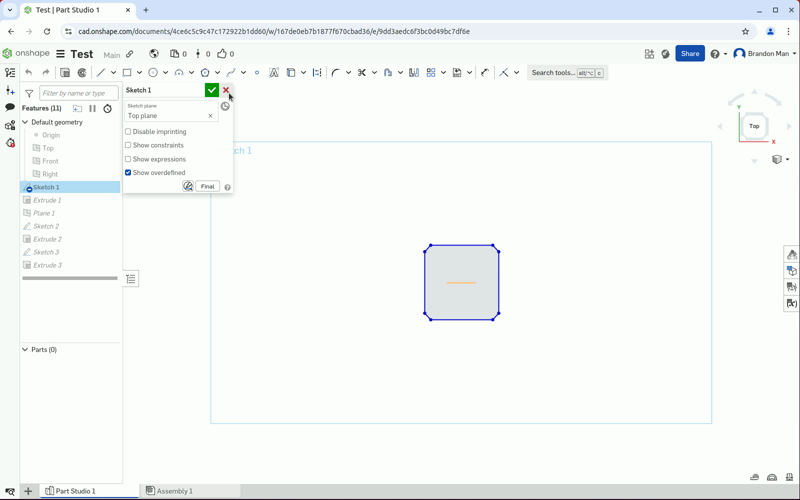
click(229, 92)
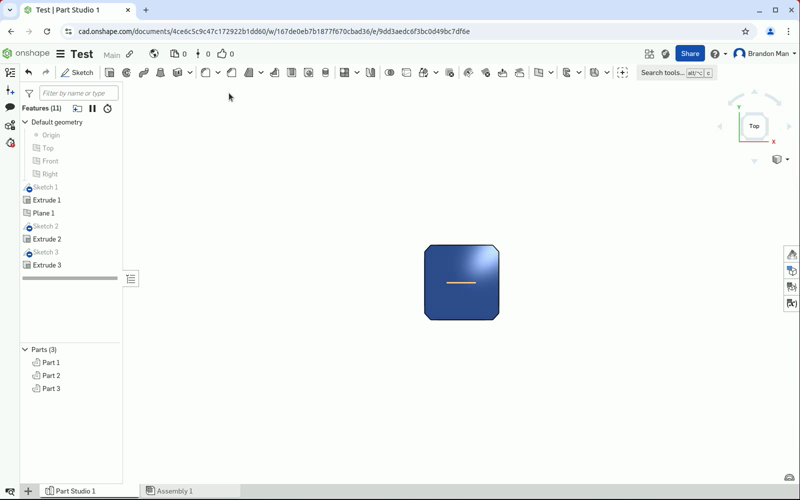
mouse_move(541, 75)
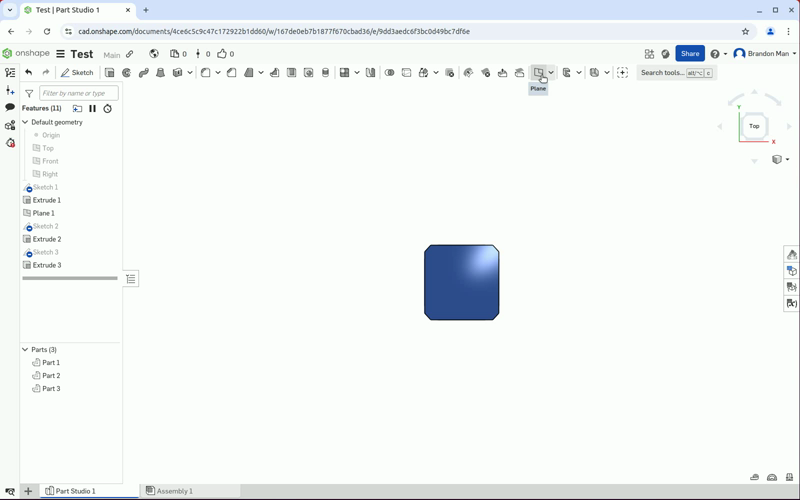
click(541, 75)
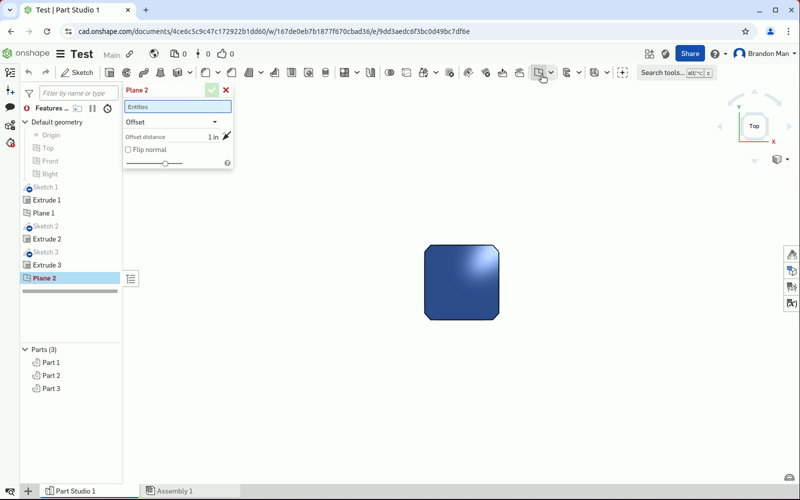
mouse_move(73, 150)
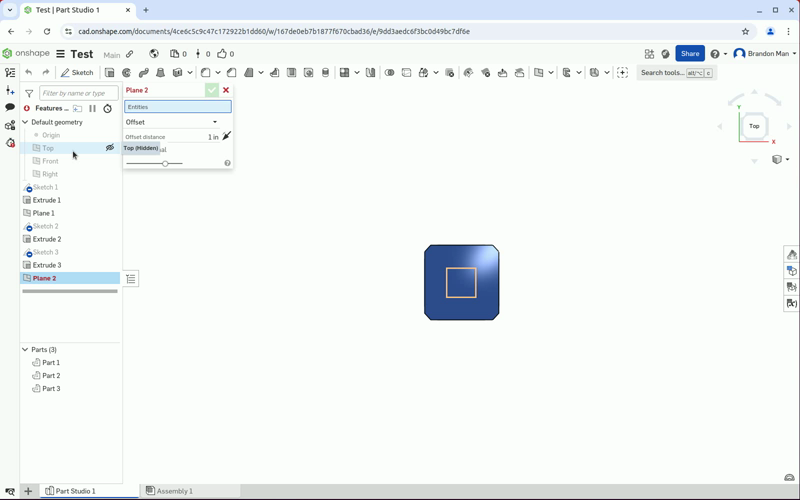
click(73, 150)
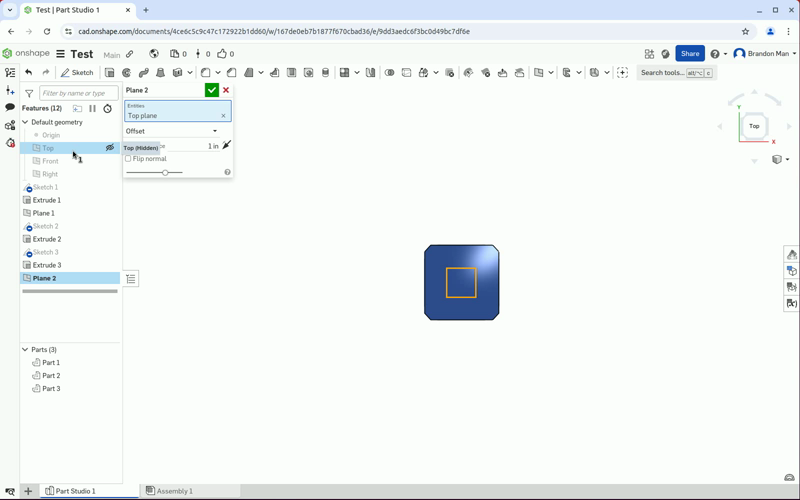
key(tab, 2)
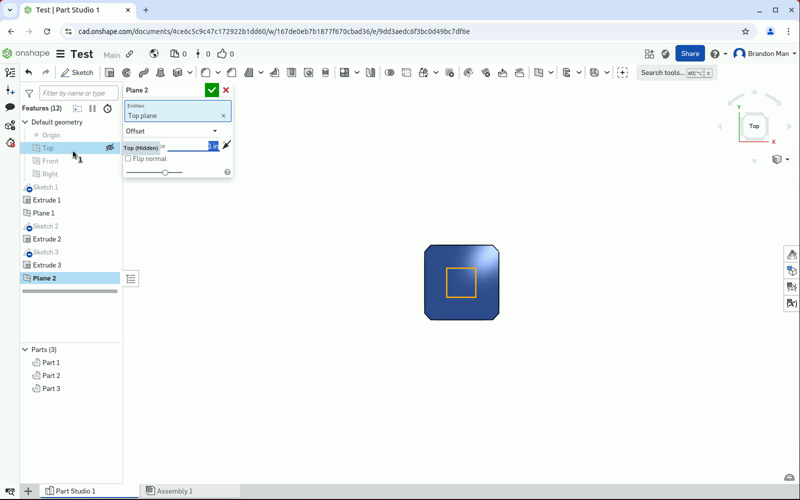
text(14.697)
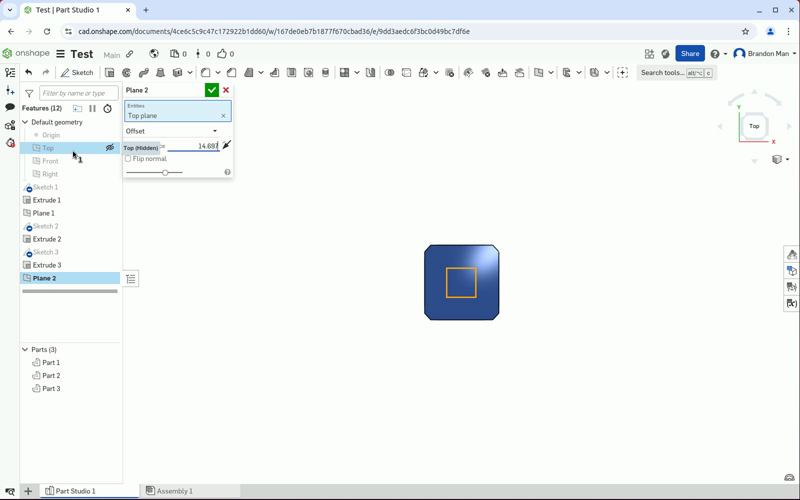
key(enter, 2)
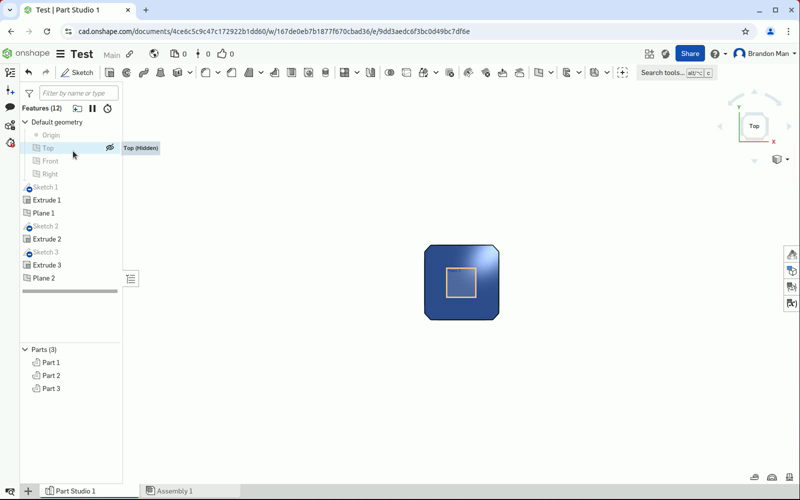
key(shift+s)
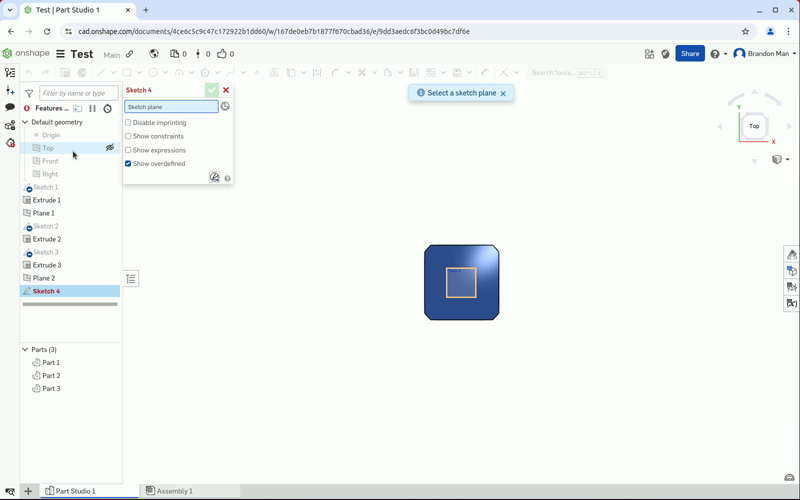
mouse_move(73, 280)
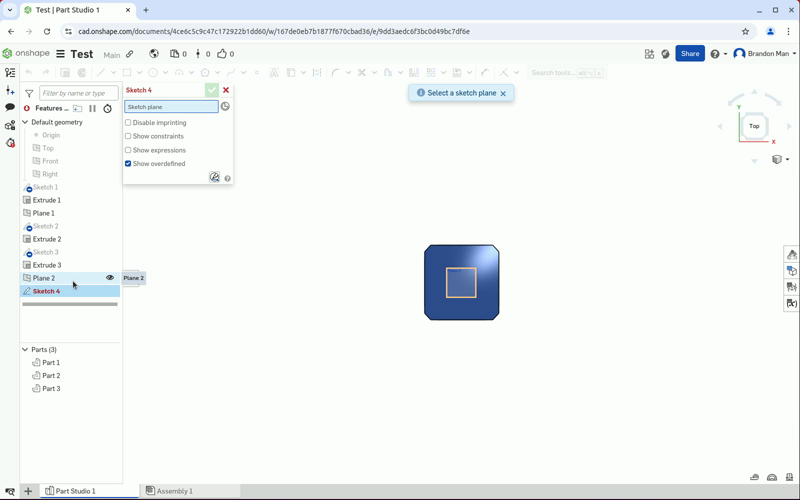
click(73, 280)
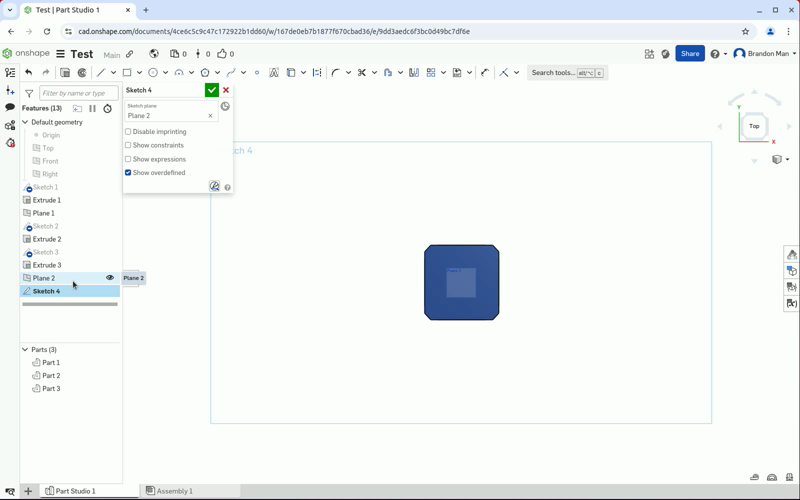
mouse_move(73, 352)
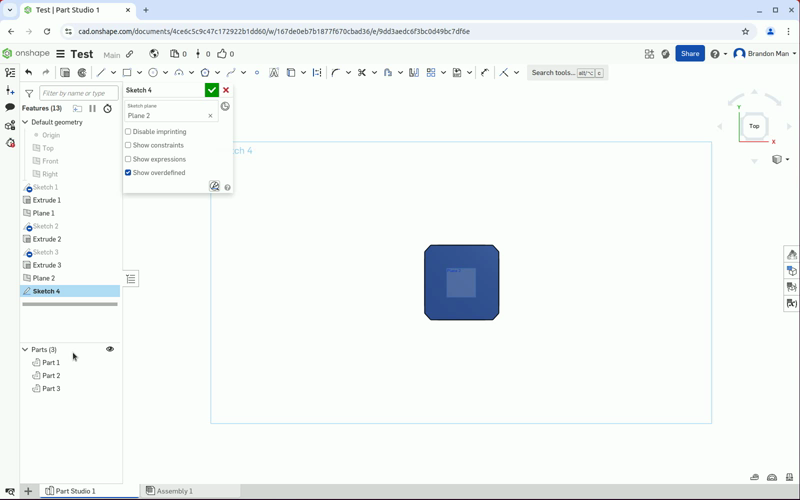
key(y)
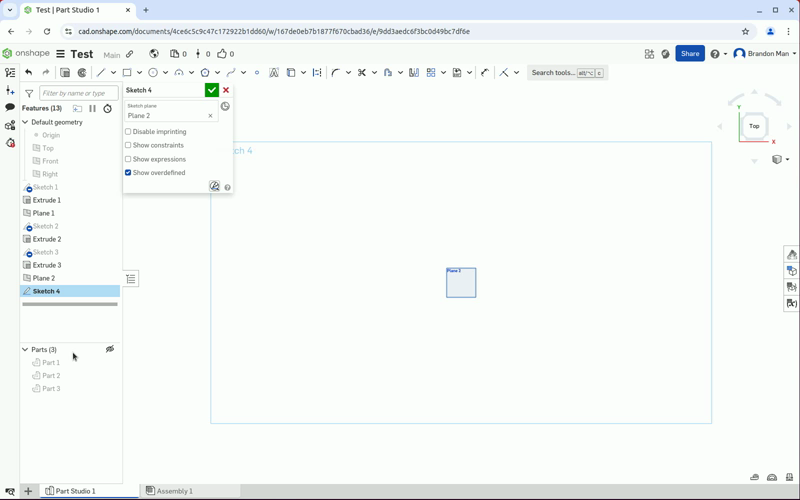
key(c)
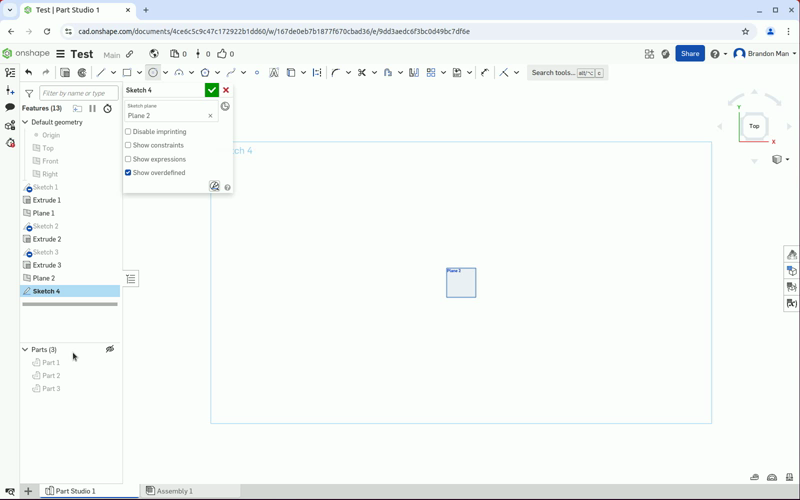
key_down(shift)
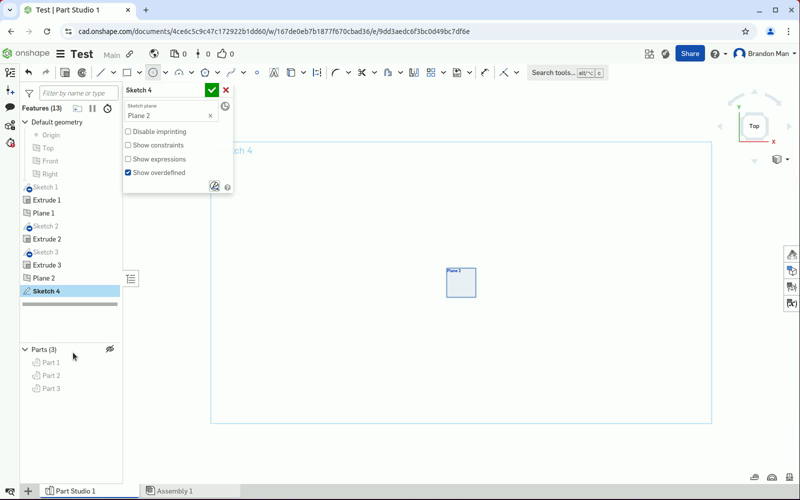
mouse_move(434, 255)
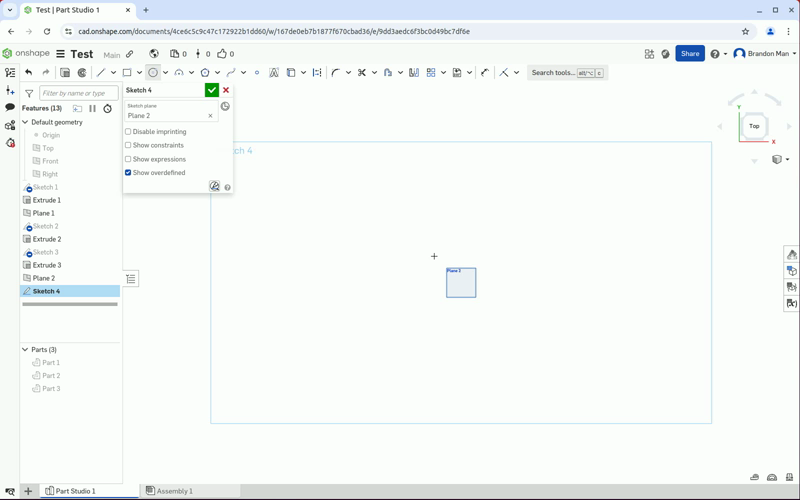
click(434, 255)
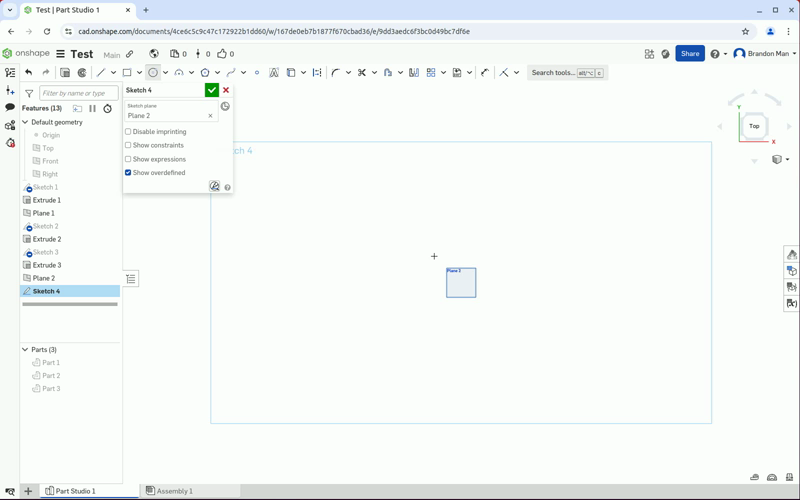
key_up(shift)
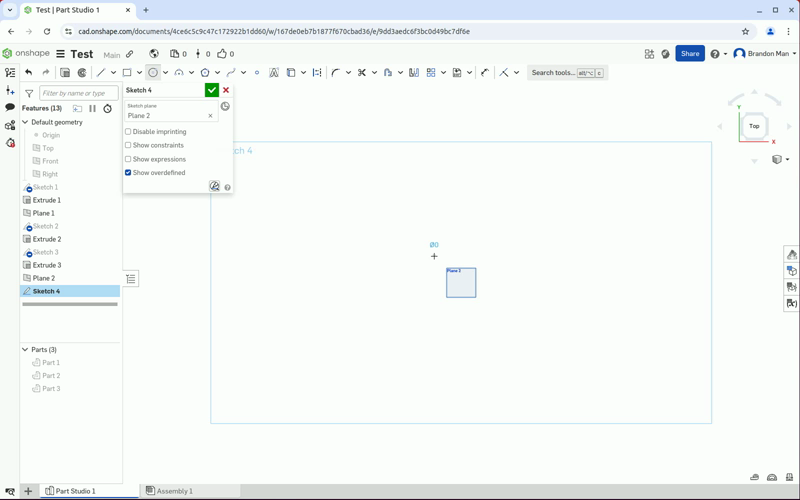
mouse_move(437, 255)
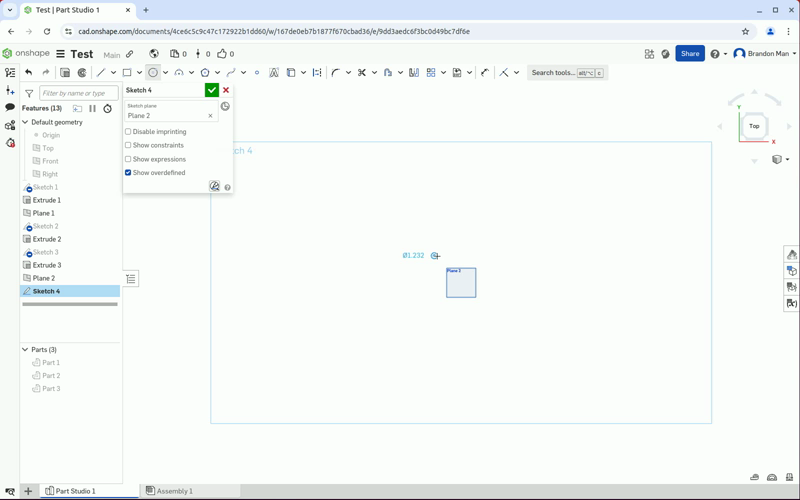
click(437, 255)
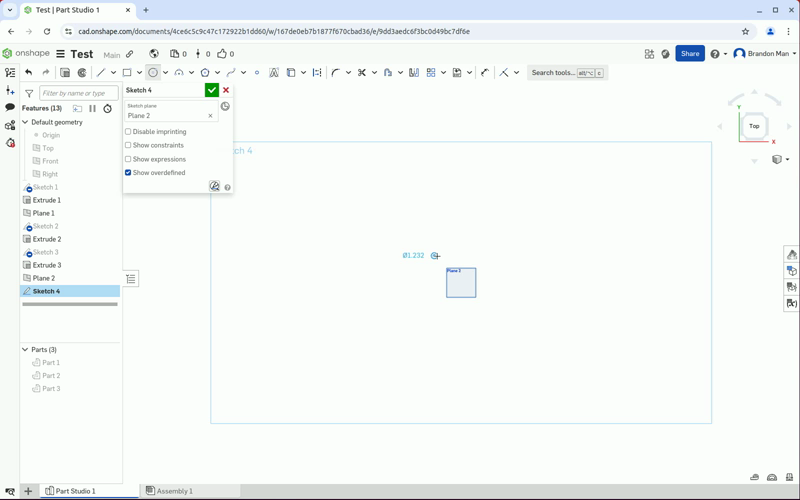
key(esc)
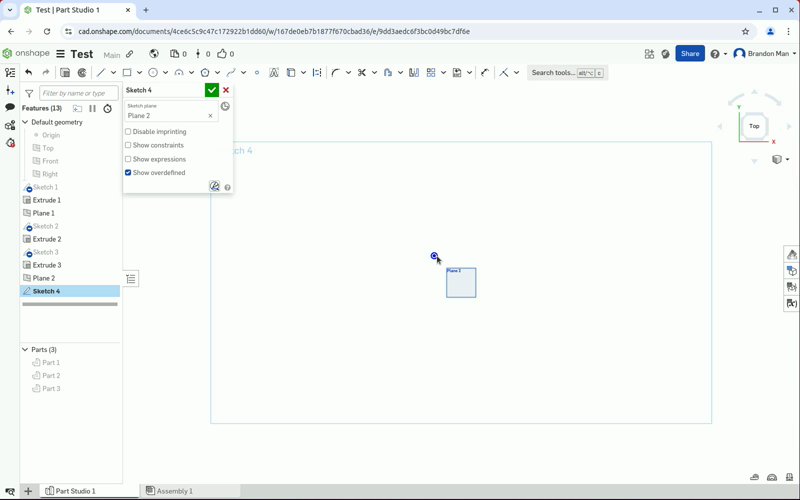
mouse_move(432, 254)
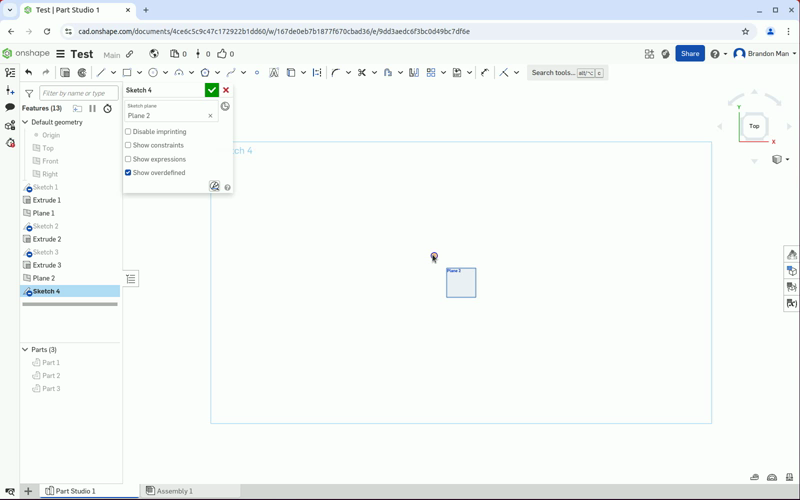
scroll(6)
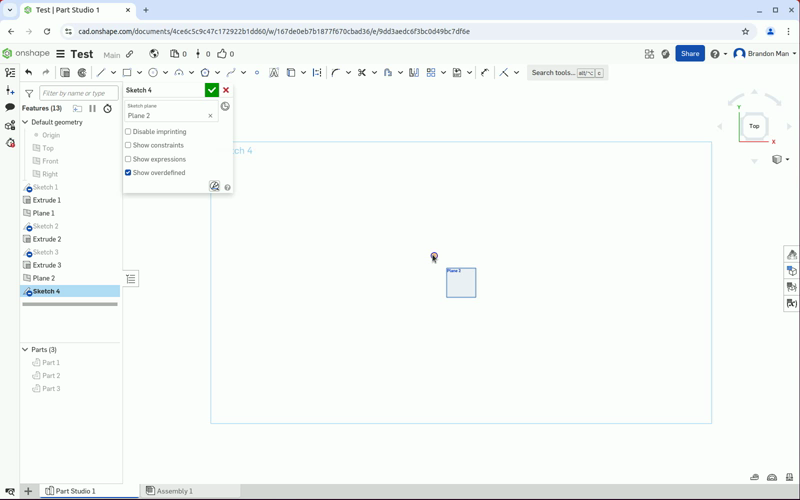
scroll(6)
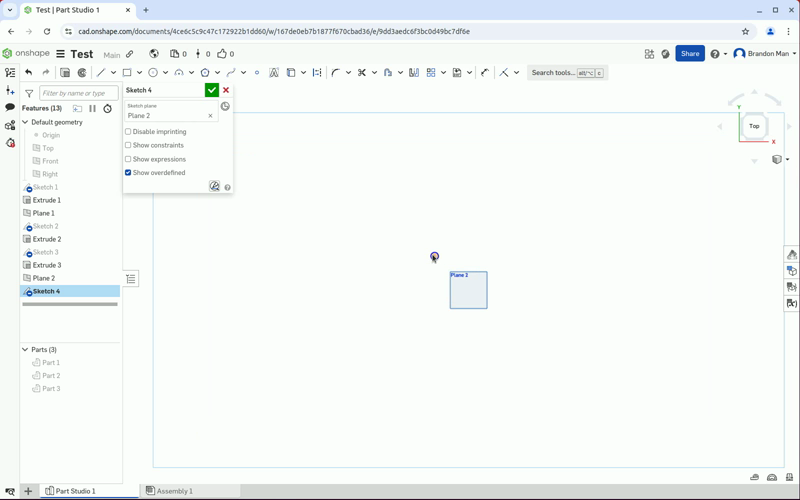
scroll(6)
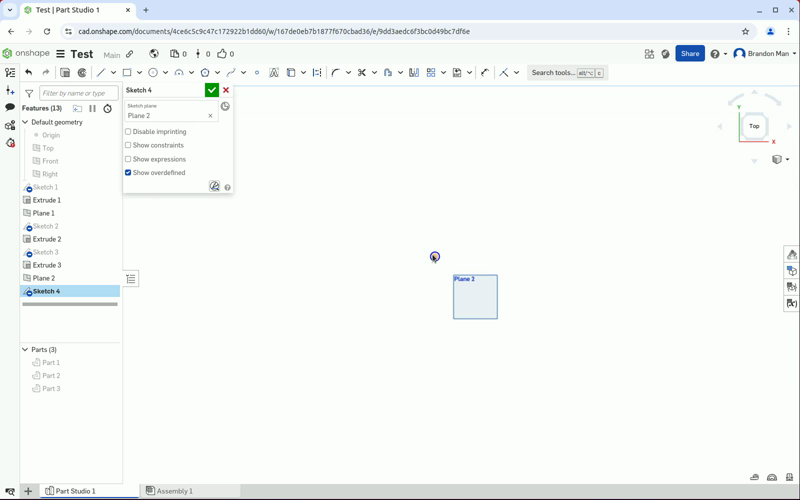
scroll(6)
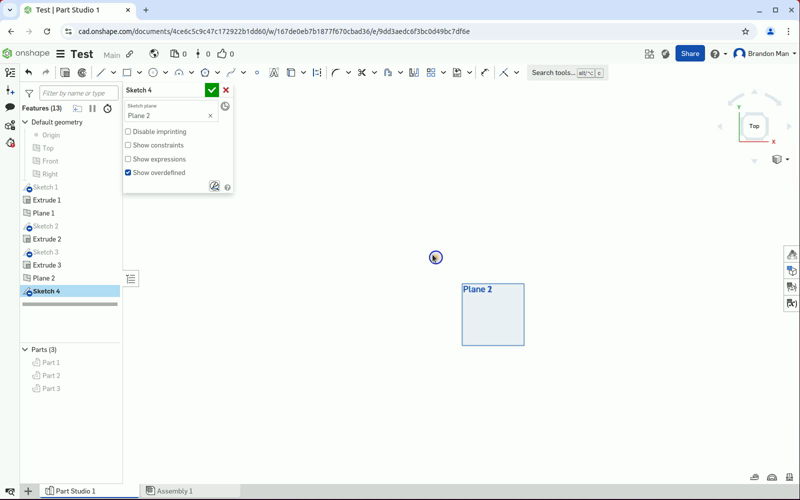
scroll(6)
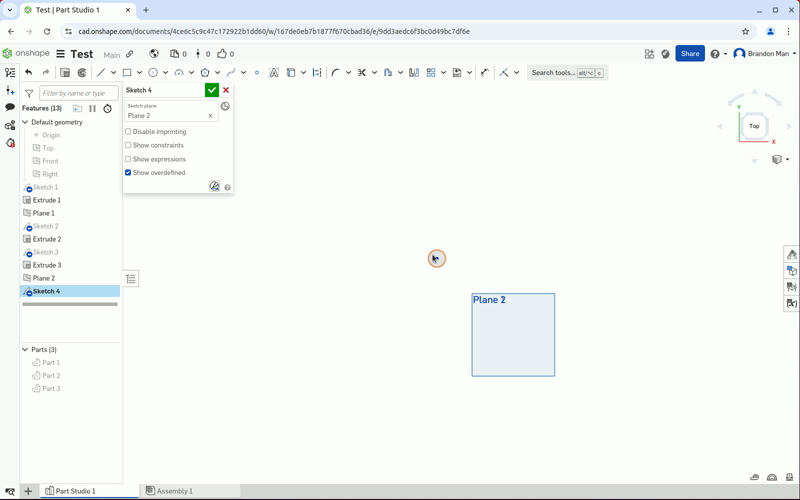
scroll(6)
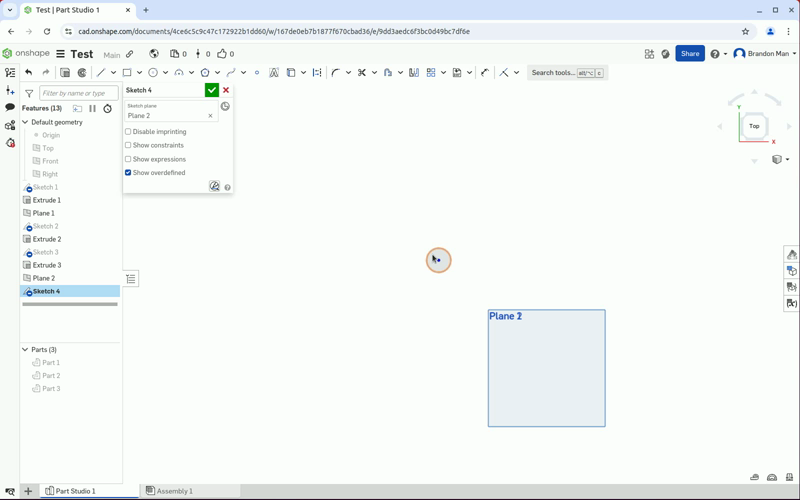
scroll(6)
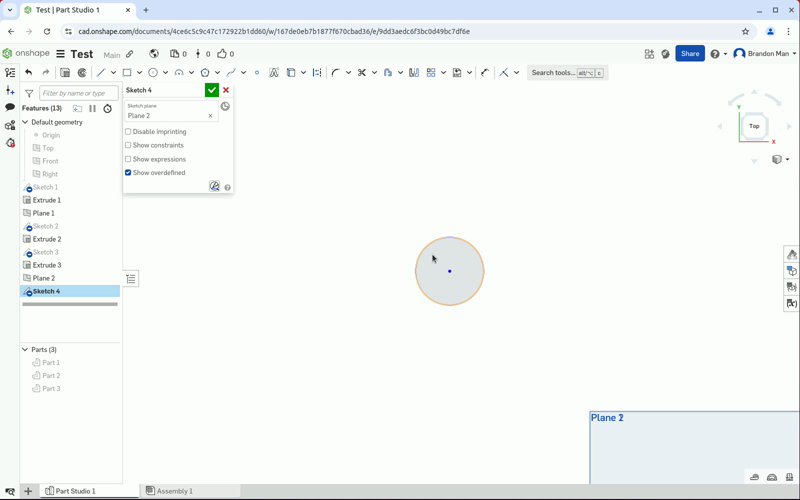
click(432, 254)
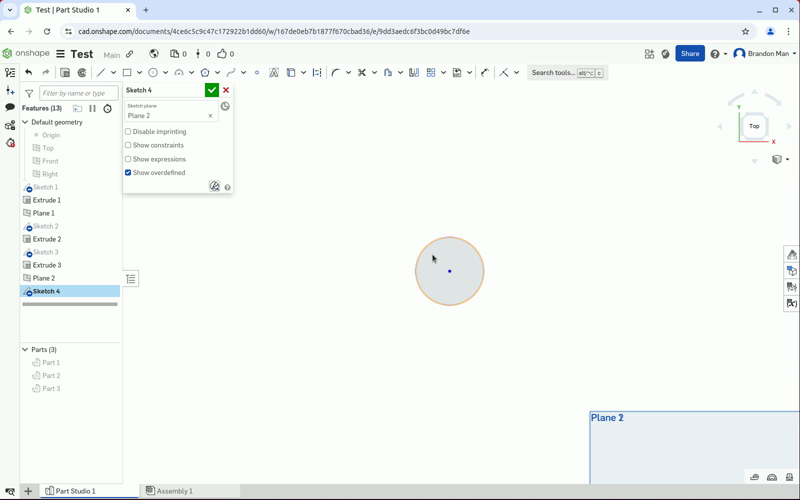
scroll(-6)
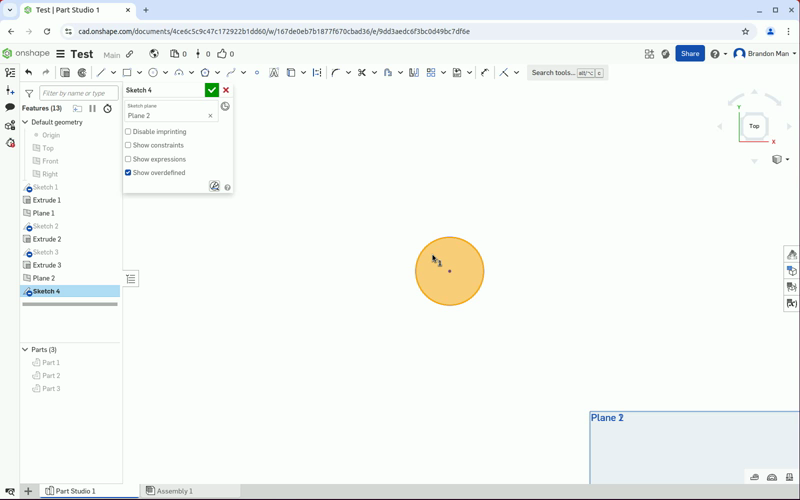
scroll(-6)
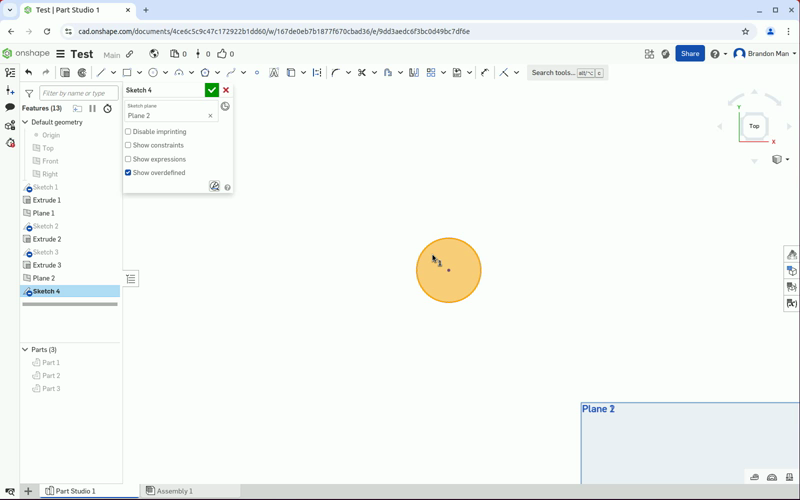
scroll(-6)
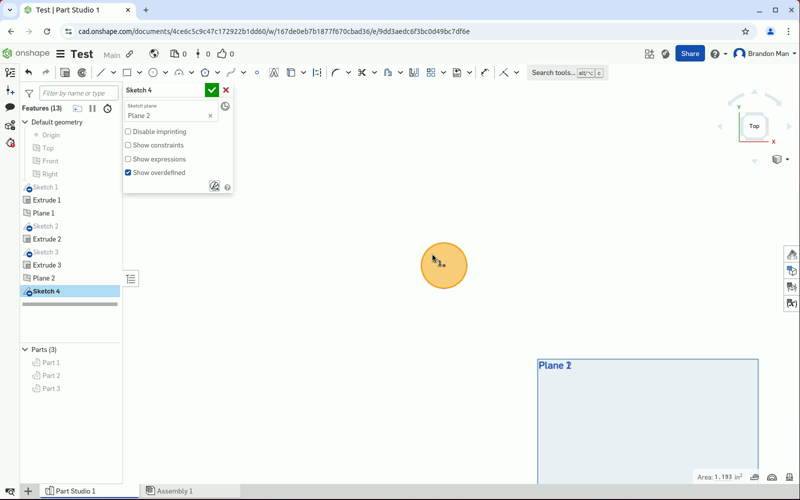
scroll(-6)
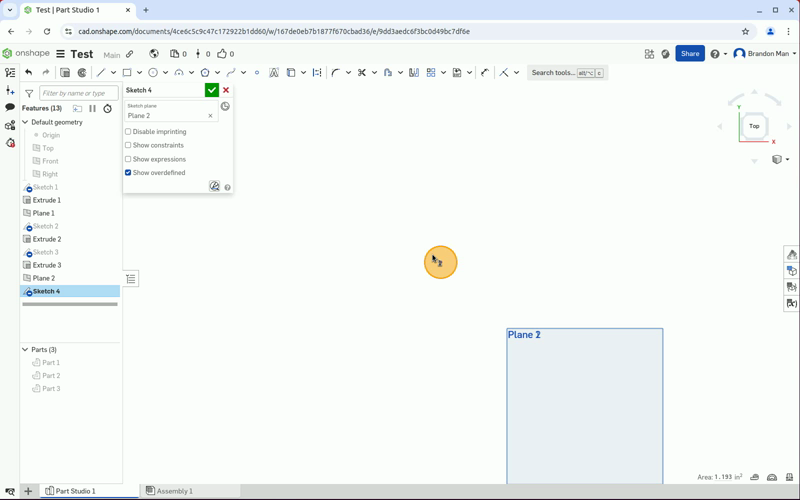
scroll(-6)
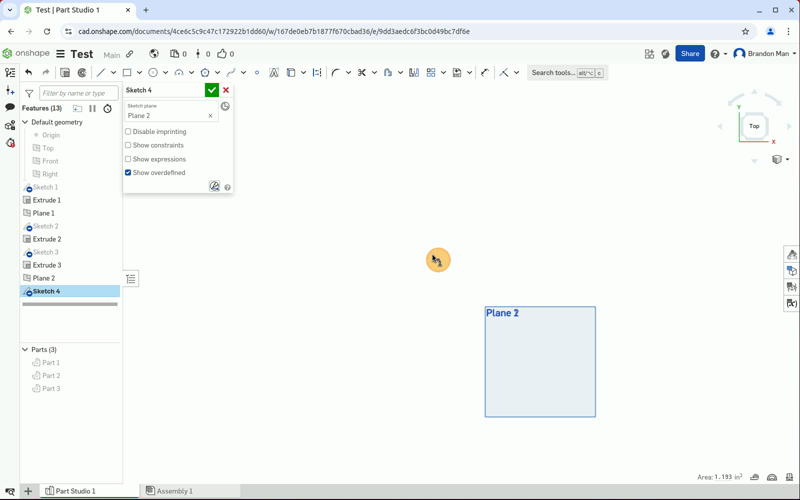
scroll(-6)
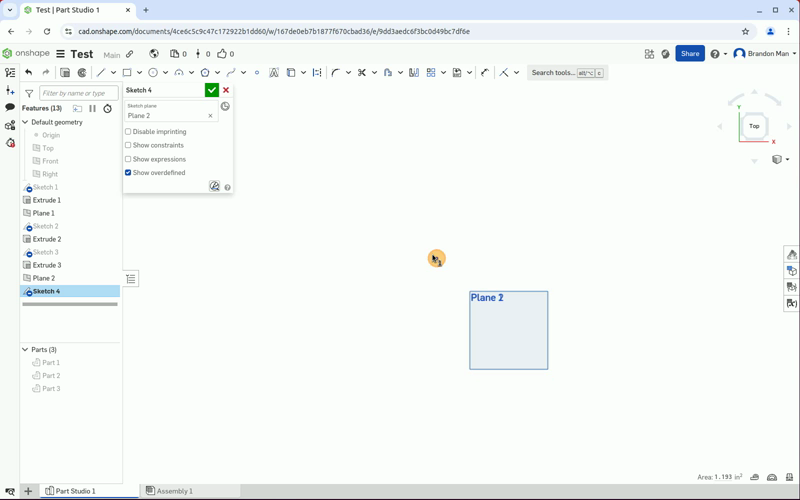
scroll(-6)
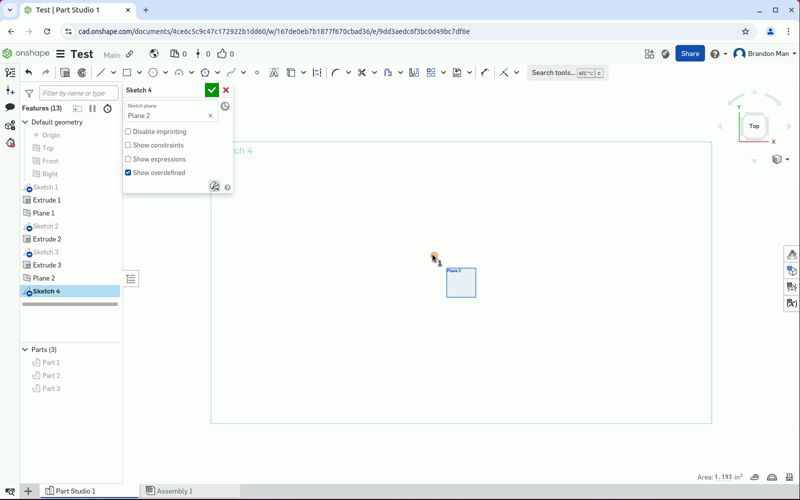
mouse_move(73, 352)
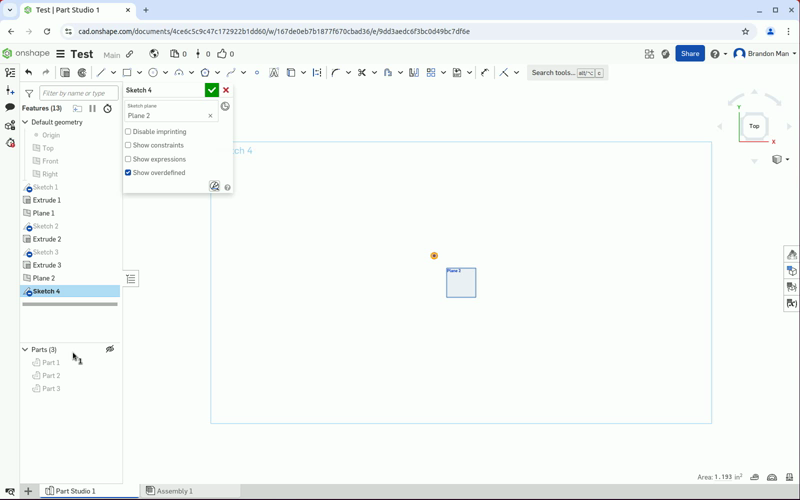
key(shift+y)
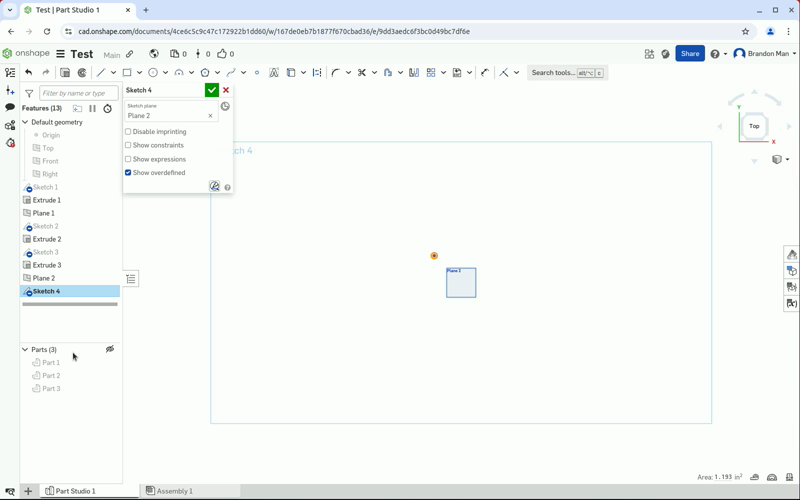
key(shift+e)
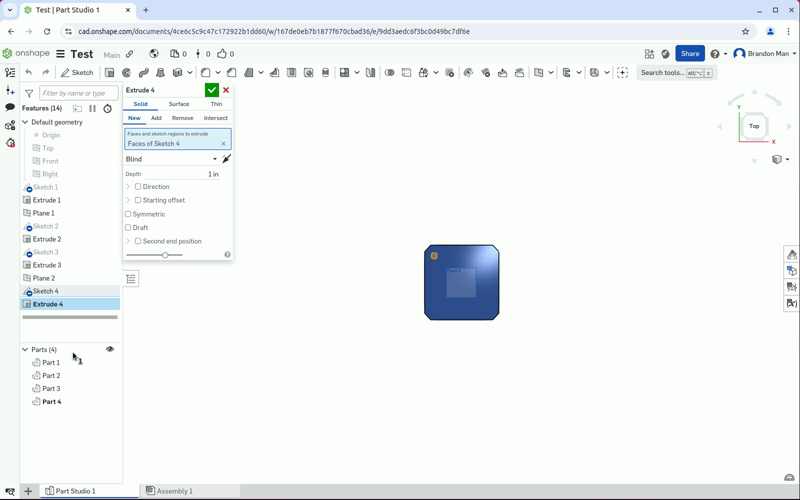
mouse_move(143, 106)
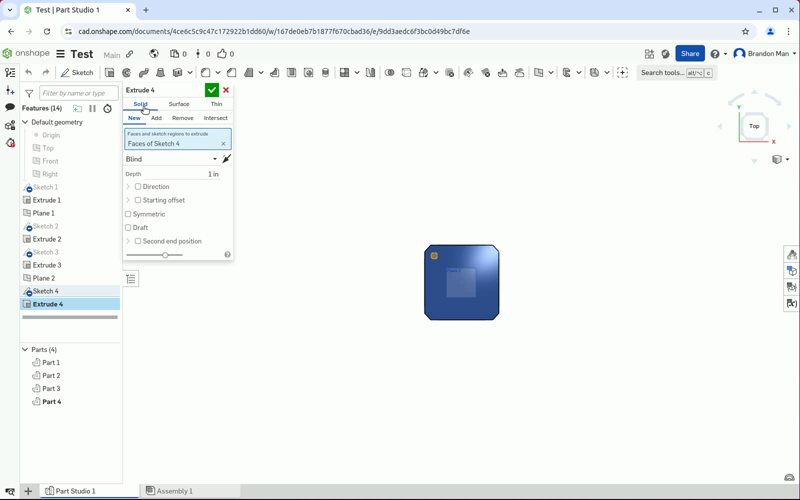
click(143, 106)
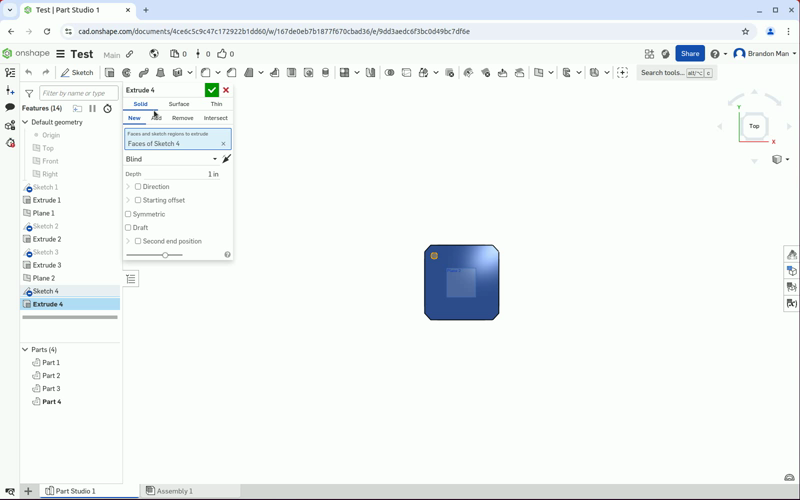
mouse_move(186, 120)
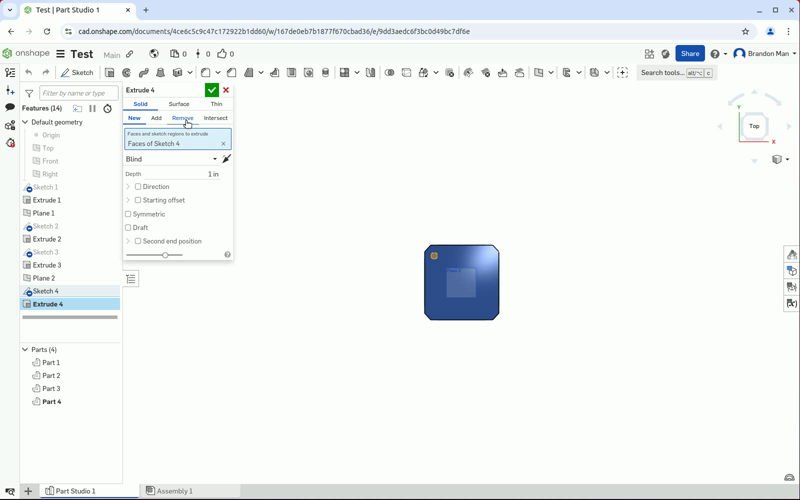
click(186, 120)
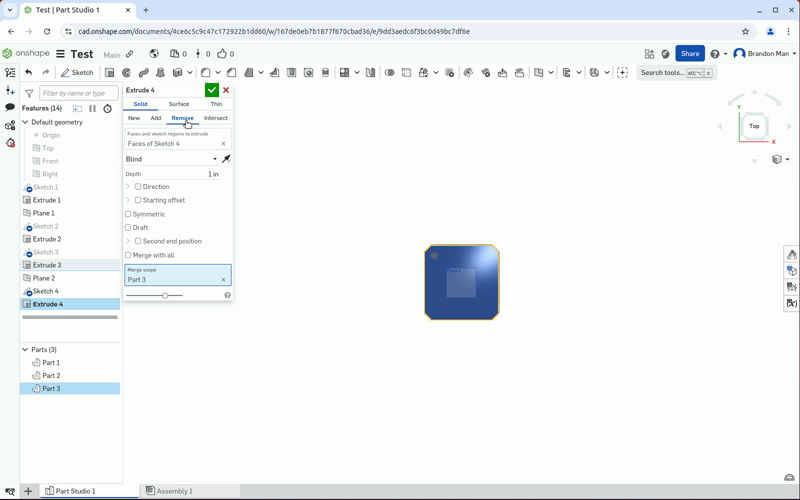
key(tab, 4)
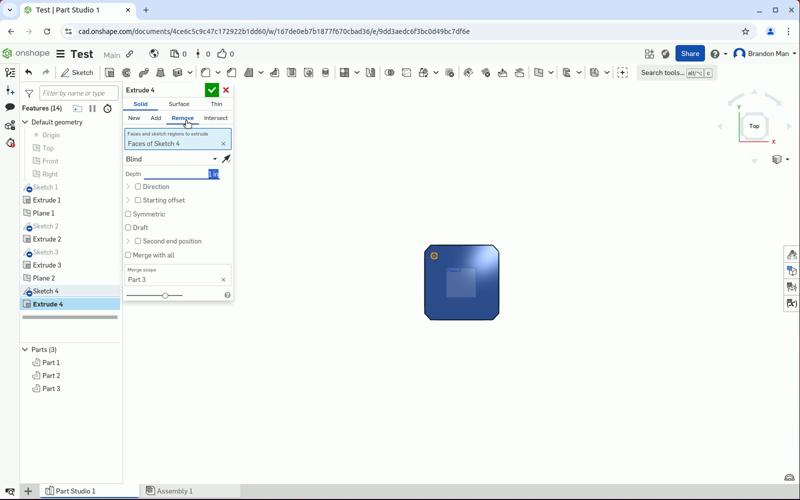
text(1.926)
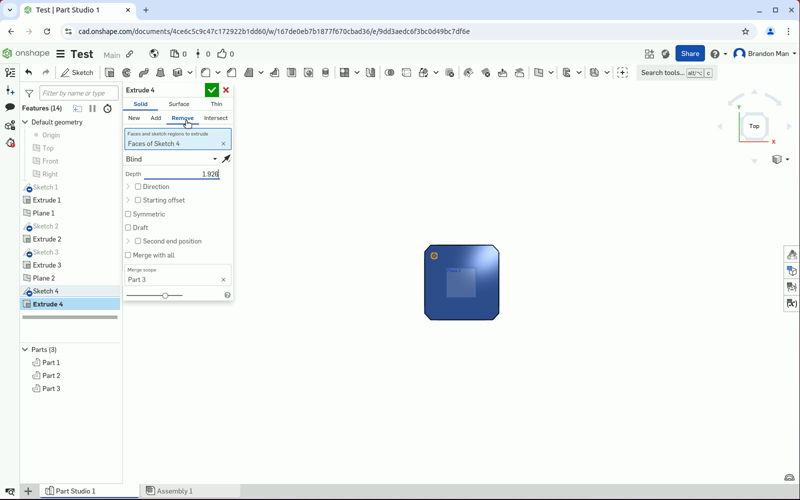
key(tab, 6)
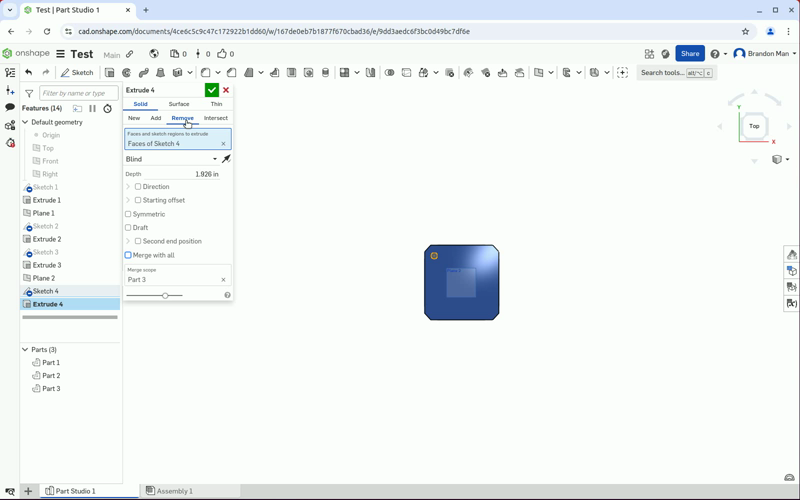
key(space)
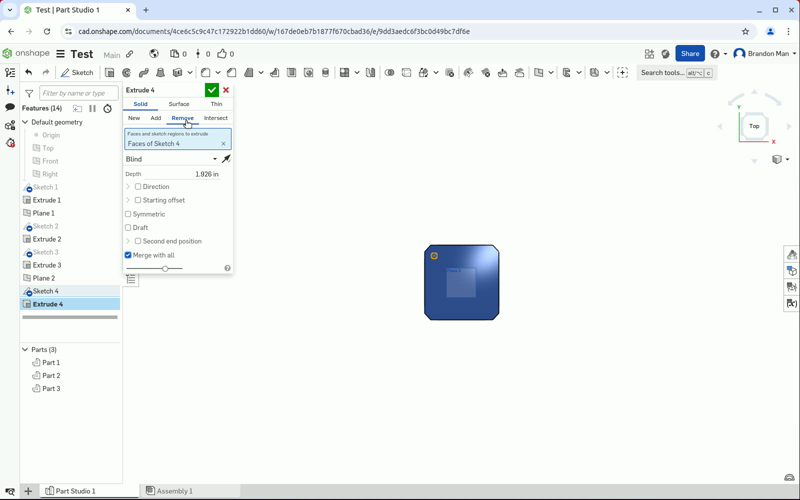
key(enter)
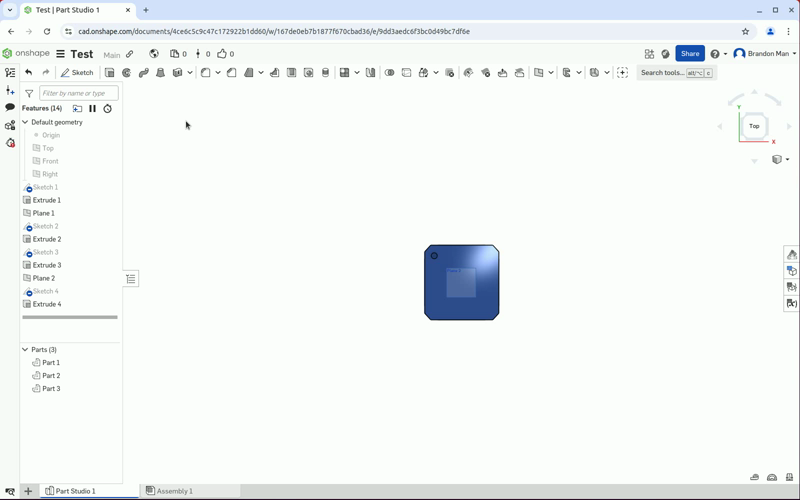
key(shift+h)
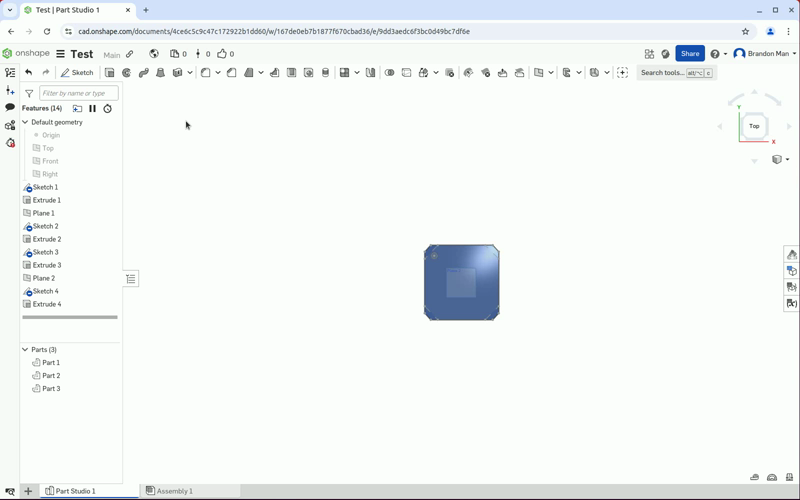
key(shift+h)
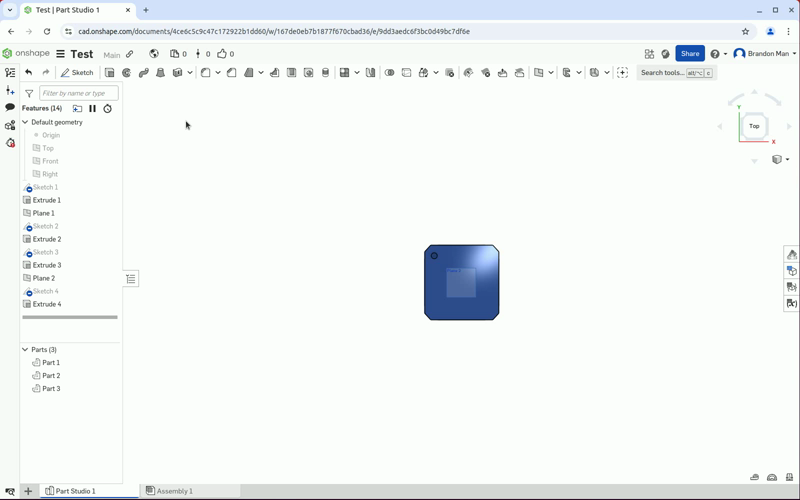
mouse_move(73, 189)
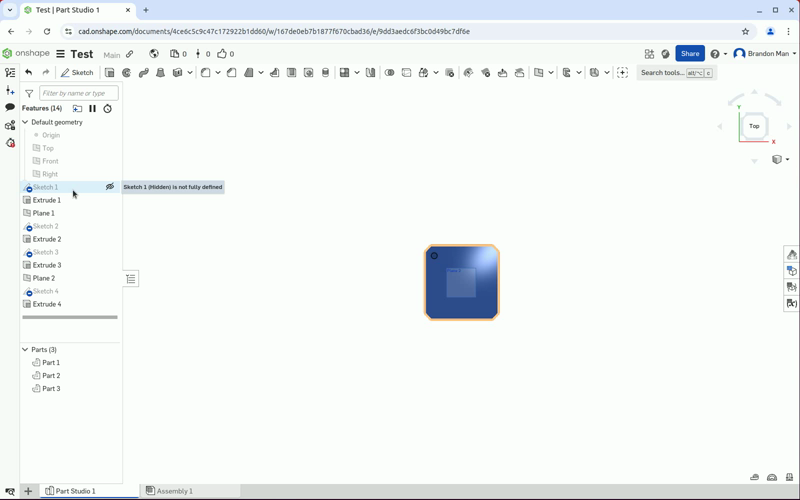
click(73, 189)
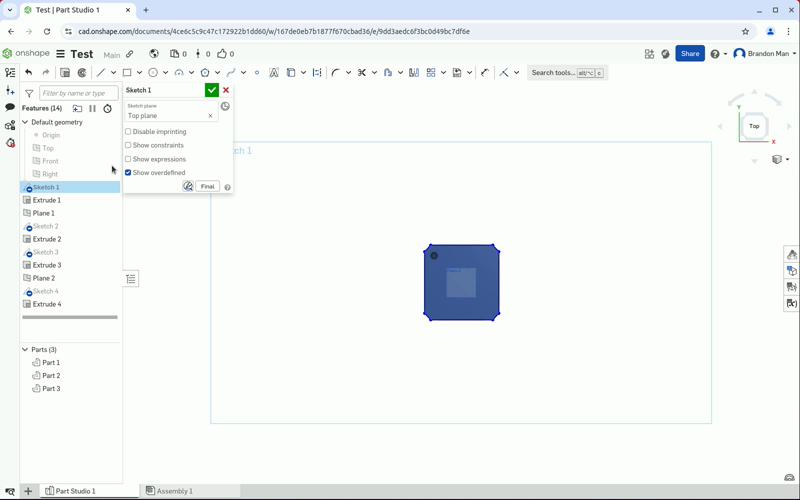
mouse_move(229, 92)
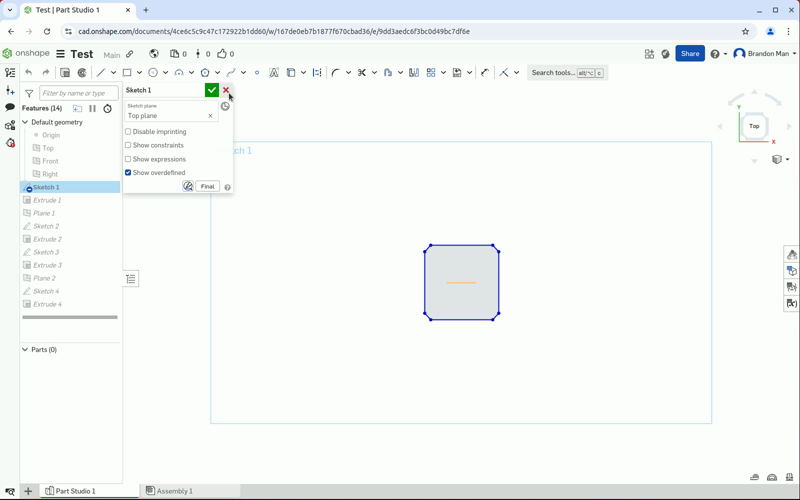
click(229, 92)
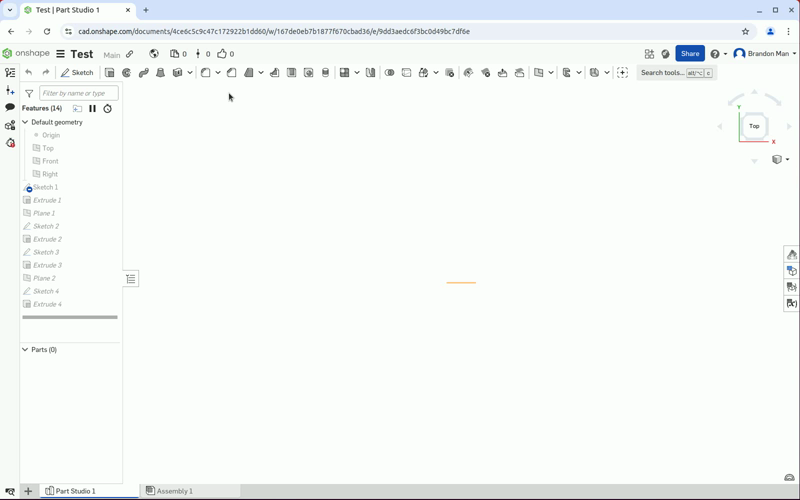
key(shift+s)
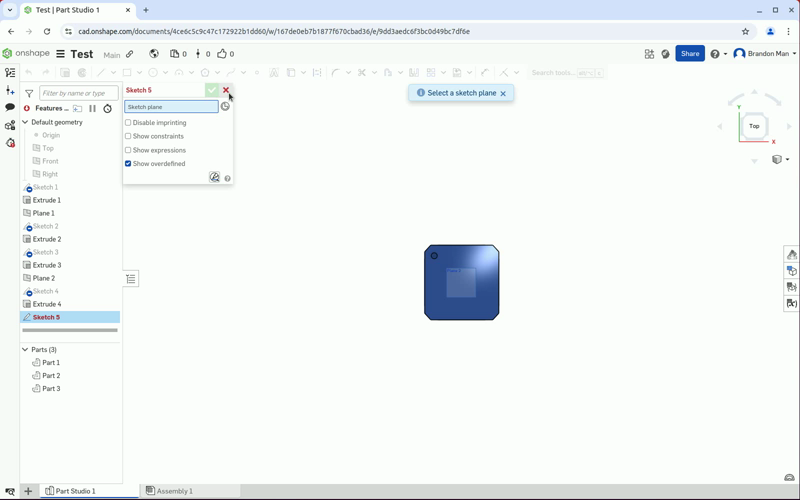
mouse_move(73, 280)
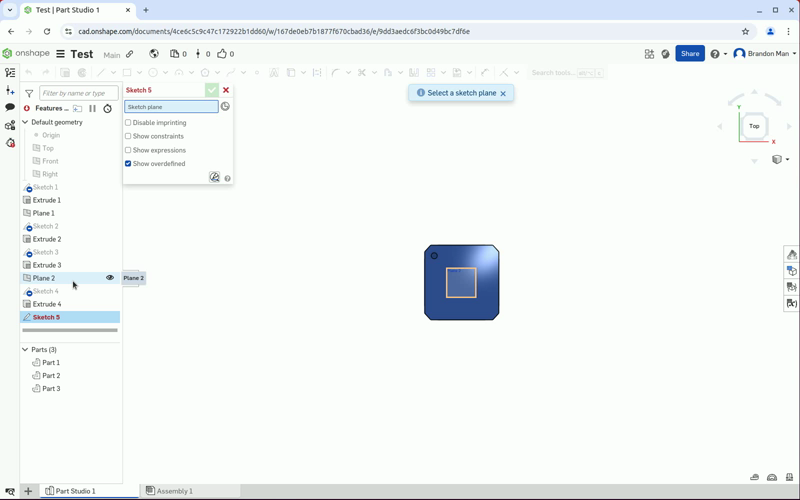
click(73, 280)
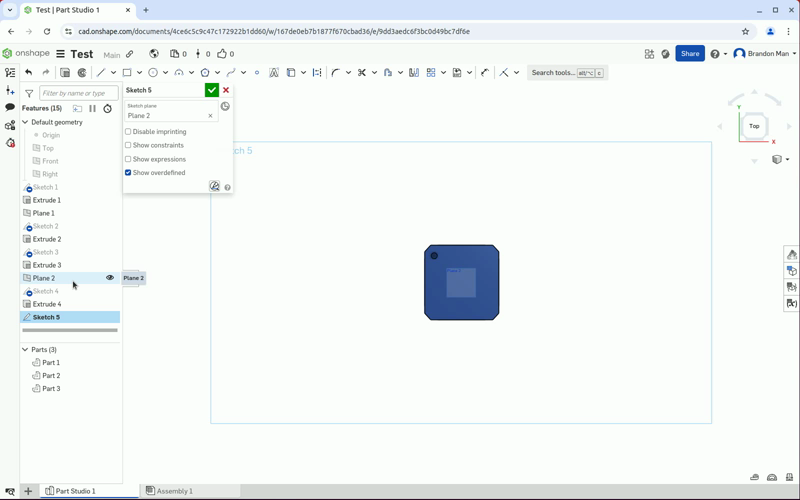
mouse_move(73, 352)
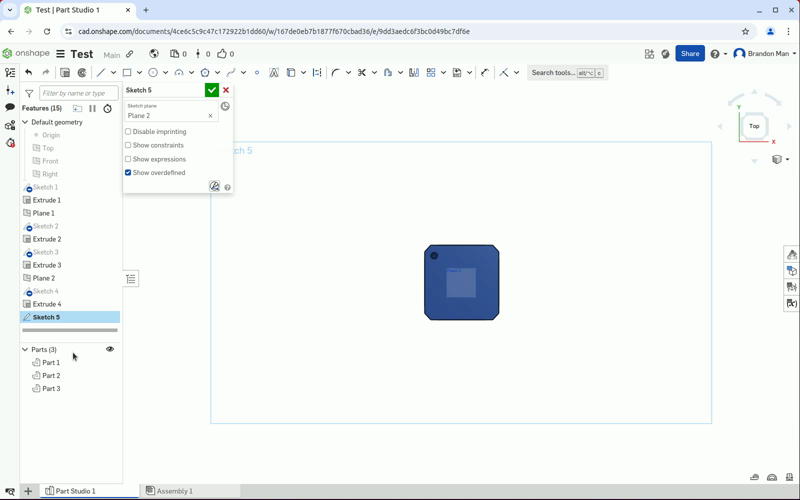
key(y)
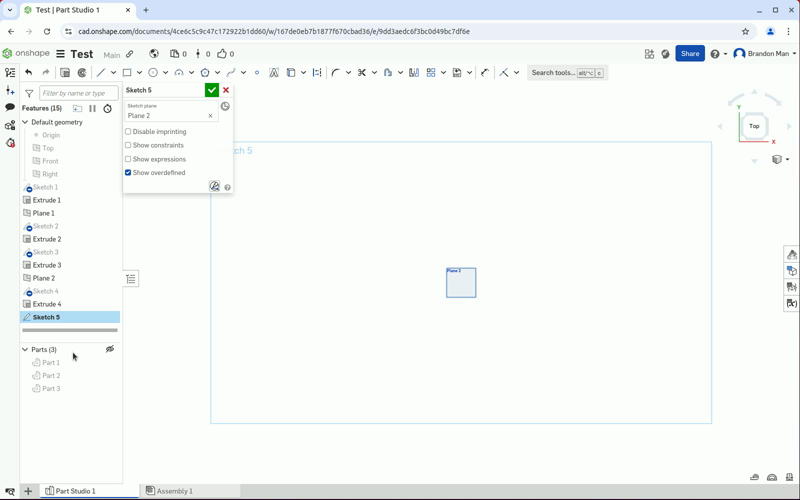
key(c)
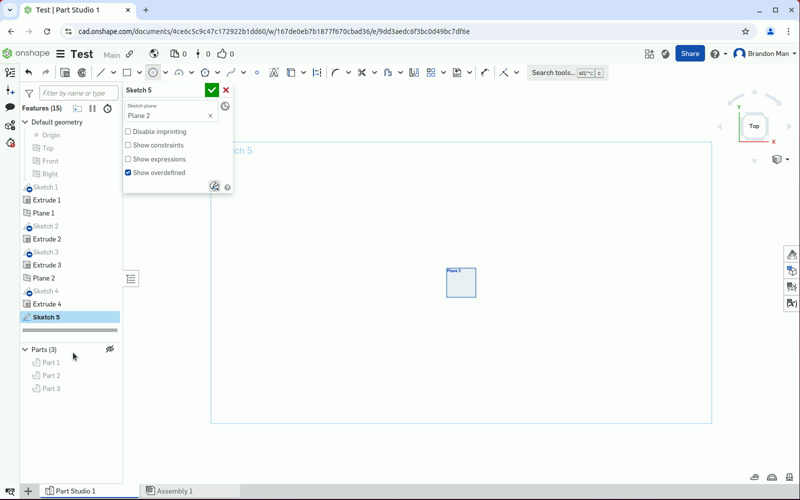
key_down(shift)
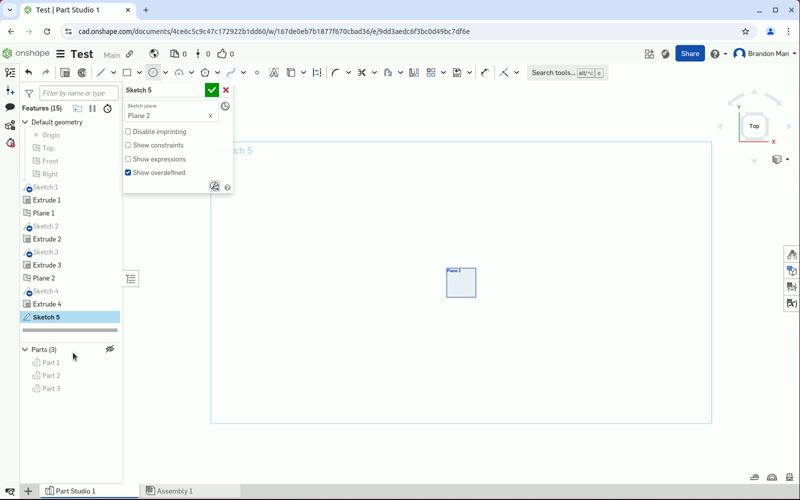
mouse_move(488, 255)
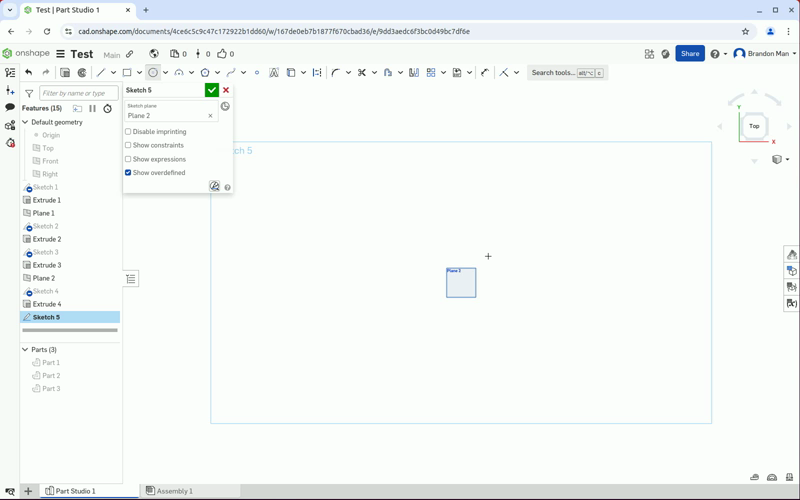
click(488, 255)
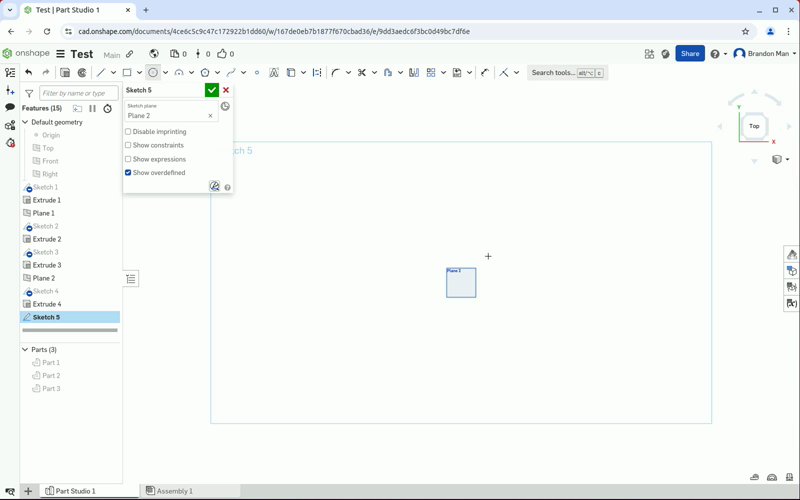
key_up(shift)
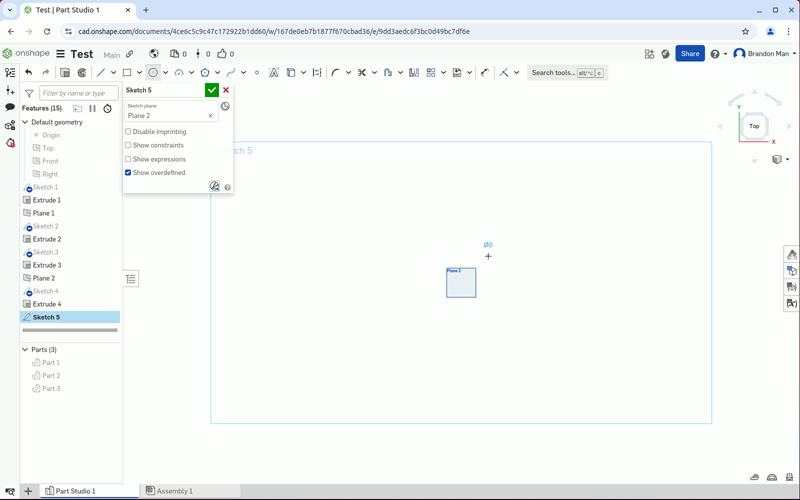
mouse_move(491, 255)
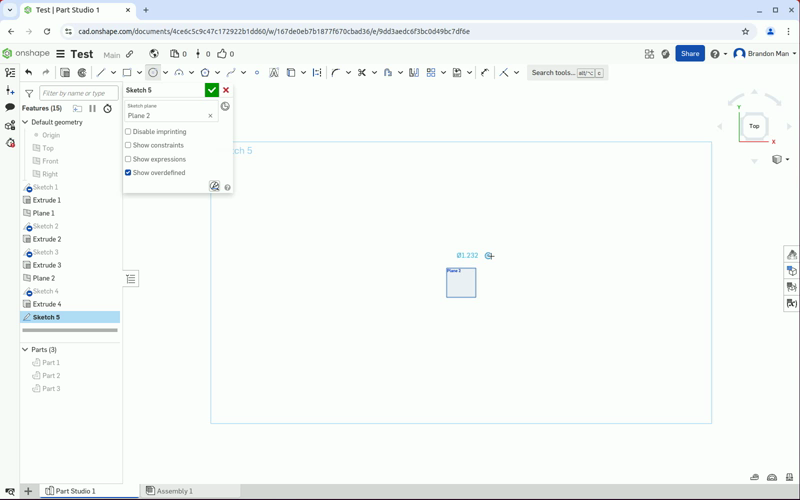
click(491, 255)
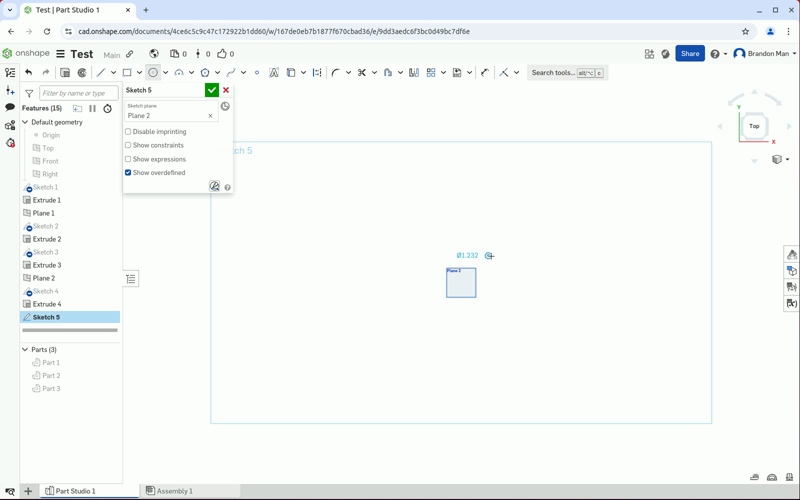
key(esc)
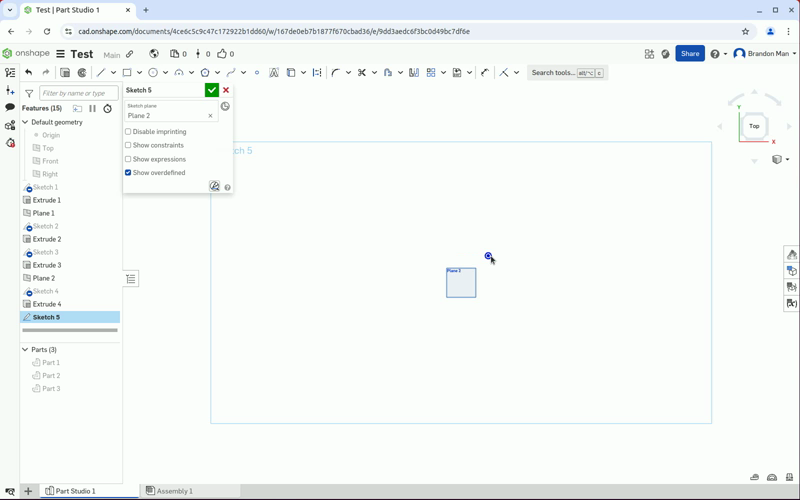
mouse_move(489, 253)
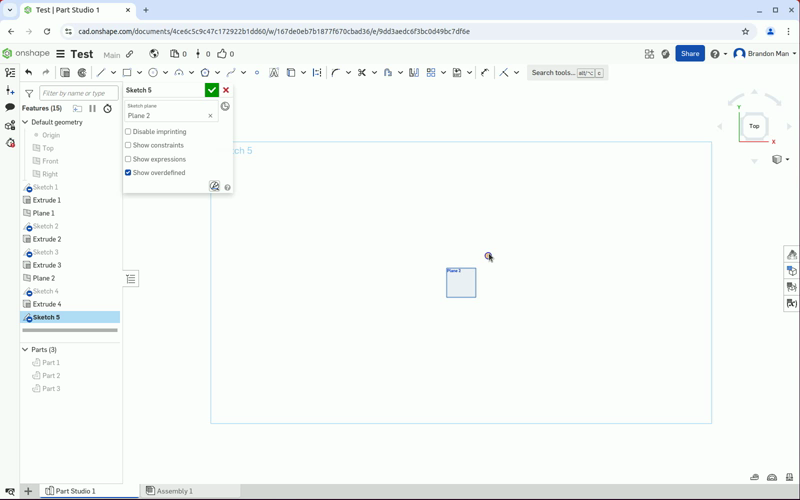
scroll(6)
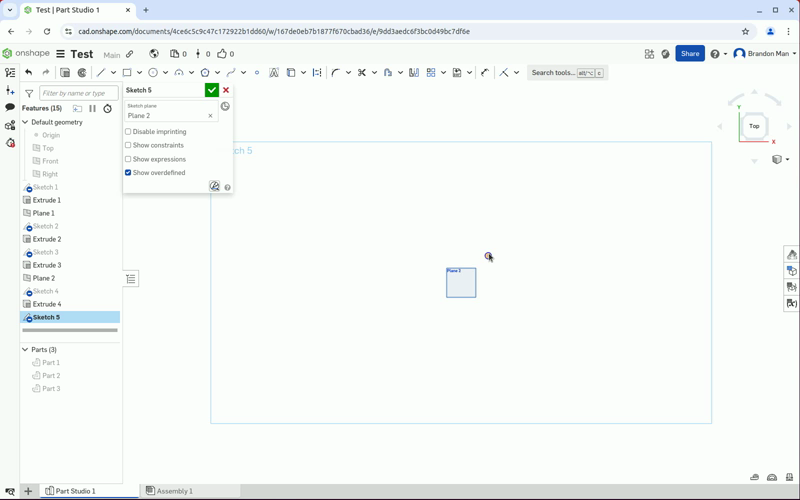
scroll(6)
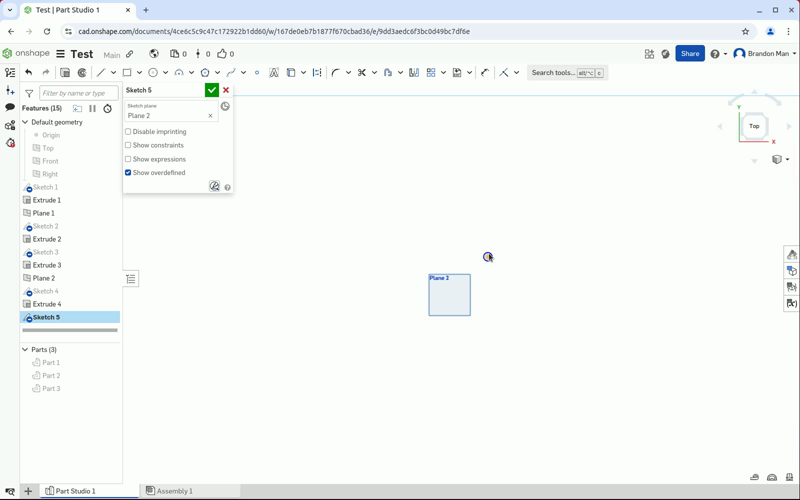
scroll(6)
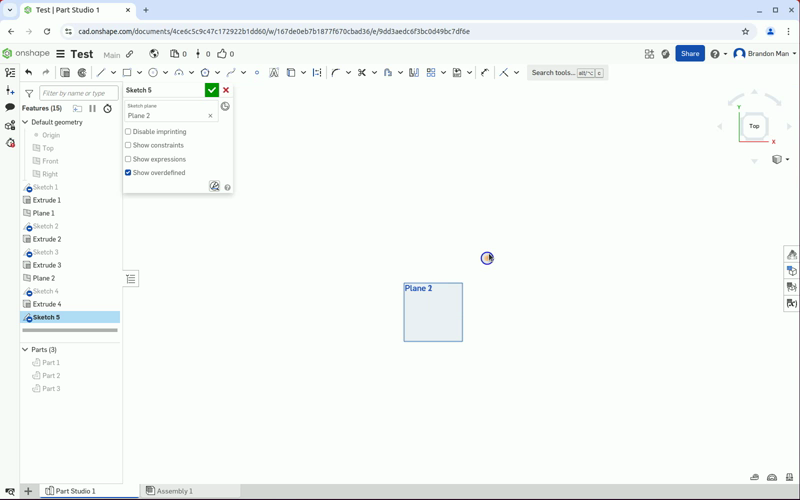
scroll(6)
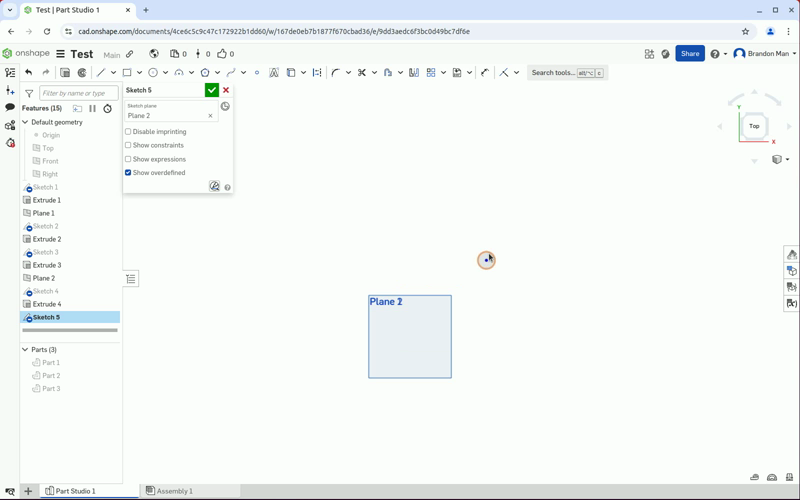
scroll(6)
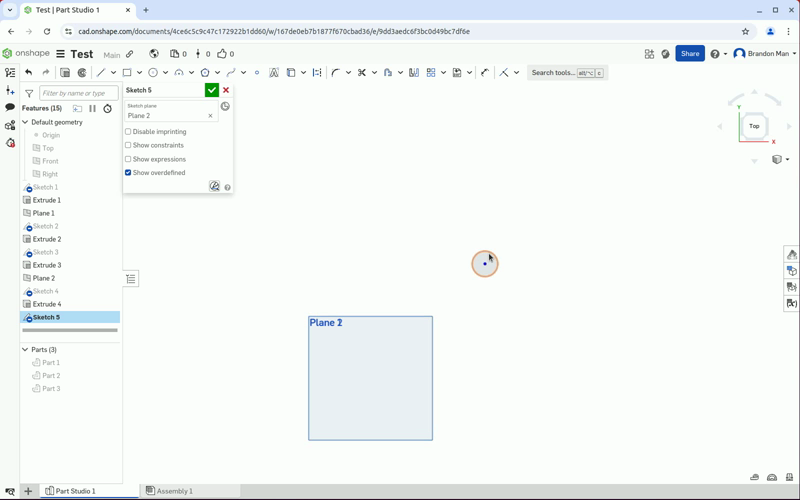
scroll(6)
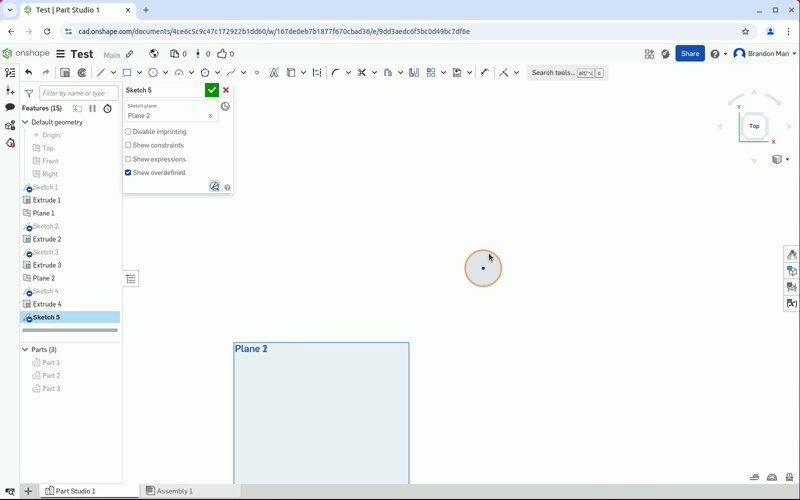
scroll(6)
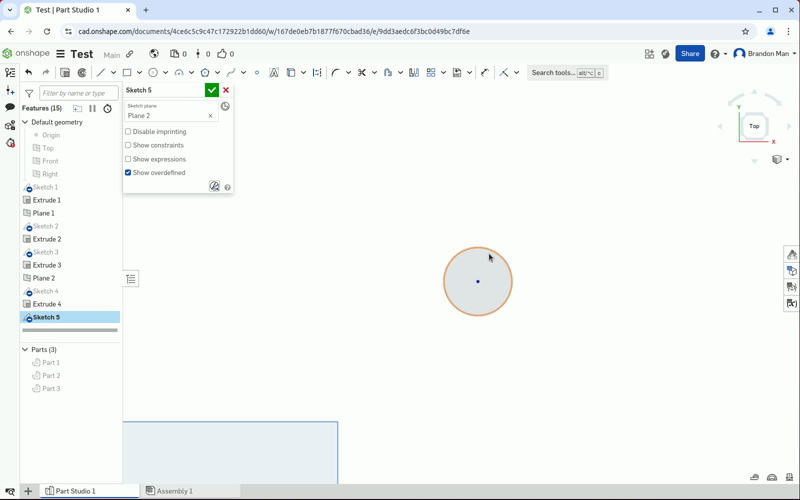
click(489, 253)
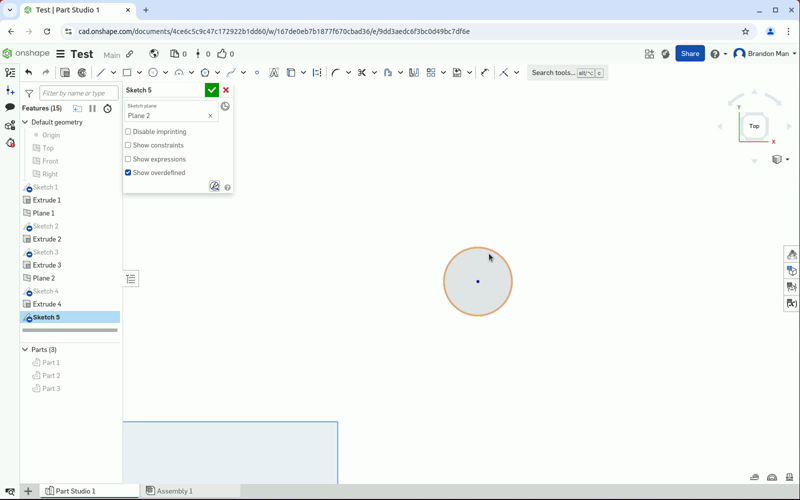
scroll(-6)
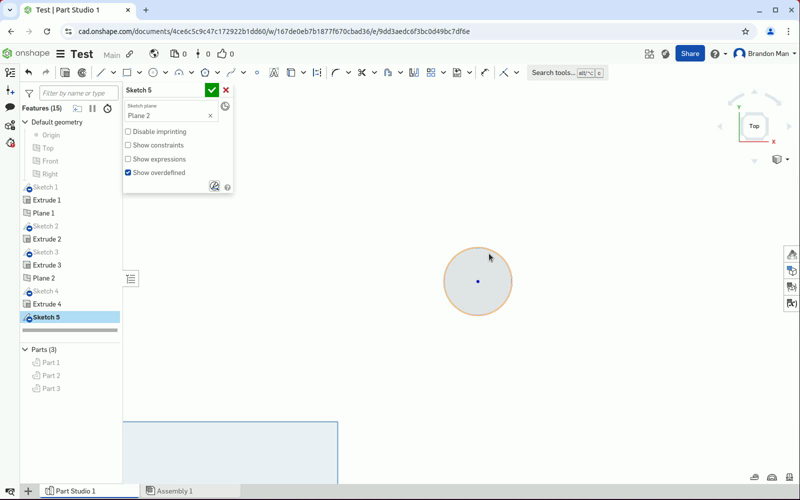
scroll(-6)
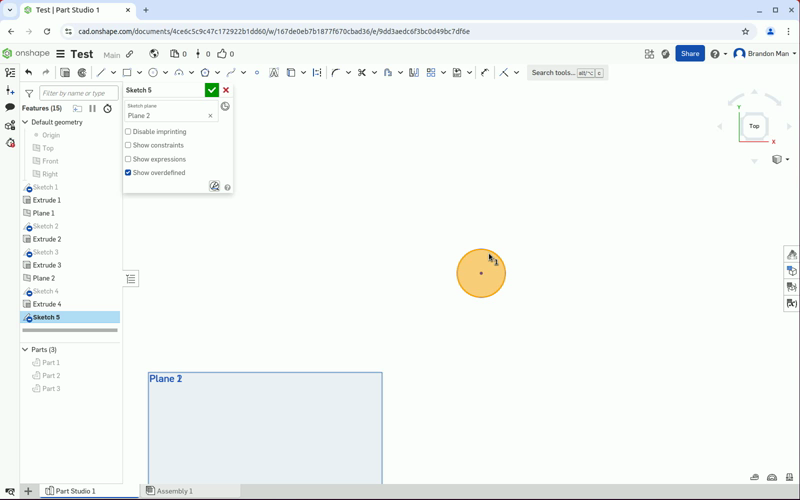
scroll(-6)
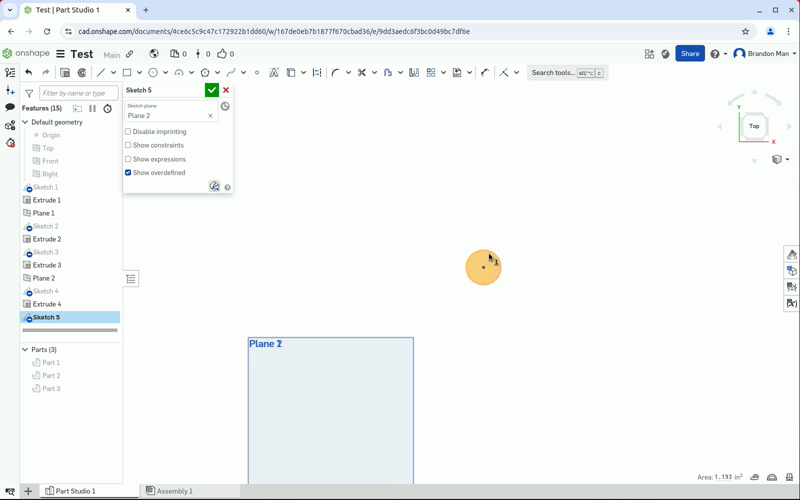
scroll(-6)
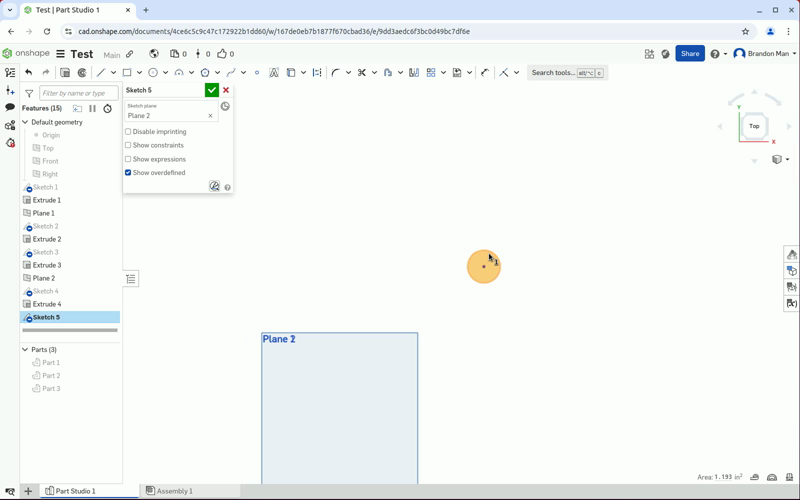
scroll(-6)
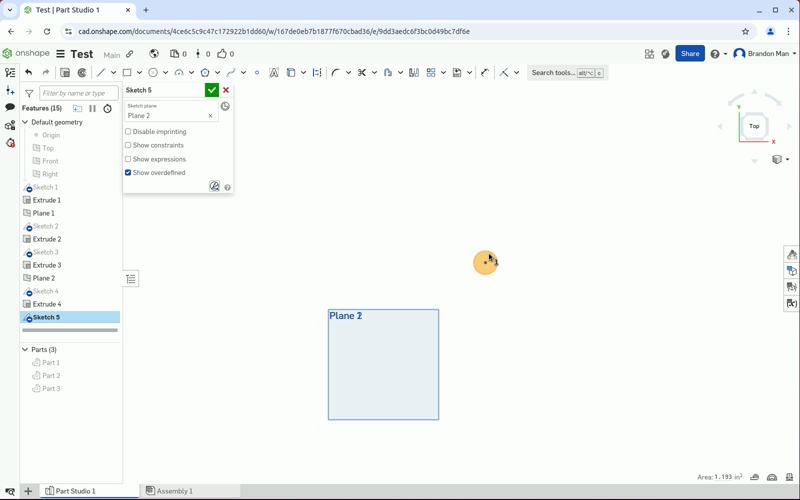
scroll(-6)
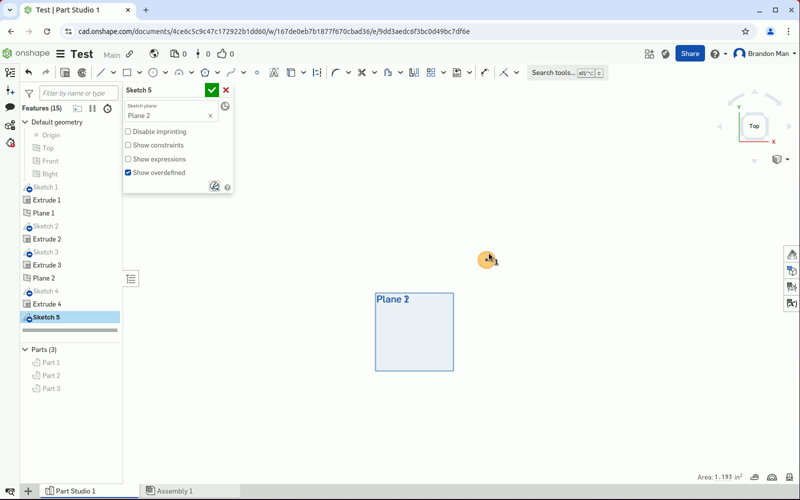
scroll(-6)
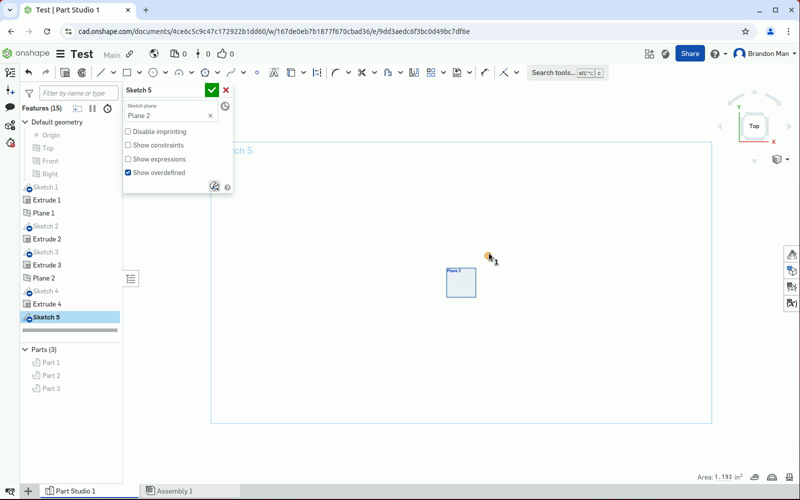
mouse_move(73, 352)
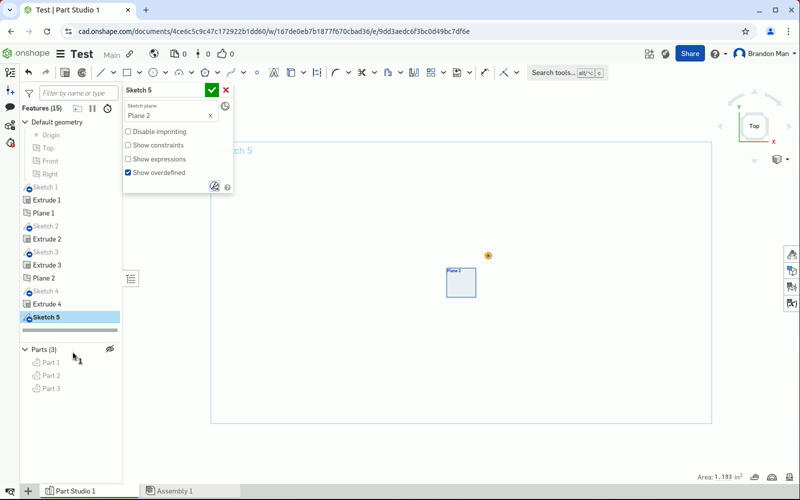
key(shift+y)
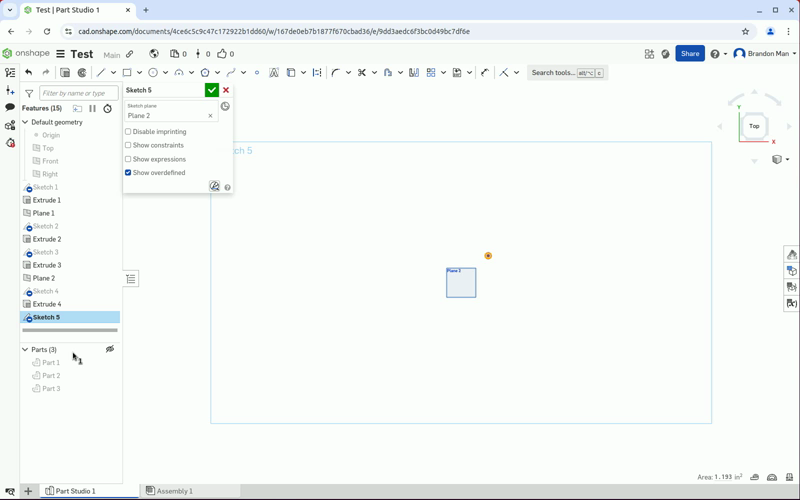
key(shift+e)
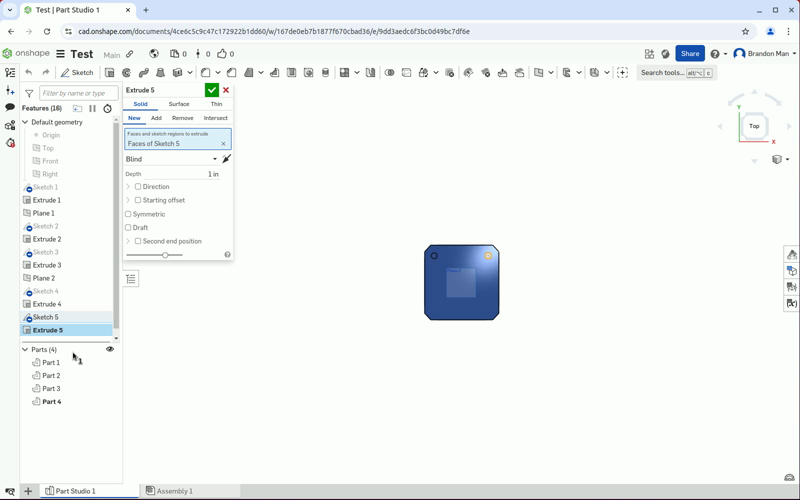
mouse_move(143, 106)
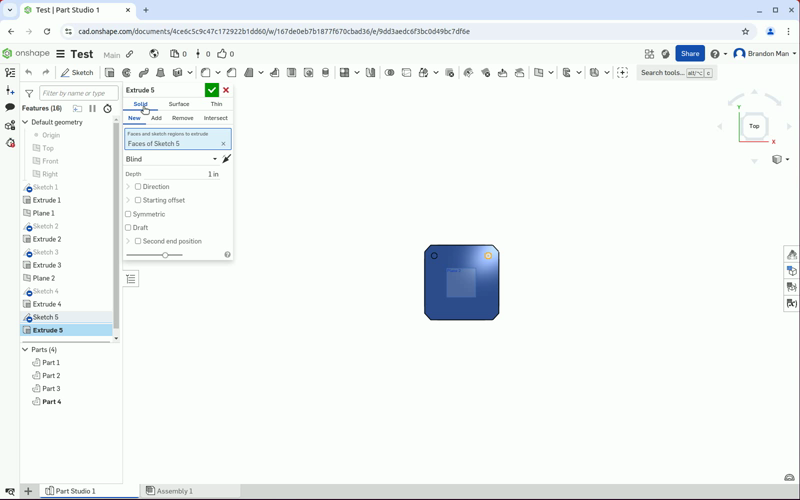
click(143, 106)
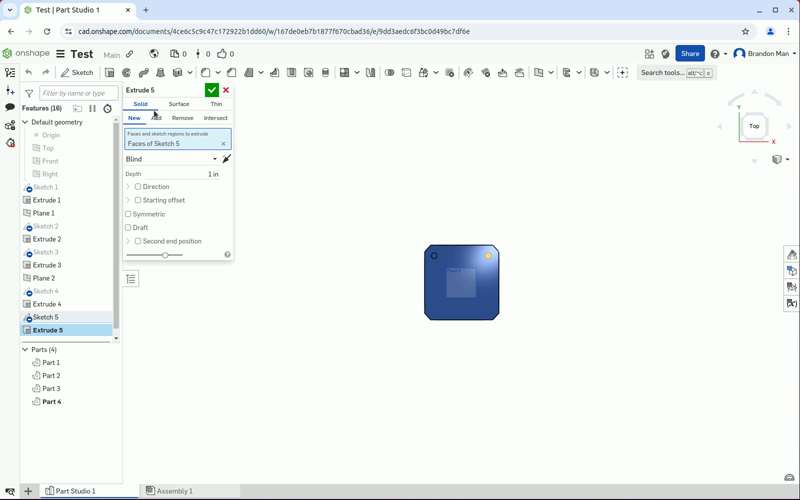
mouse_move(186, 120)
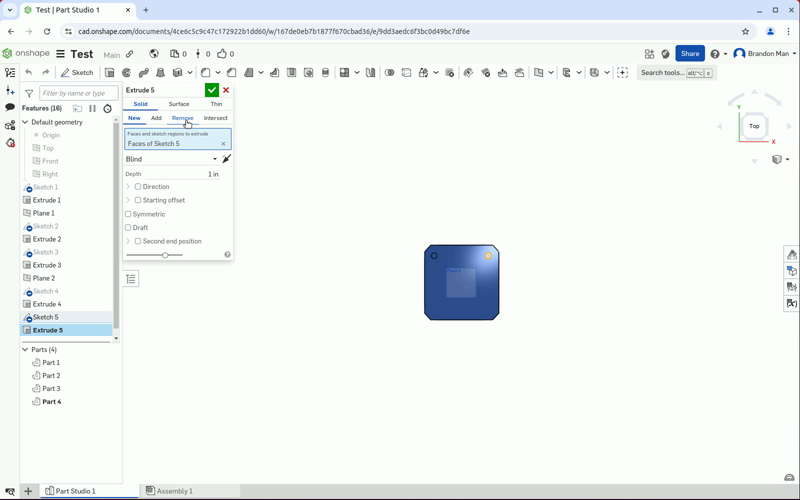
click(186, 120)
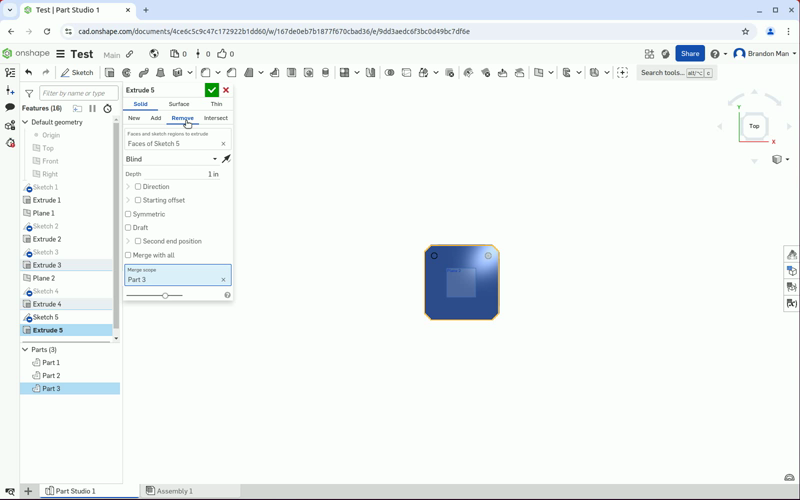
key(tab, 4)
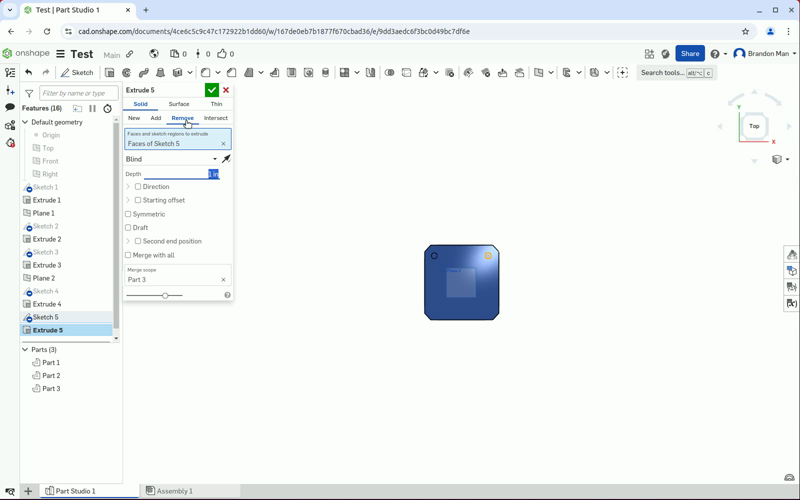
text(1.926)
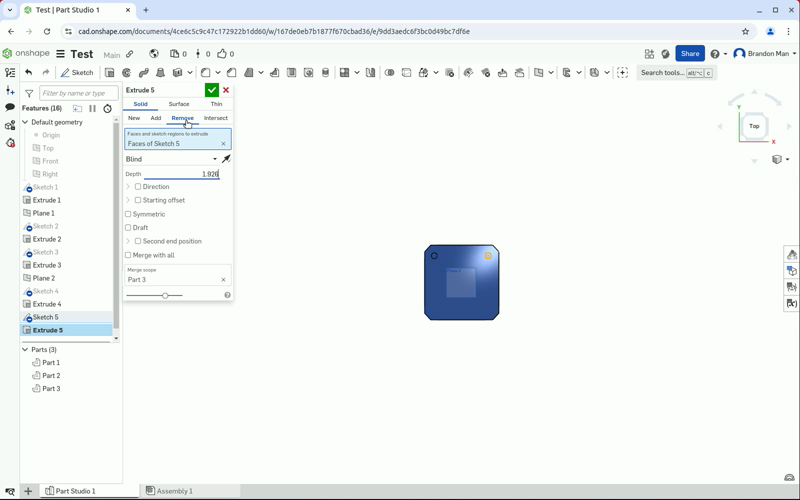
key(tab, 6)
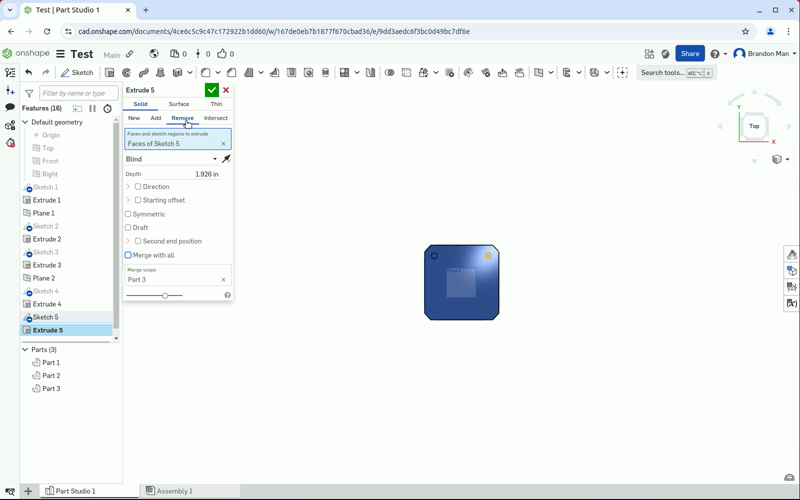
key(space)
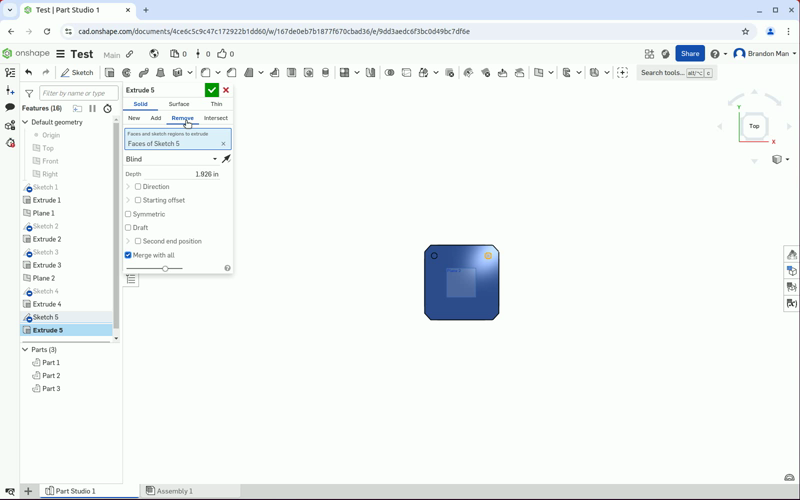
key(enter)
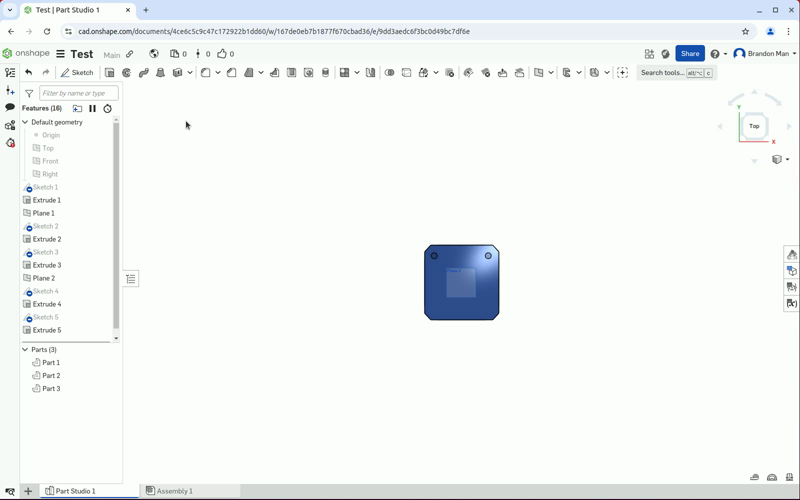
key(shift+h)
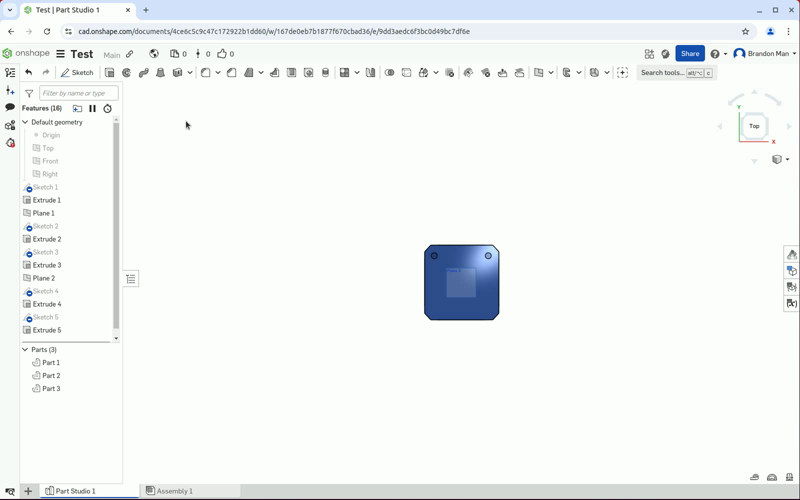
key(shift+h)
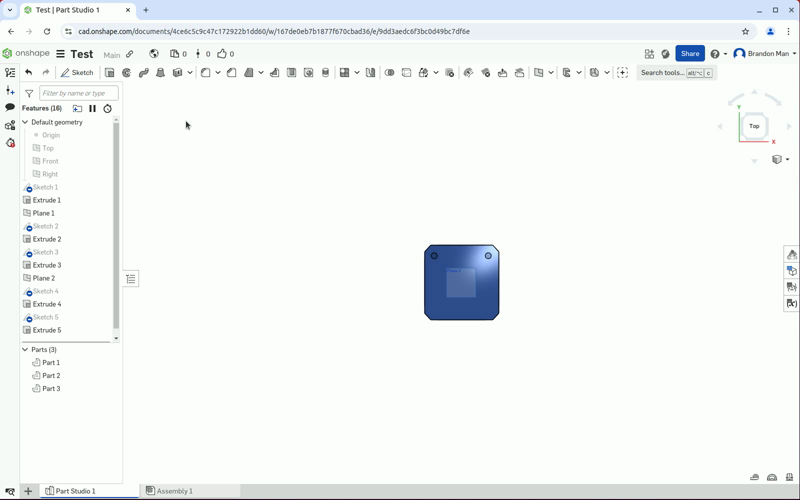
mouse_move(69, 189)
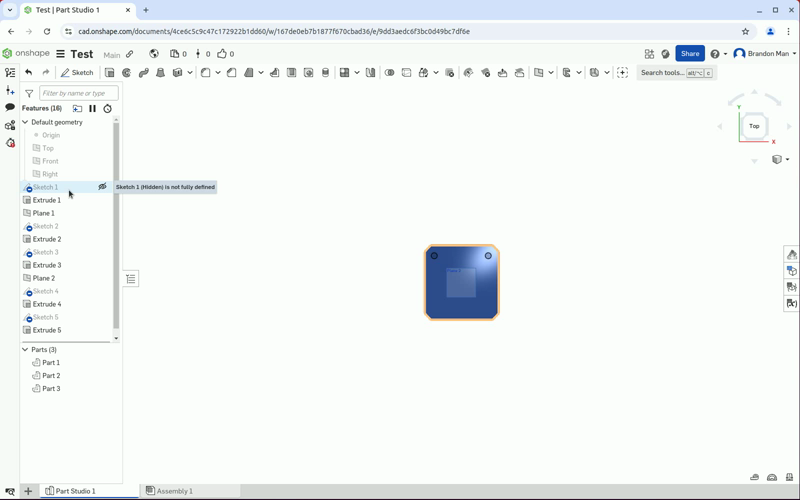
click(69, 189)
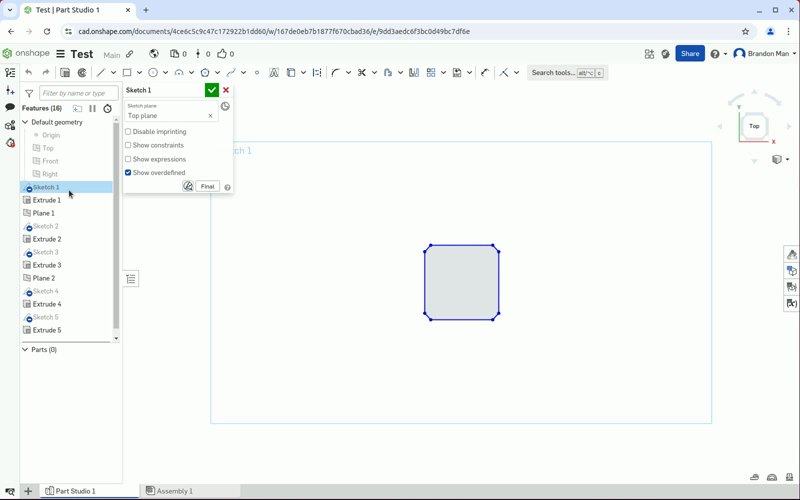
mouse_move(229, 92)
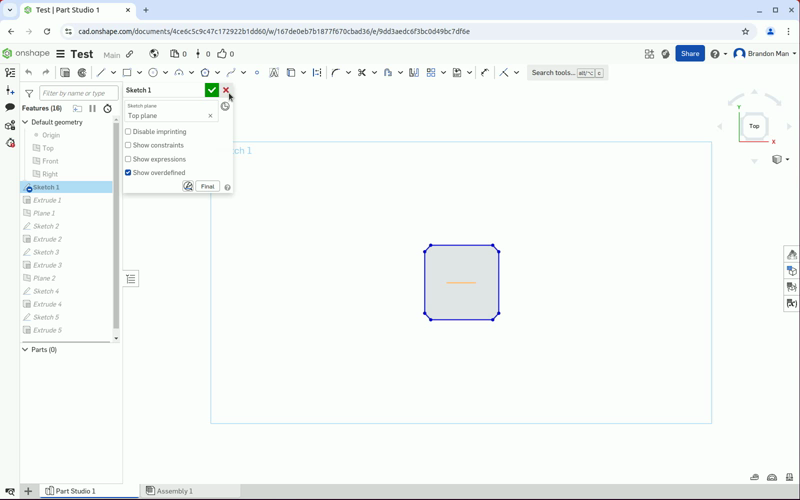
click(229, 92)
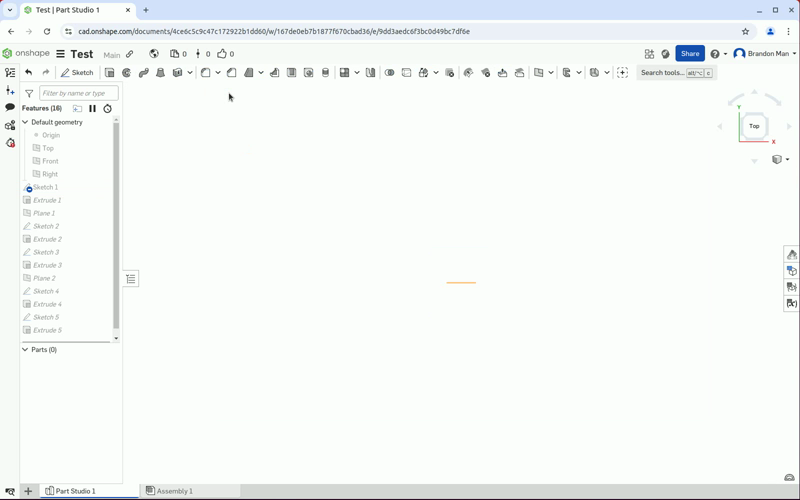
key(shift+s)
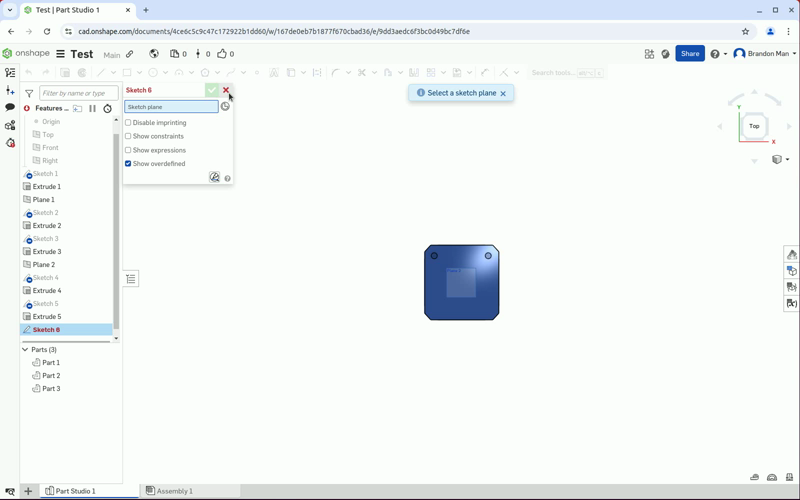
mouse_move(69, 267)
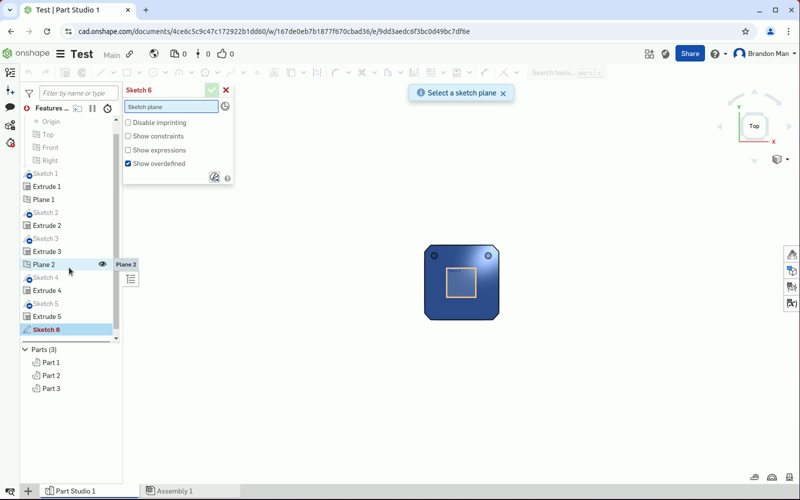
click(69, 267)
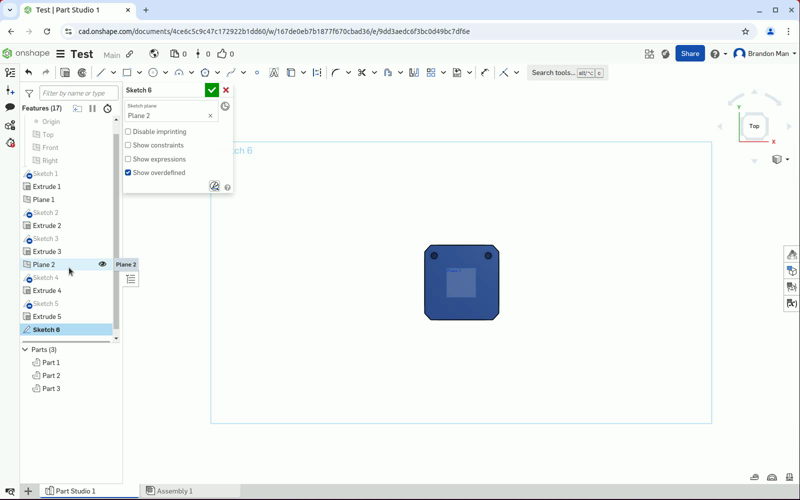
mouse_move(73, 352)
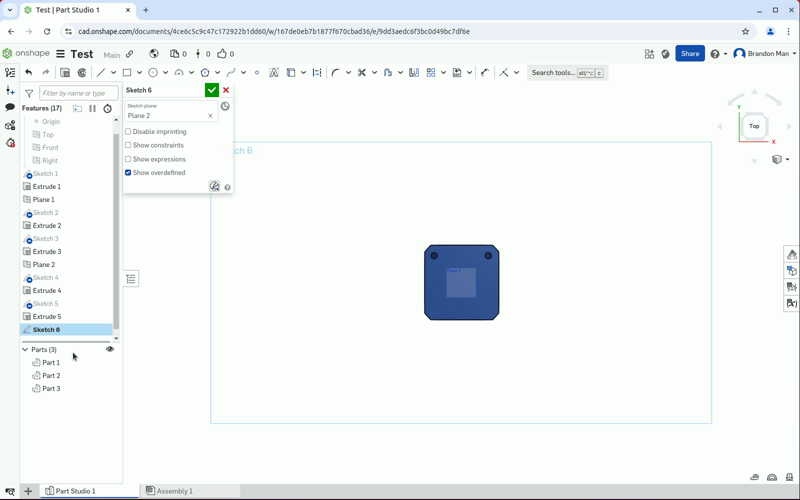
key(y)
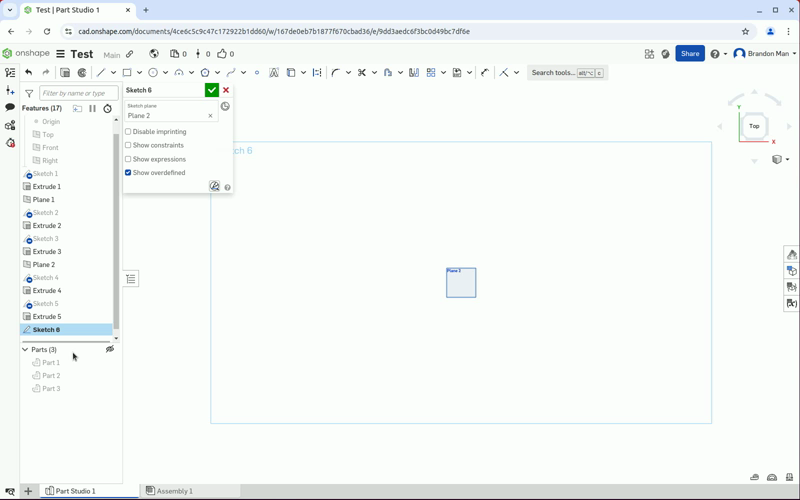
key(c)
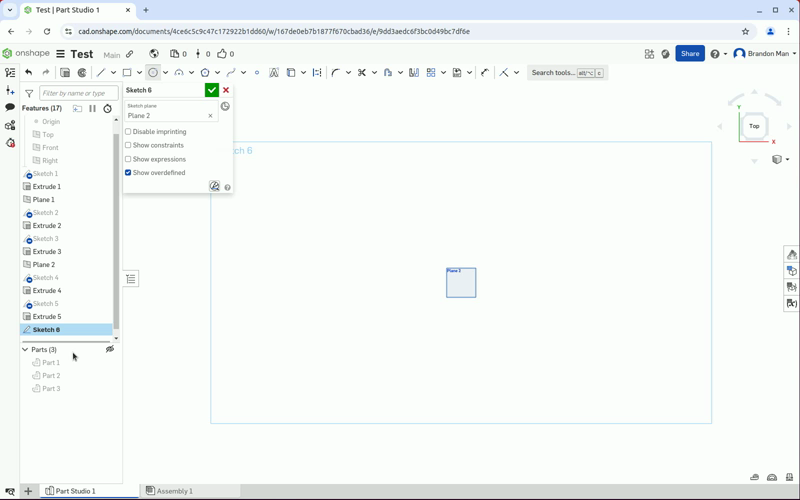
key_down(shift)
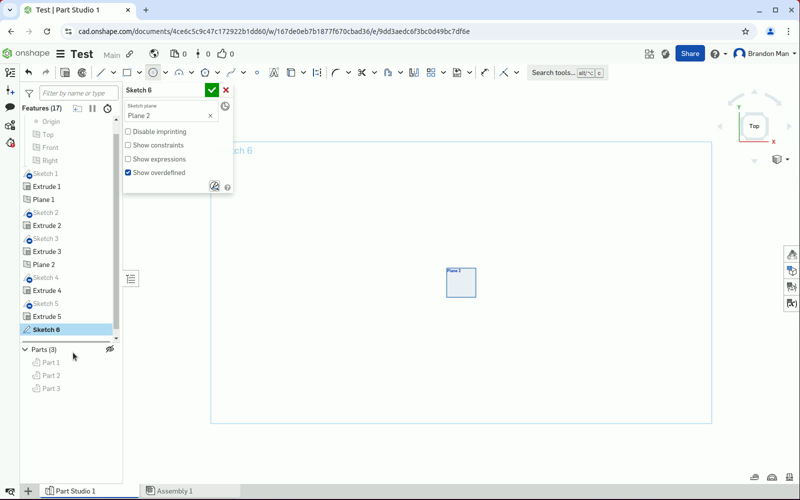
mouse_move(488, 309)
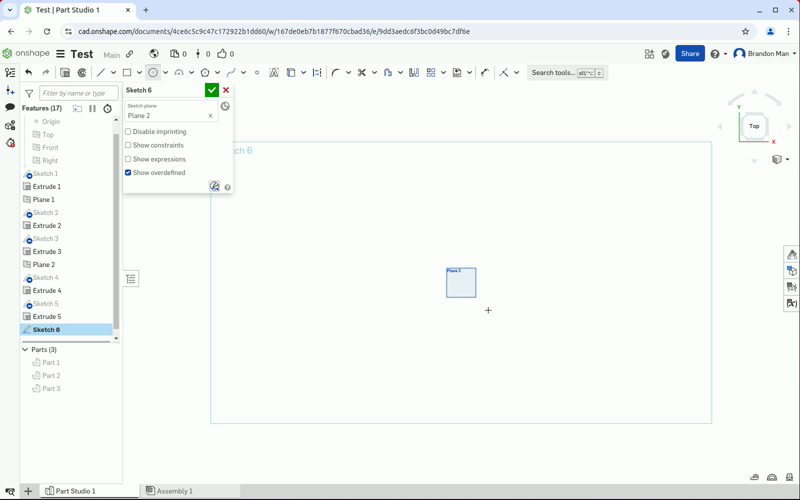
click(488, 309)
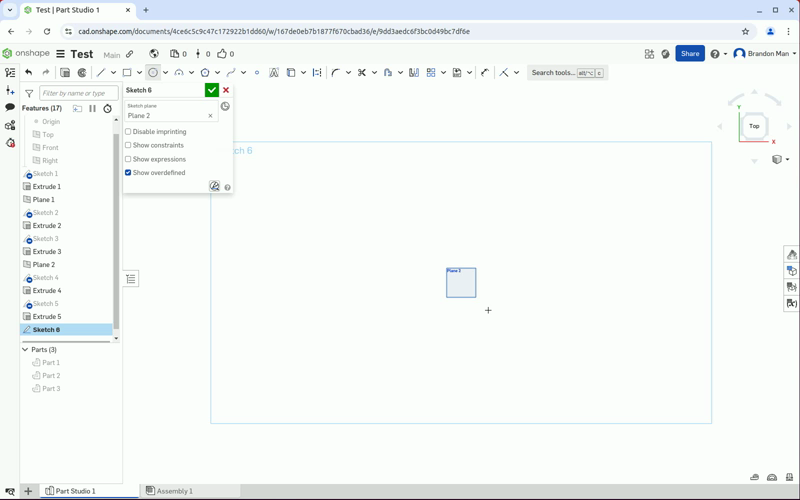
key_up(shift)
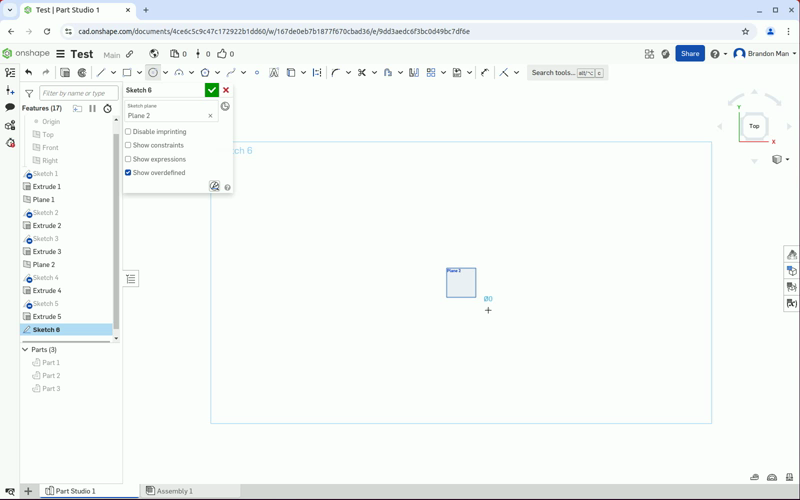
mouse_move(491, 309)
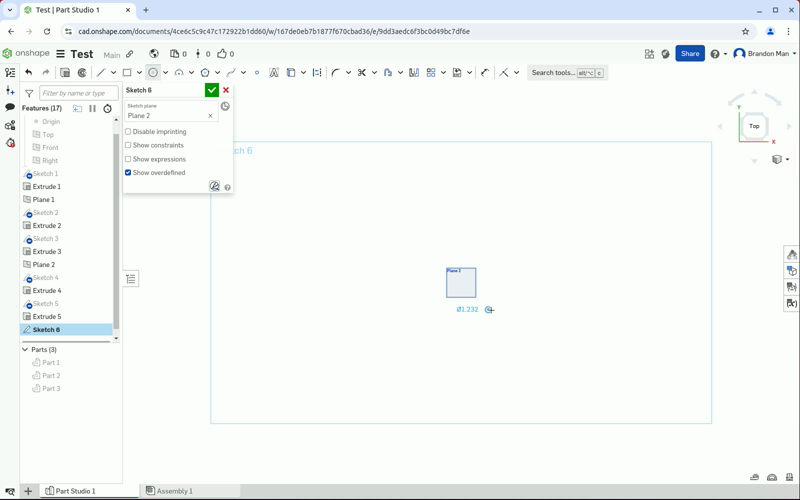
click(491, 309)
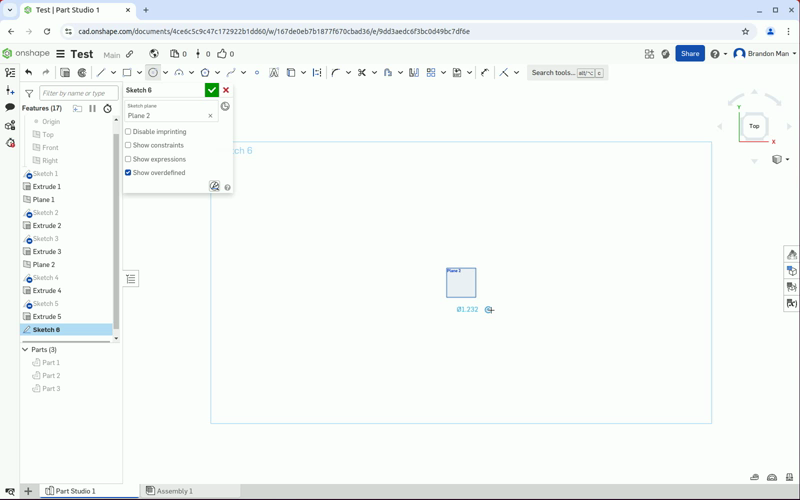
key(esc)
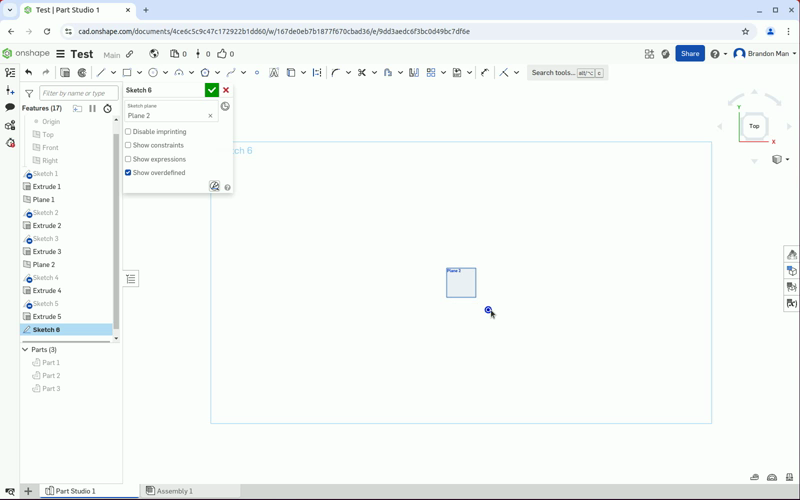
mouse_move(486, 309)
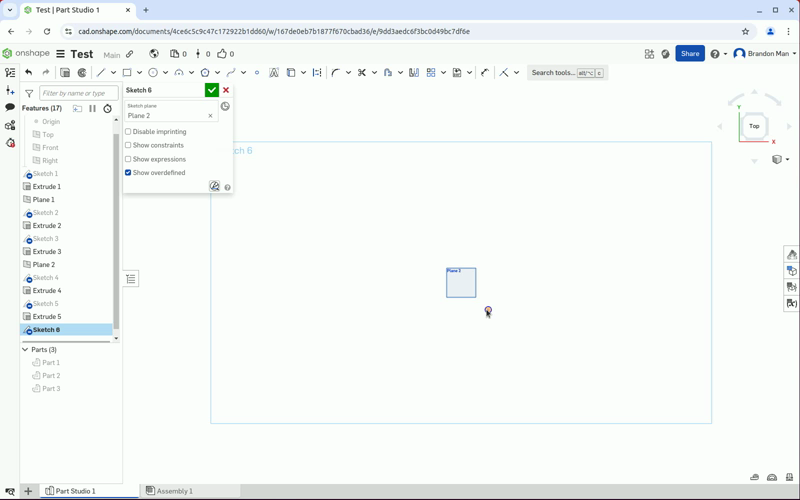
scroll(6)
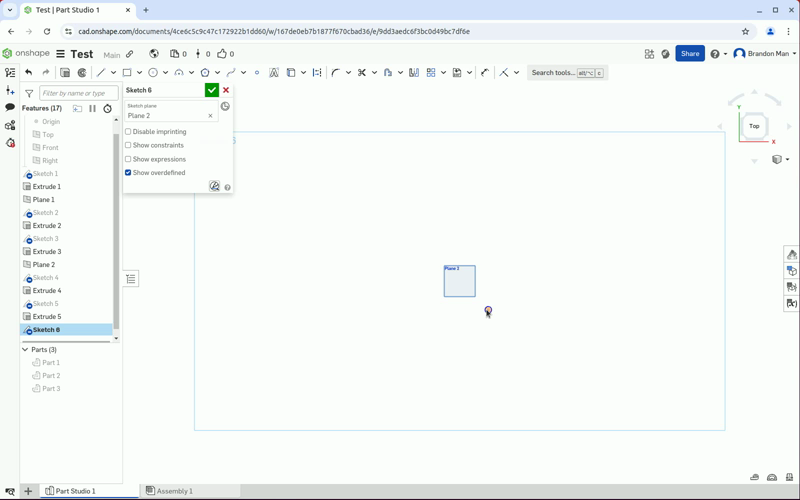
scroll(6)
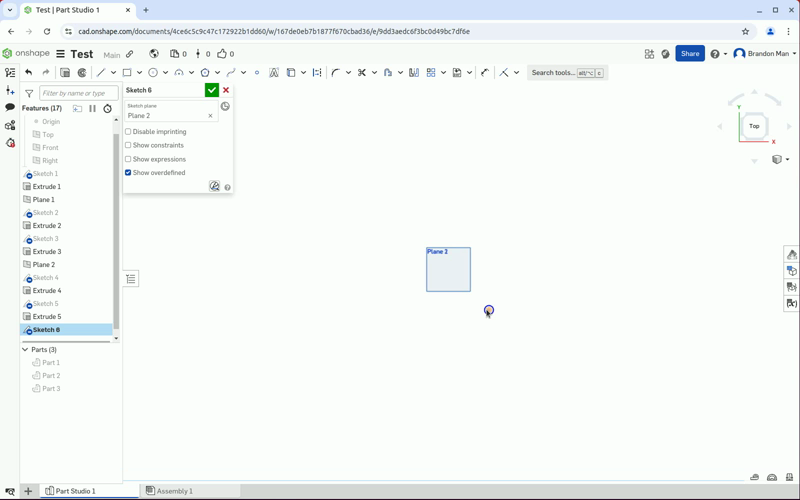
scroll(6)
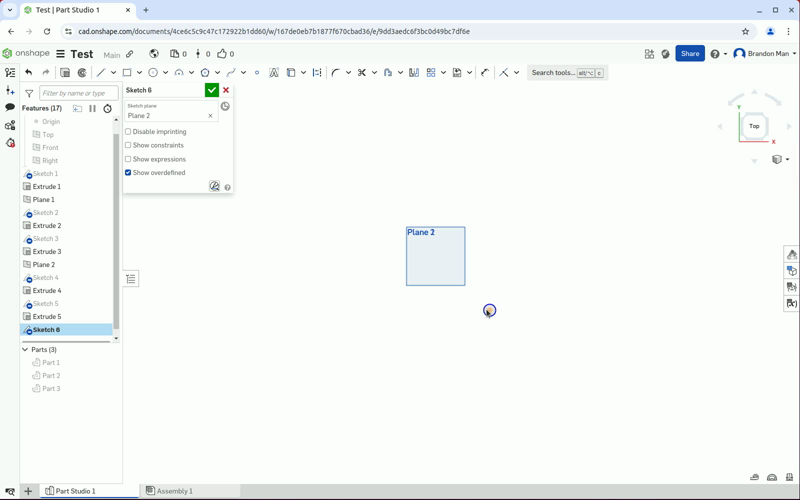
scroll(6)
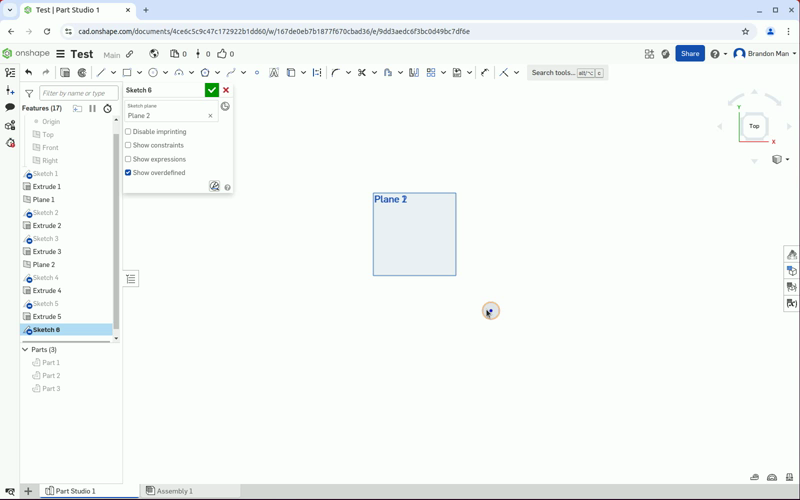
scroll(6)
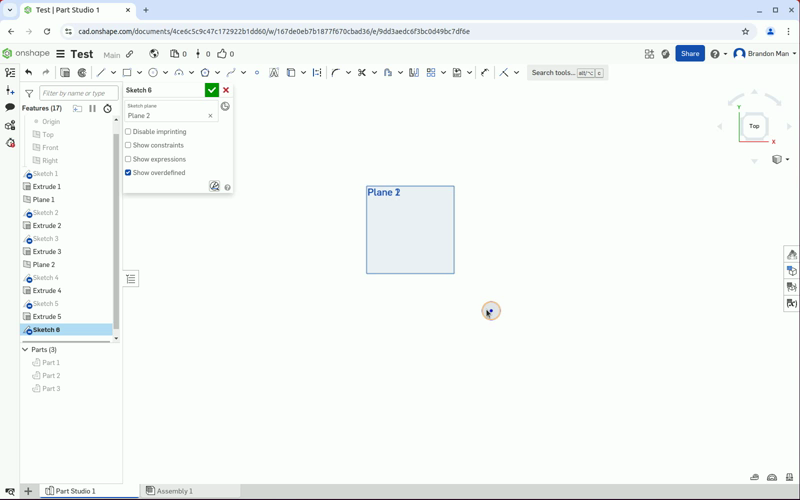
scroll(6)
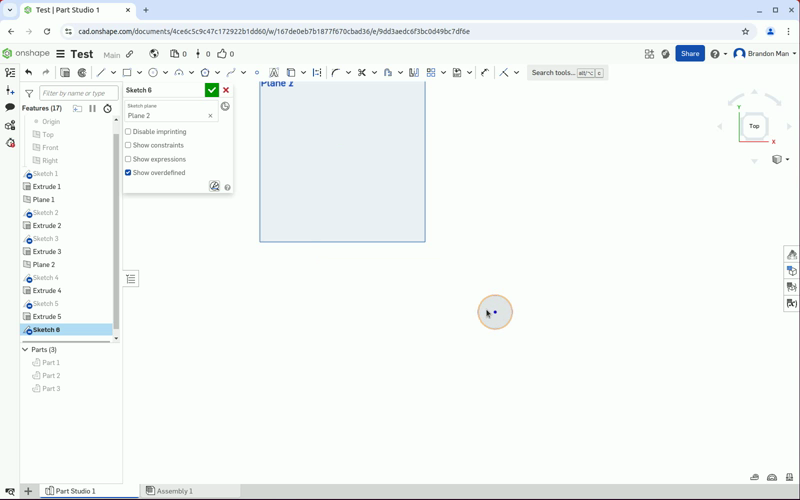
scroll(6)
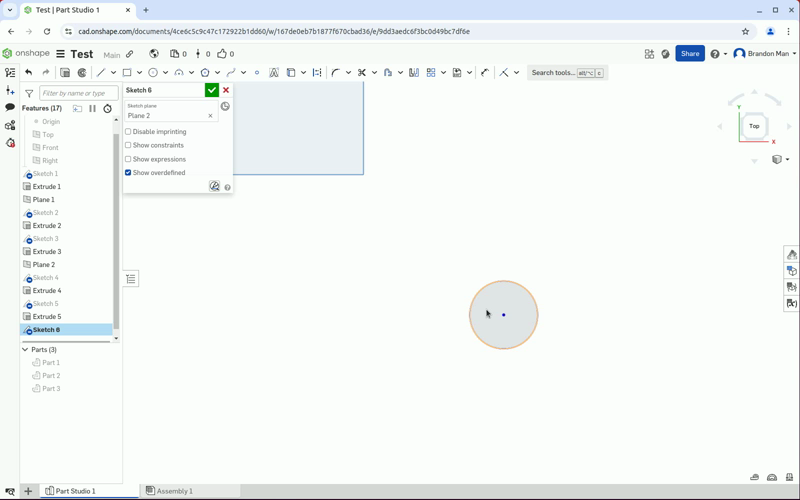
click(486, 309)
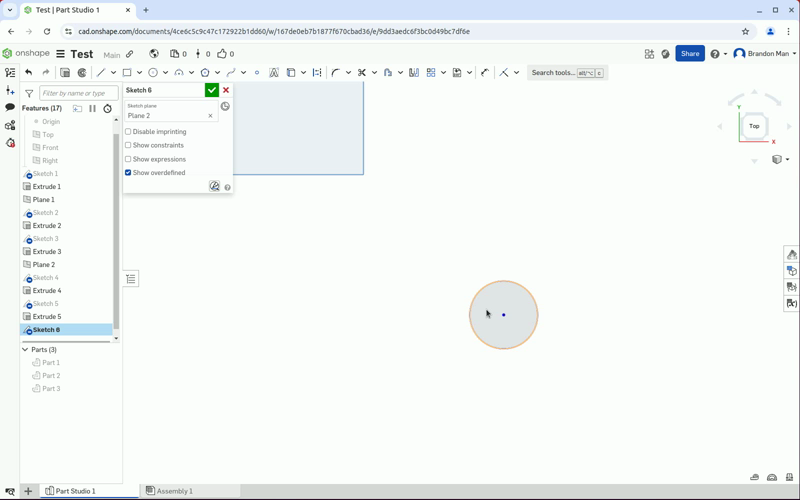
scroll(-6)
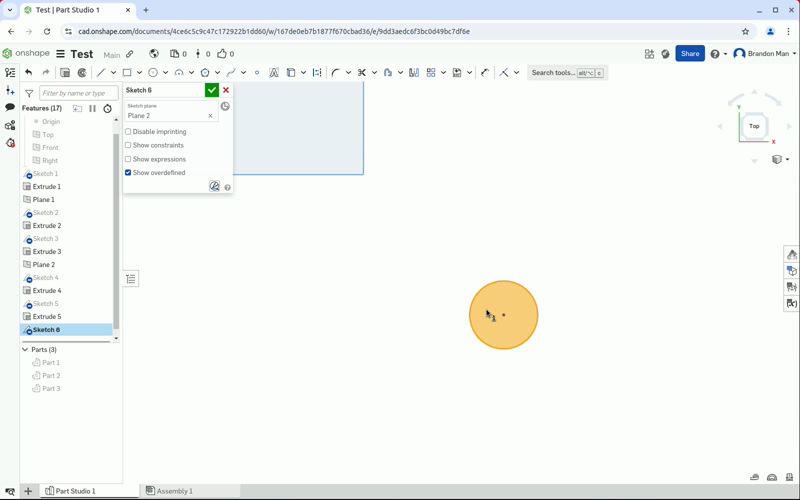
scroll(-6)
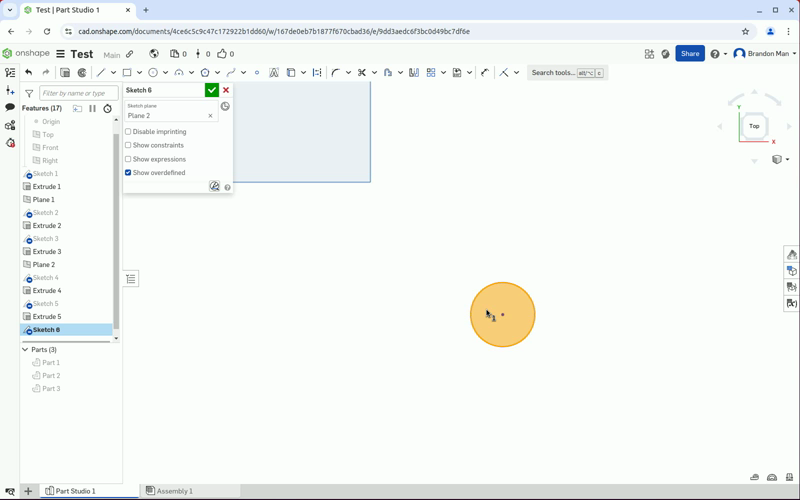
scroll(-6)
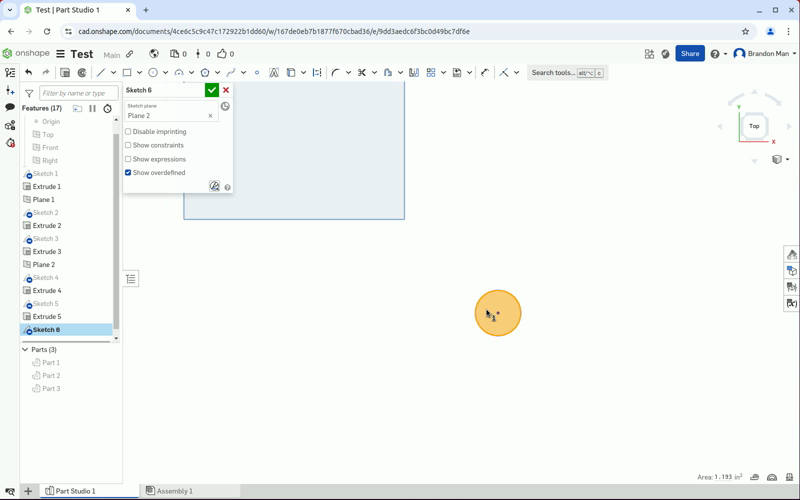
scroll(-6)
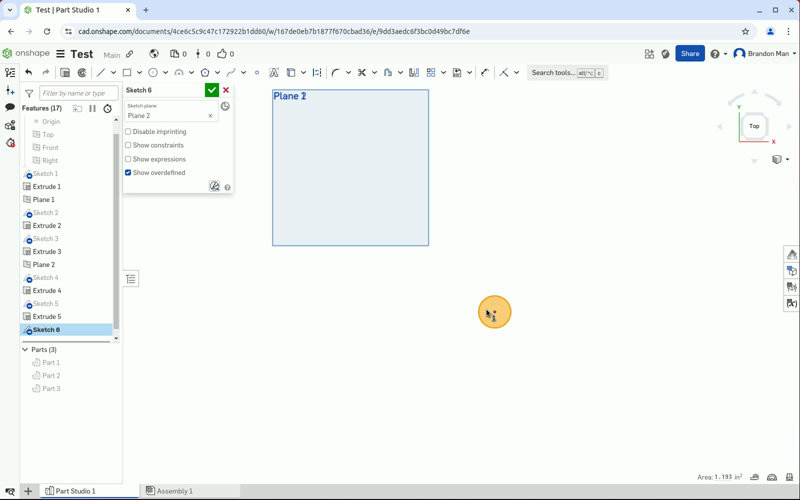
scroll(-6)
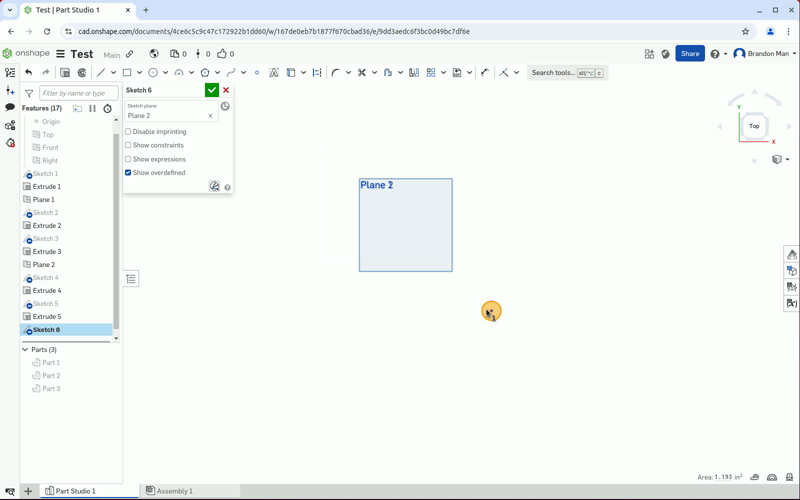
scroll(-6)
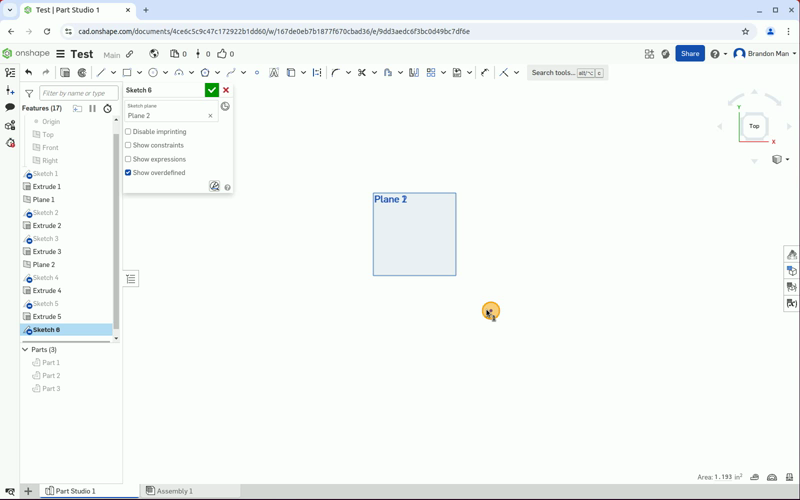
scroll(-6)
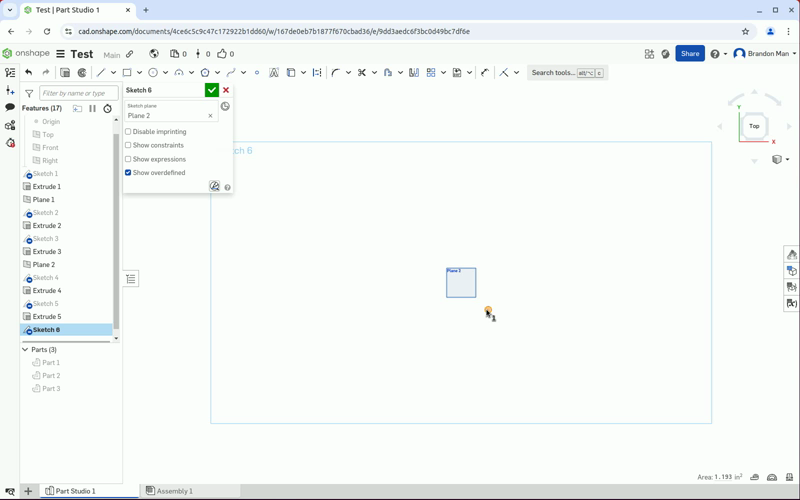
mouse_move(73, 352)
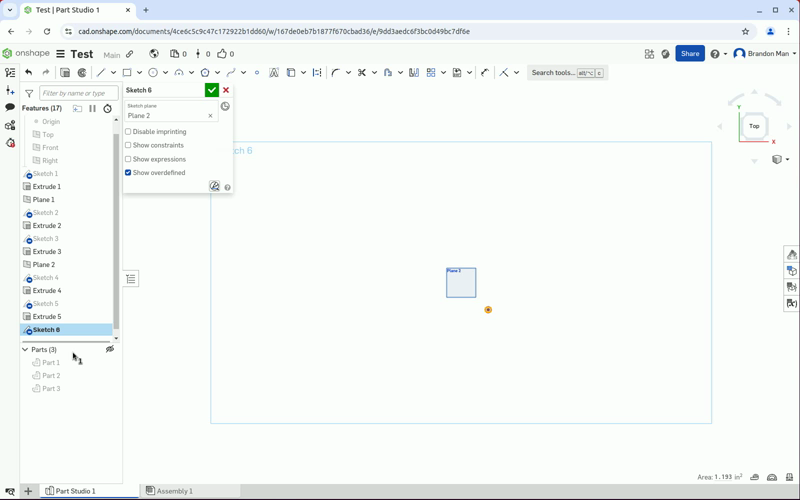
key(shift+y)
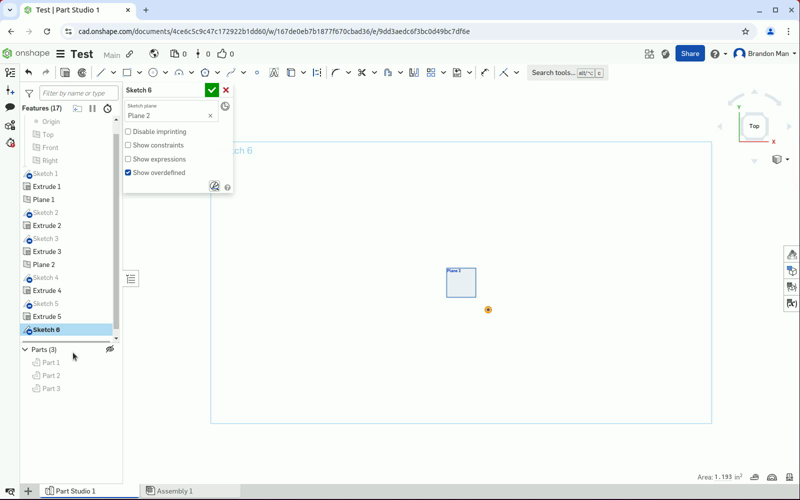
key(shift+e)
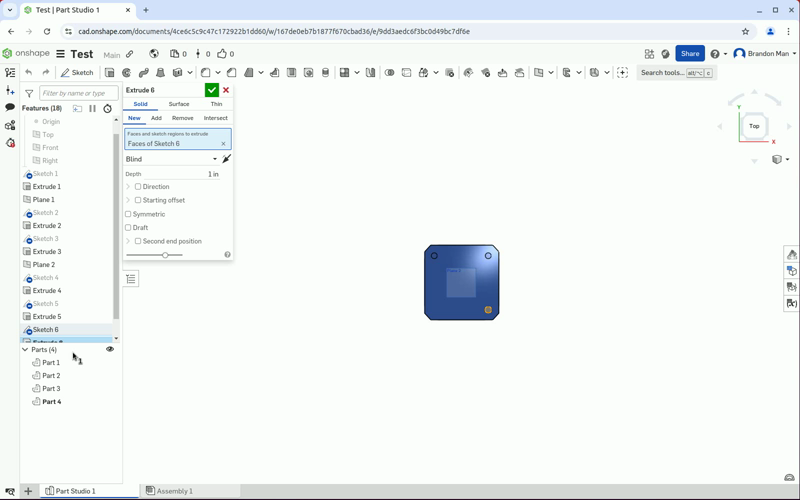
mouse_move(143, 106)
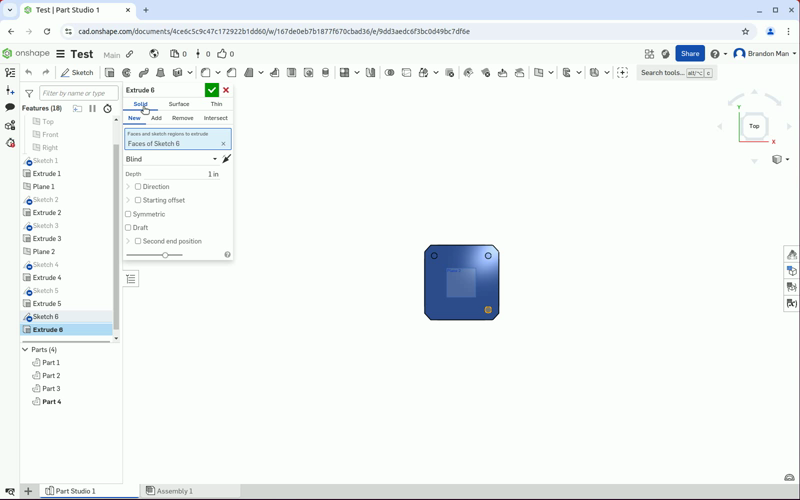
click(143, 106)
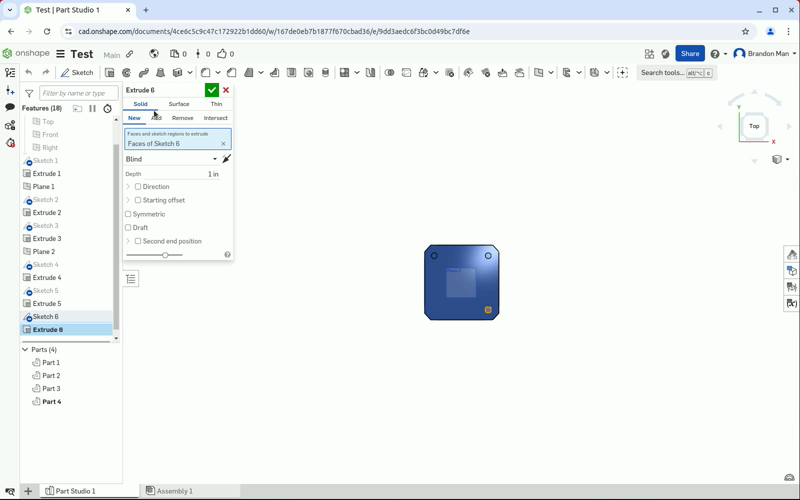
mouse_move(186, 120)
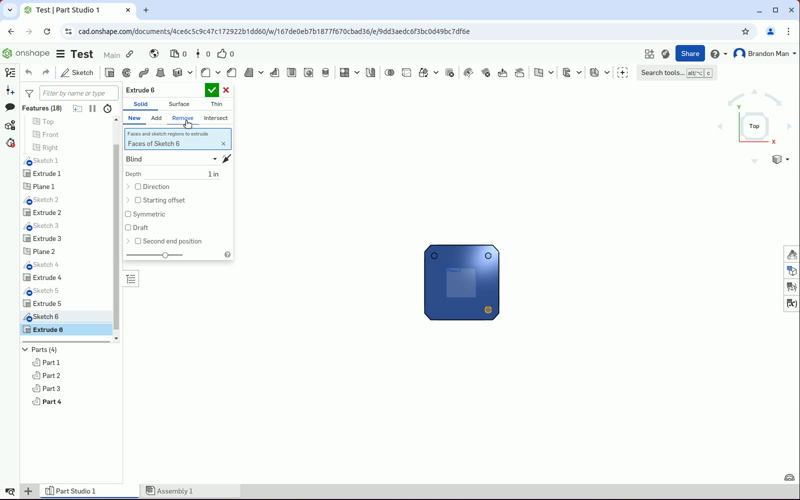
click(186, 120)
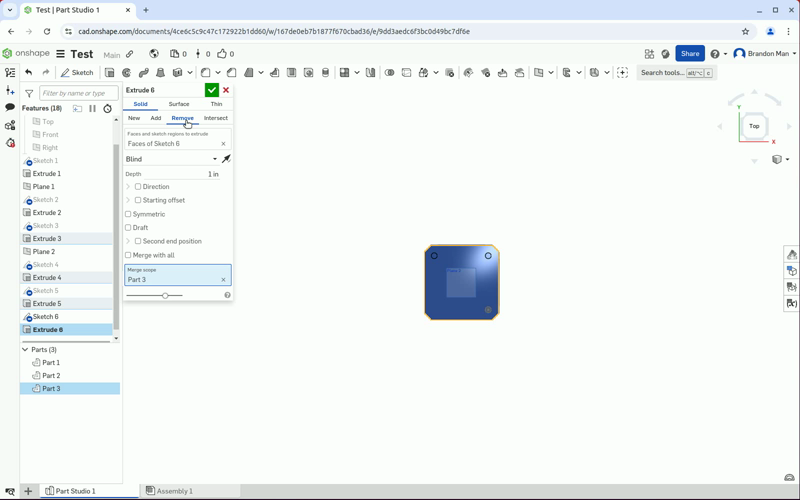
key(tab, 4)
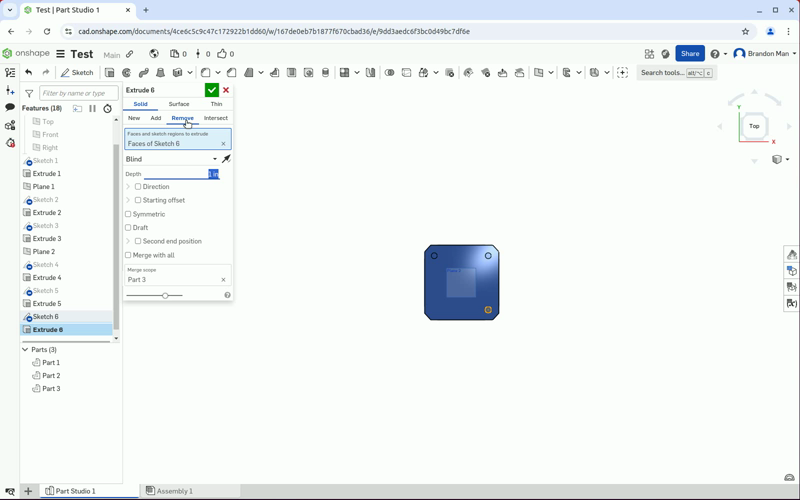
text(1.926)
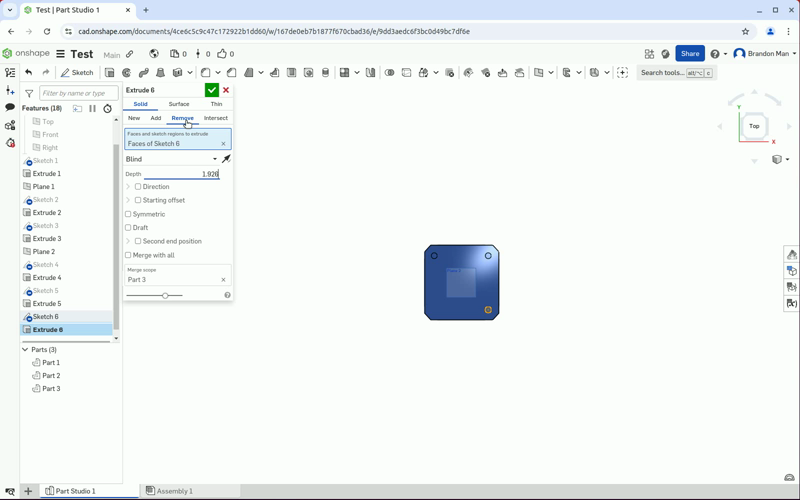
key(tab, 6)
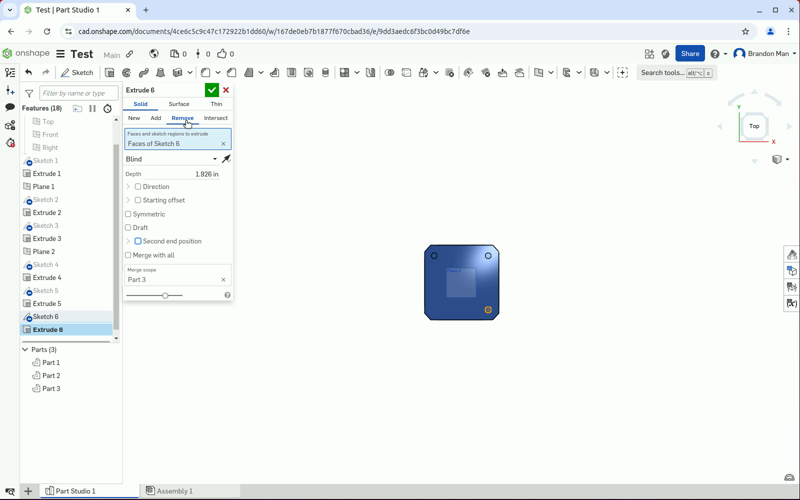
key(space)
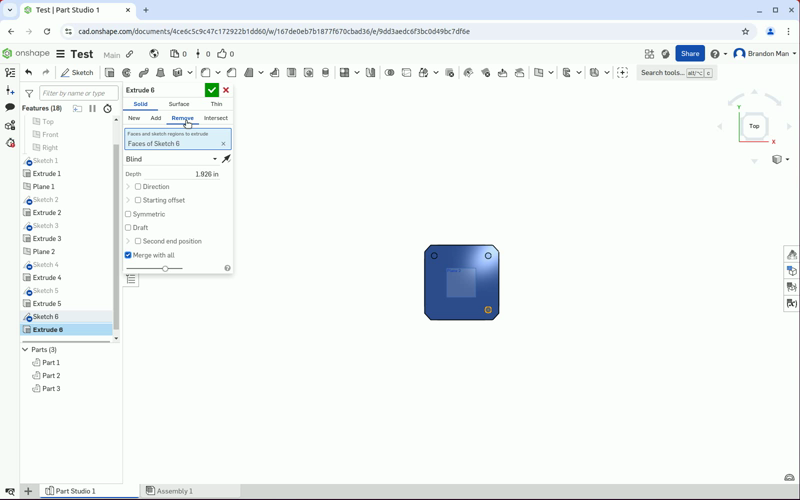
key(enter)
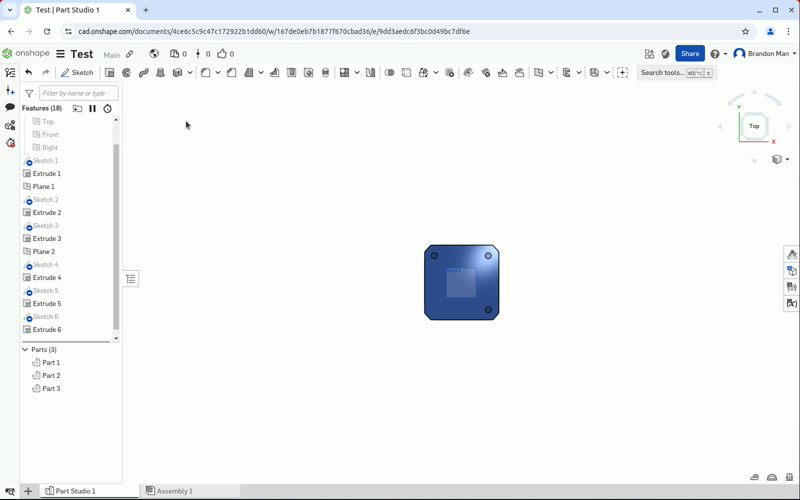
key(shift+h)
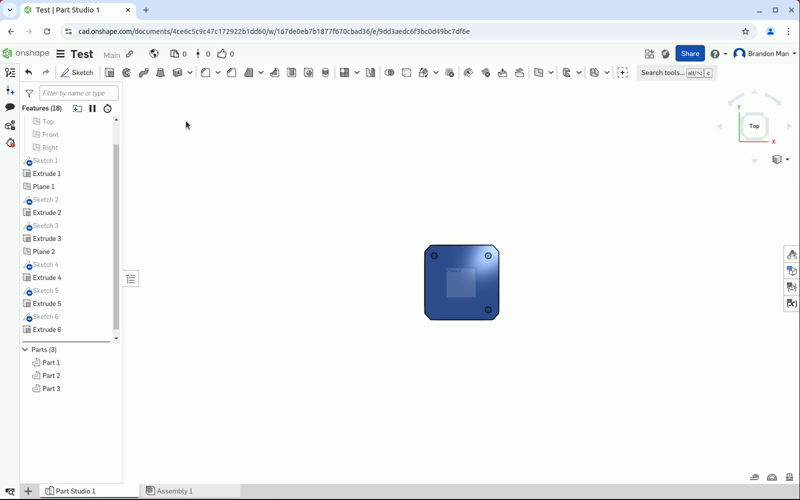
key(shift+h)
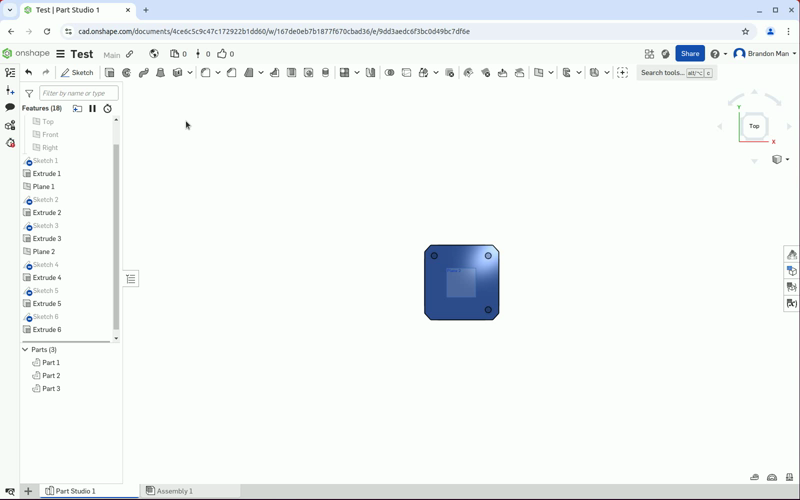
mouse_move(69, 163)
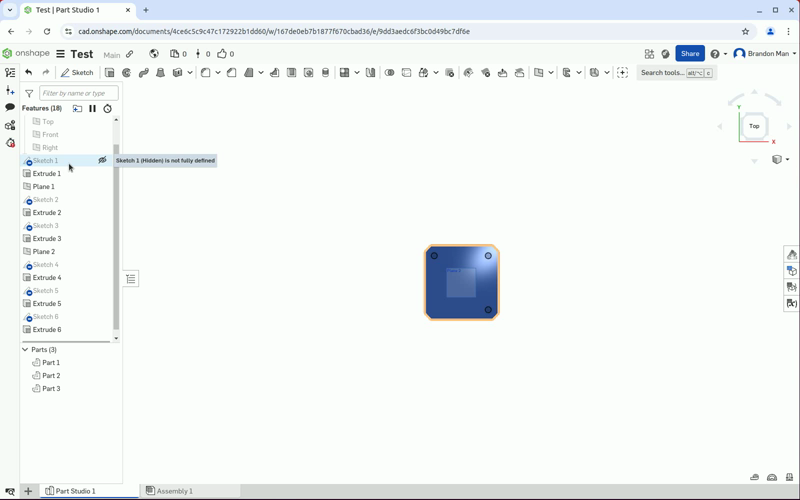
click(69, 163)
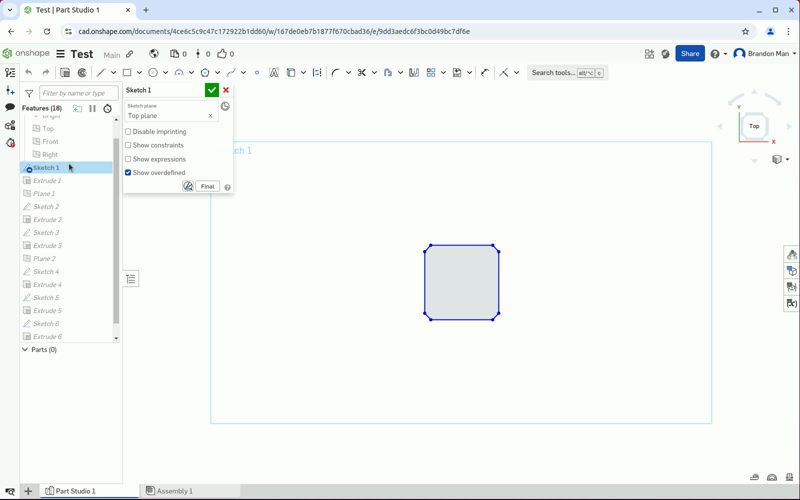
mouse_move(229, 92)
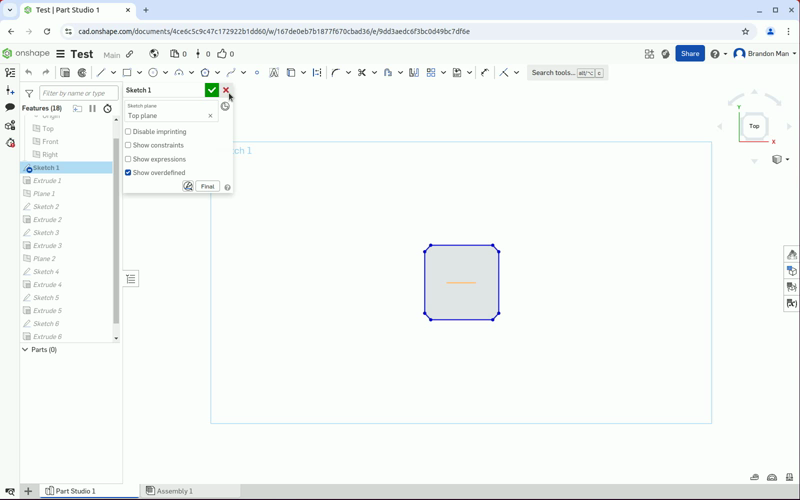
click(229, 92)
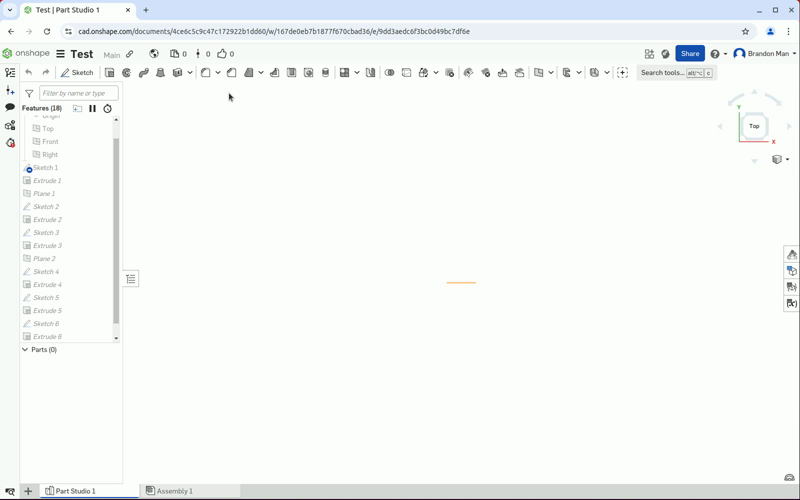
key(shift+s)
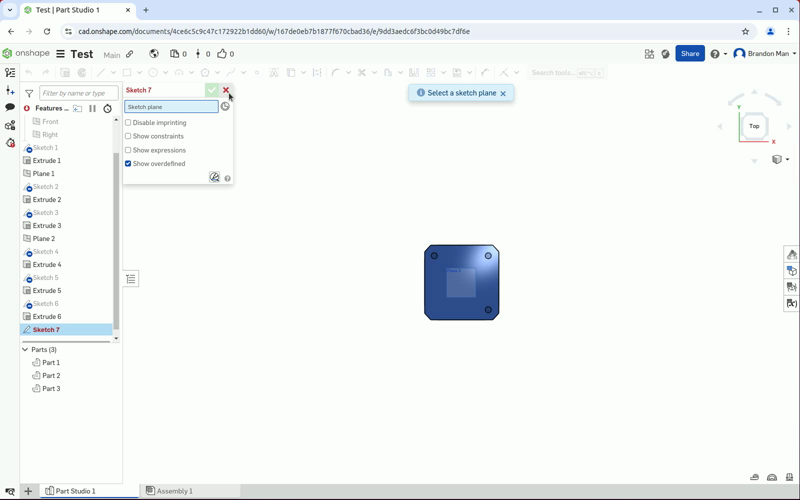
mouse_move(69, 241)
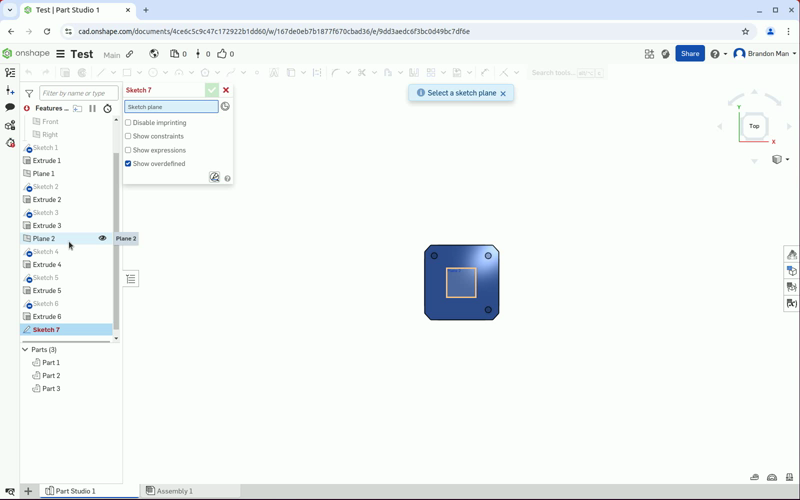
click(69, 241)
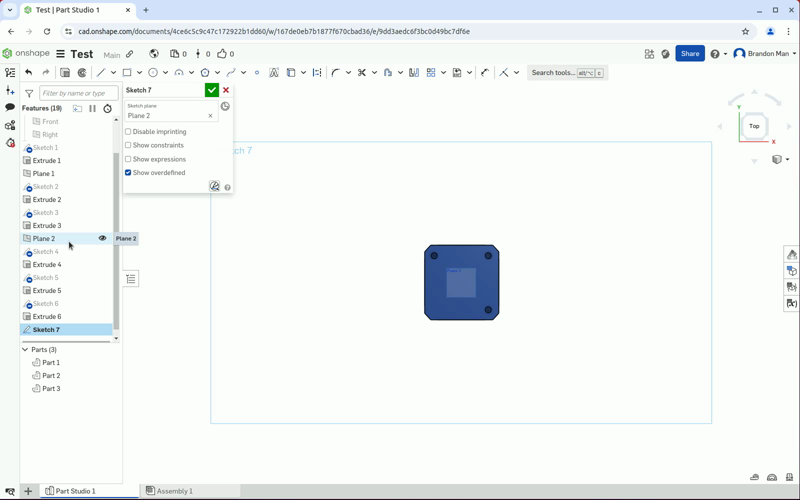
mouse_move(73, 352)
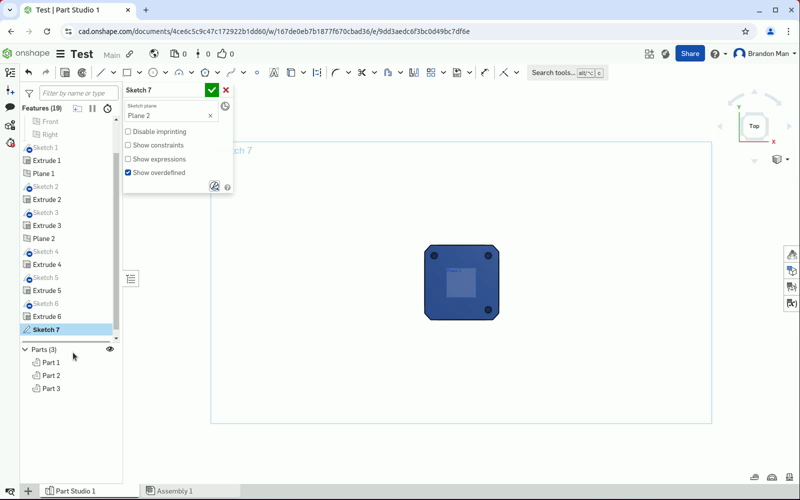
key(y)
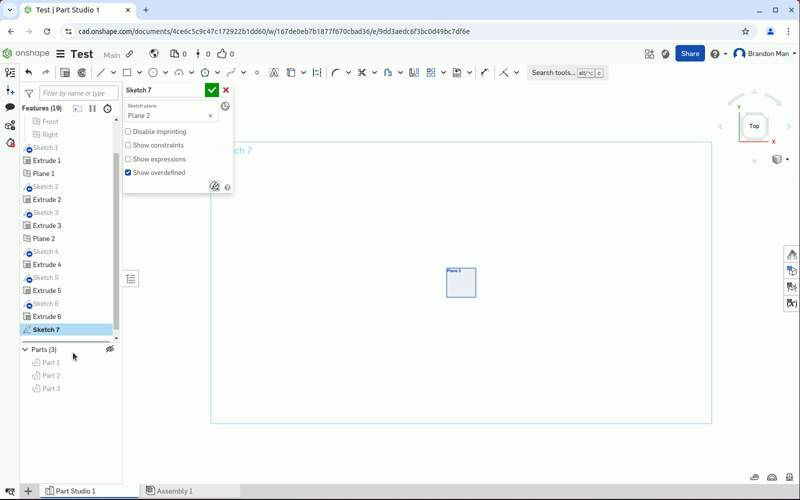
key(c)
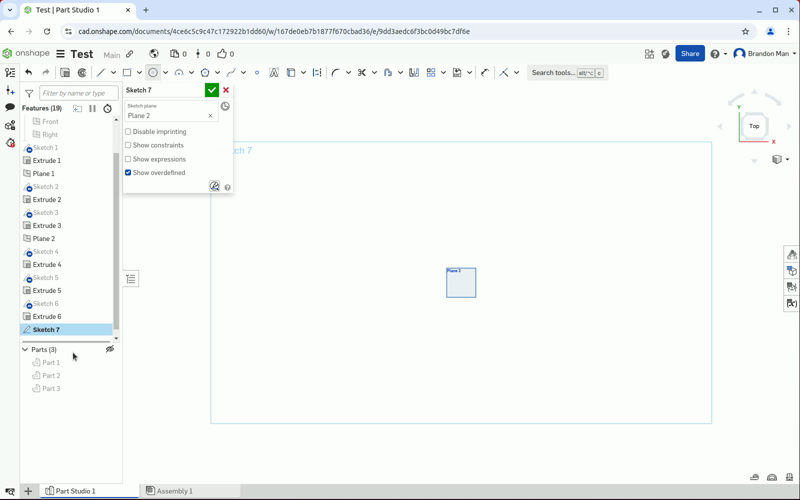
key_down(shift)
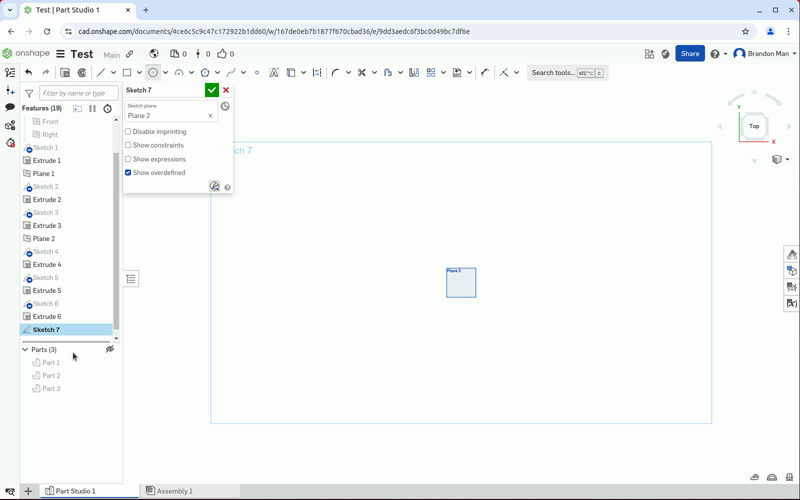
mouse_move(434, 309)
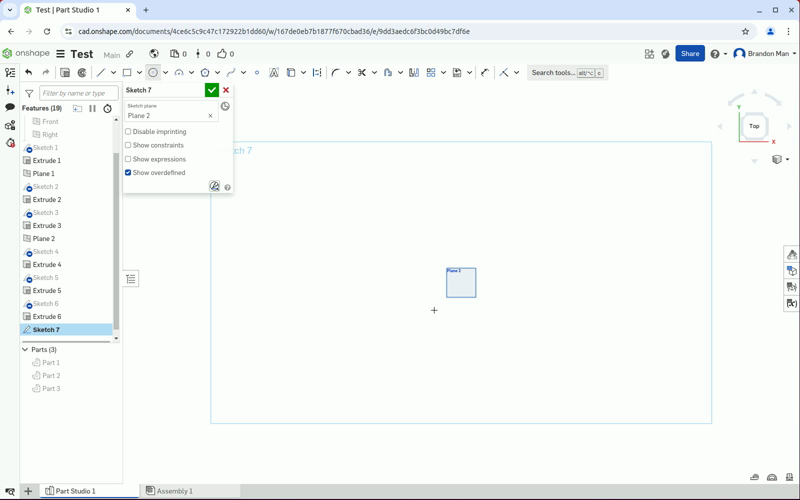
click(434, 309)
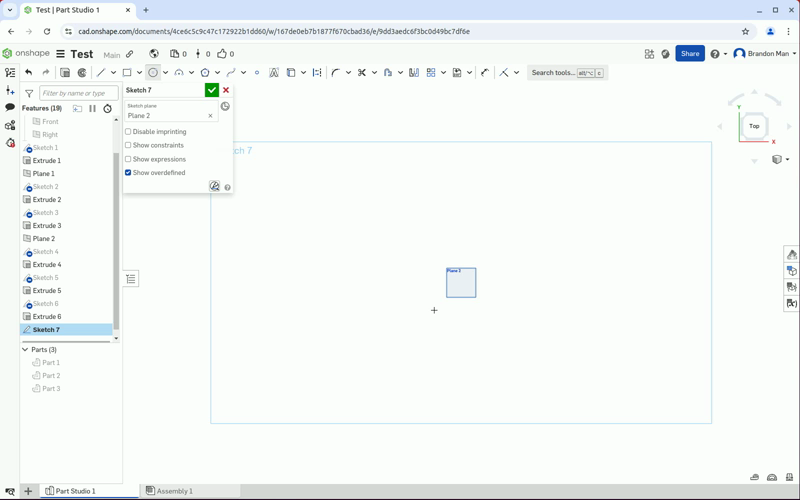
key_up(shift)
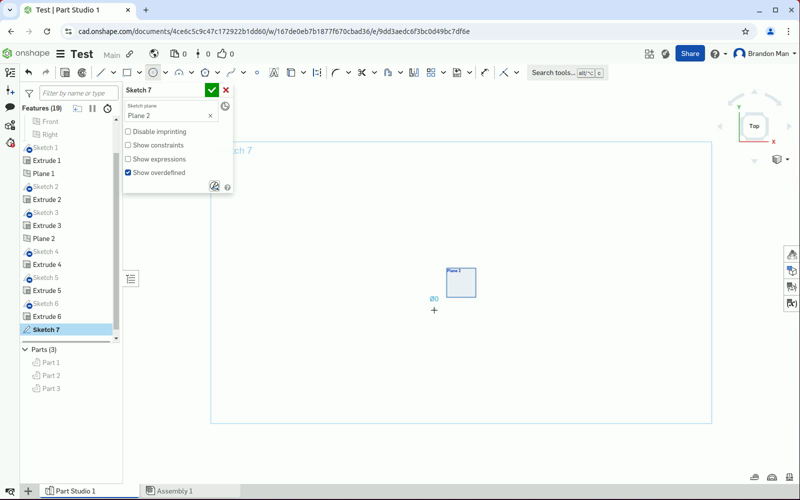
mouse_move(437, 309)
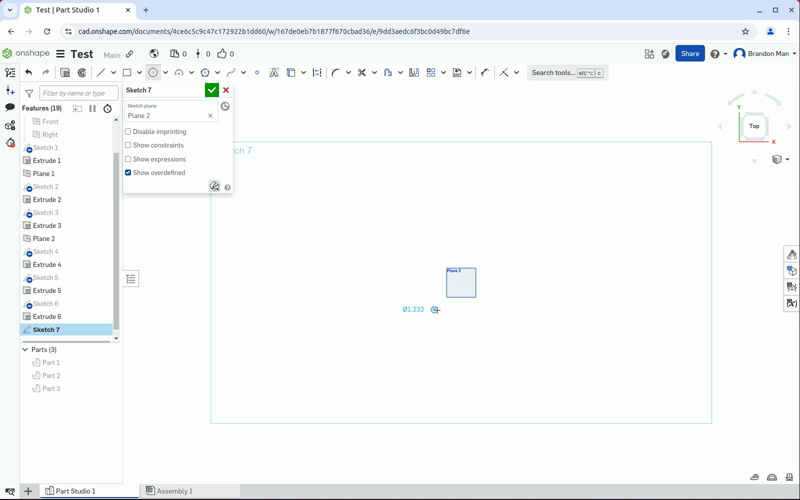
click(437, 309)
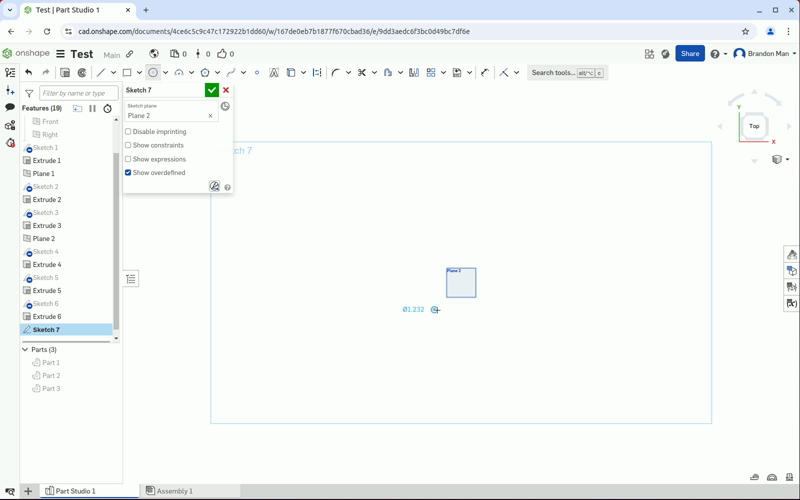
key(esc)
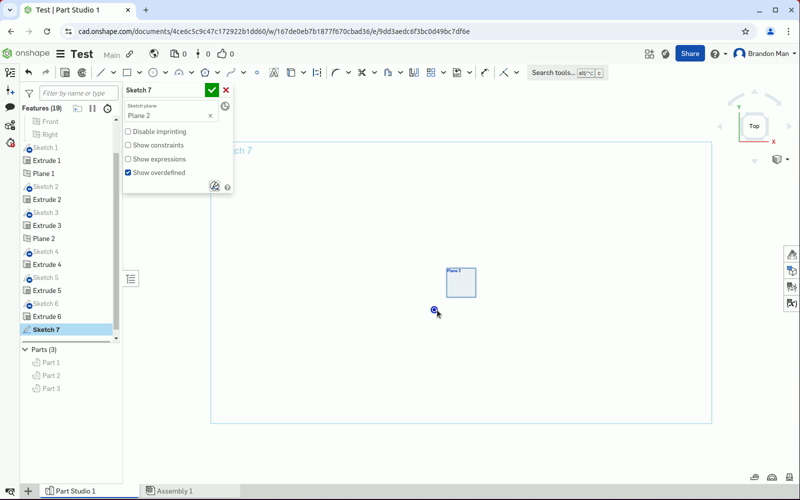
mouse_move(433, 310)
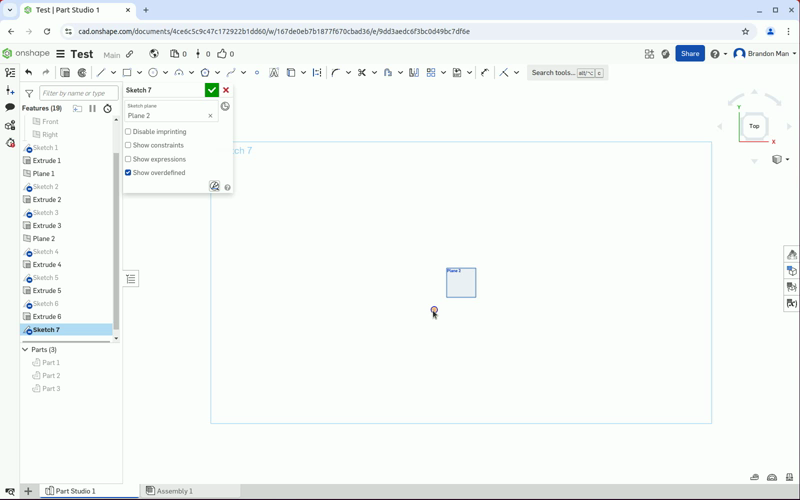
scroll(6)
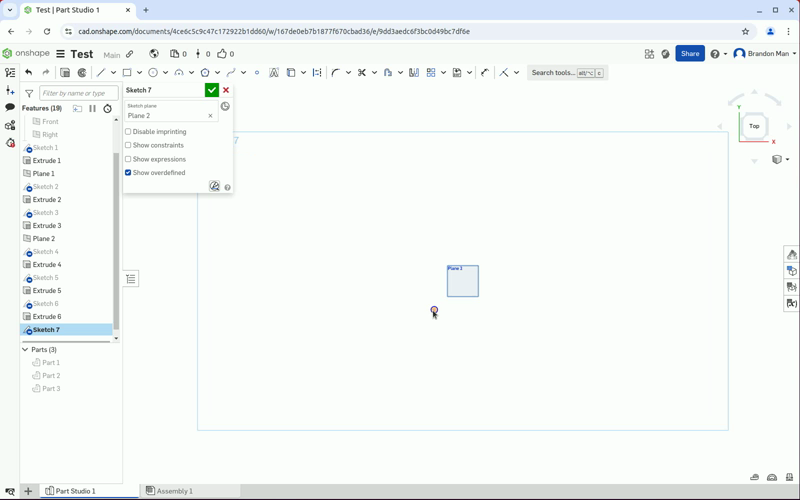
scroll(6)
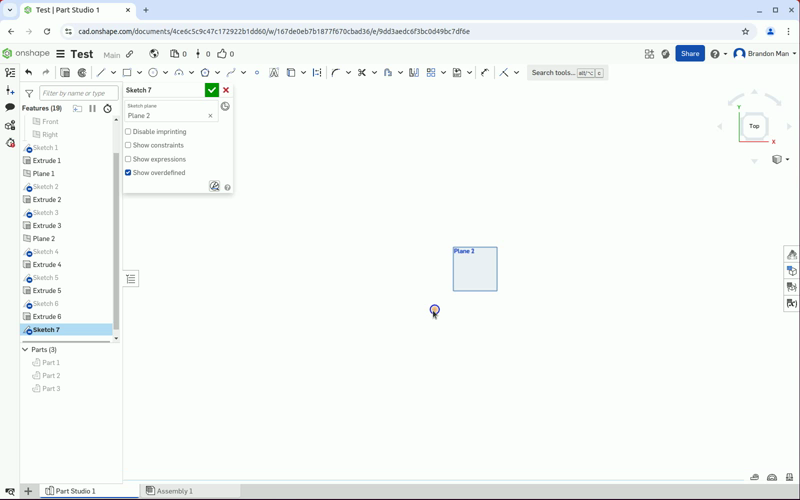
scroll(6)
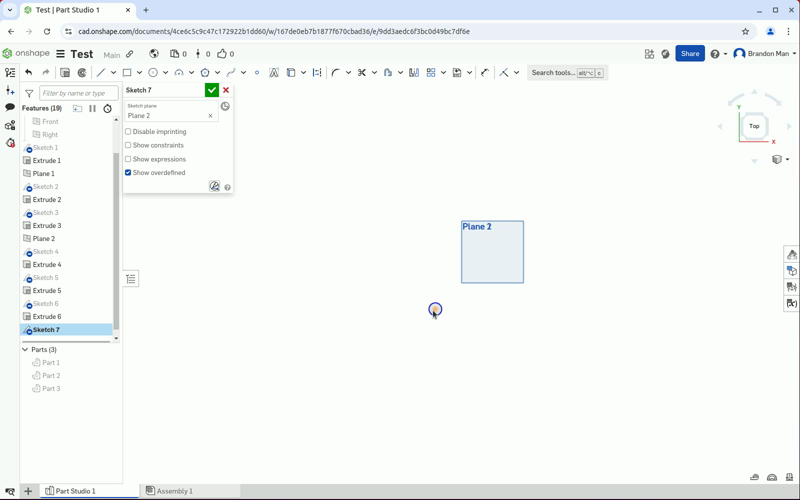
scroll(6)
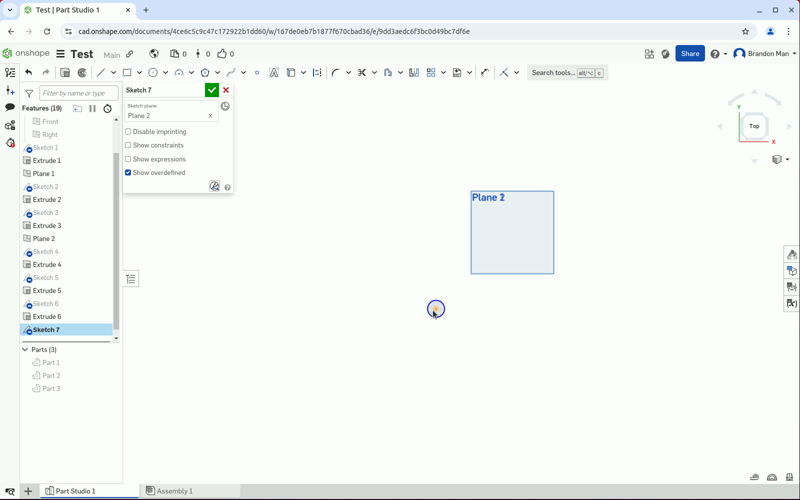
scroll(6)
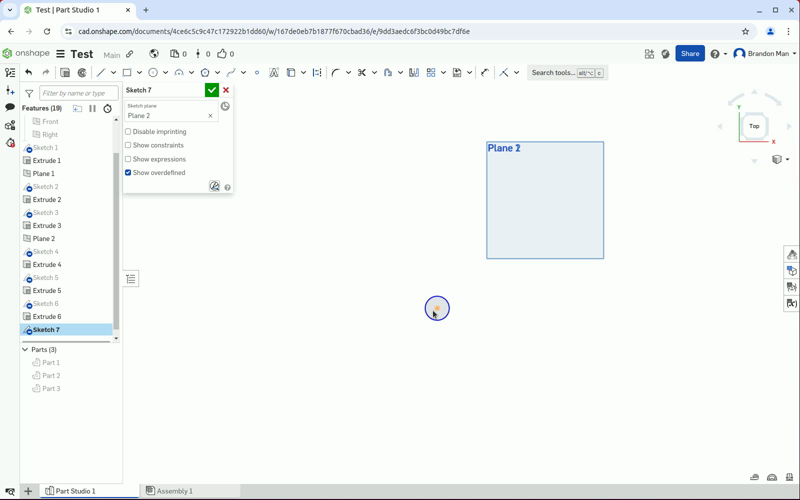
scroll(6)
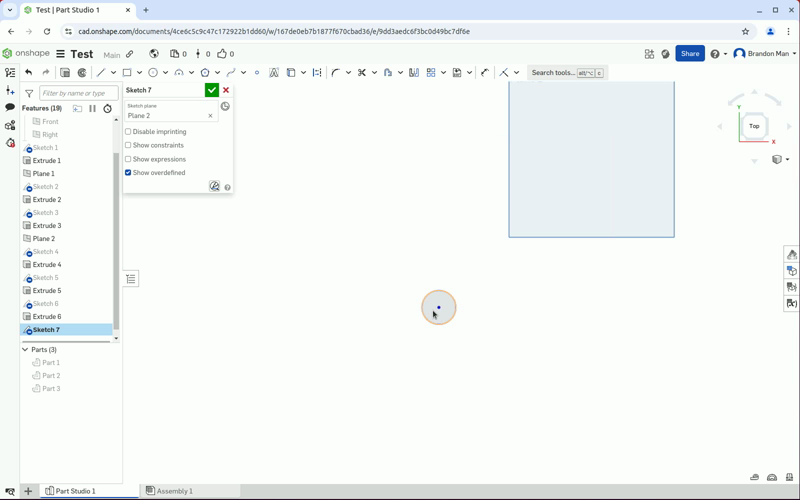
scroll(6)
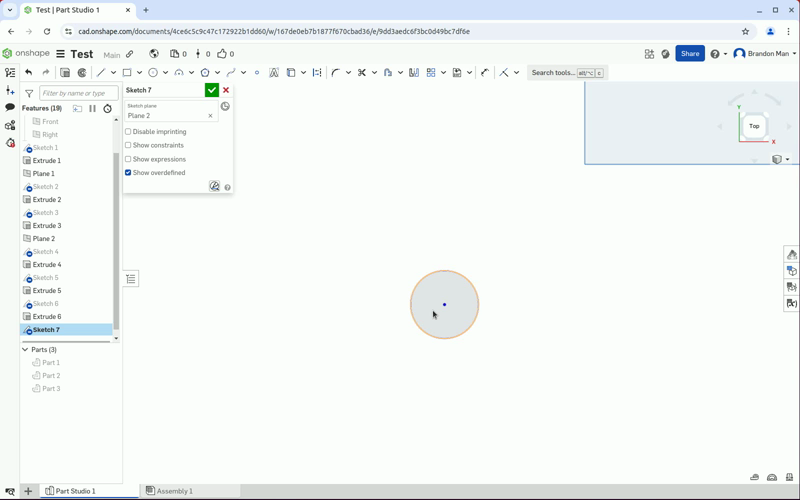
click(433, 310)
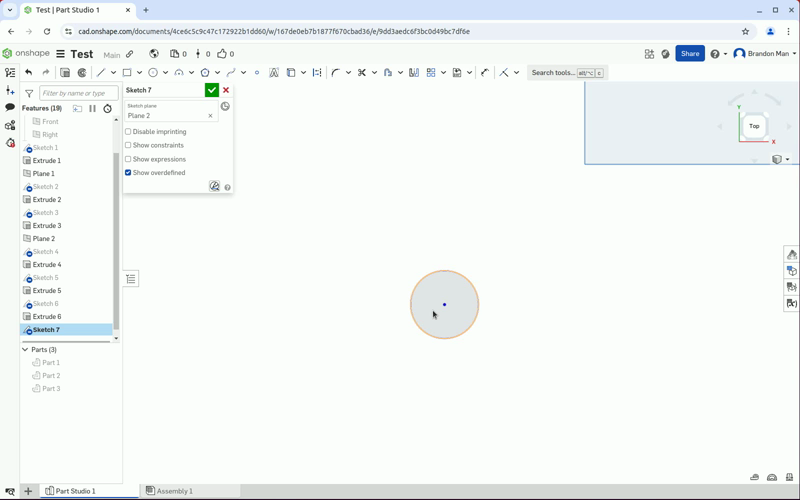
scroll(-6)
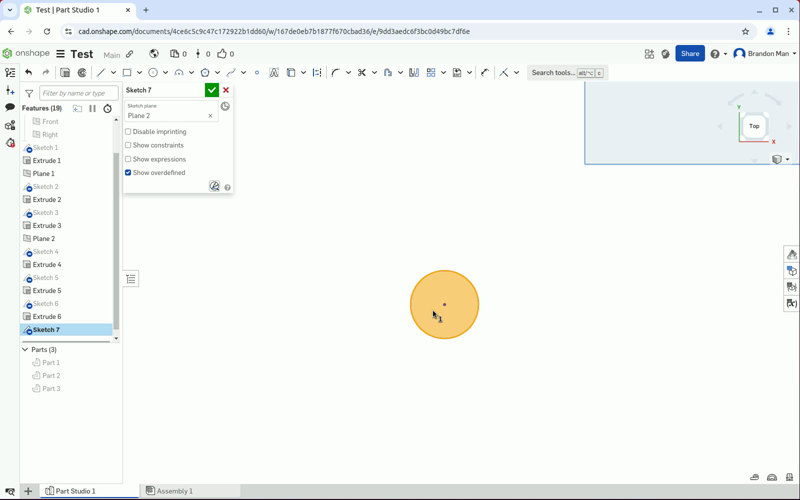
scroll(-6)
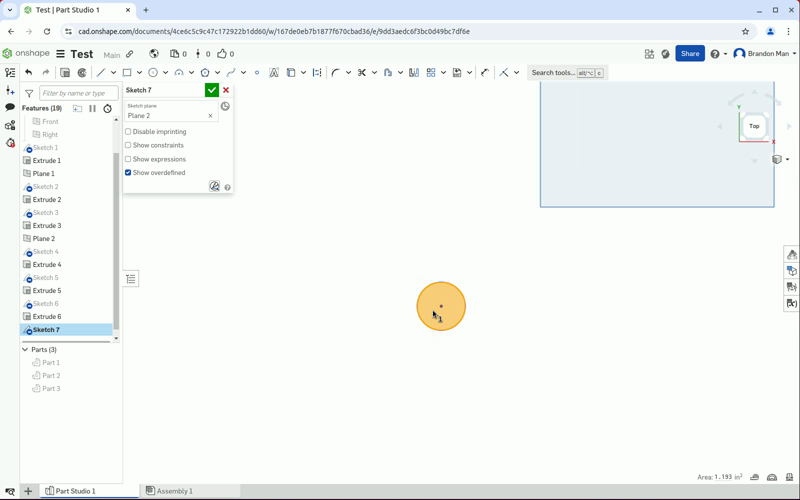
scroll(-6)
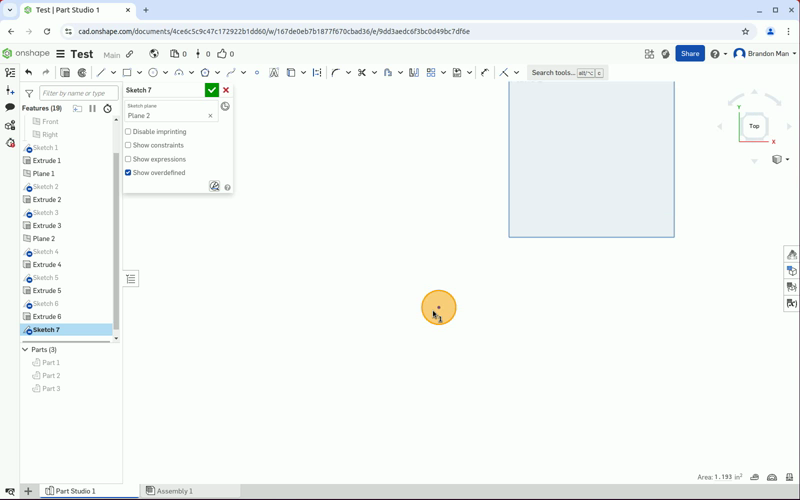
scroll(-6)
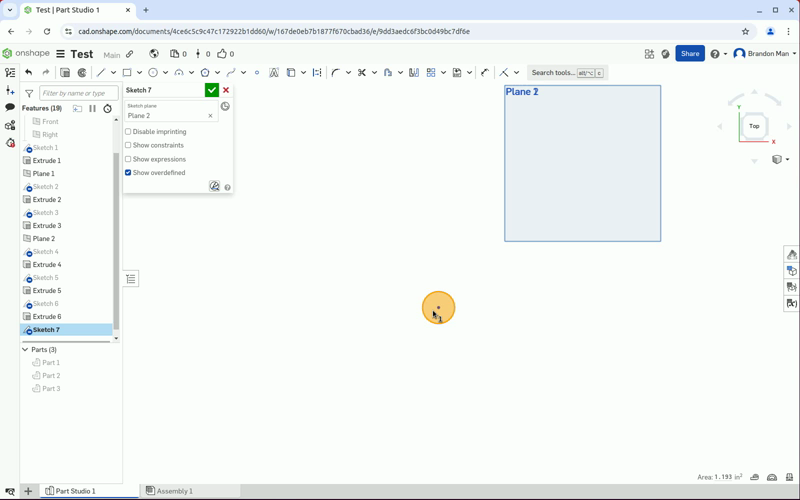
scroll(-6)
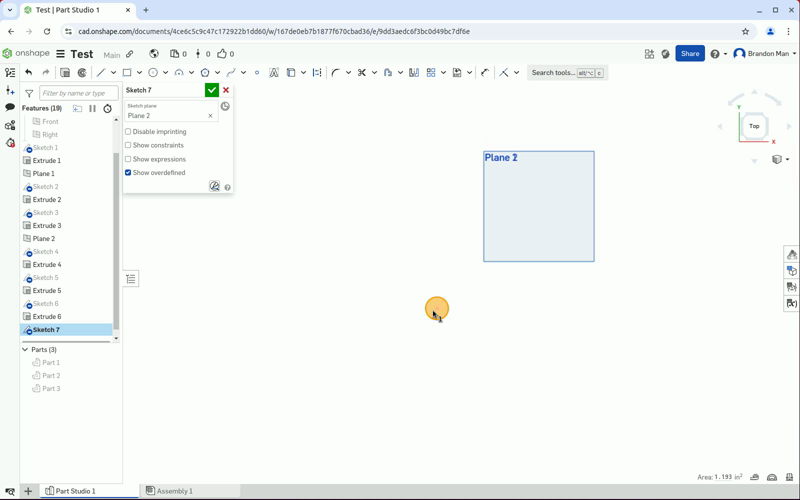
scroll(-6)
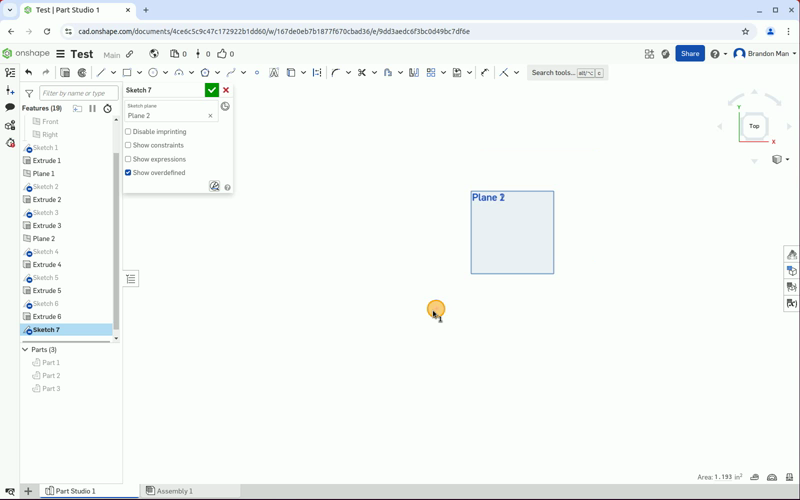
scroll(-6)
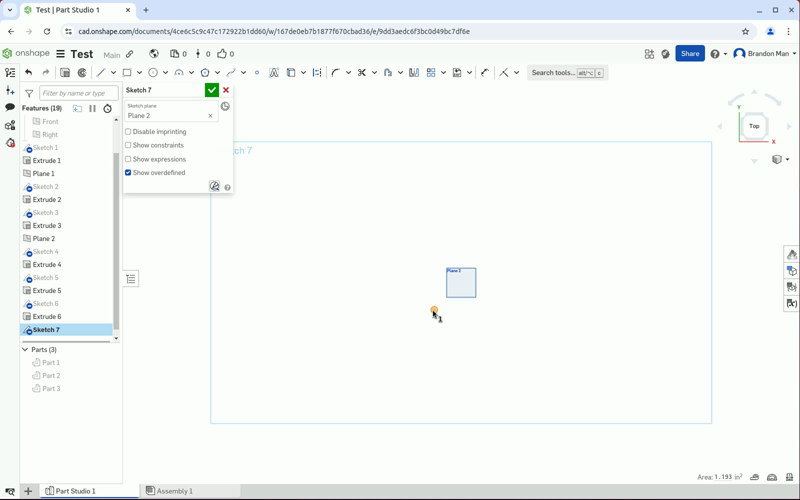
mouse_move(73, 352)
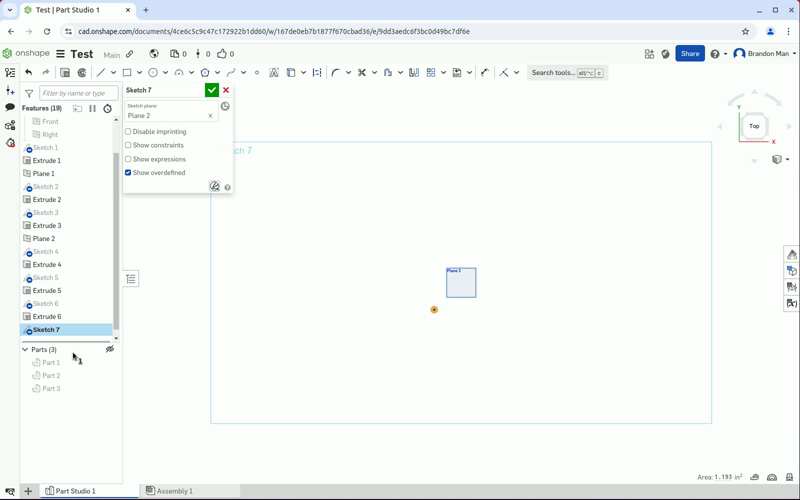
key(shift+y)
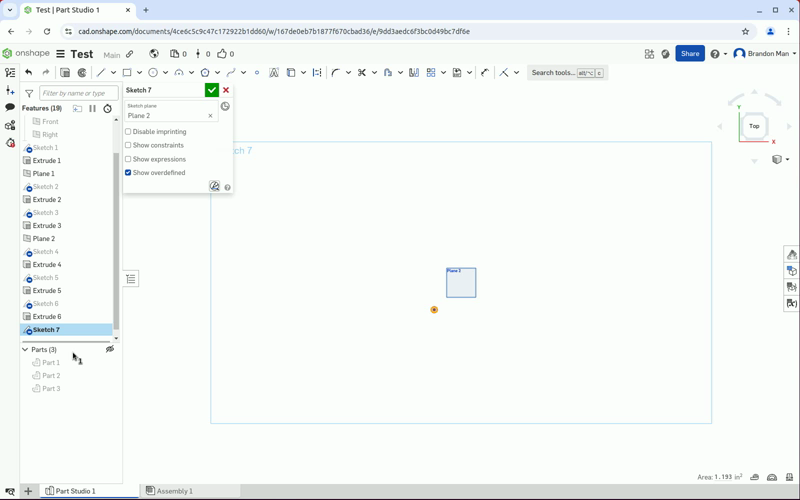
key(shift+e)
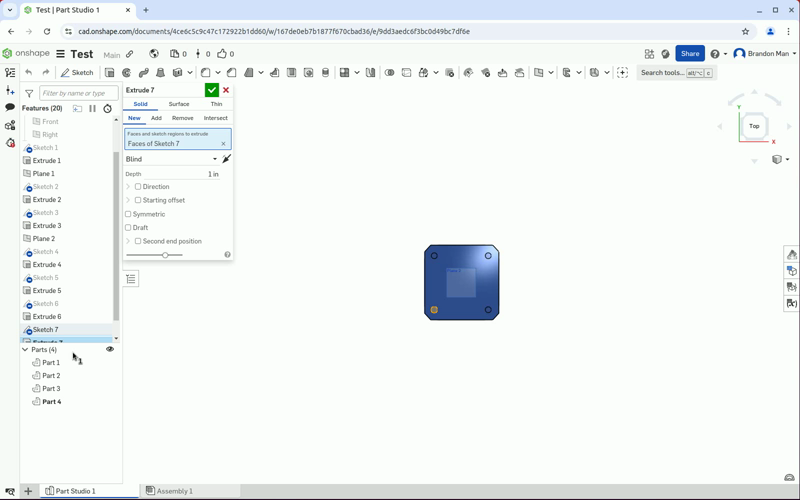
mouse_move(143, 106)
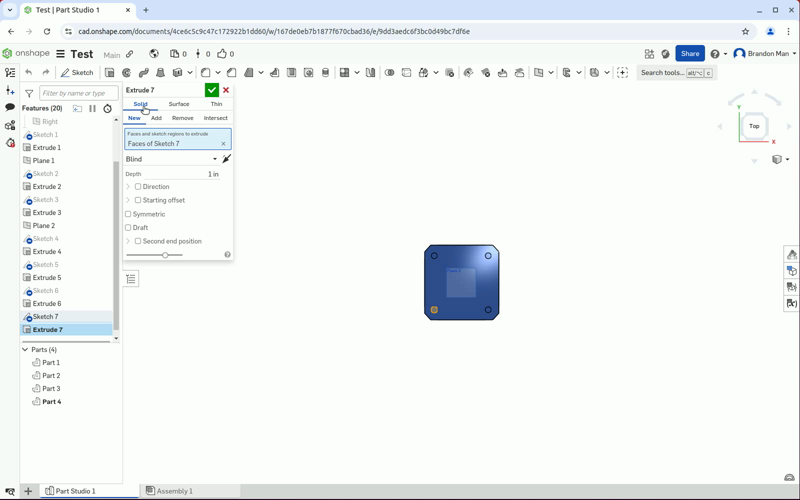
click(143, 106)
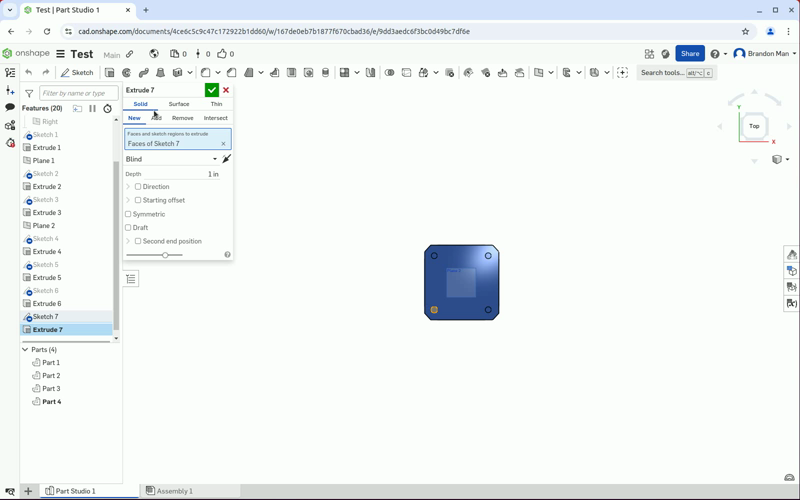
mouse_move(186, 120)
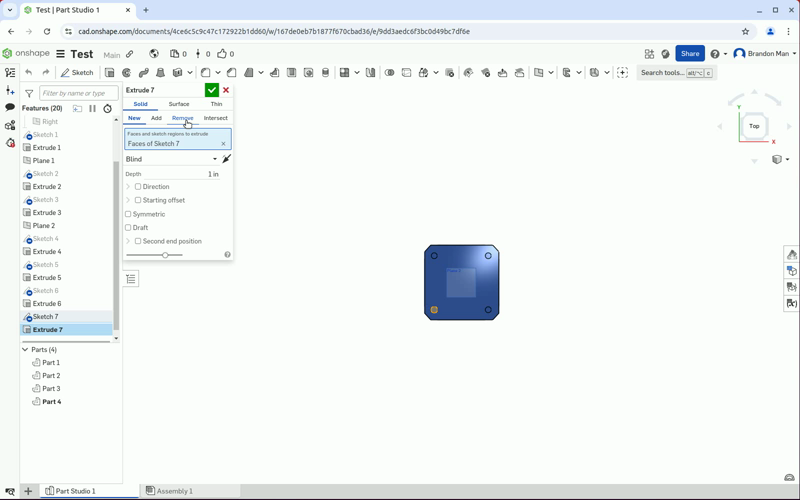
click(186, 120)
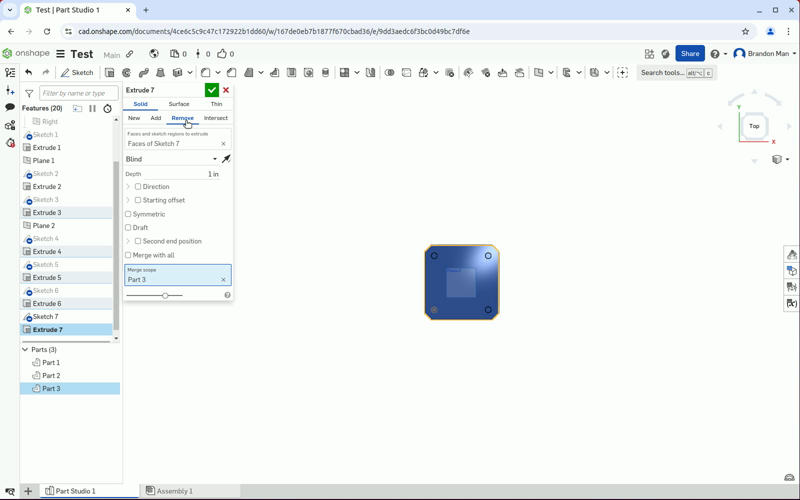
key(tab, 4)
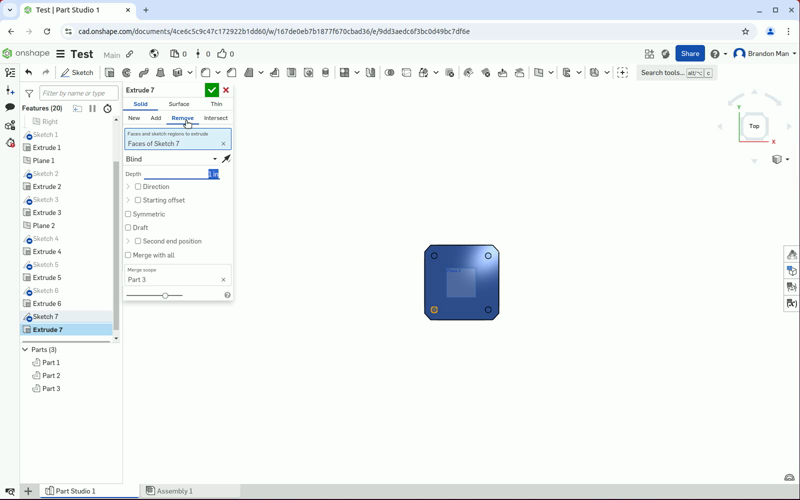
text(1.926)
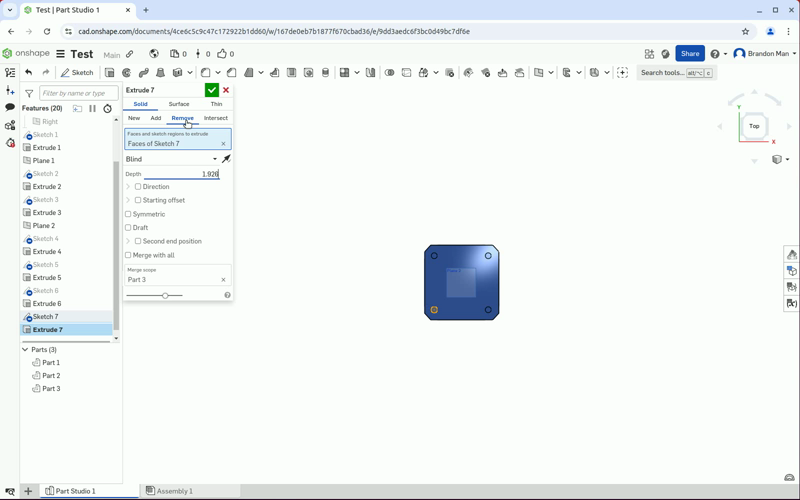
key(tab, 6)
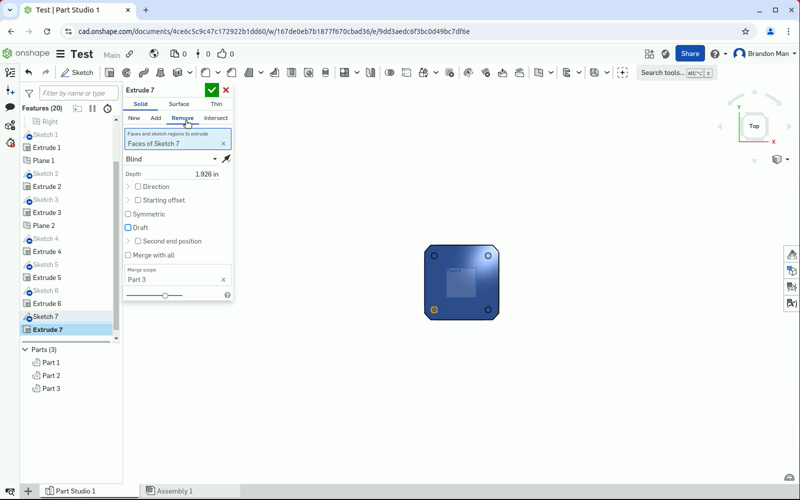
key(space)
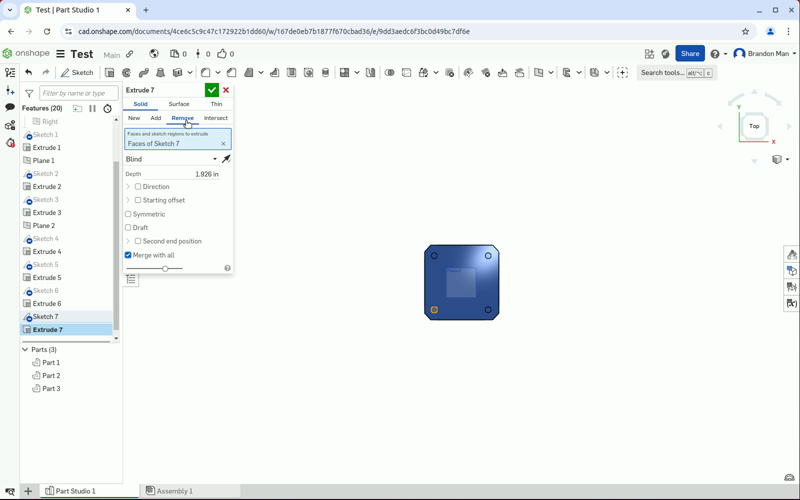
key(enter)
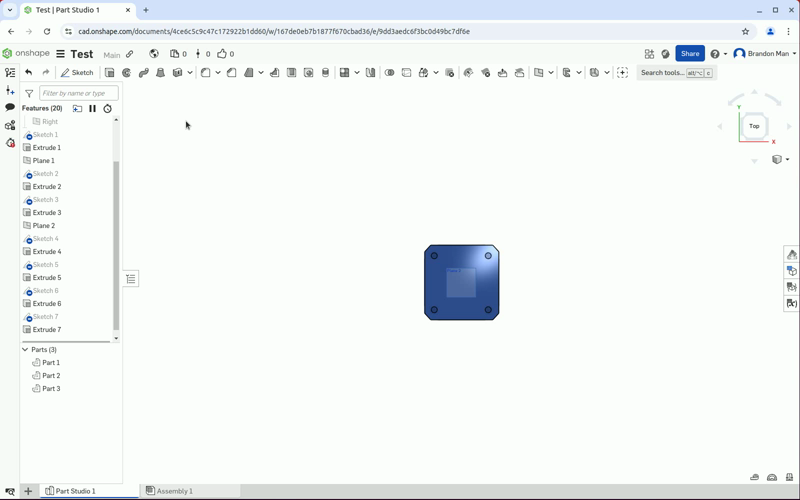
key(shift+h)
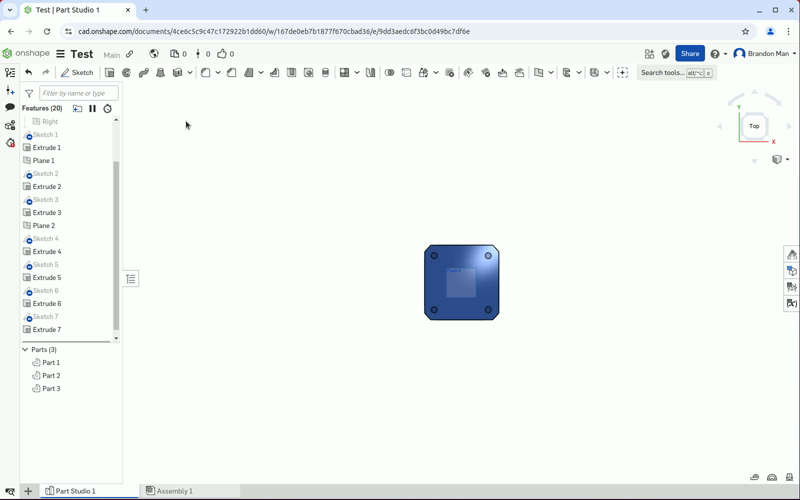
key(shift+h)
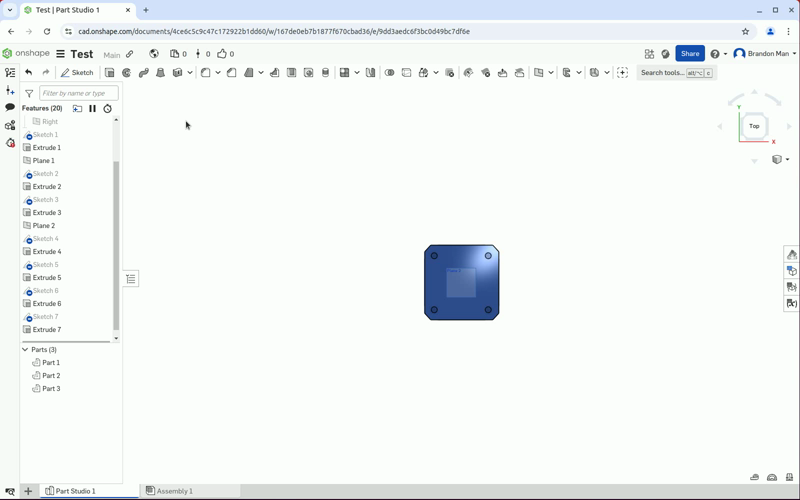
mouse_move(69, 137)
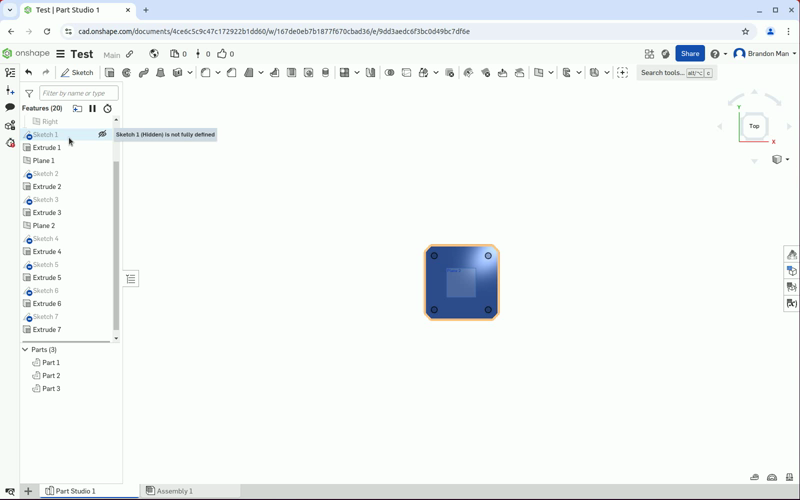
click(69, 137)
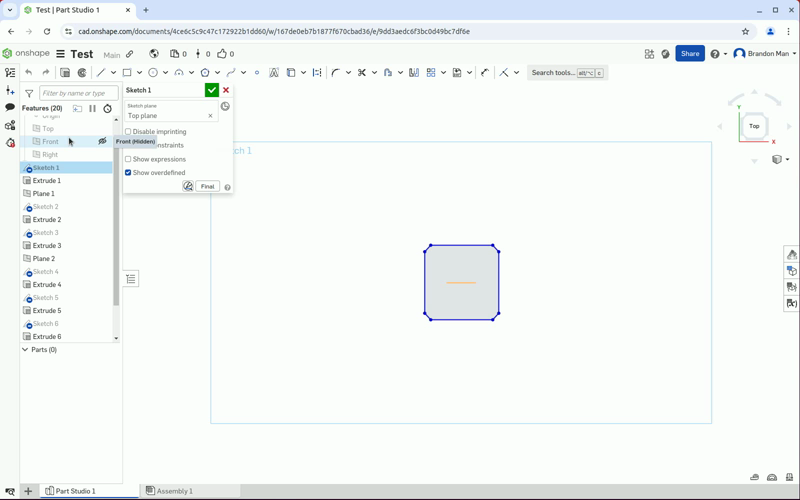
mouse_move(229, 92)
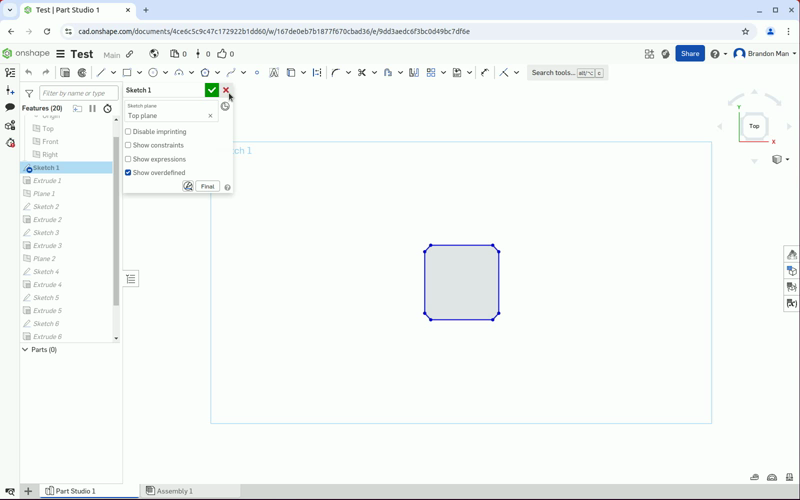
click(229, 92)
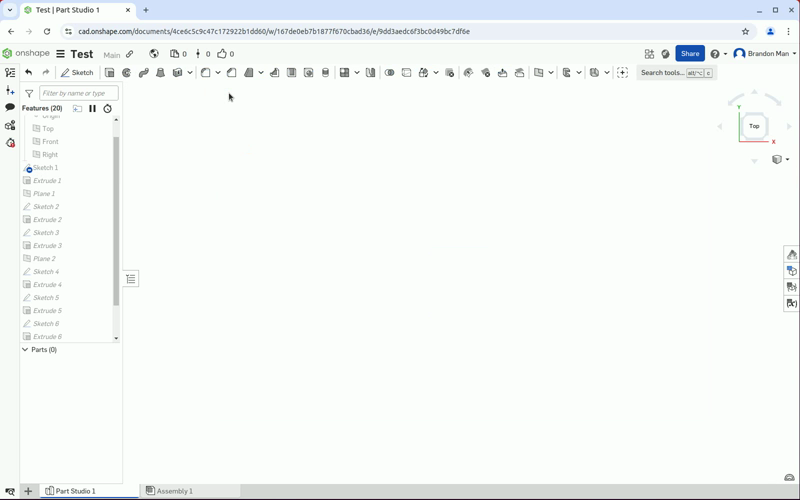
key(shift+s)
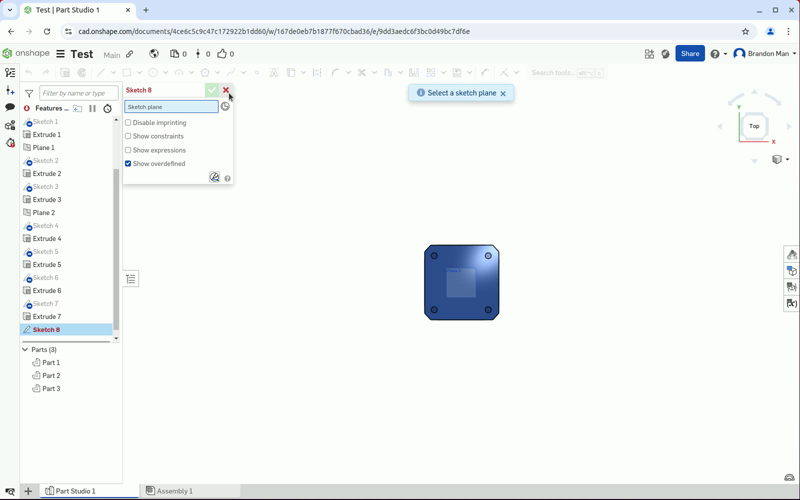
mouse_move(69, 215)
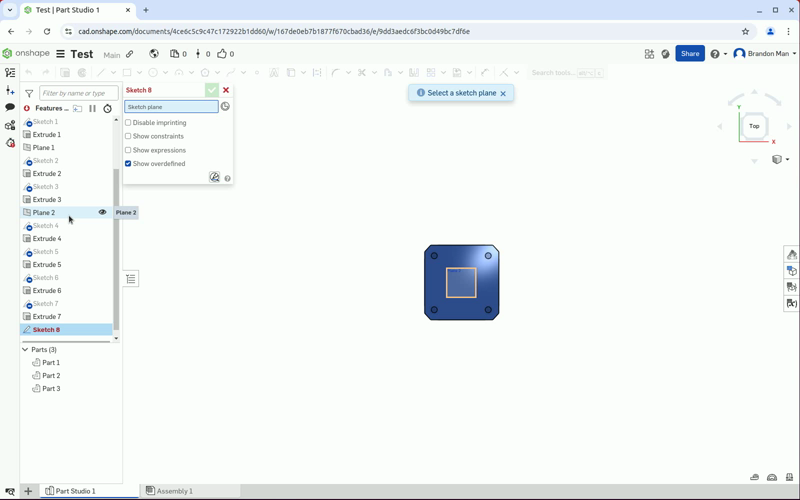
click(69, 215)
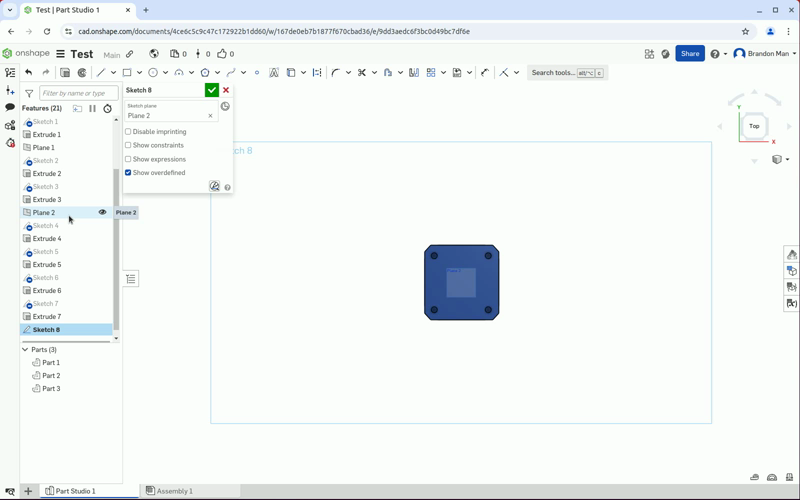
mouse_move(73, 352)
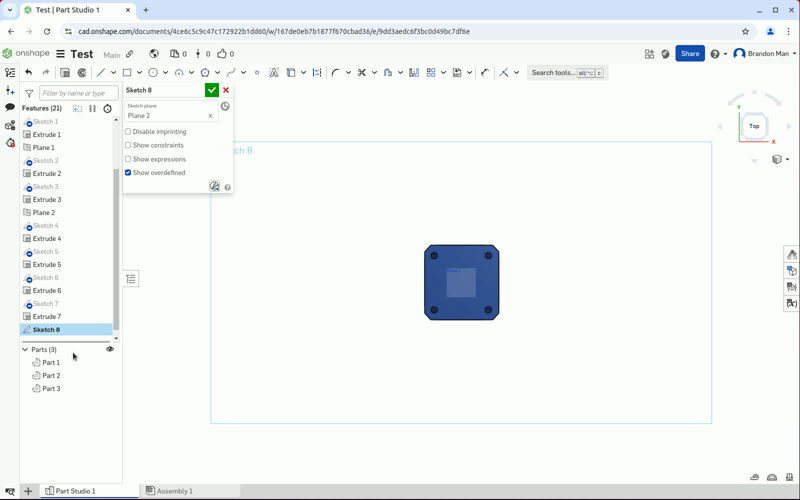
key(y)
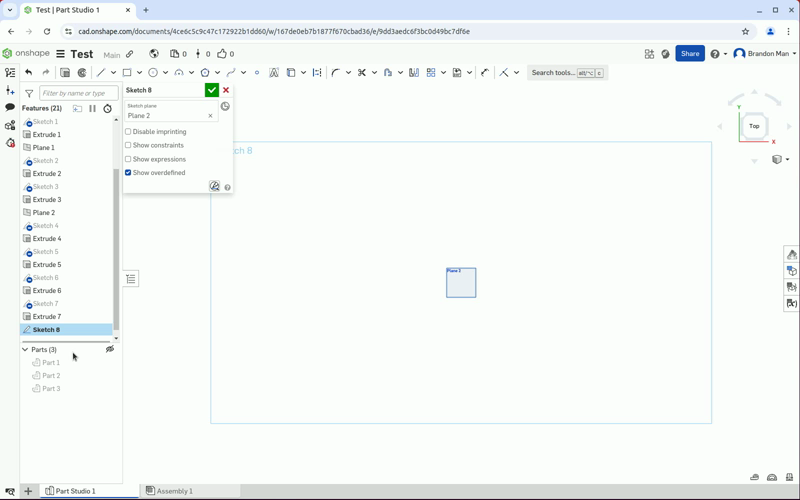
key(c)
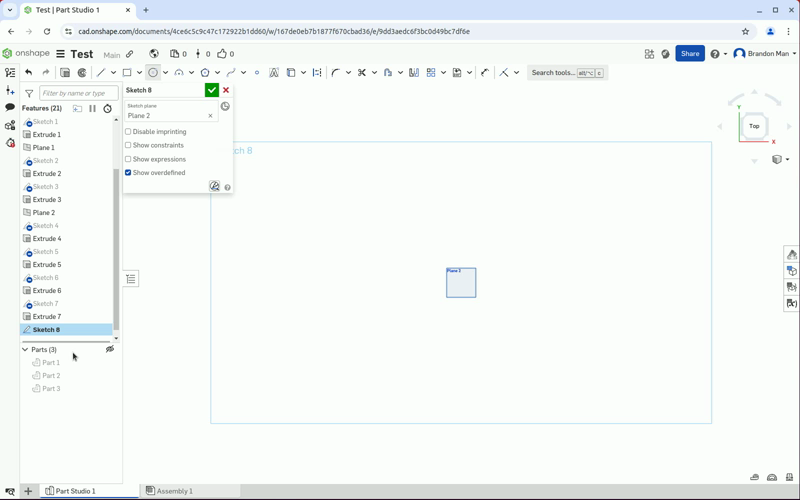
key_down(shift)
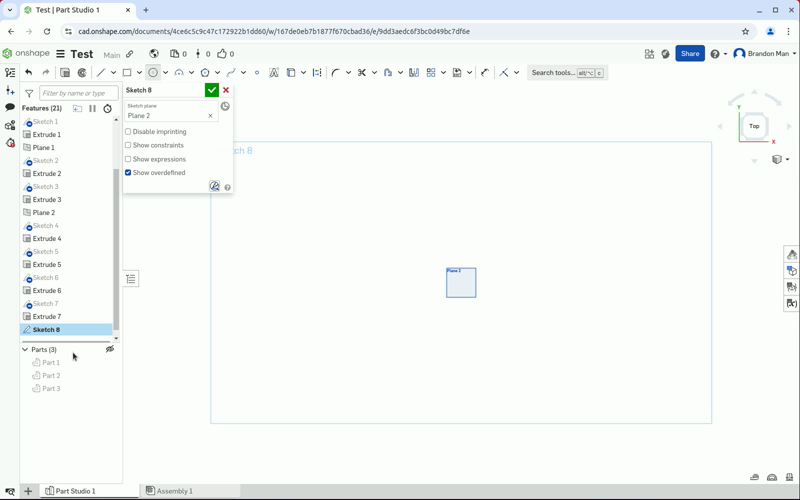
mouse_move(461, 282)
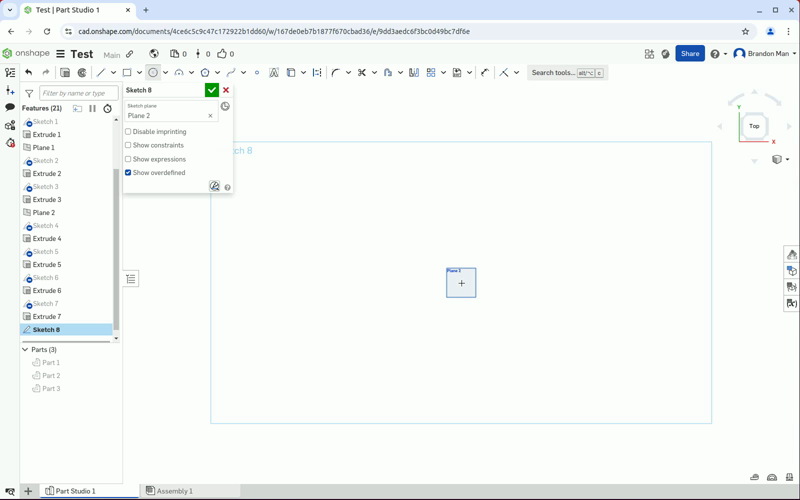
click(461, 282)
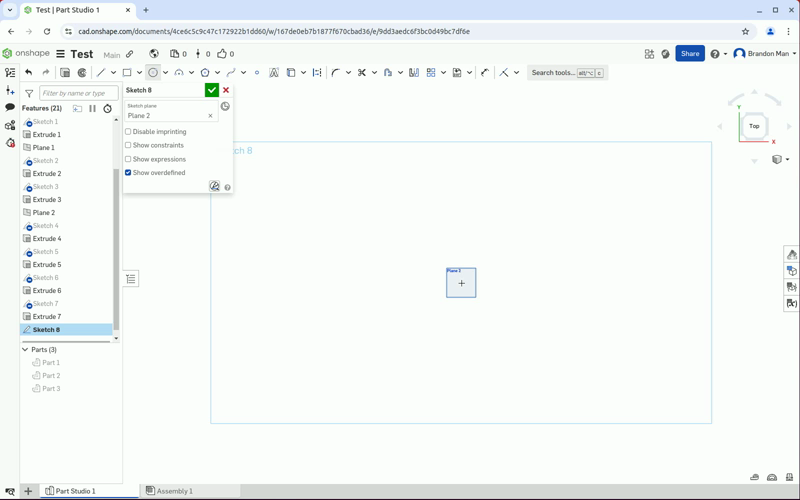
key_up(shift)
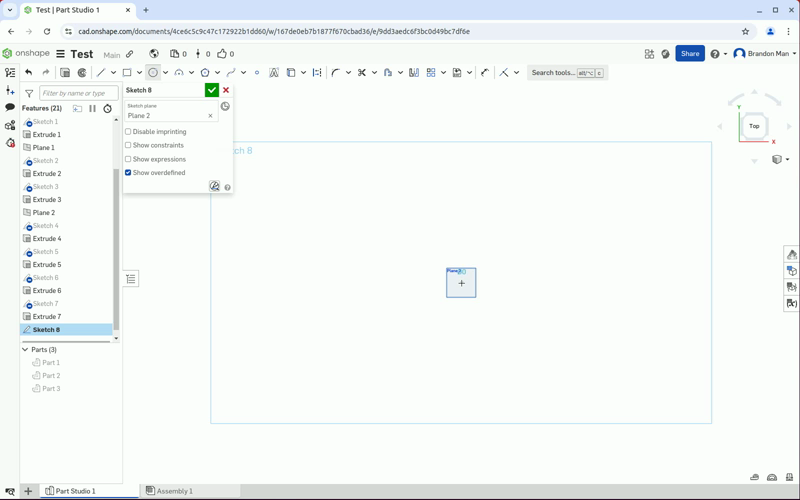
mouse_move(481, 282)
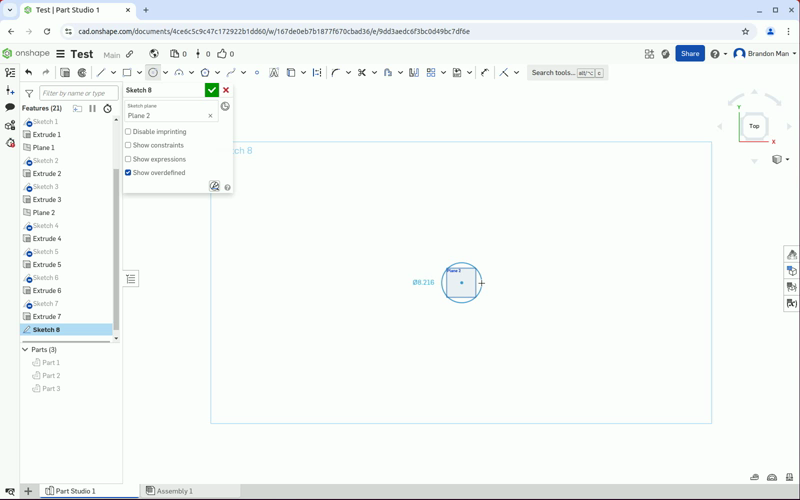
click(481, 282)
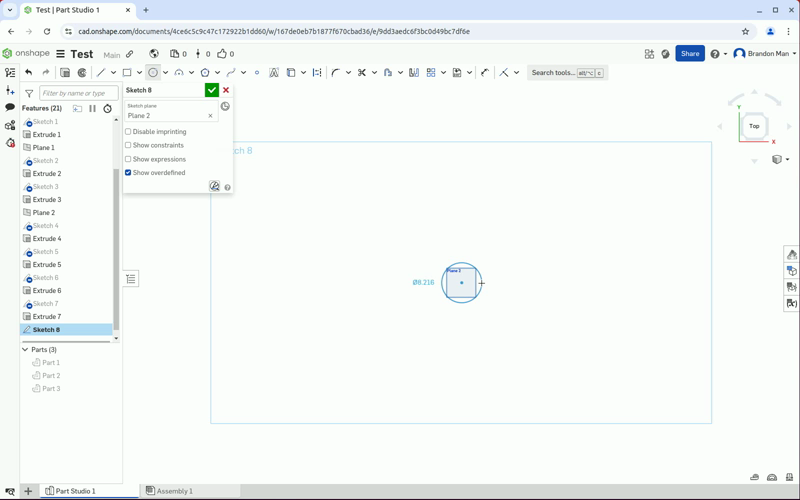
key(esc)
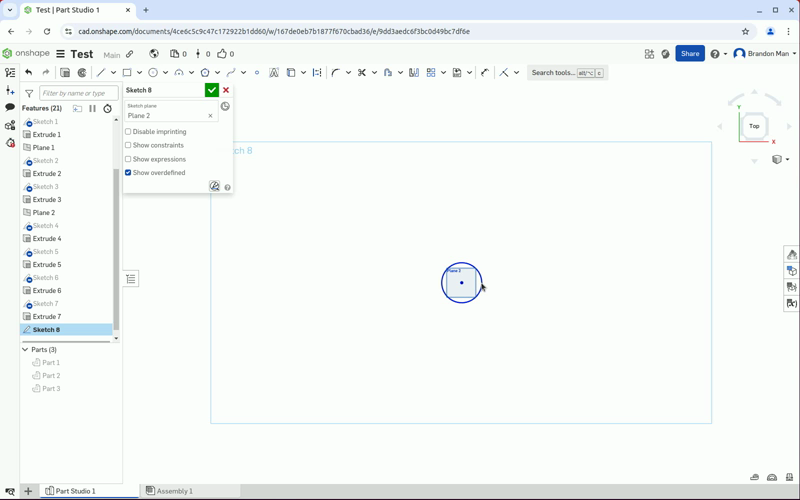
key(c)
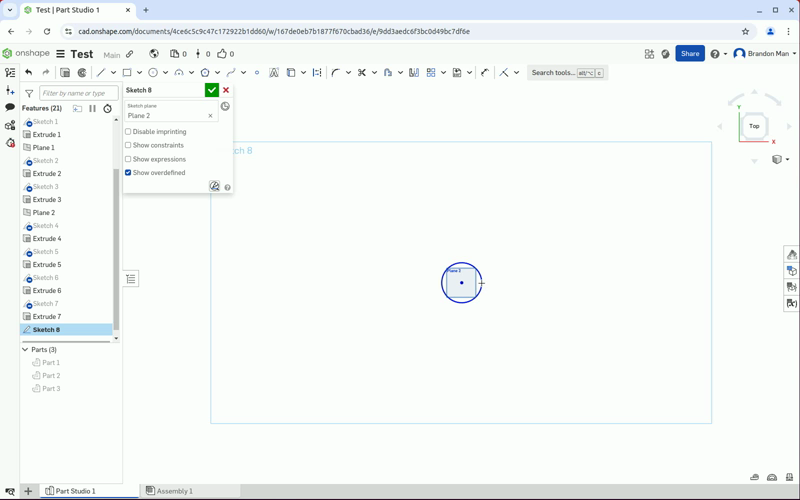
key_down(shift)
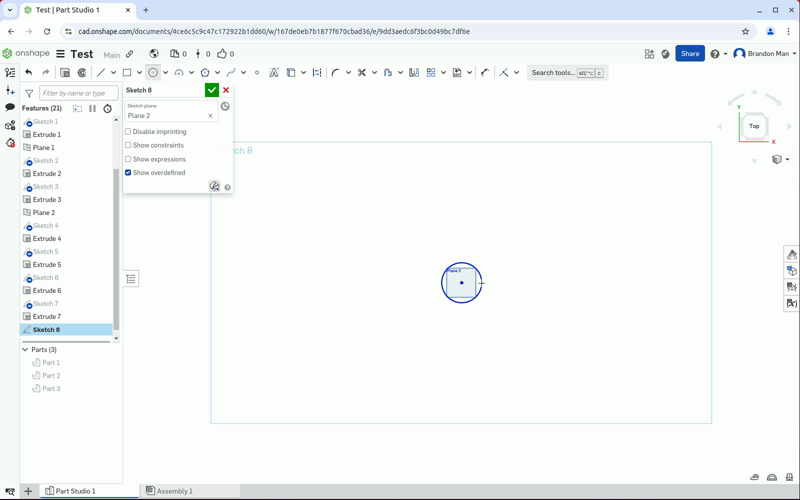
mouse_move(461, 282)
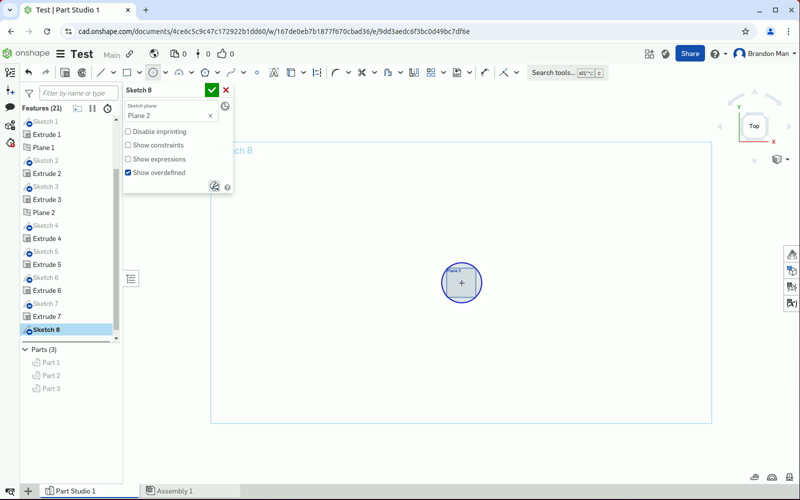
click(461, 282)
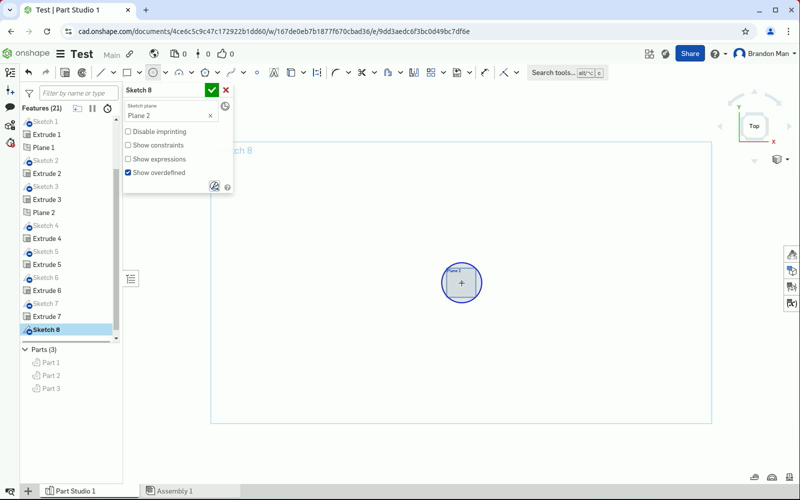
key_up(shift)
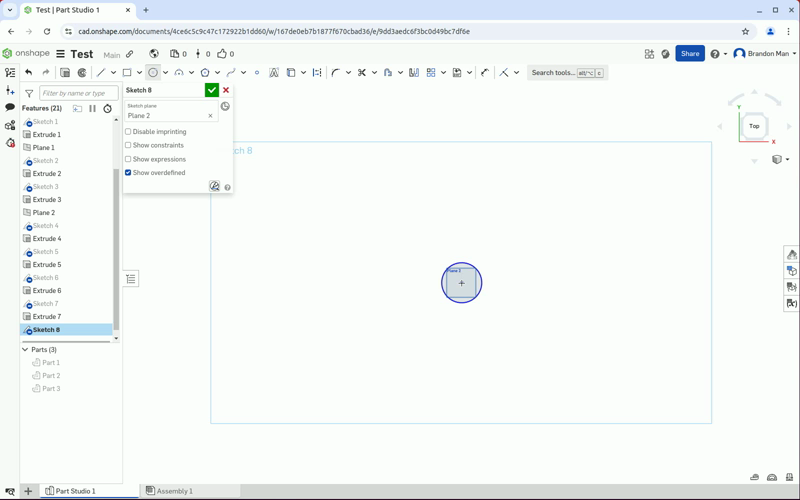
mouse_move(470, 282)
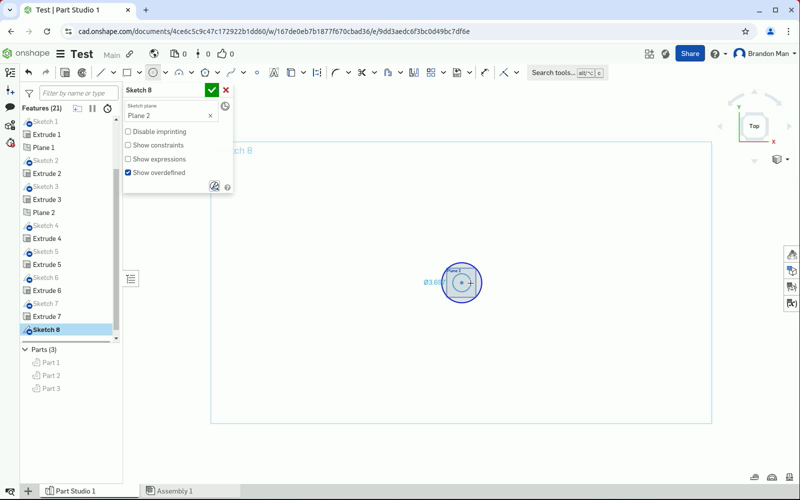
click(470, 282)
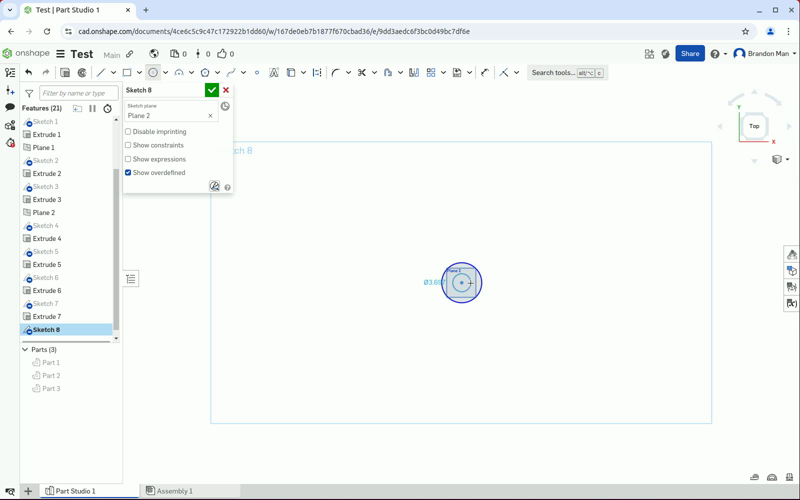
key(esc)
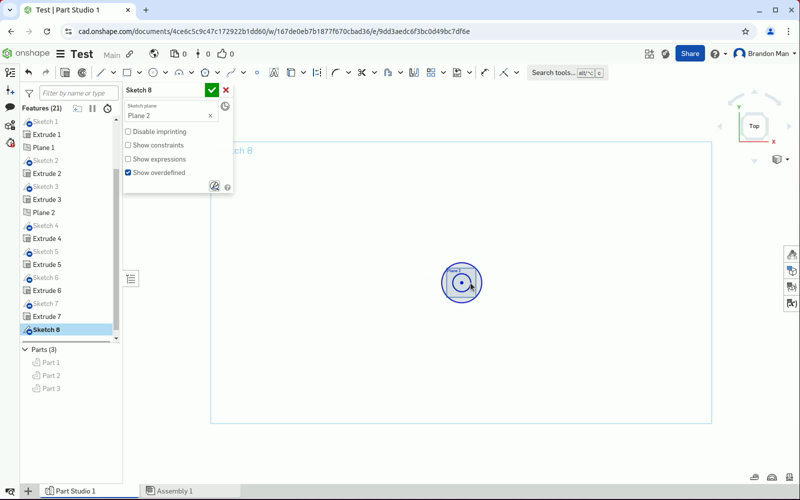
mouse_move(449, 294)
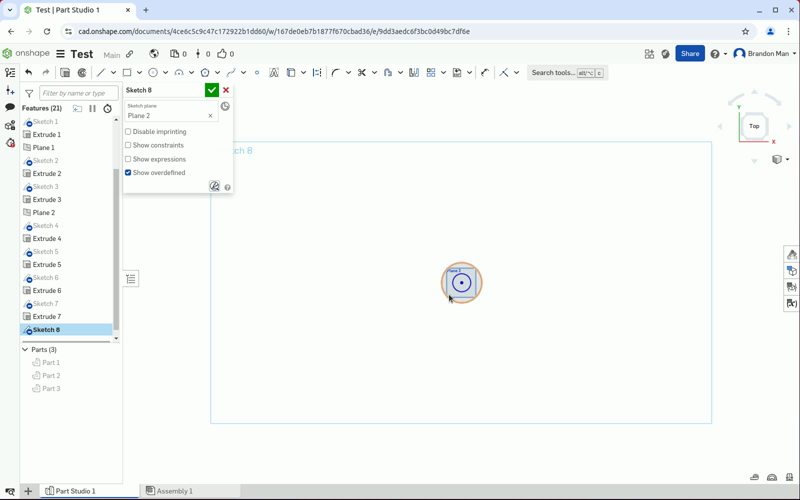
scroll(6)
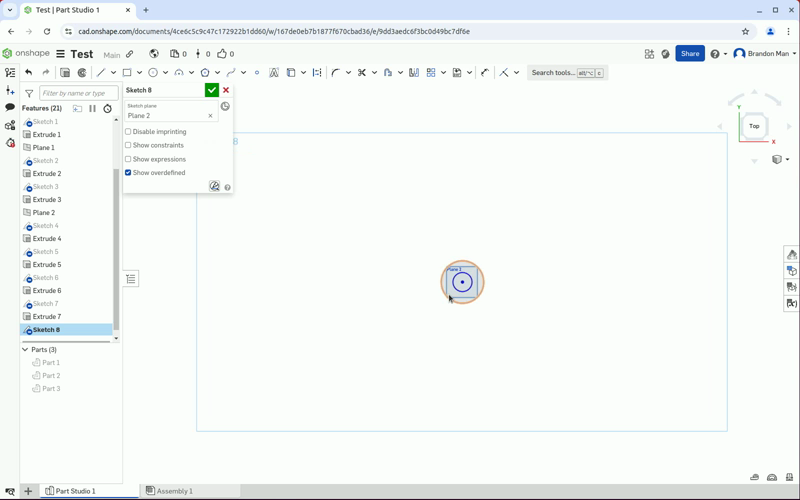
scroll(6)
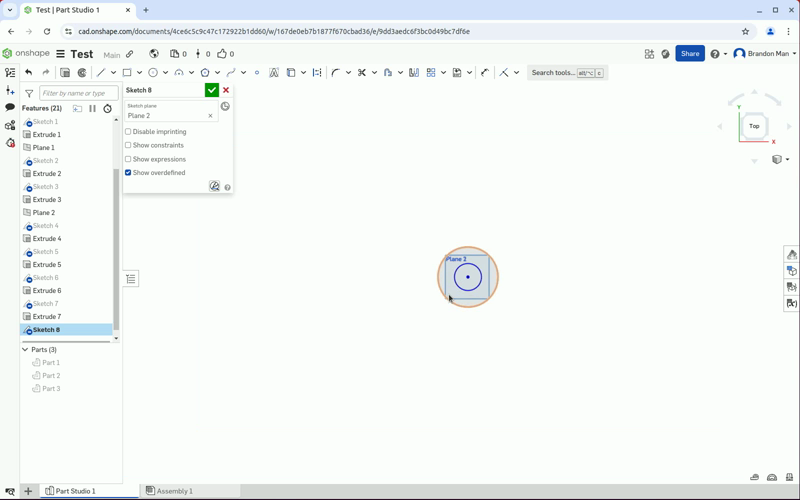
scroll(6)
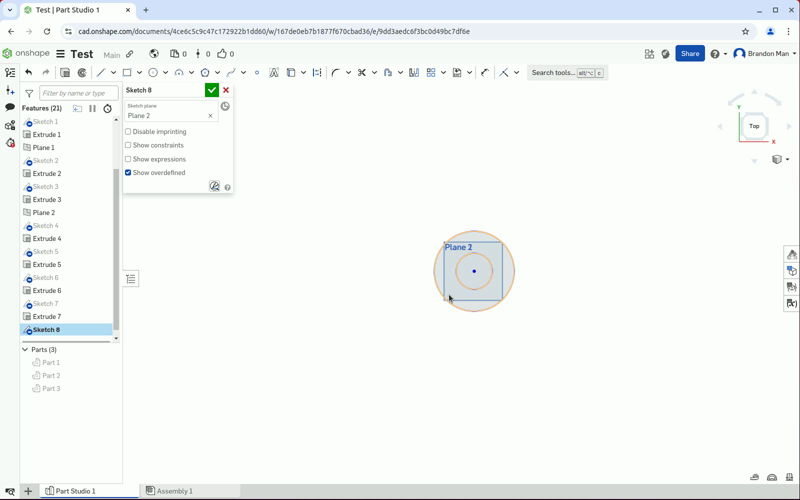
scroll(6)
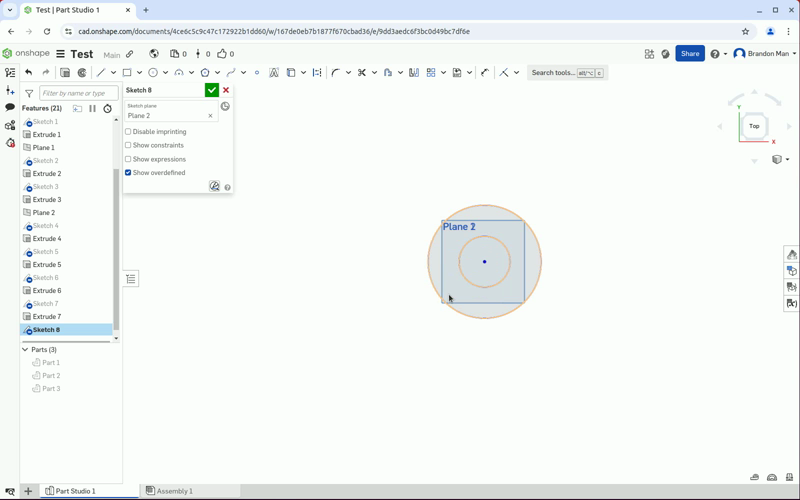
scroll(6)
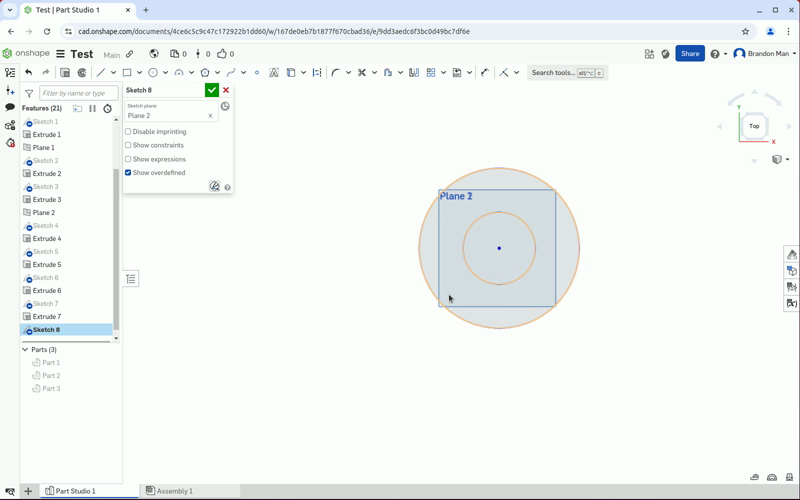
scroll(6)
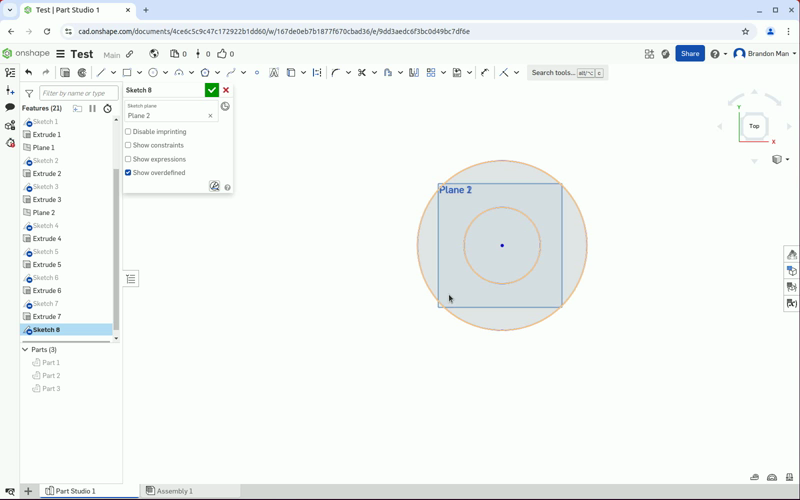
scroll(6)
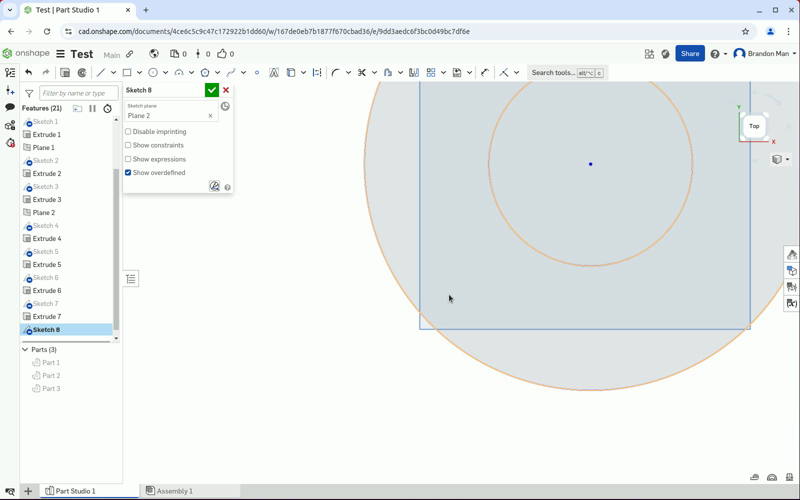
click(449, 294)
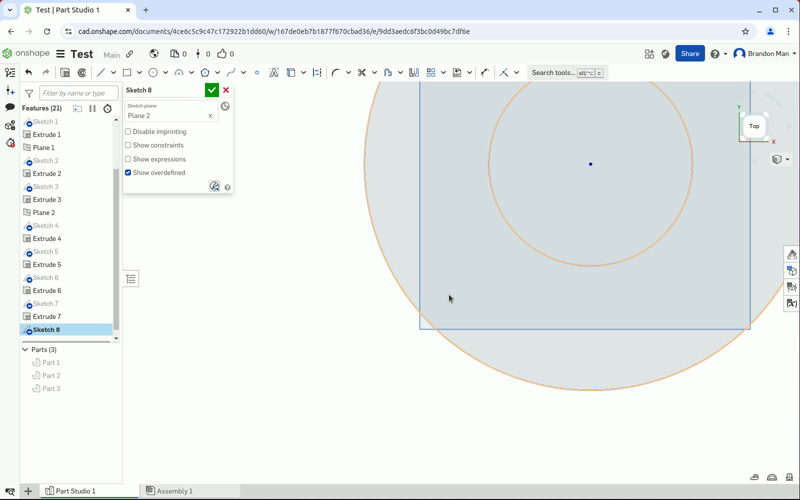
scroll(-6)
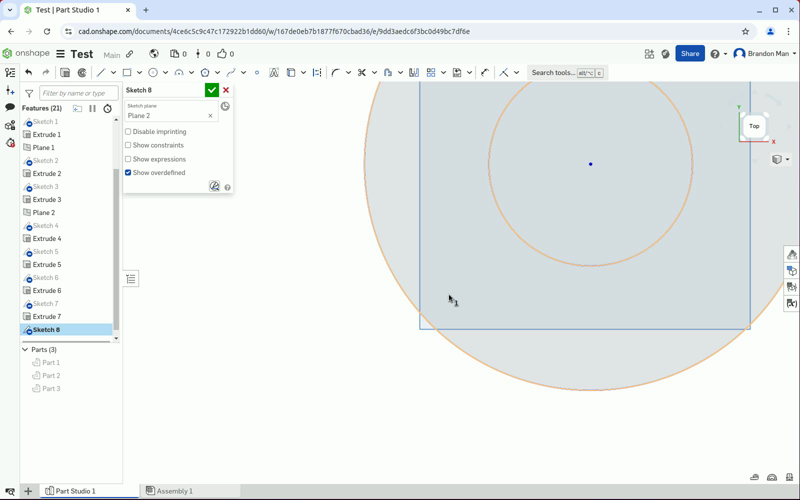
scroll(-6)
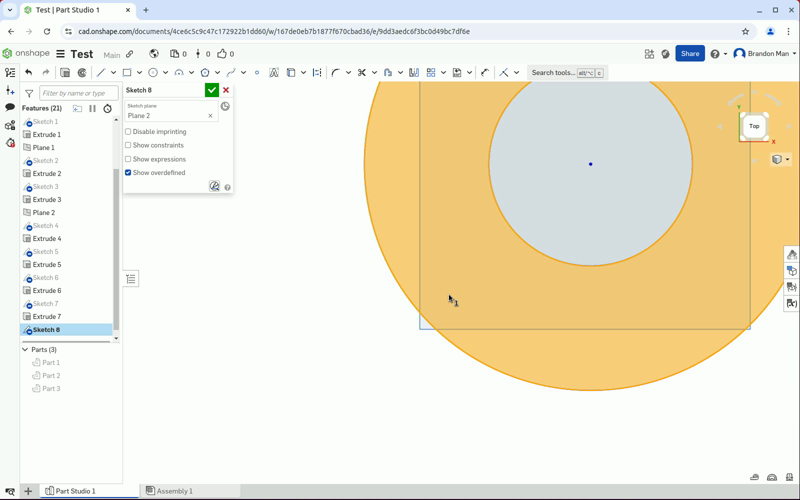
scroll(-6)
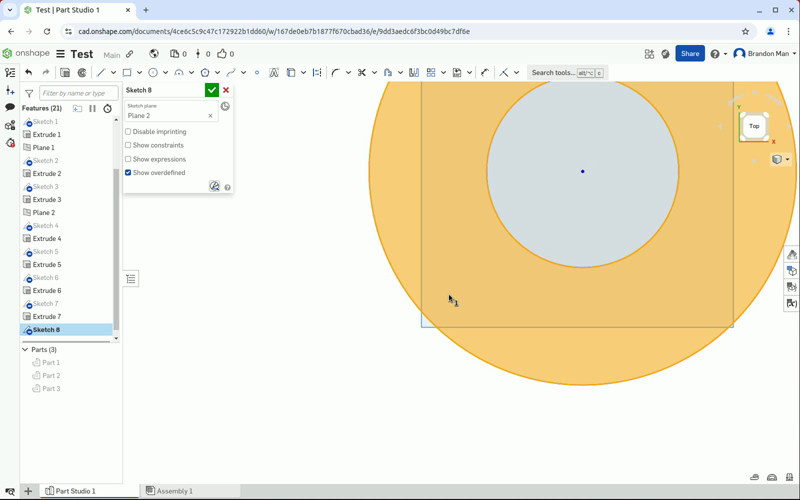
scroll(-6)
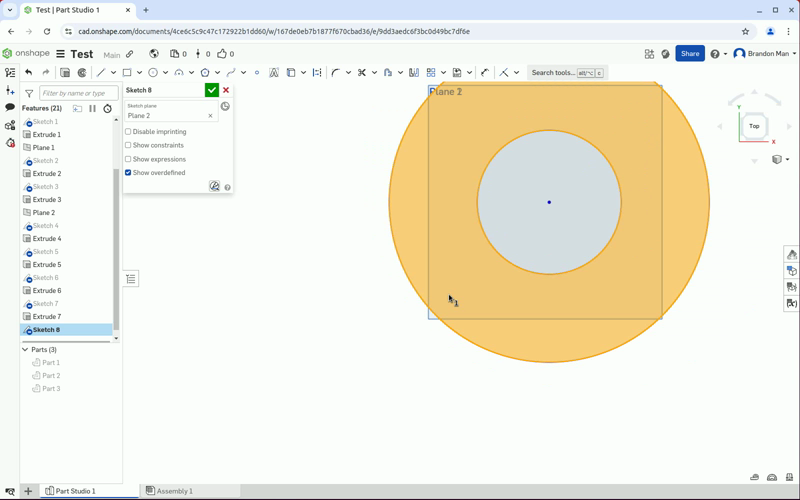
scroll(-6)
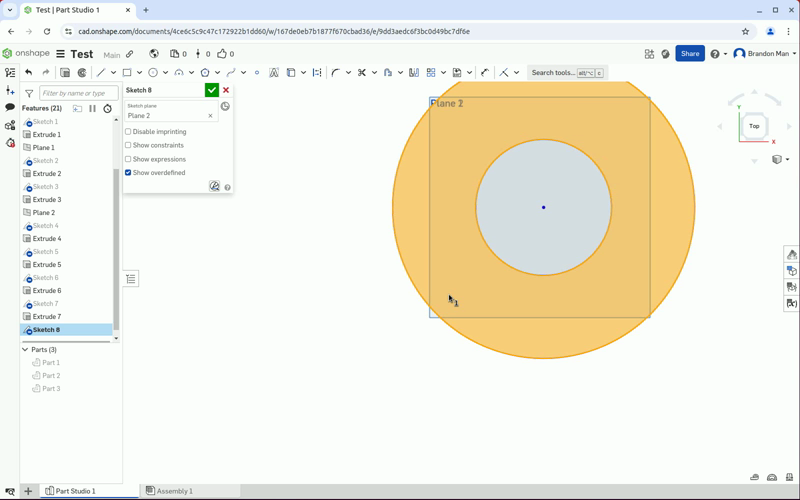
scroll(-6)
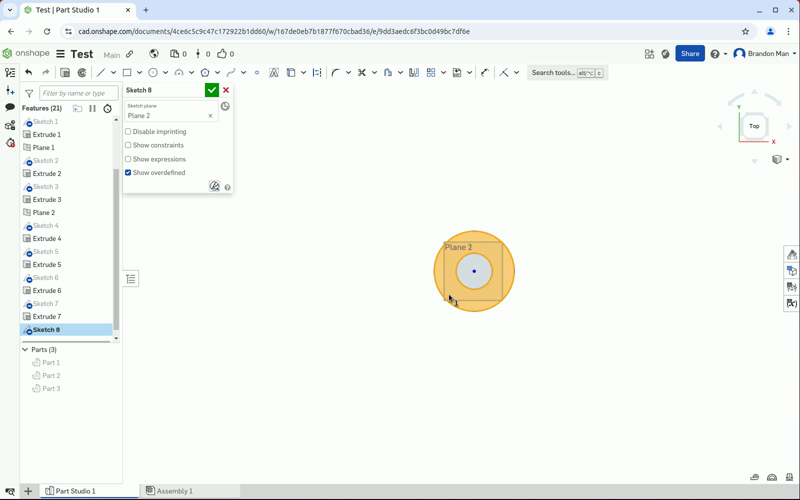
scroll(-6)
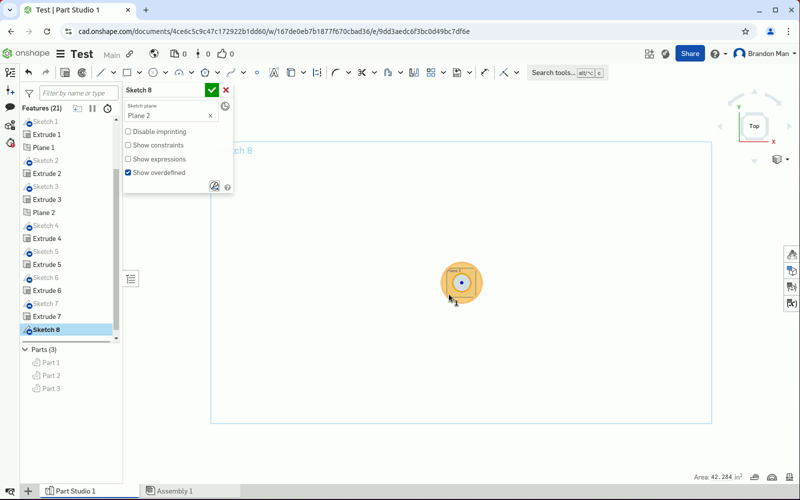
mouse_move(73, 352)
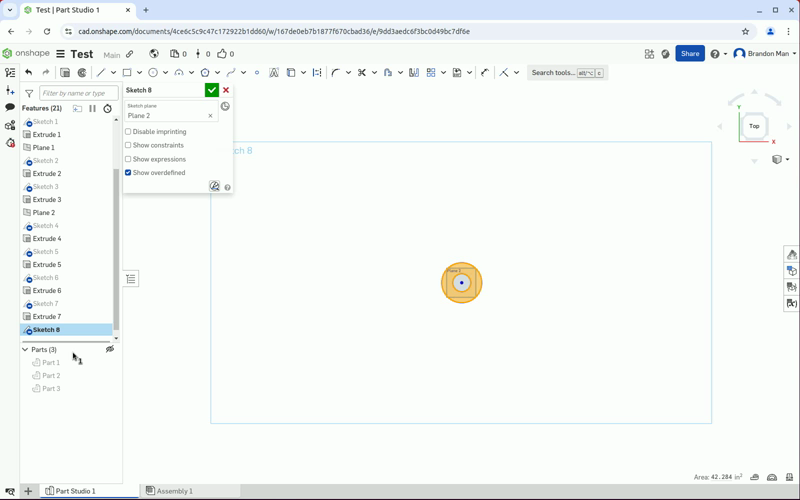
key(shift+y)
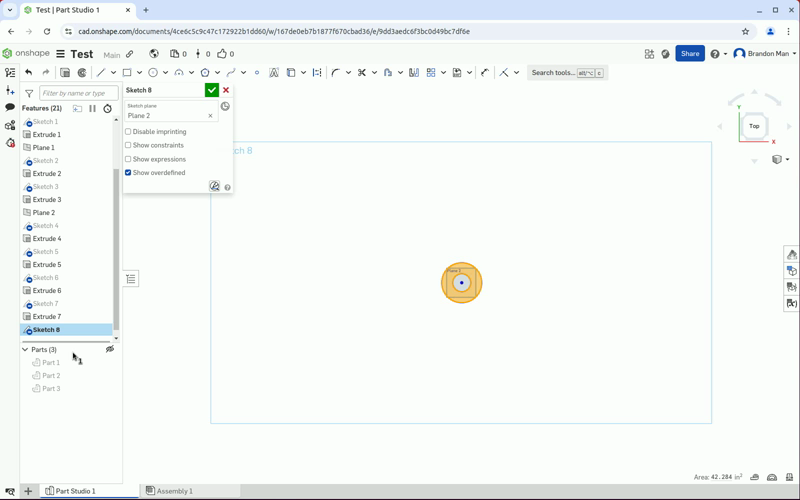
key(shift+e)
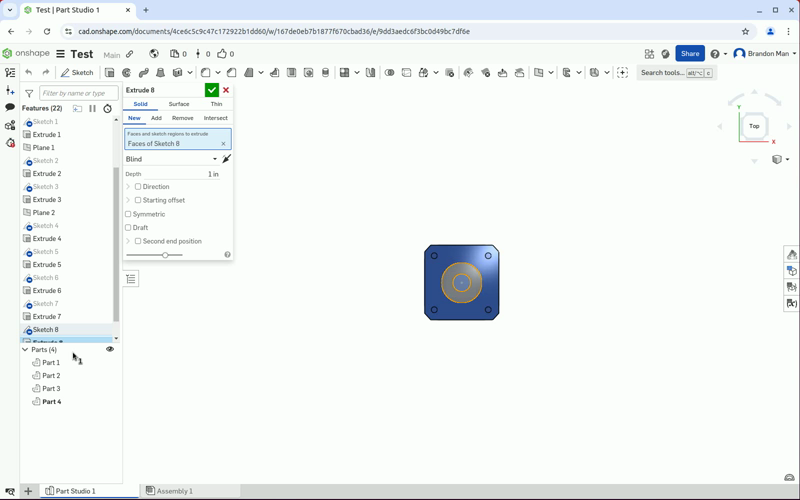
mouse_move(143, 106)
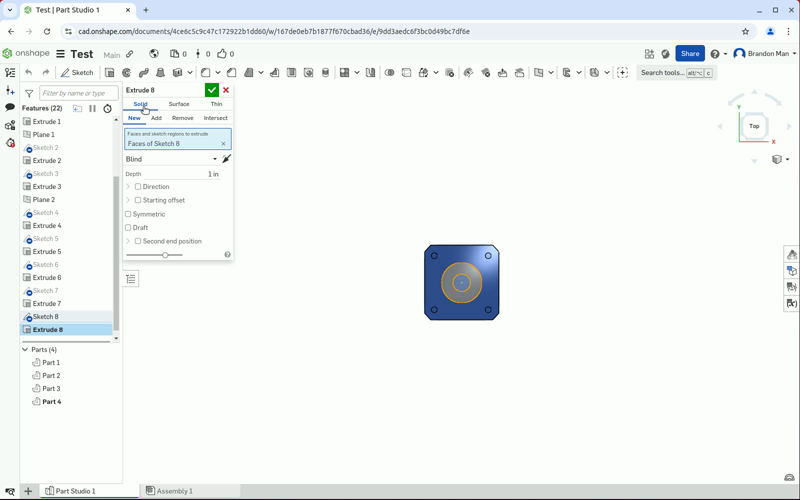
click(143, 106)
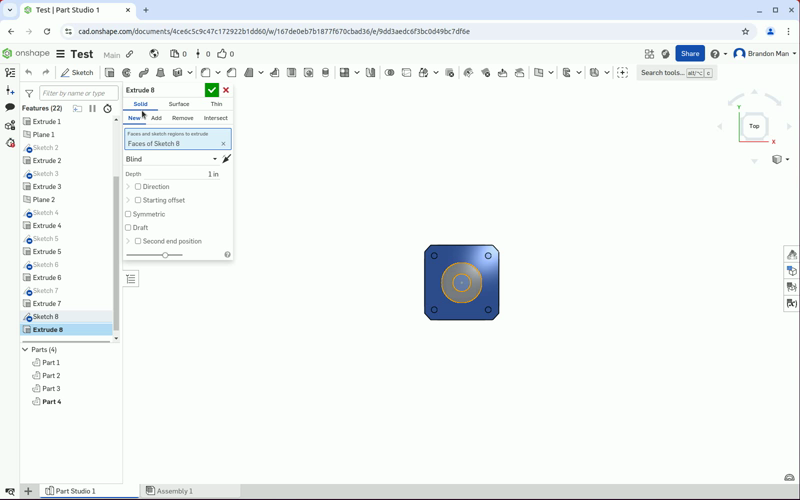
mouse_move(137, 120)
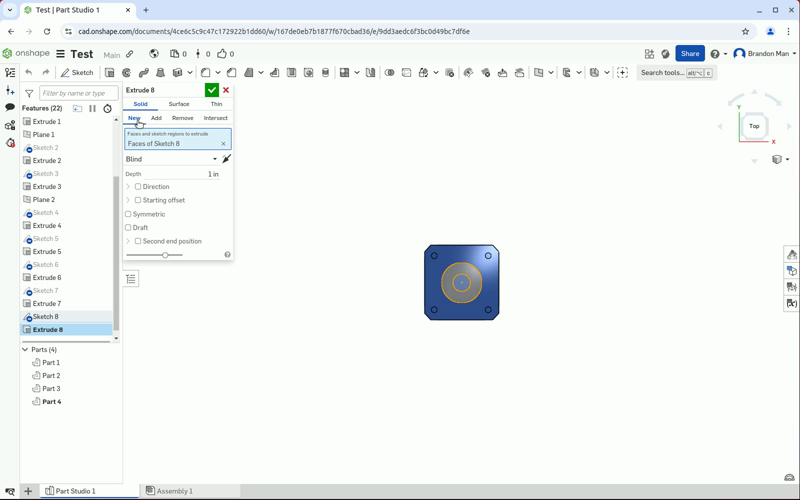
click(137, 120)
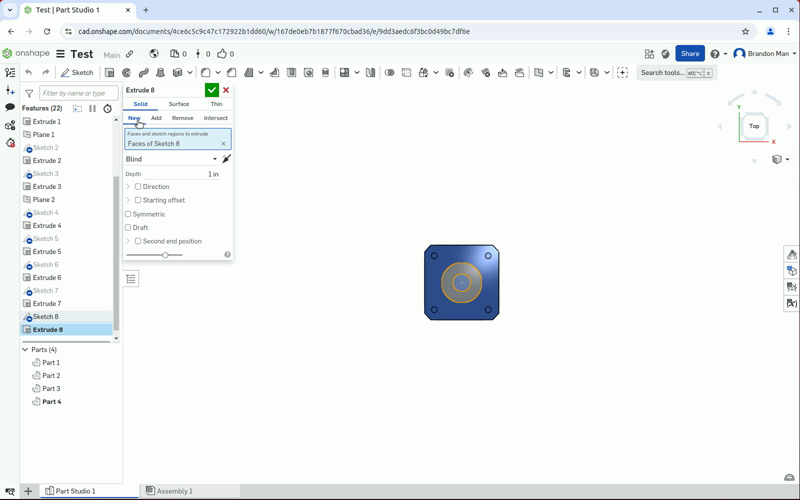
key(tab, 4)
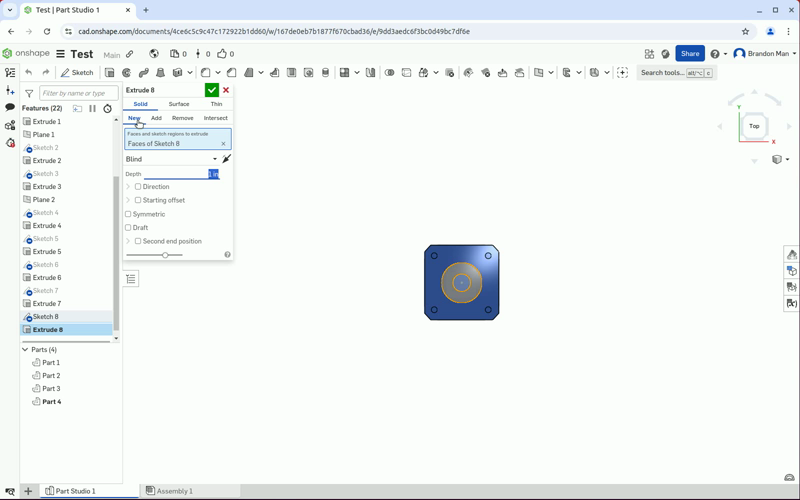
text(0.722)
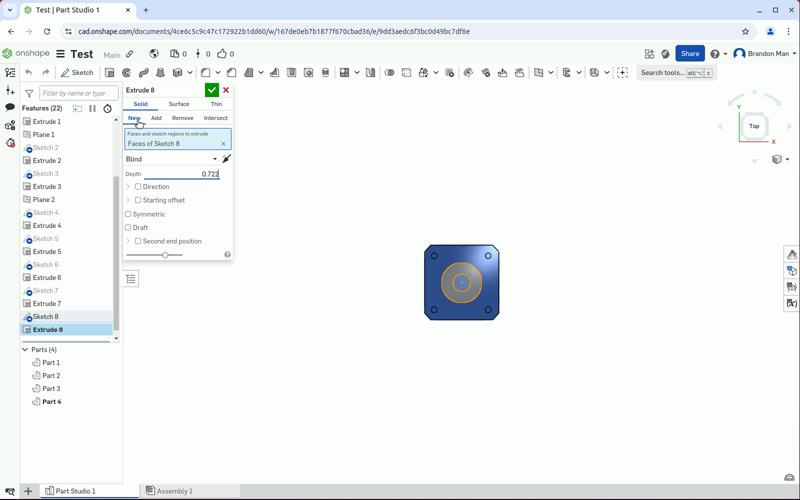
key(enter)
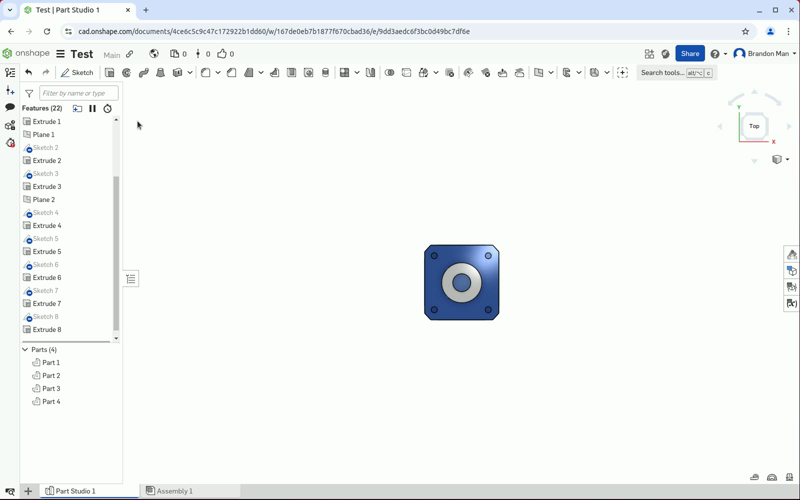
key(shift+h)
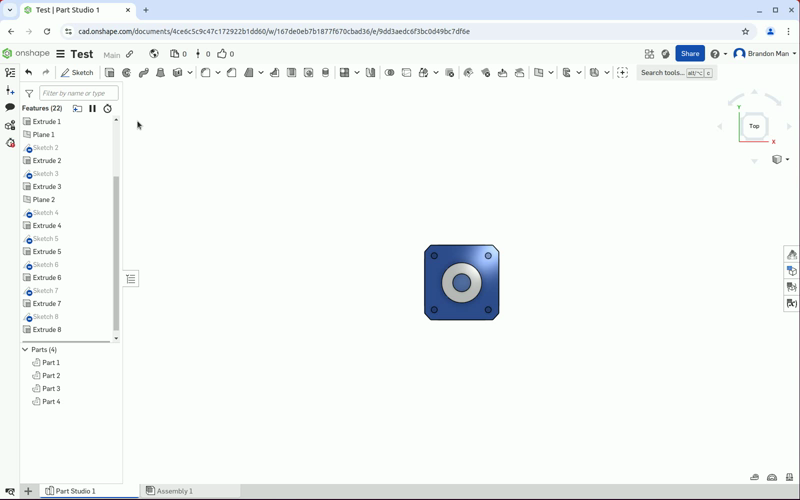
key(shift+h)
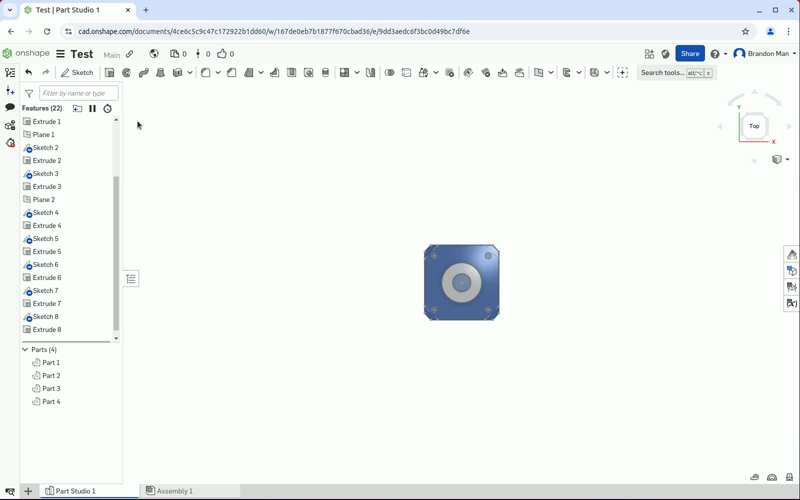
key(shift+7)
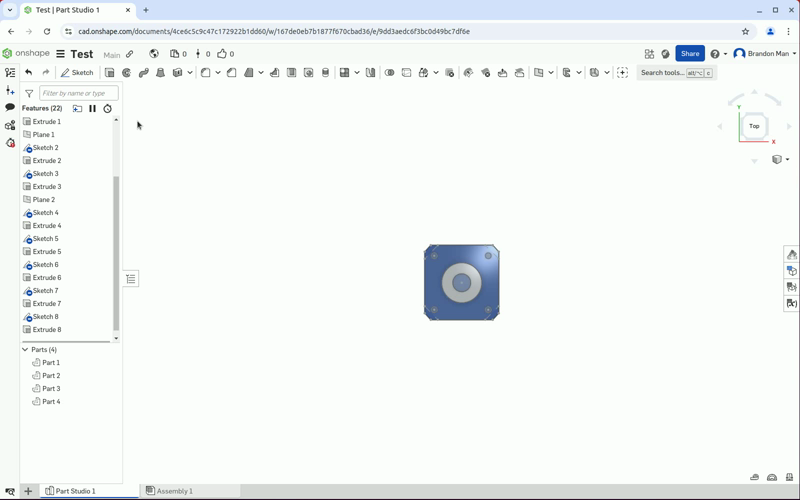
key(up, 3)
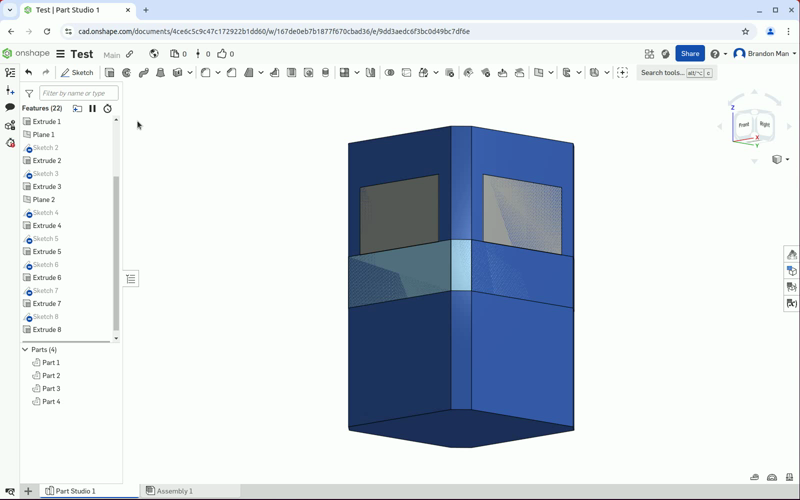
key(left, 3)
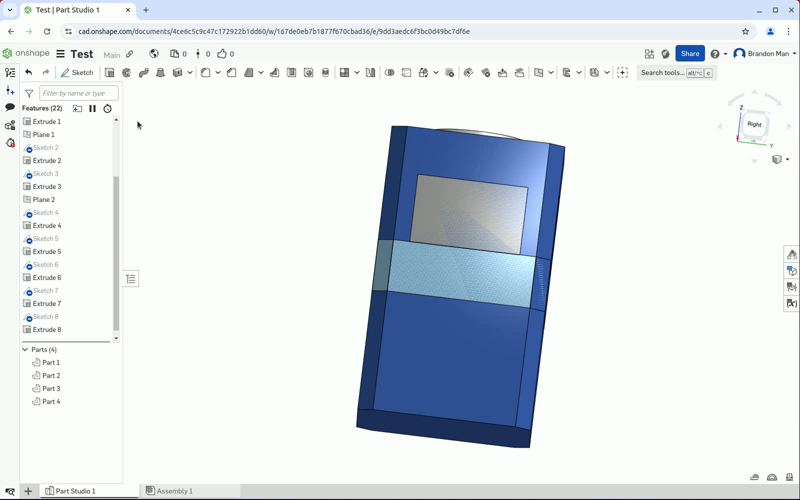
key(right, 3)
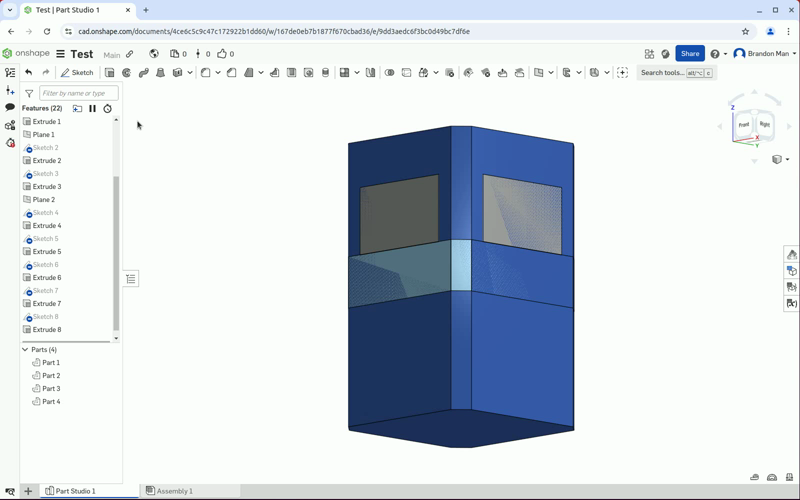
key(down, 3)
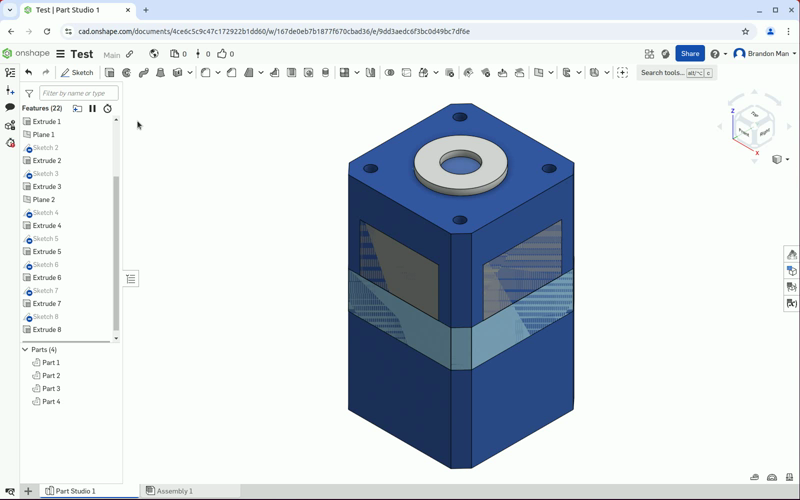
mouse_move(69, 111)
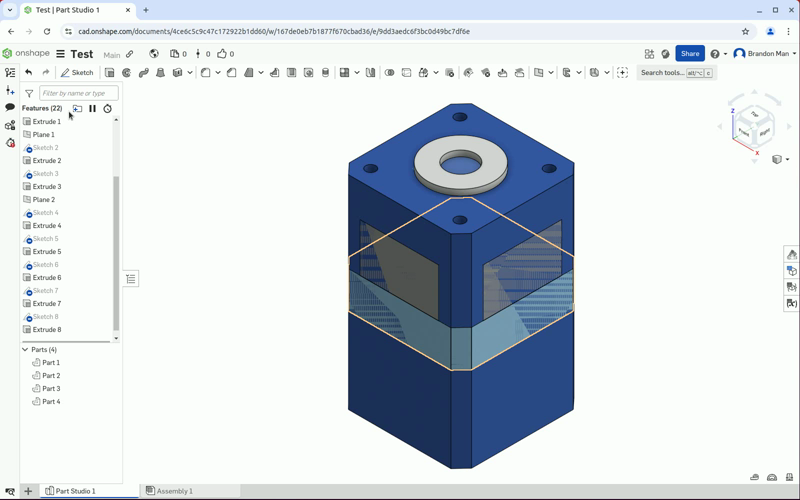
click(69, 111)